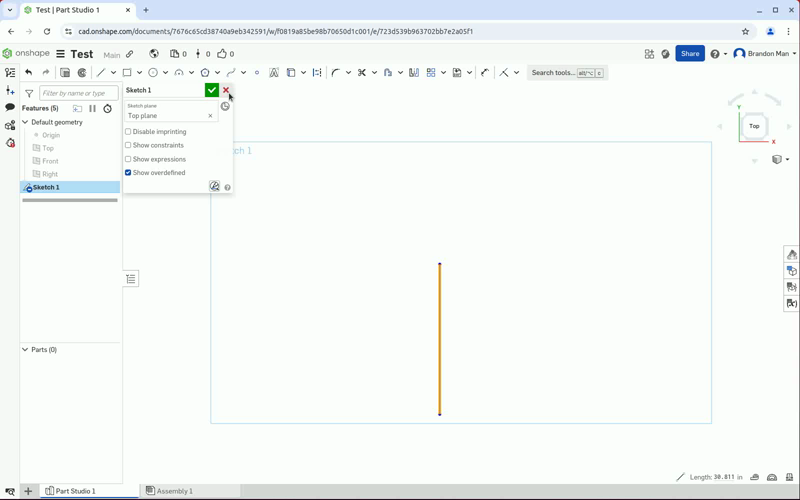
key(shift+h)
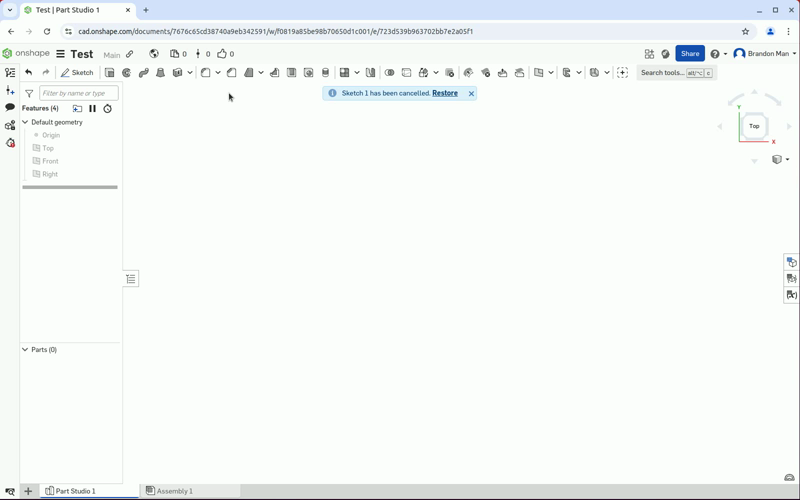
mouse_move(73, 352)
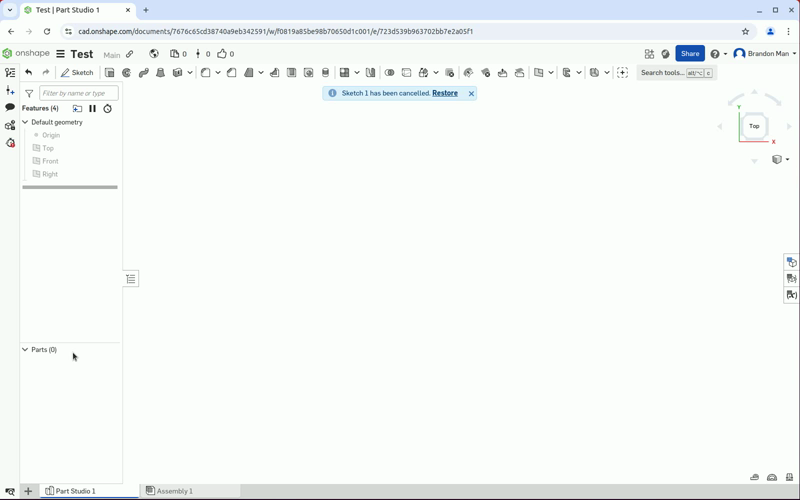
key(y)
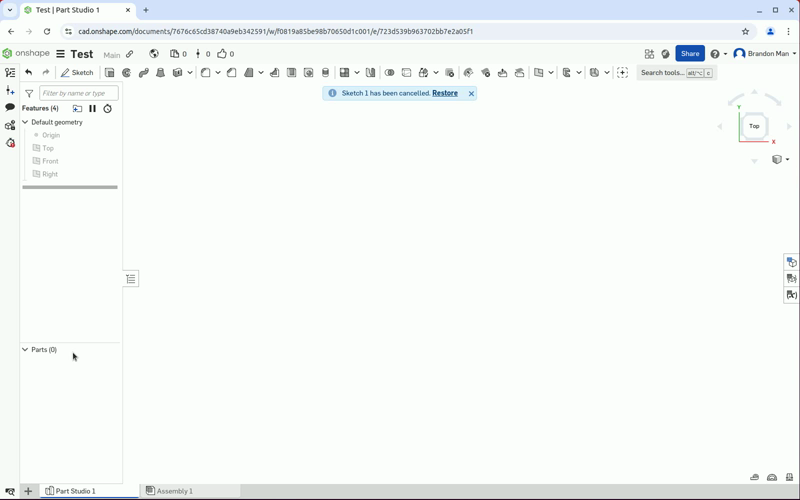
key(shift+p)
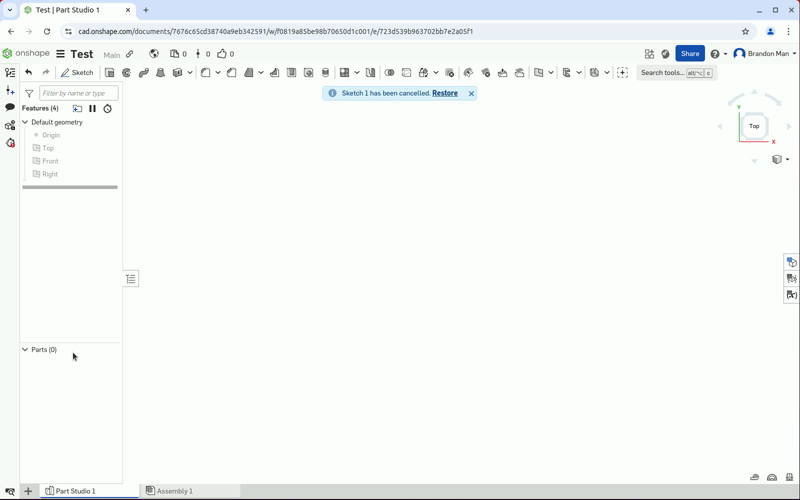
key(space)
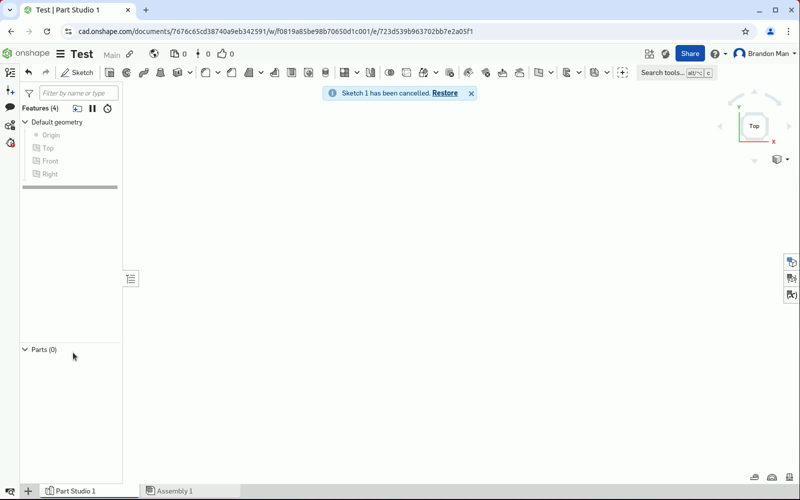
key_down(shift)
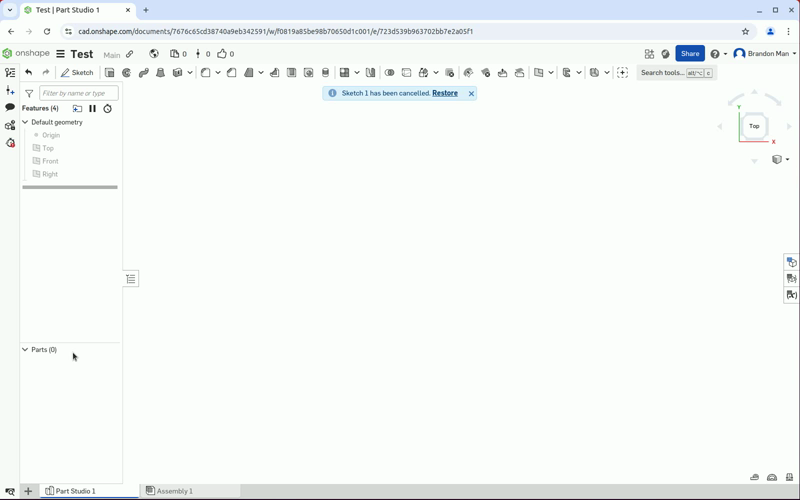
key(up)
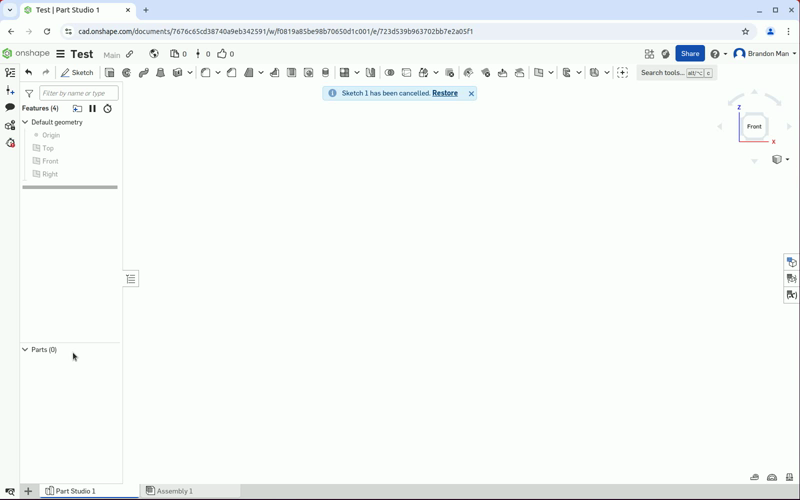
key_up(shift)
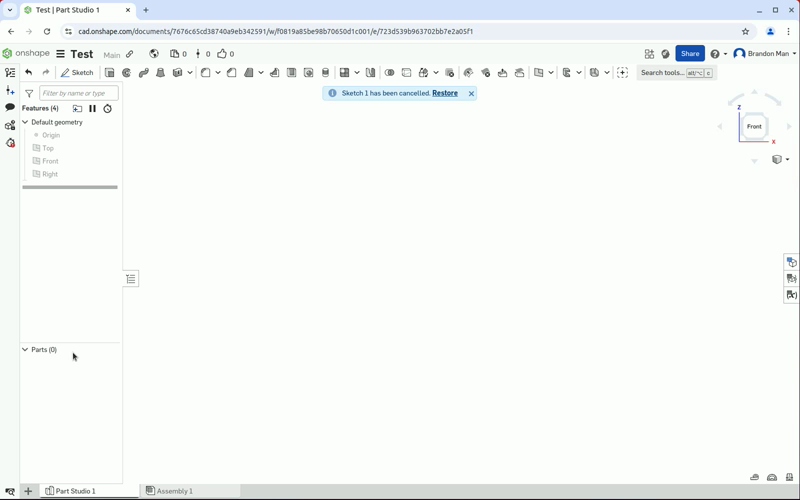
mouse_move(73, 352)
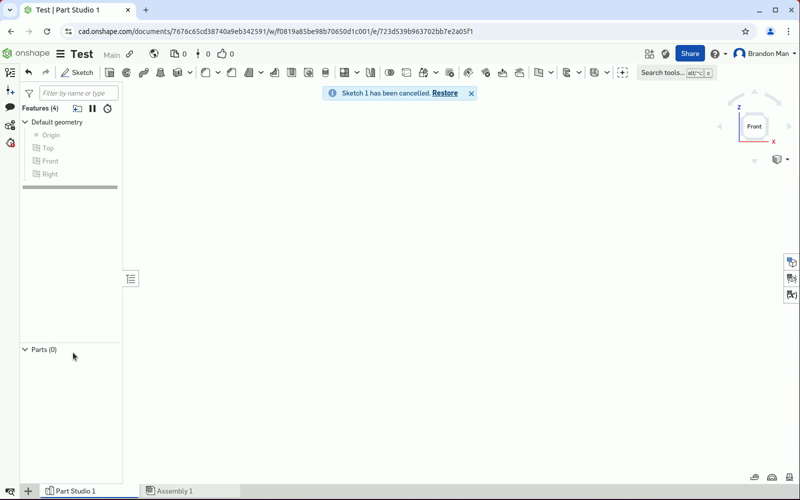
key(shift+y)
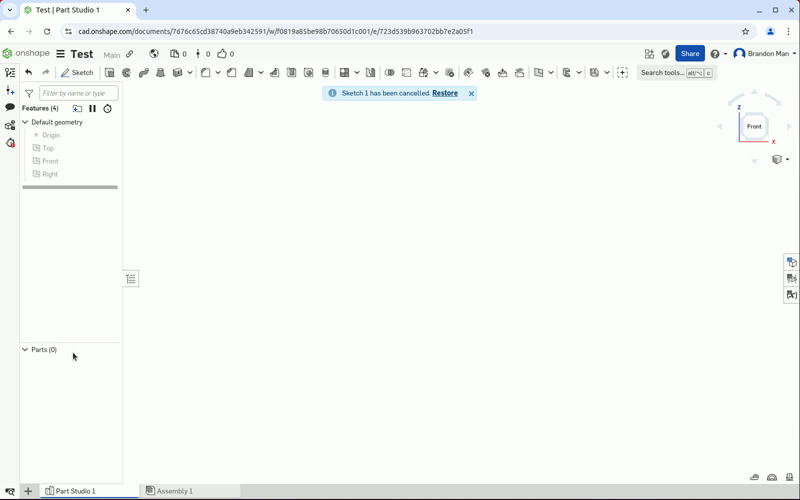
key(shift+s)
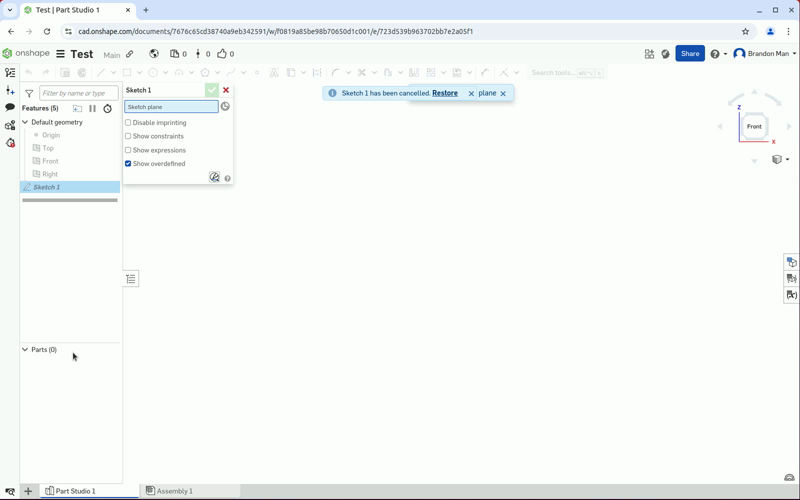
mouse_move(73, 163)
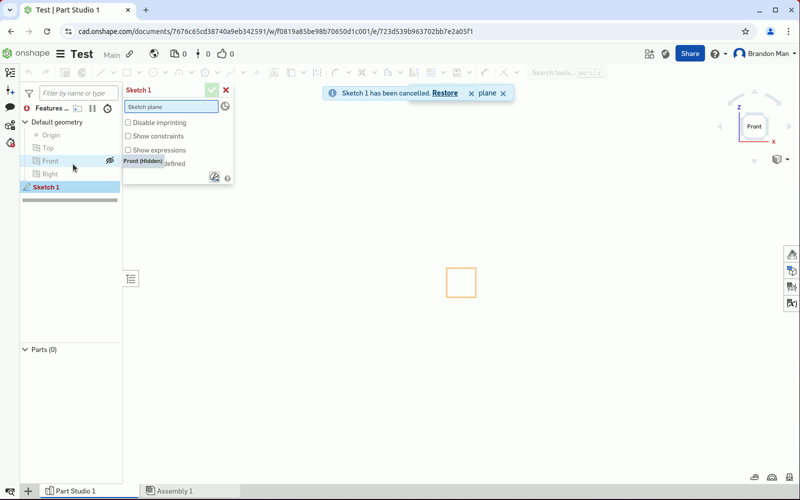
click(73, 163)
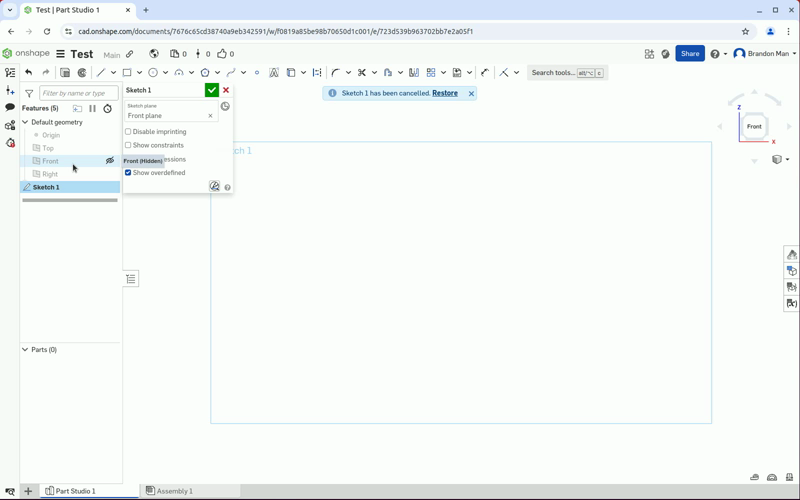
mouse_move(73, 352)
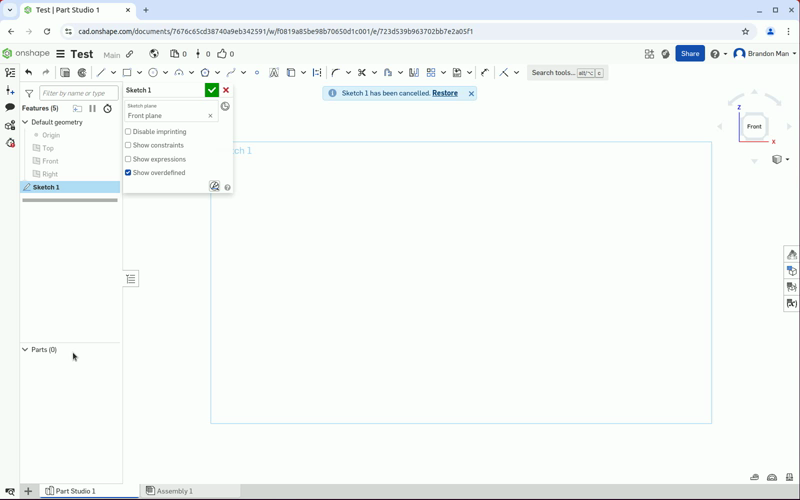
key(y)
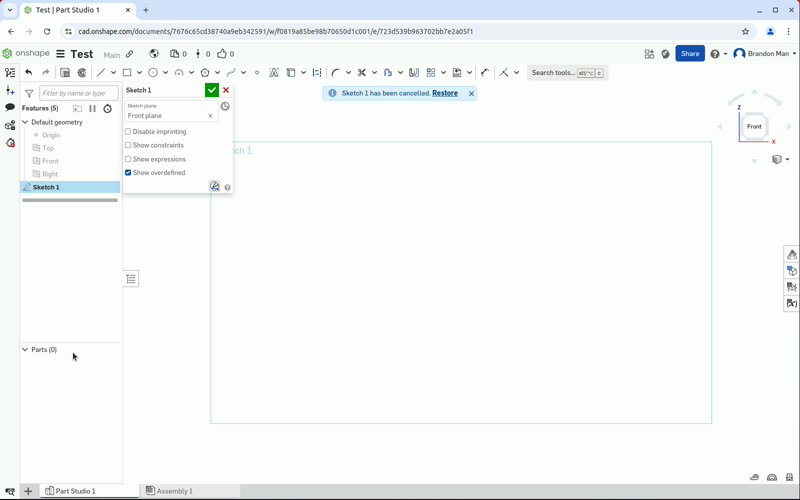
key(c)
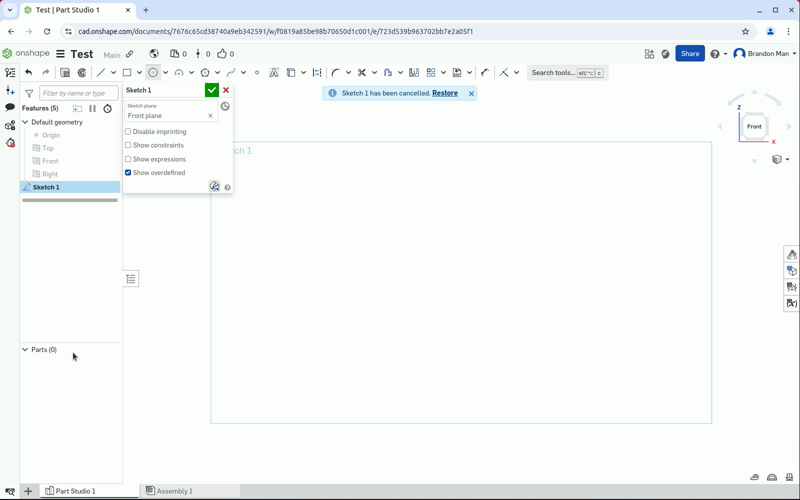
key_down(shift)
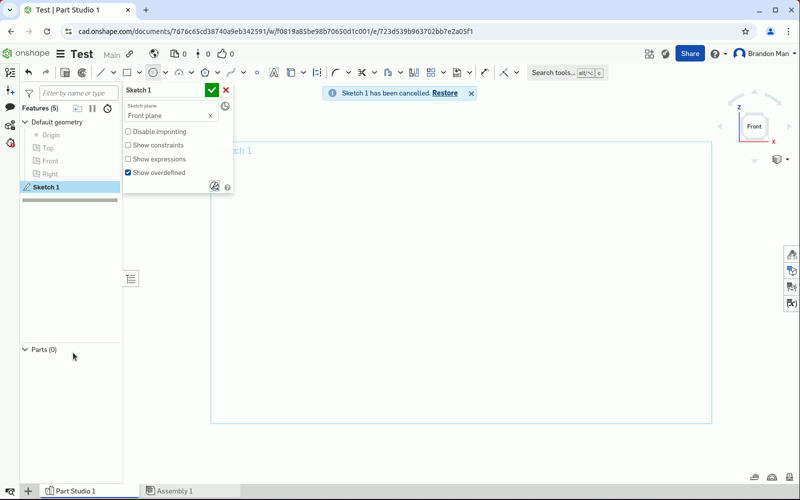
mouse_move(461, 282)
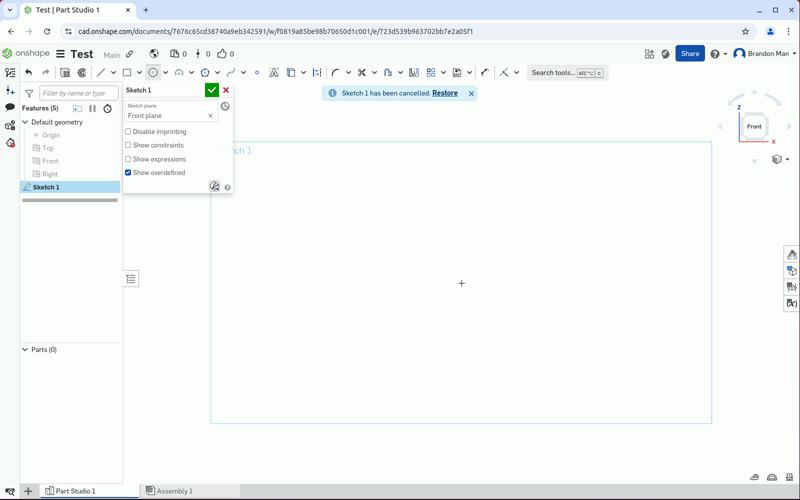
click(461, 282)
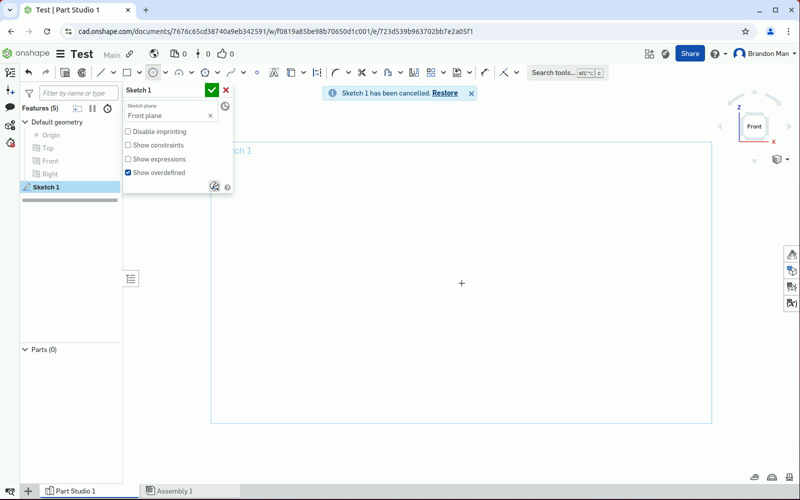
key_up(shift)
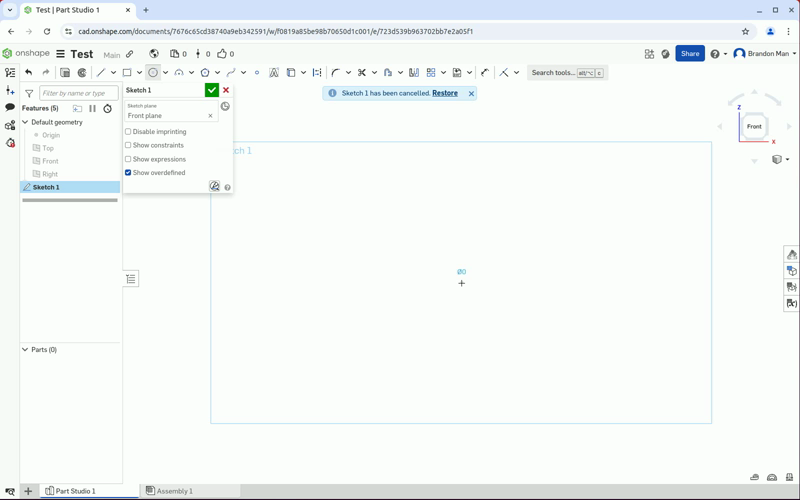
mouse_move(505, 282)
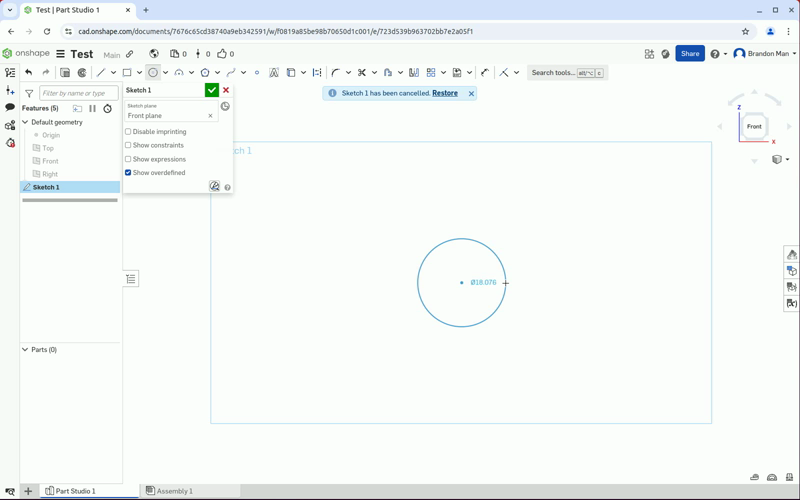
click(505, 282)
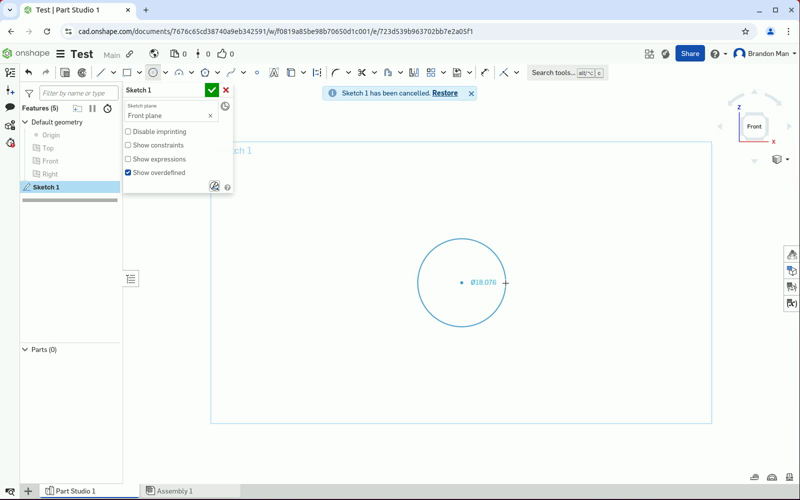
key(esc)
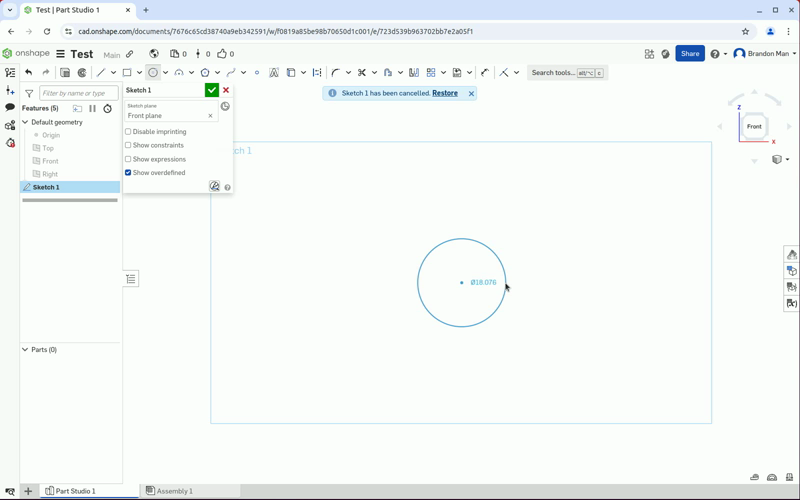
key(l)
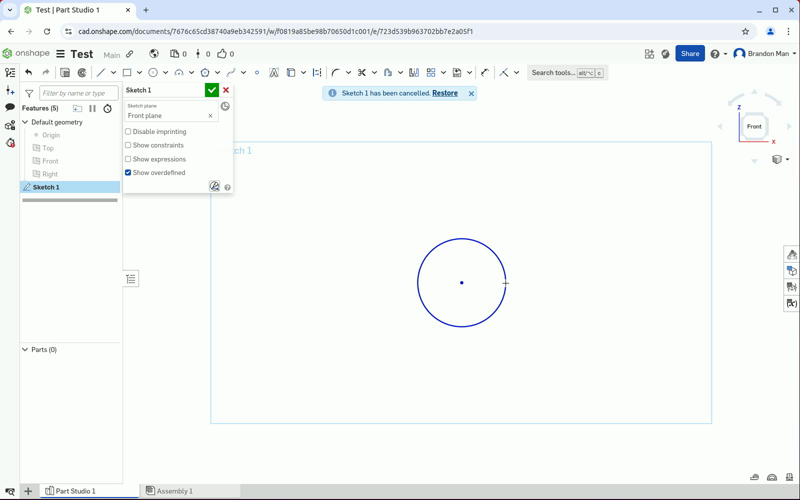
key_down(shift)
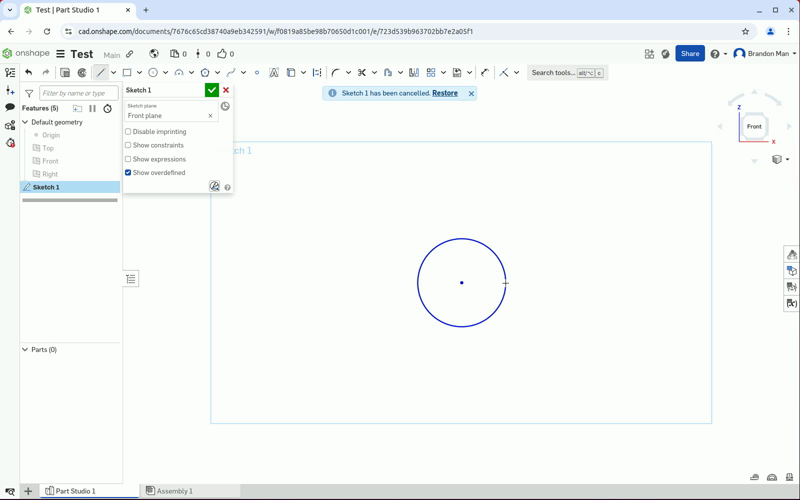
mouse_move(433, 290)
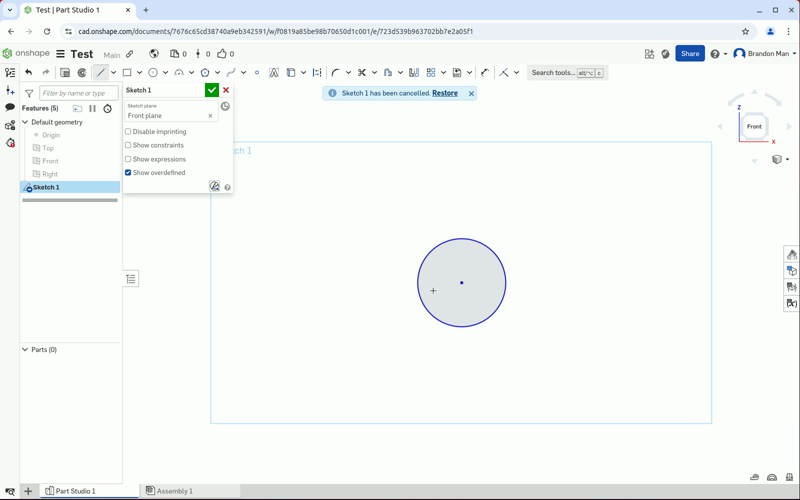
click(433, 290)
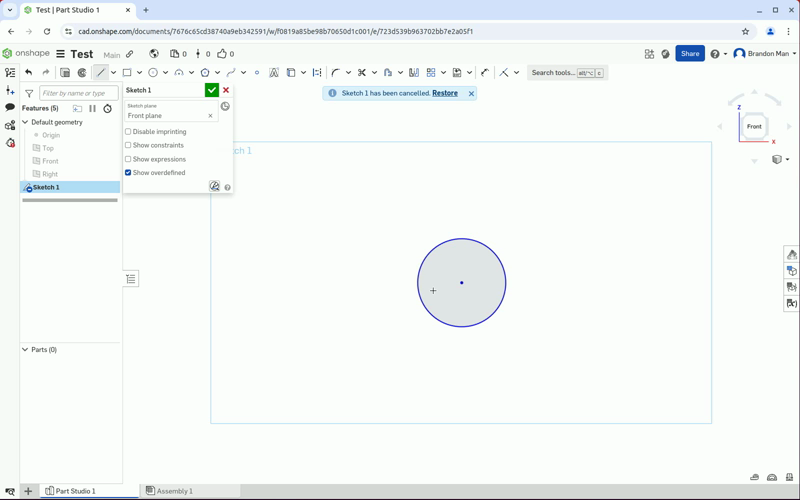
key_up(shift)
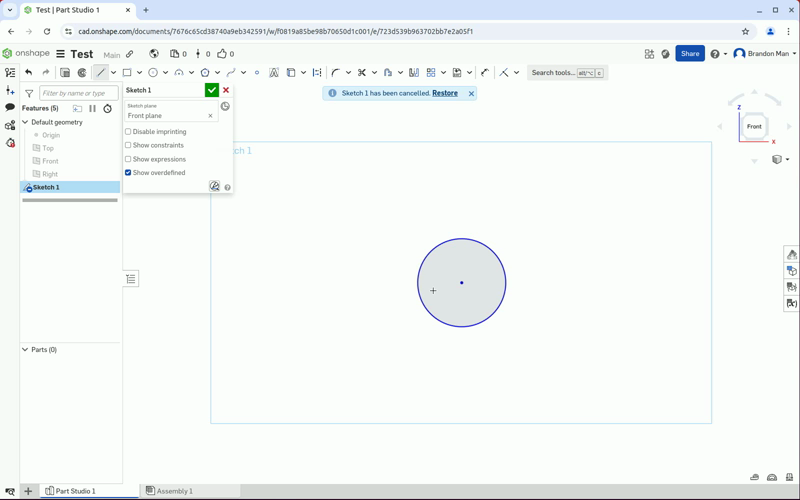
key_down(shift)
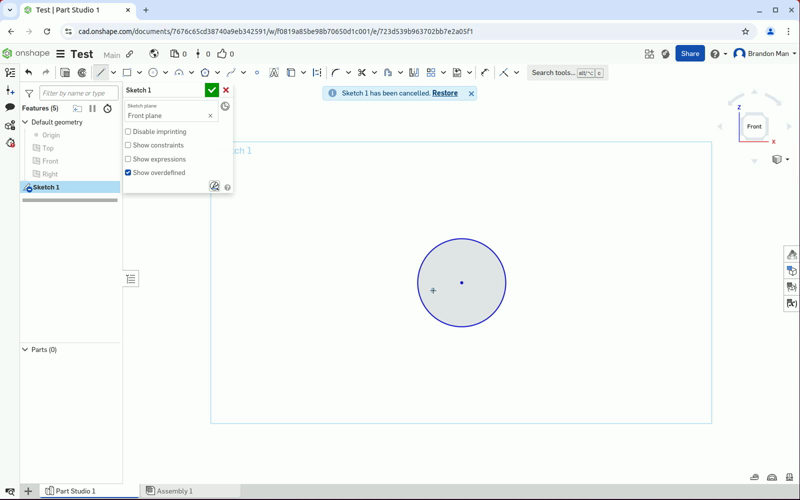
mouse_move(463, 290)
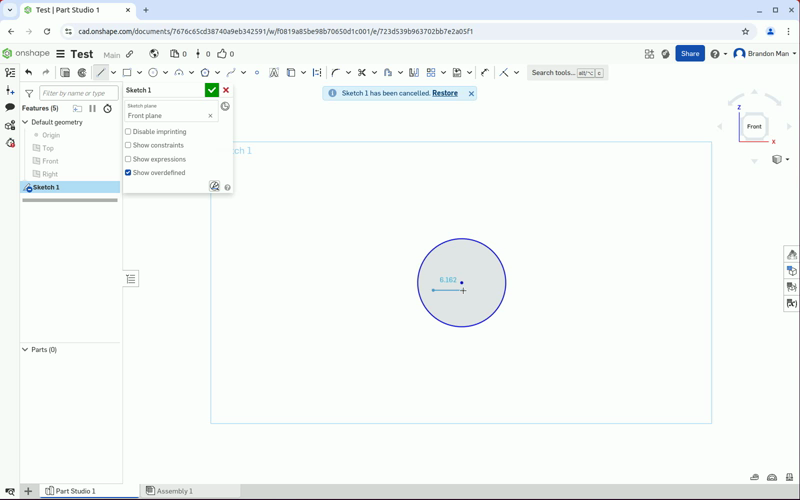
mouse_move(441, 290)
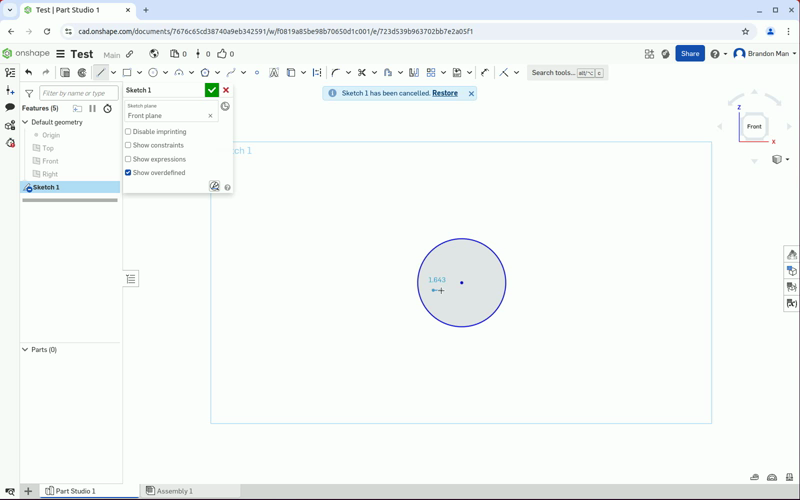
click(441, 290)
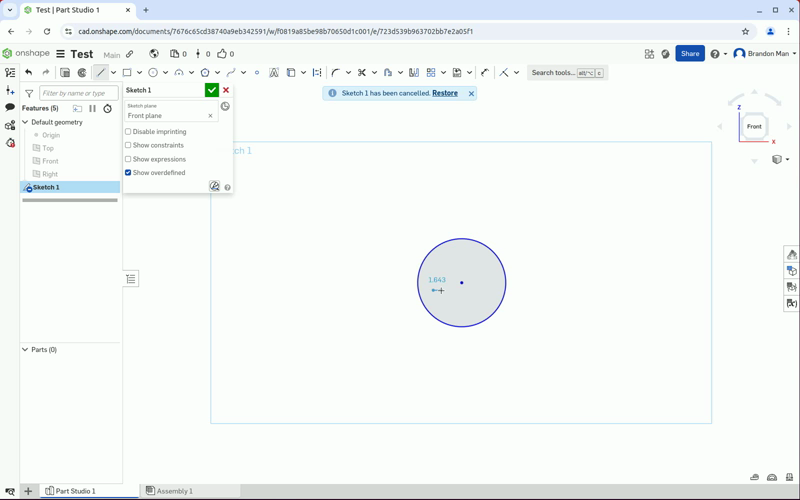
key_up(shift)
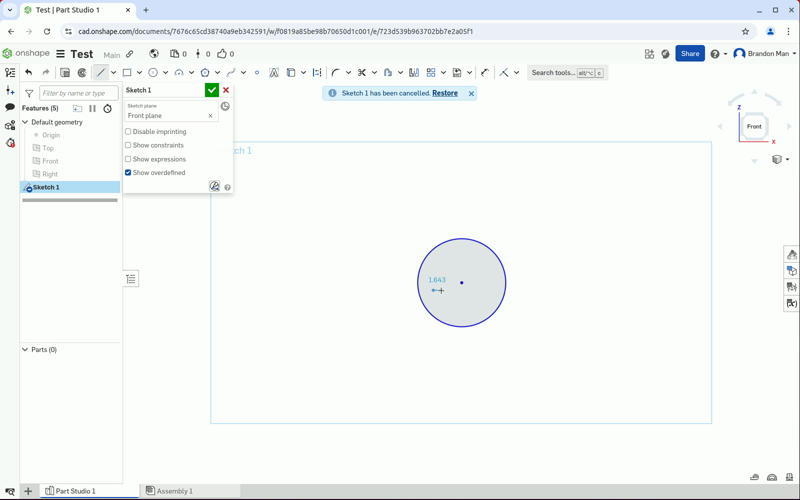
key(esc)
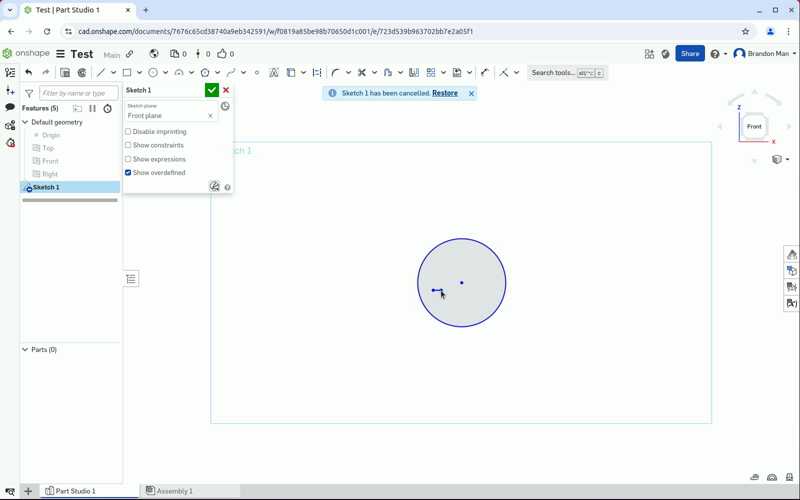
key(a)
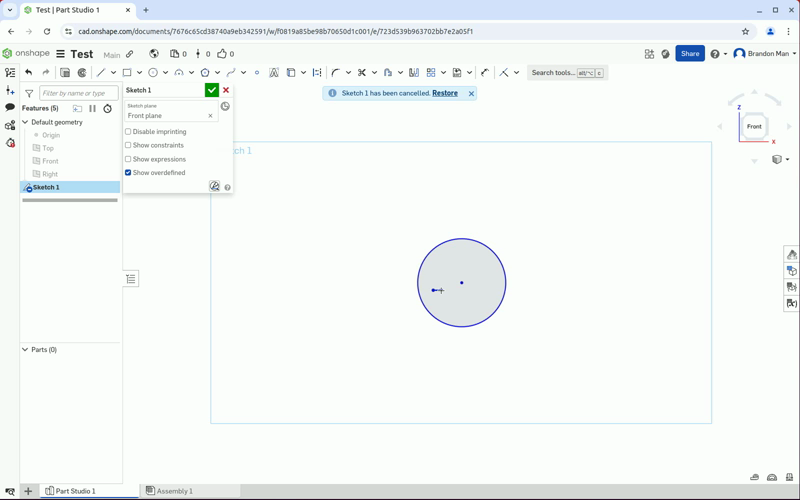
mouse_move(441, 290)
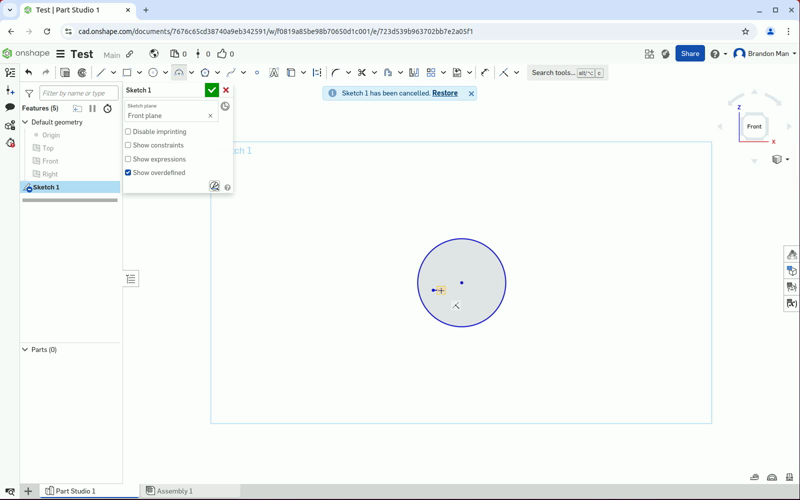
click(441, 290)
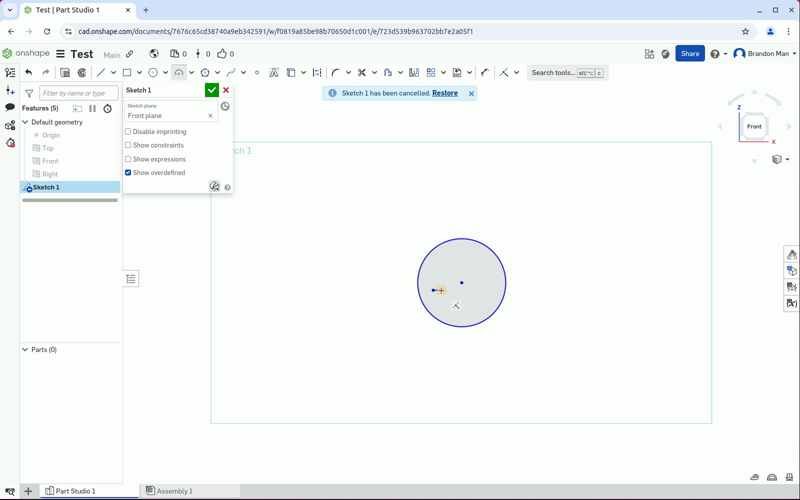
key_down(shift)
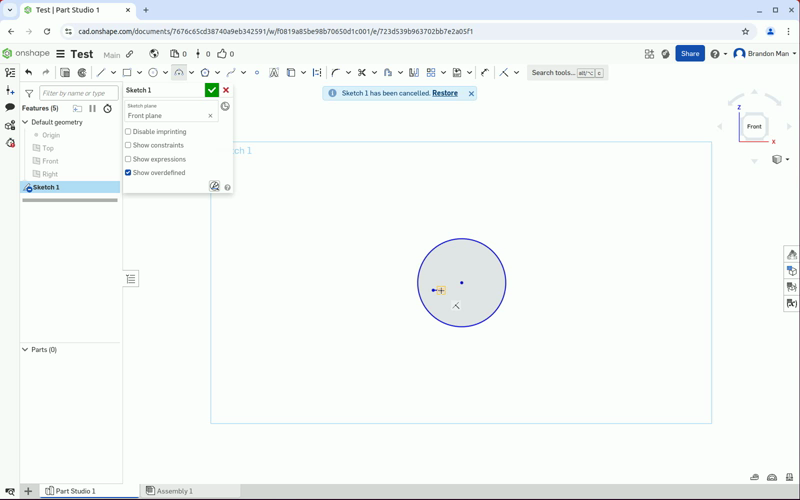
mouse_move(481, 290)
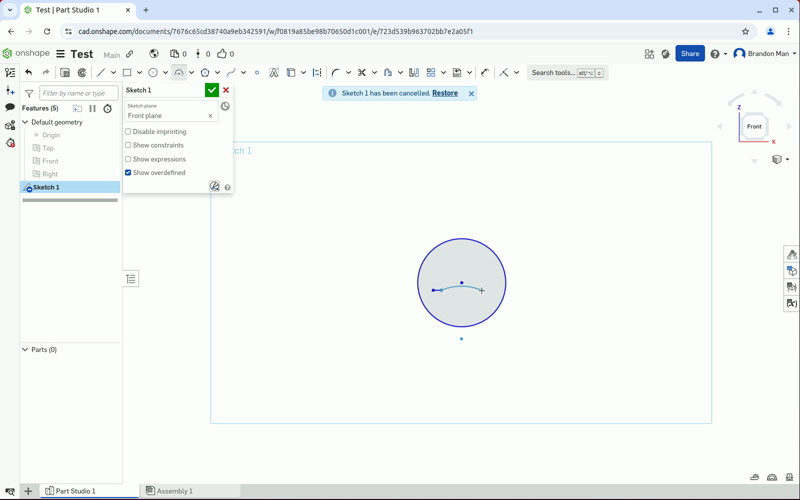
click(481, 290)
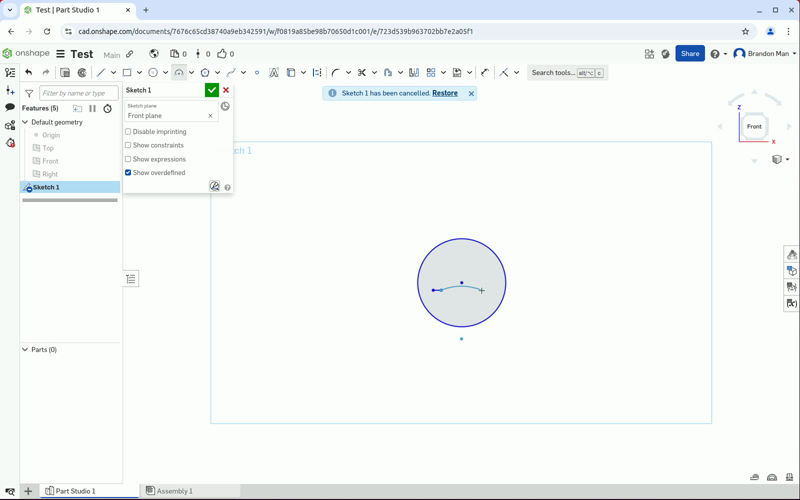
mouse_move(461, 304)
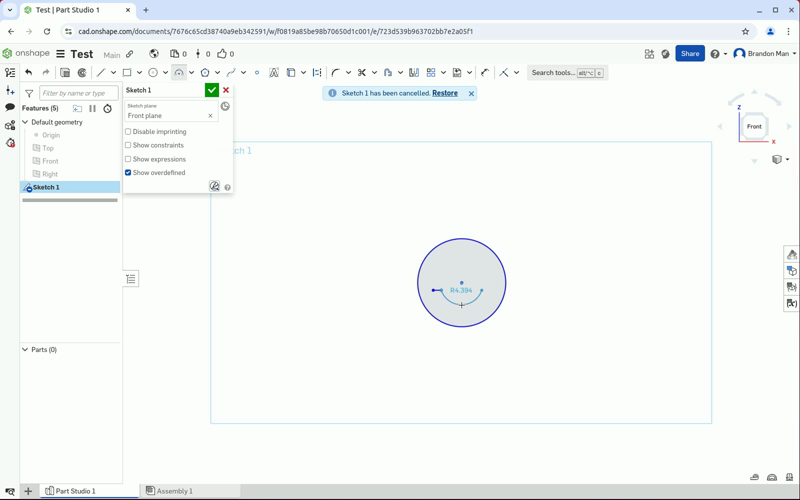
click(461, 304)
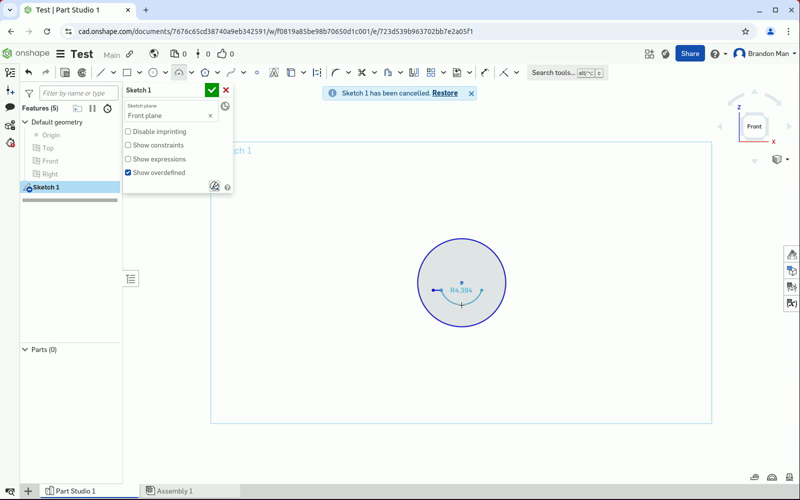
key_up(shift)
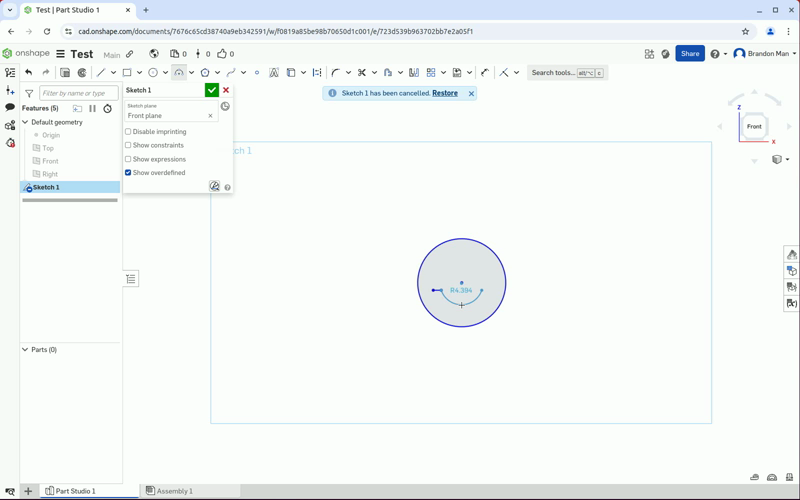
key(esc)
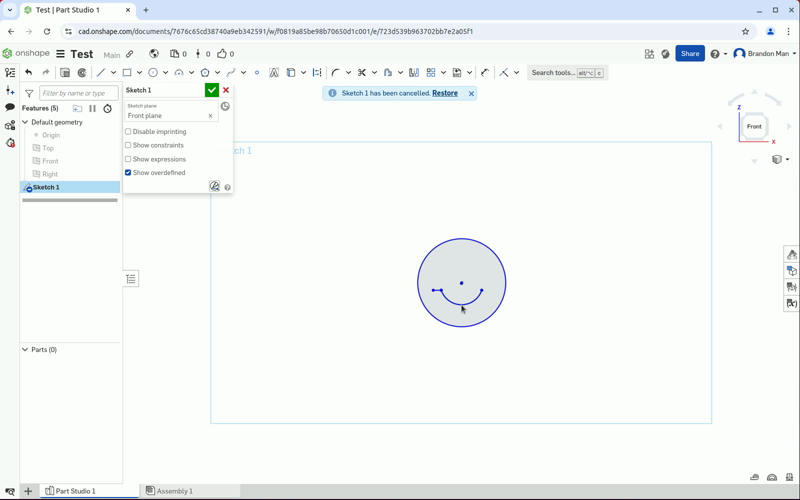
key(l)
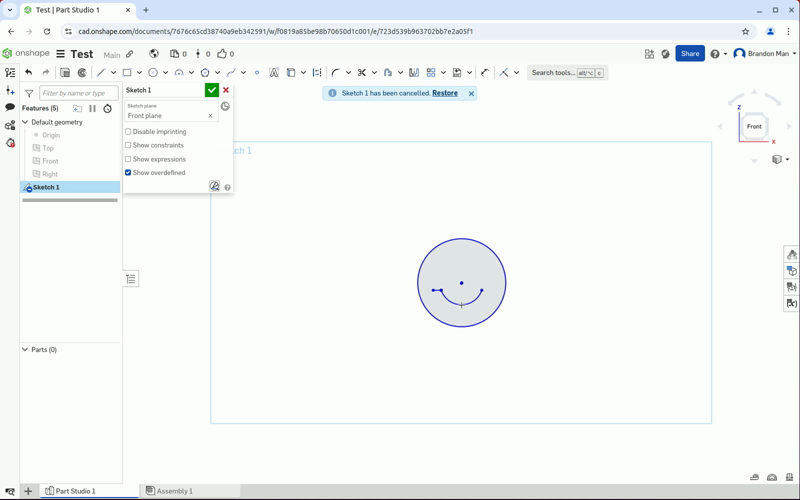
mouse_move(481, 290)
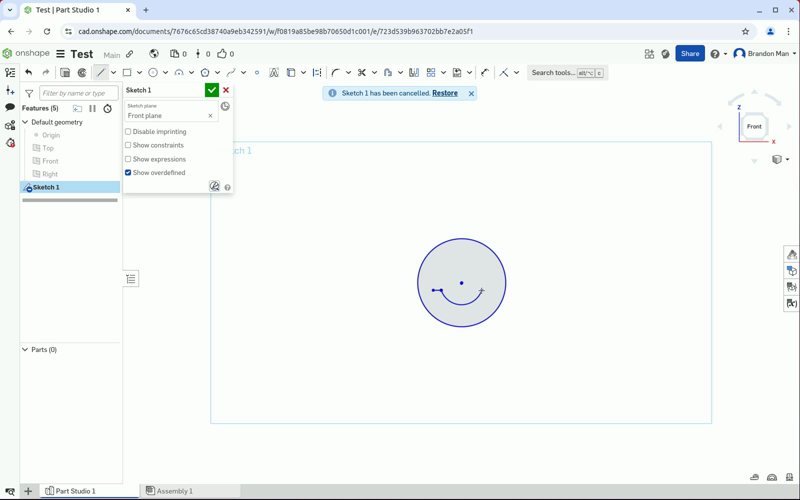
click(481, 290)
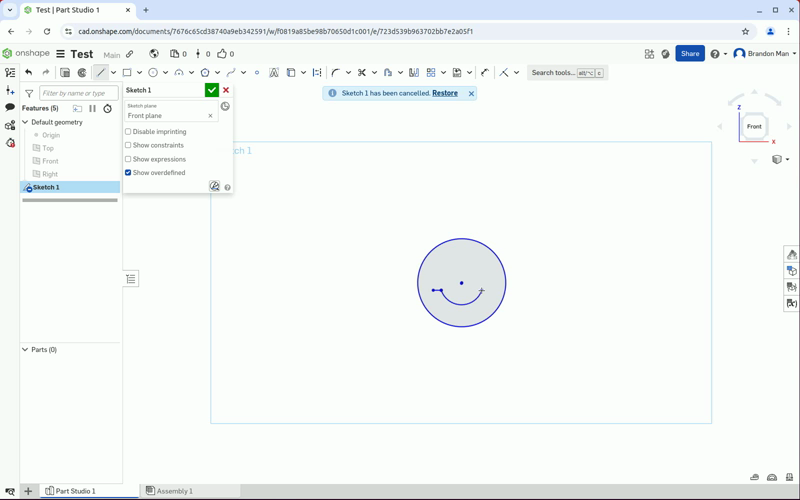
key_down(shift)
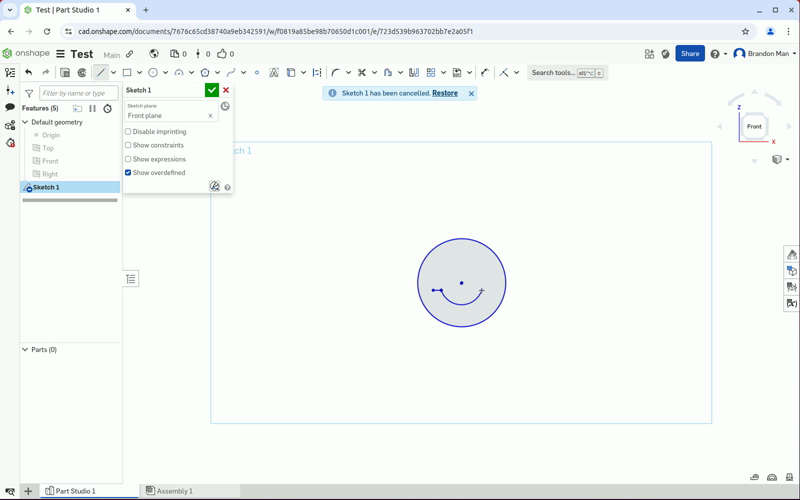
mouse_move(511, 290)
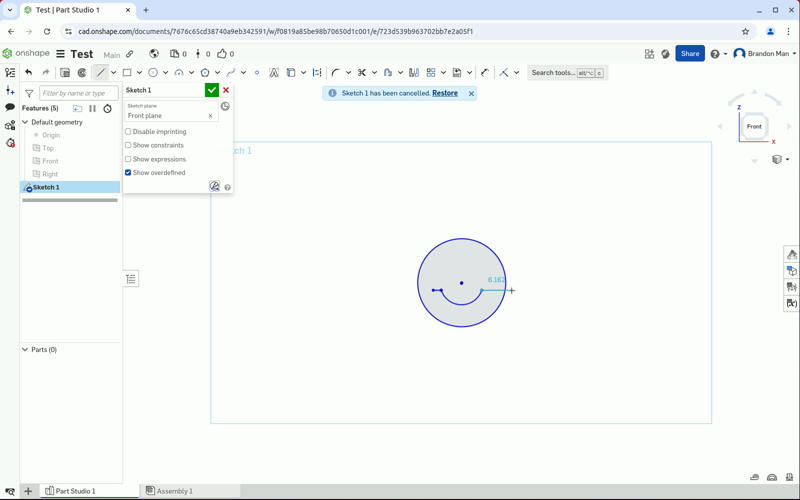
mouse_move(489, 290)
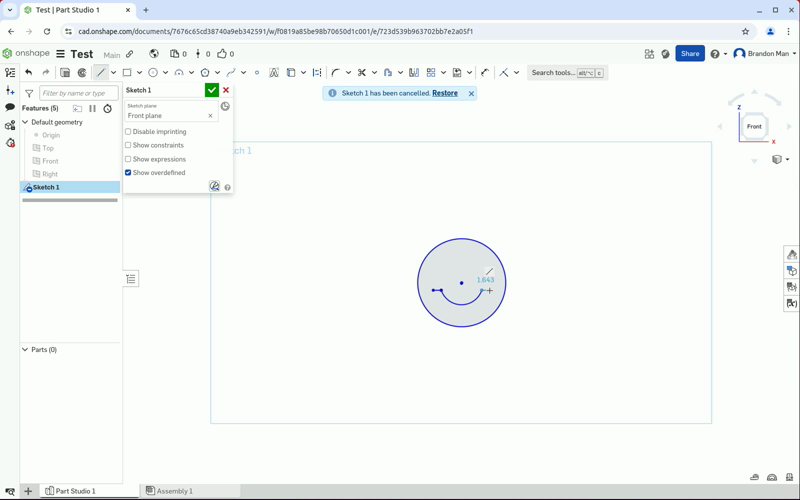
click(489, 290)
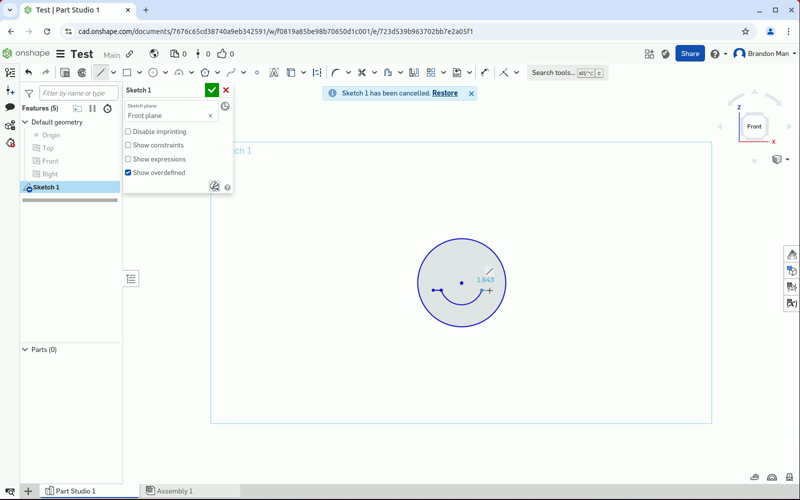
key_up(shift)
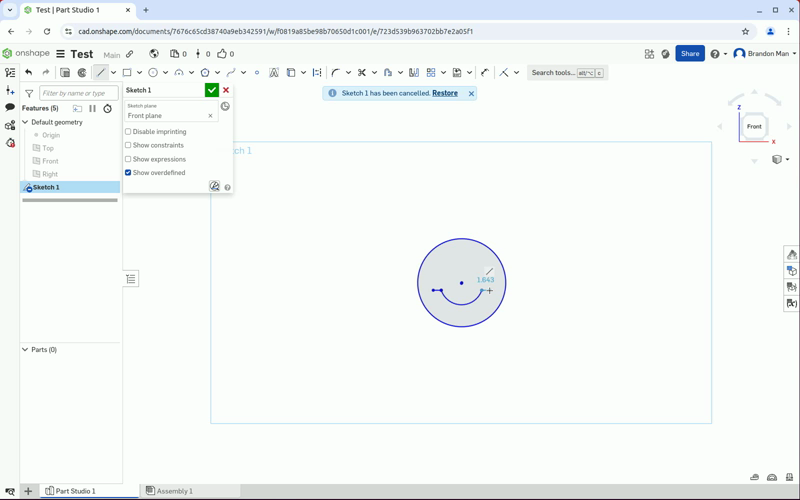
key_down(shift)
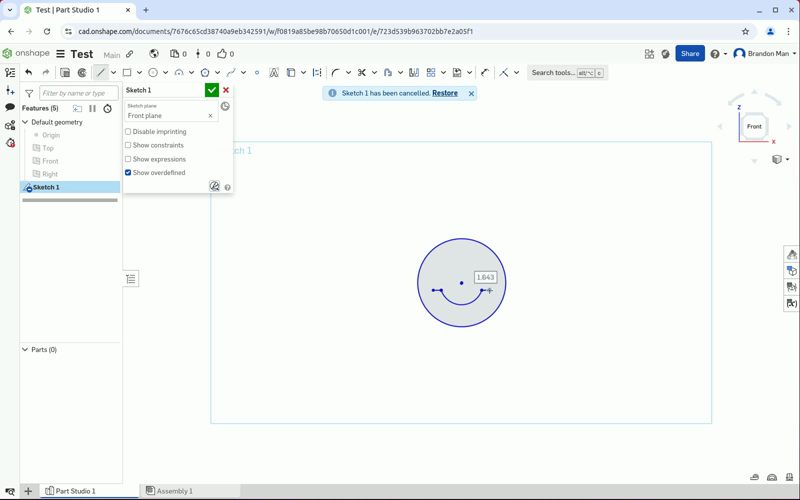
mouse_move(519, 290)
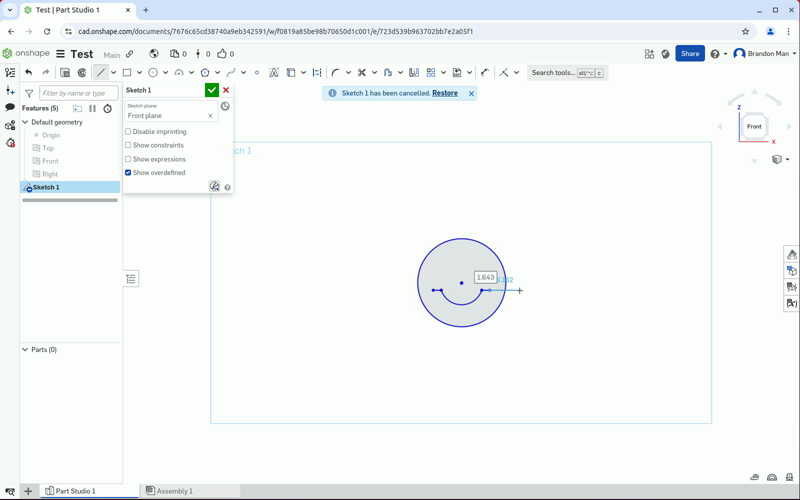
mouse_move(489, 275)
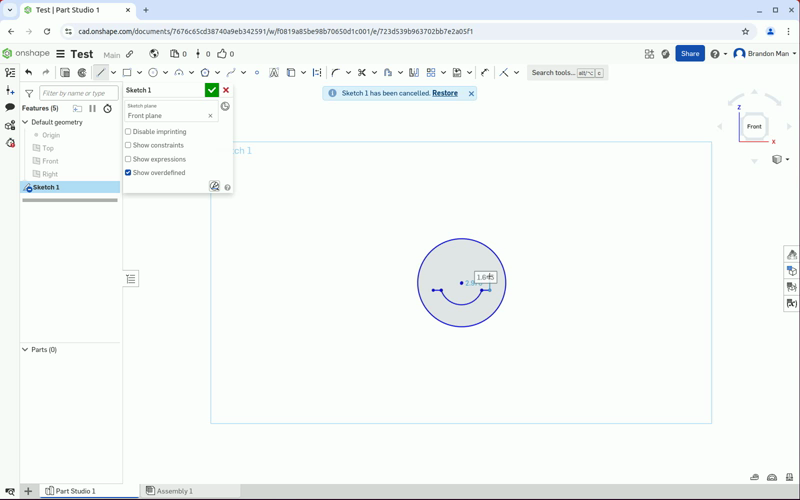
click(489, 275)
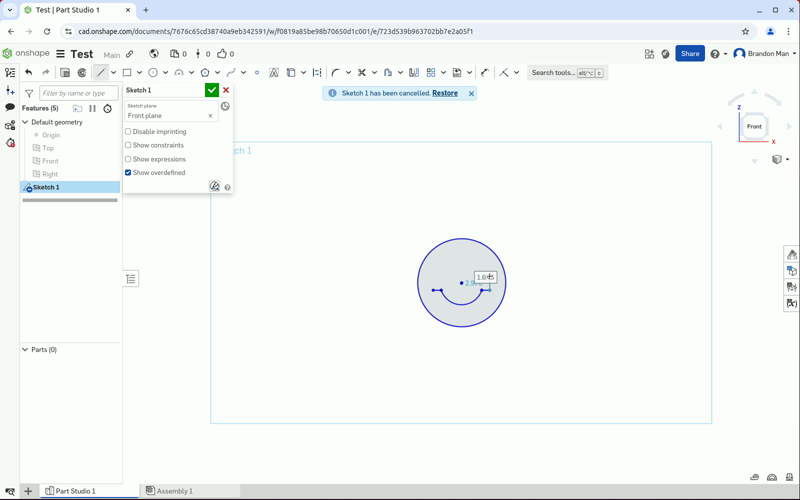
key_up(shift)
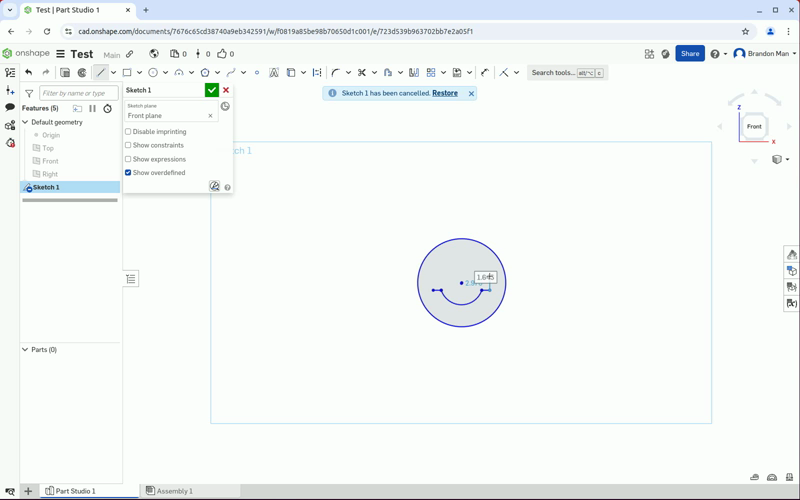
key_down(shift)
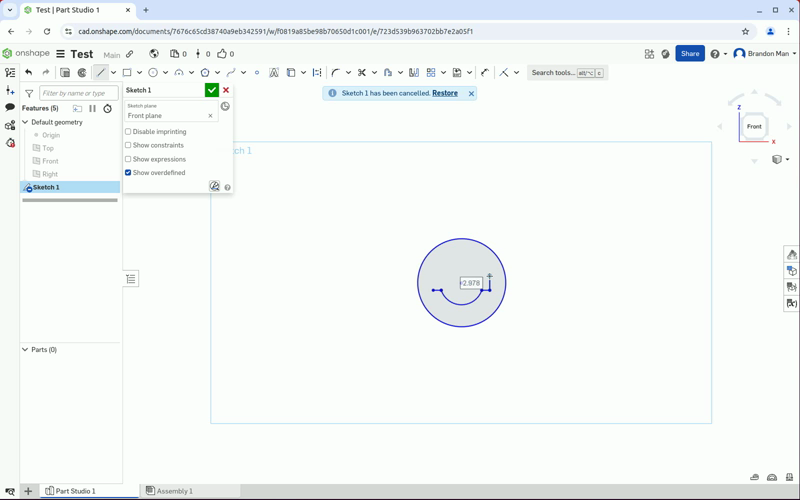
mouse_move(519, 275)
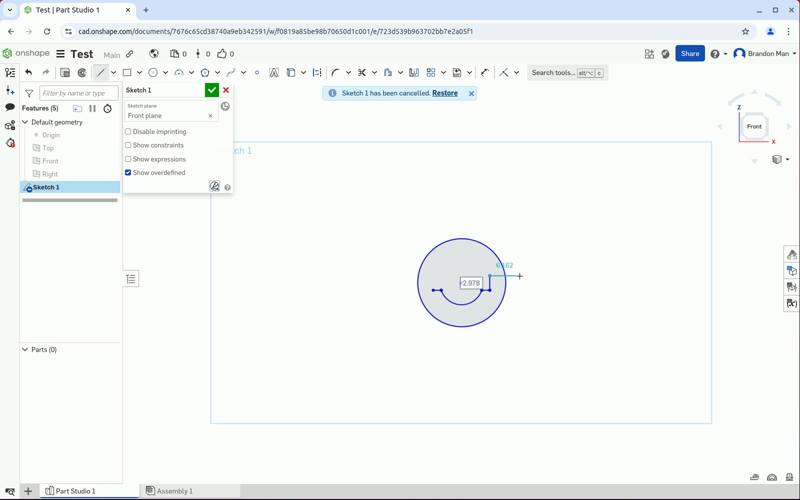
mouse_move(481, 275)
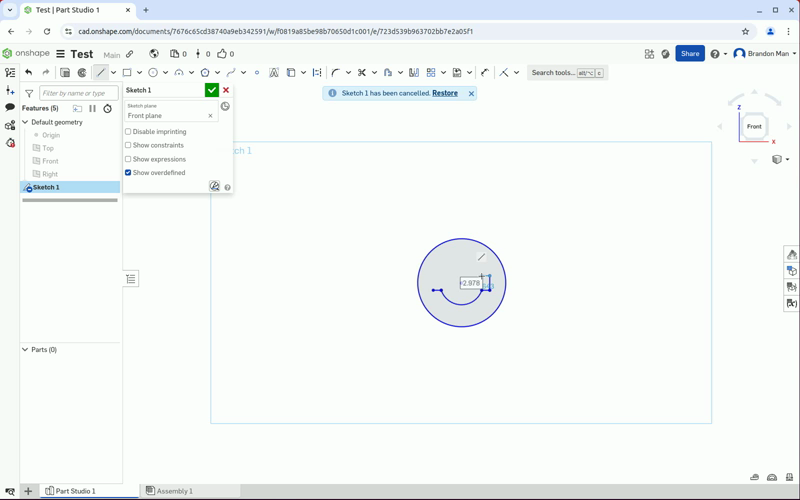
click(481, 275)
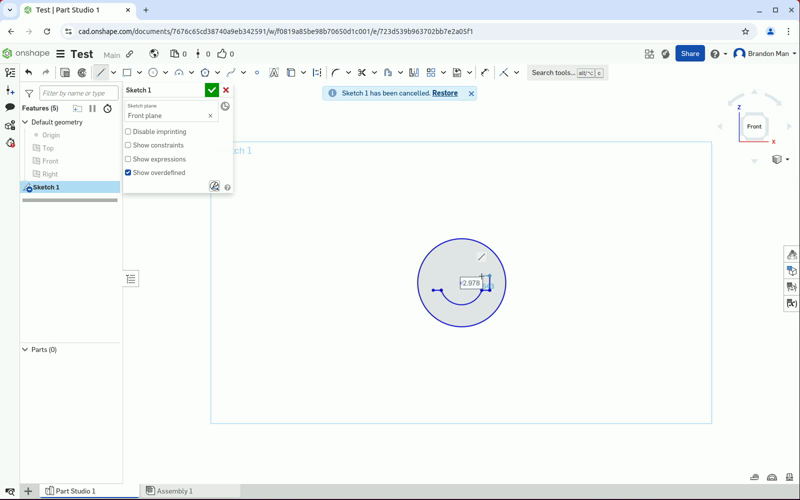
key_up(shift)
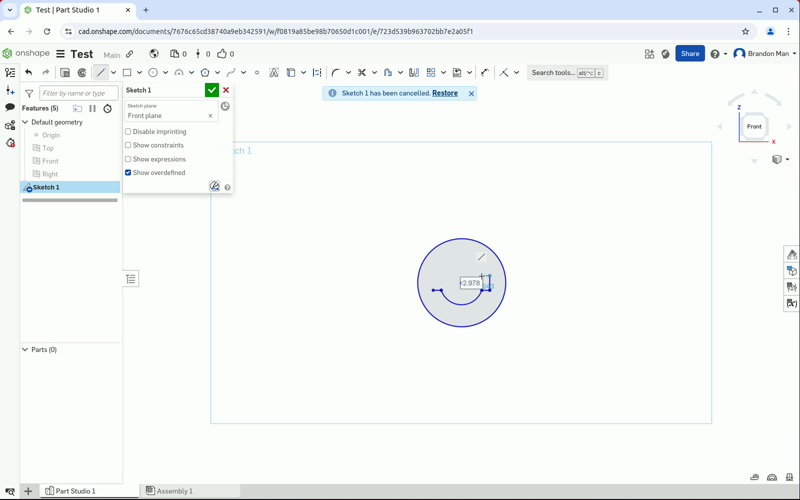
key(esc)
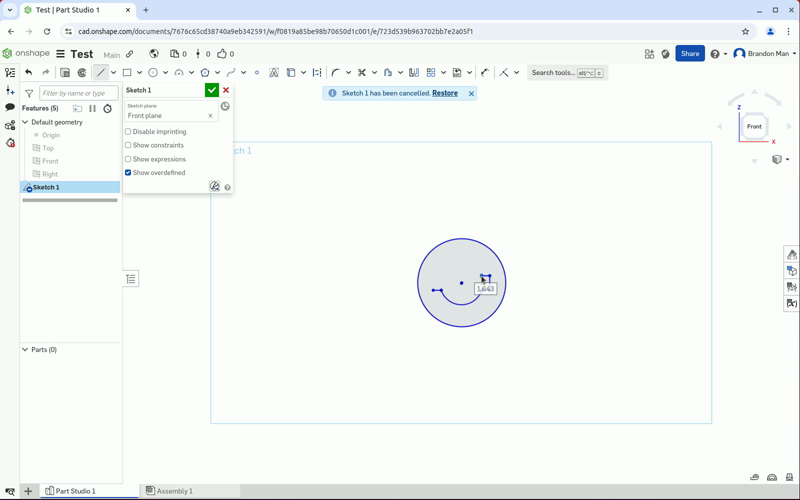
key(a)
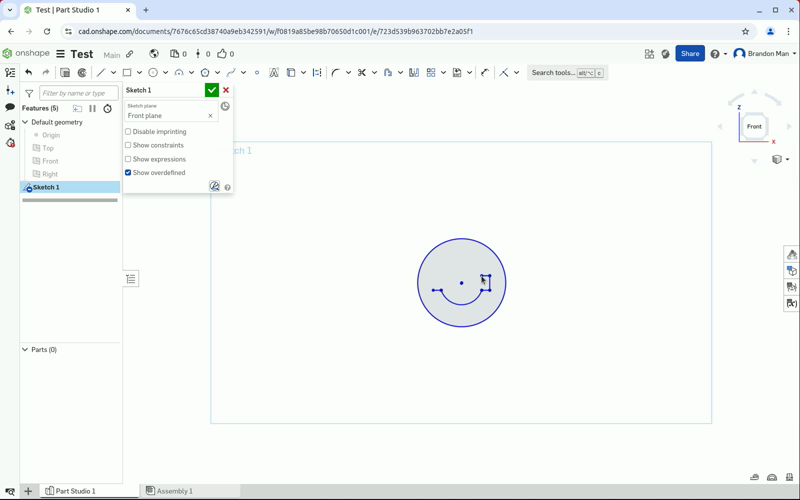
mouse_move(481, 275)
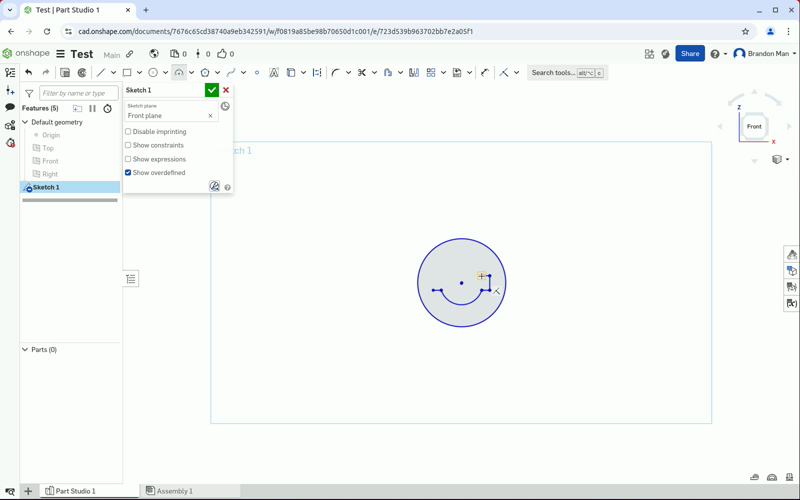
click(481, 275)
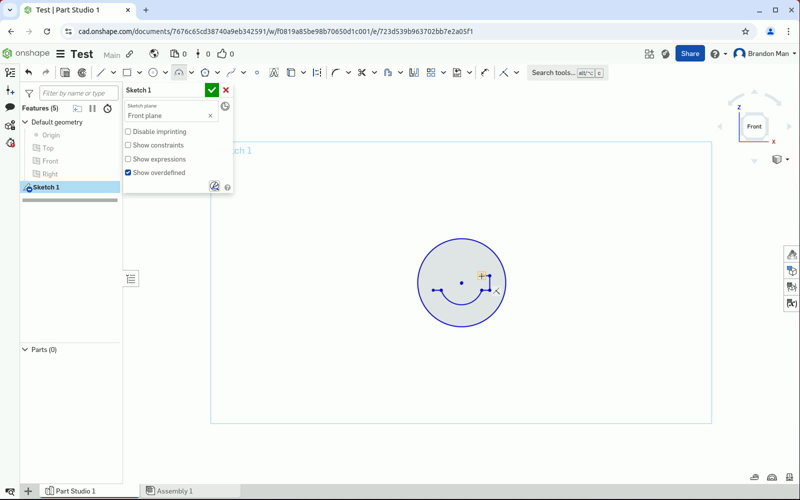
key_down(shift)
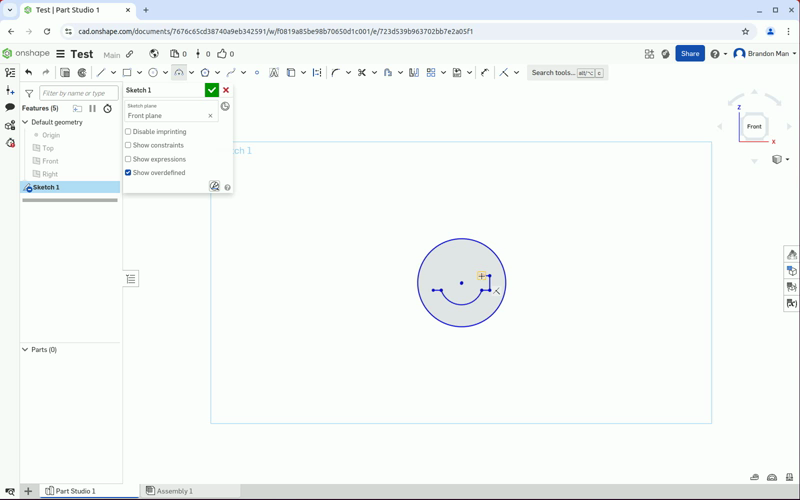
mouse_move(441, 275)
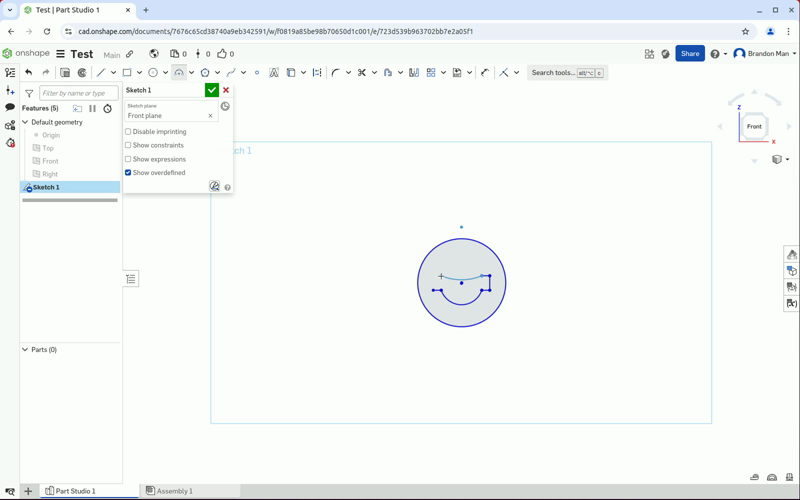
click(441, 275)
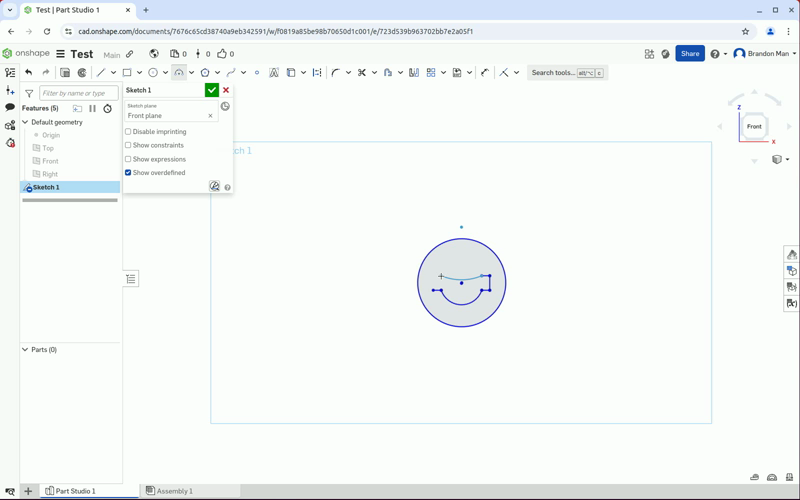
mouse_move(461, 261)
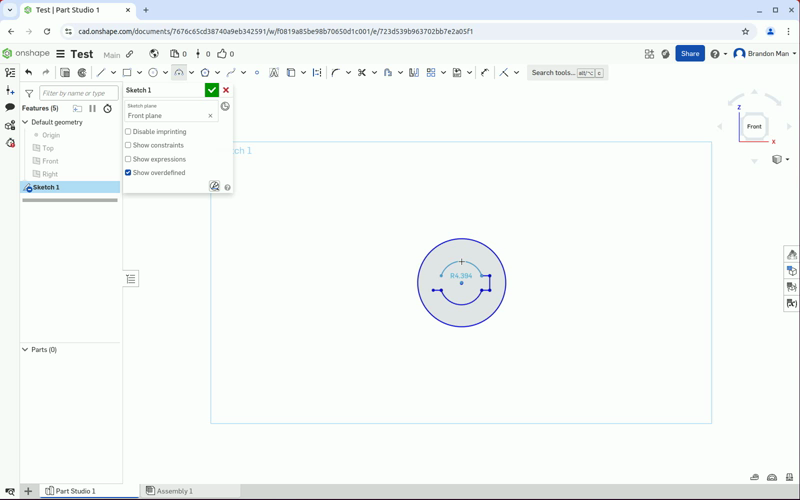
click(461, 261)
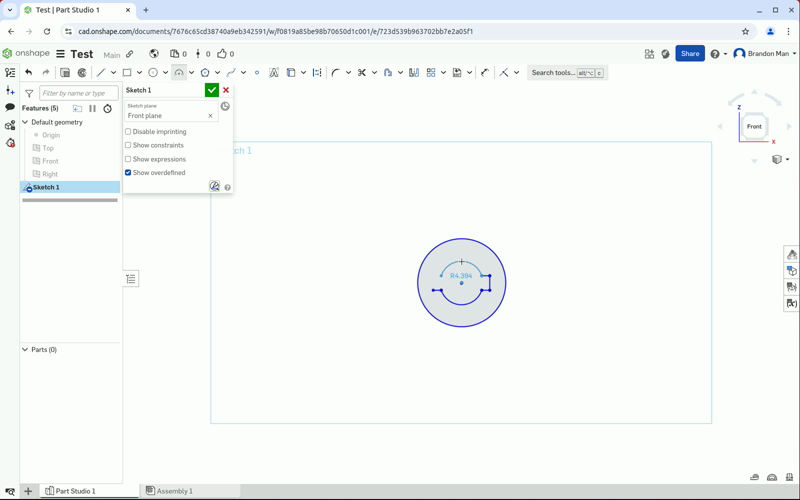
key_up(shift)
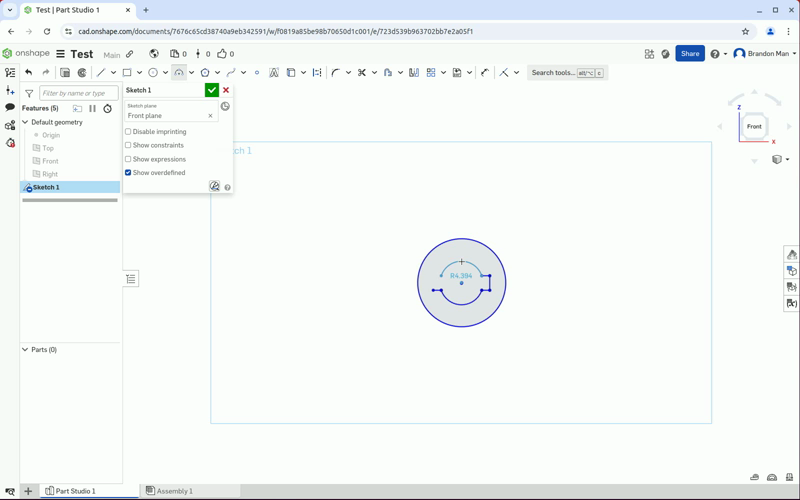
key(esc)
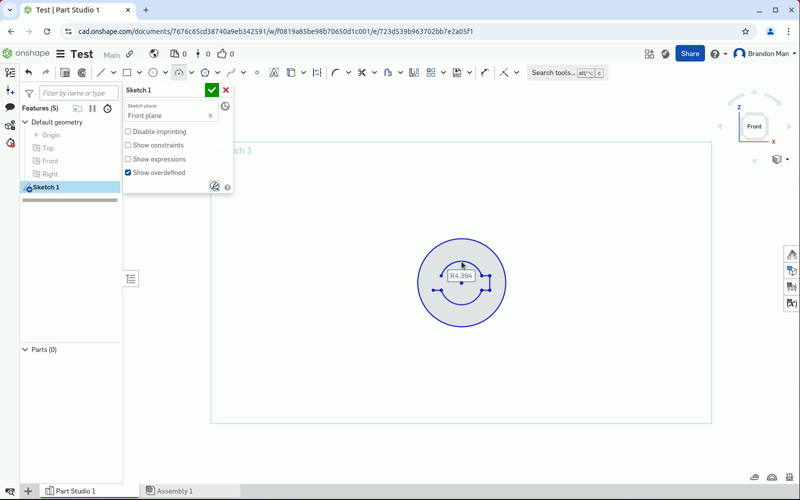
key(l)
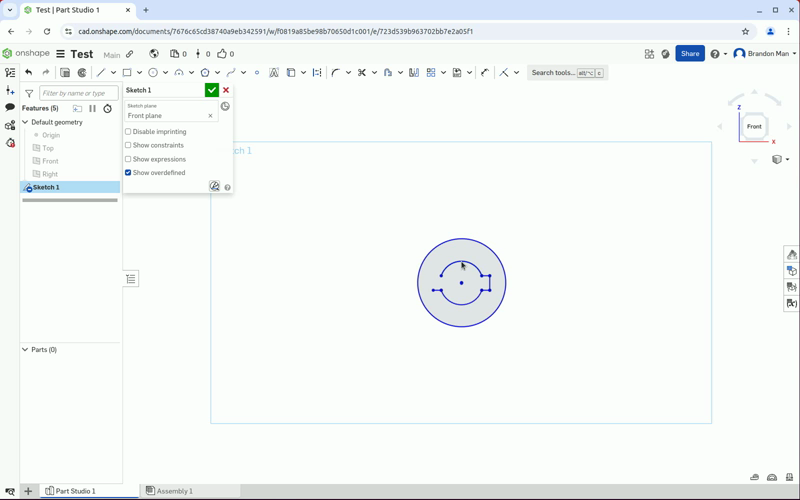
mouse_move(441, 275)
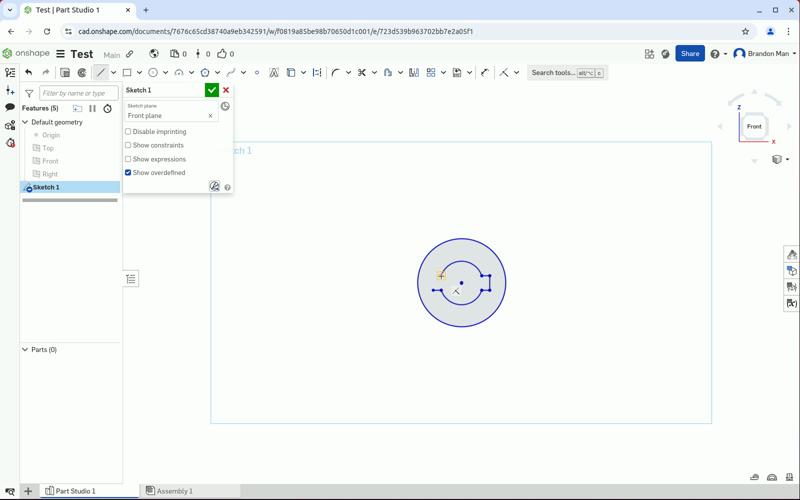
click(441, 275)
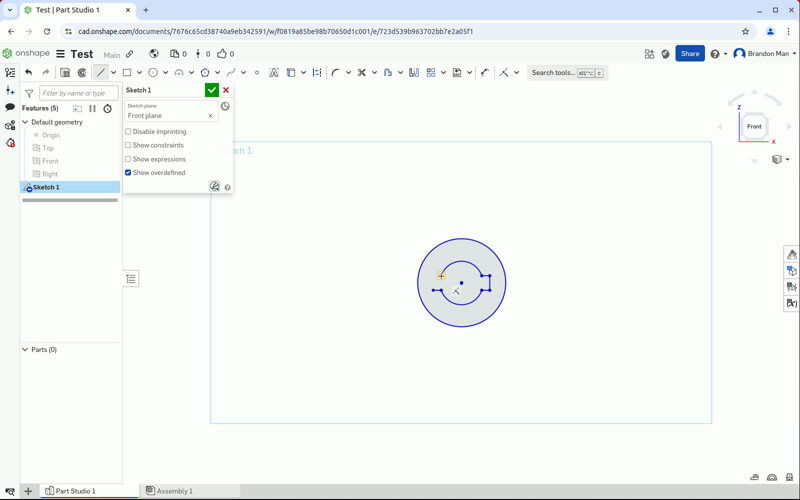
key_down(shift)
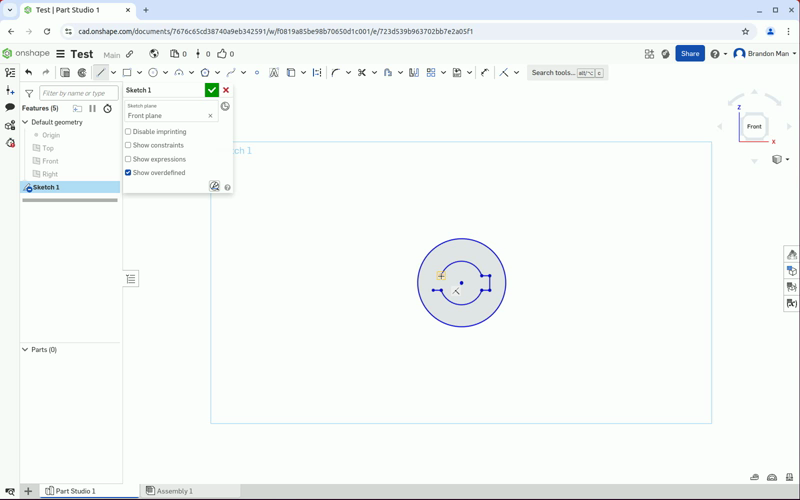
mouse_move(471, 275)
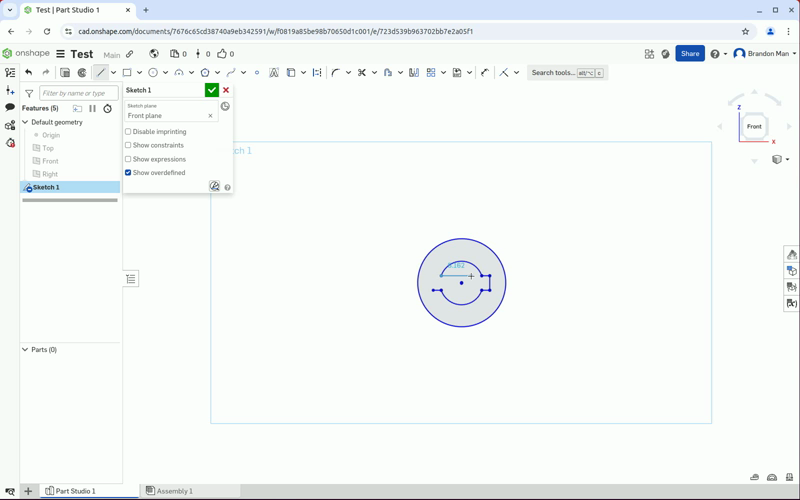
mouse_move(433, 275)
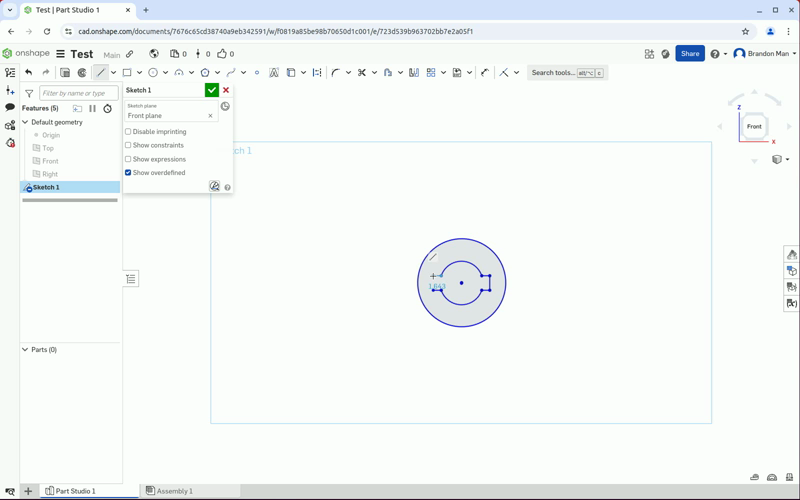
click(433, 275)
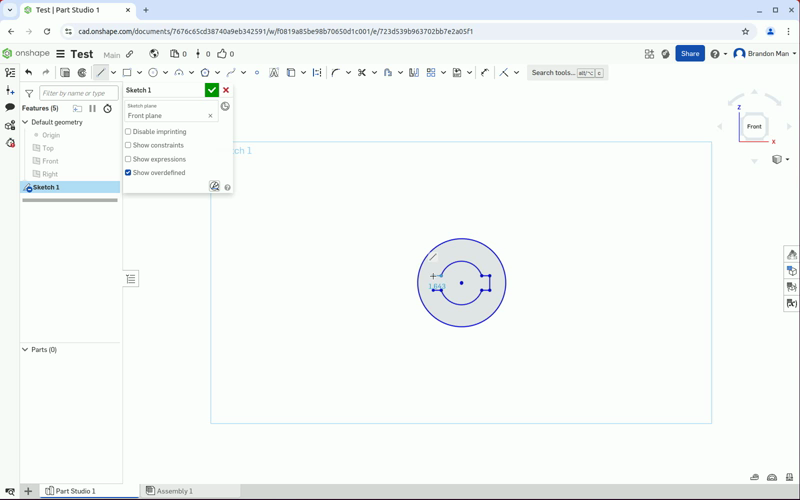
key_up(shift)
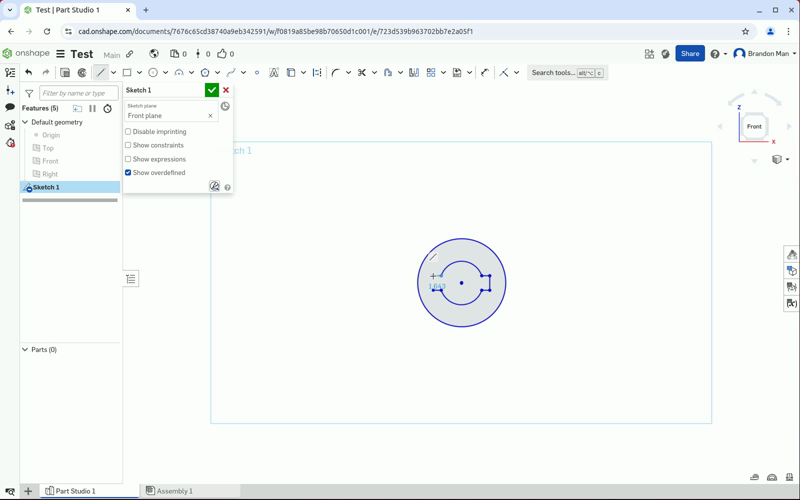
mouse_move(463, 275)
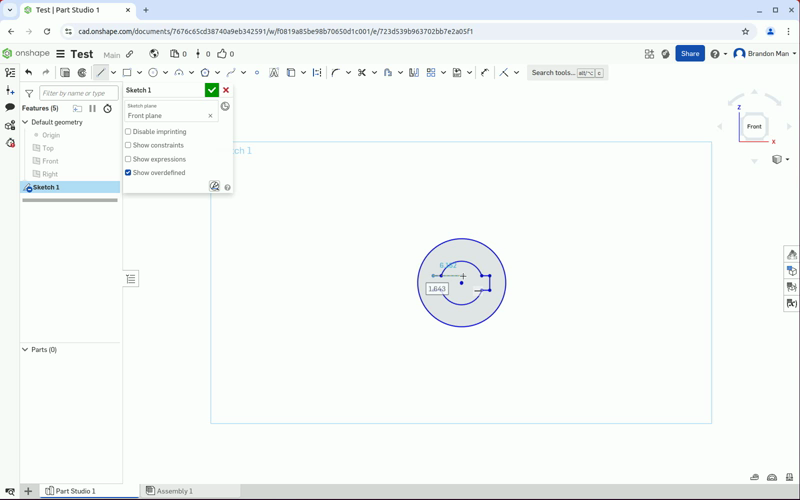
key_down(shift)
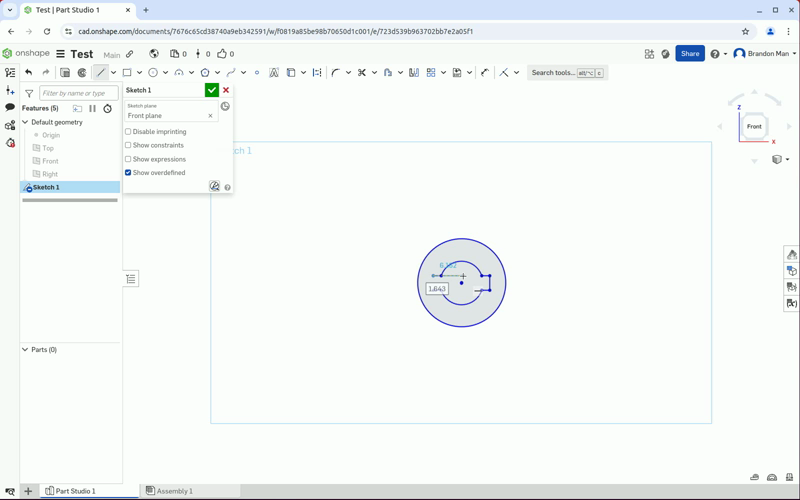
mouse_move(433, 290)
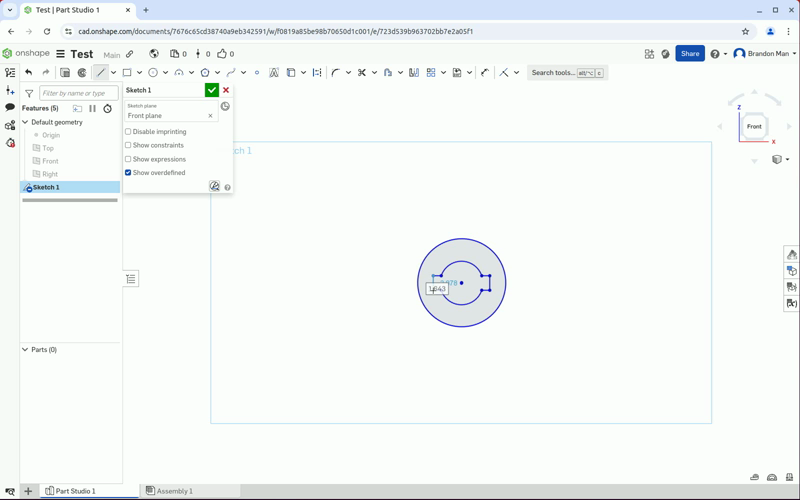
key_up(shift)
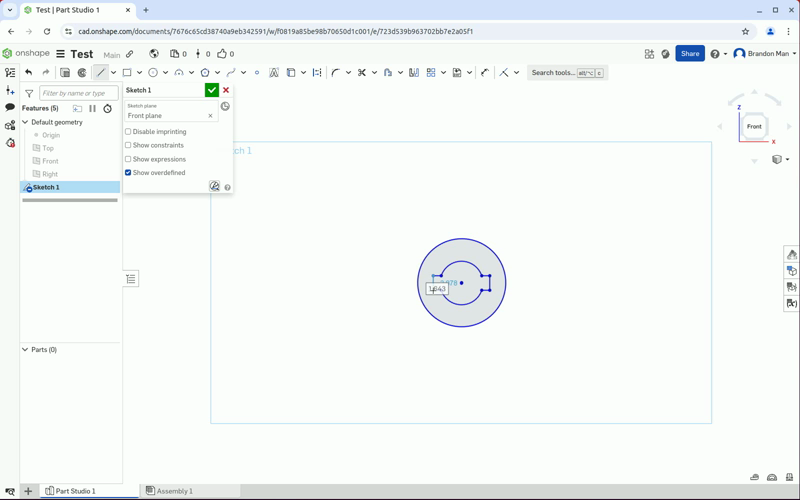
click(433, 290)
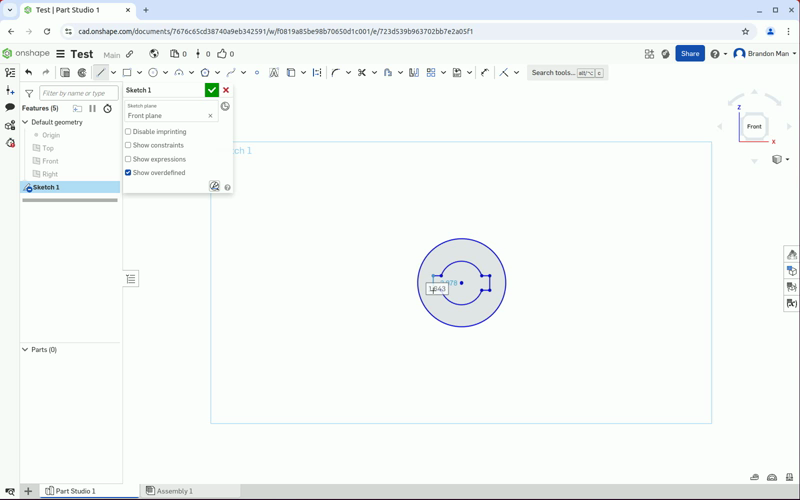
key(esc)
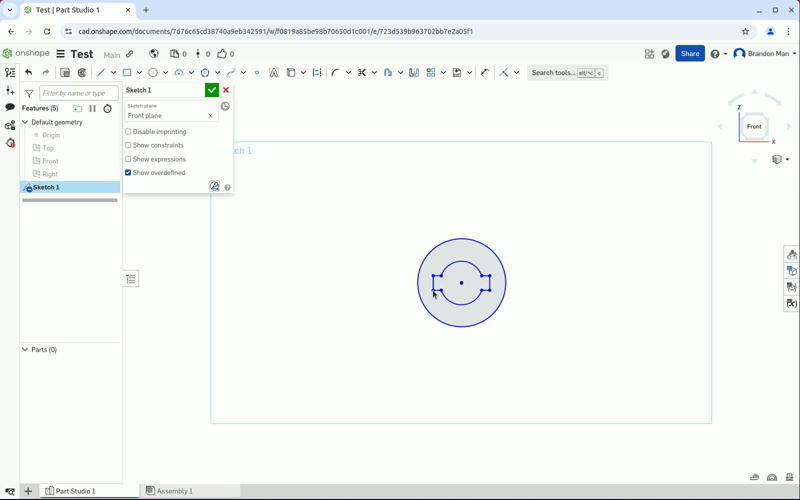
mouse_move(487, 257)
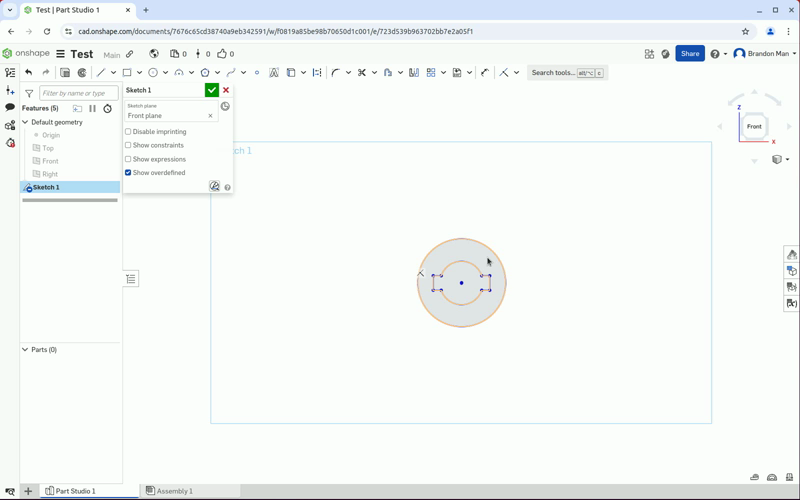
click(487, 257)
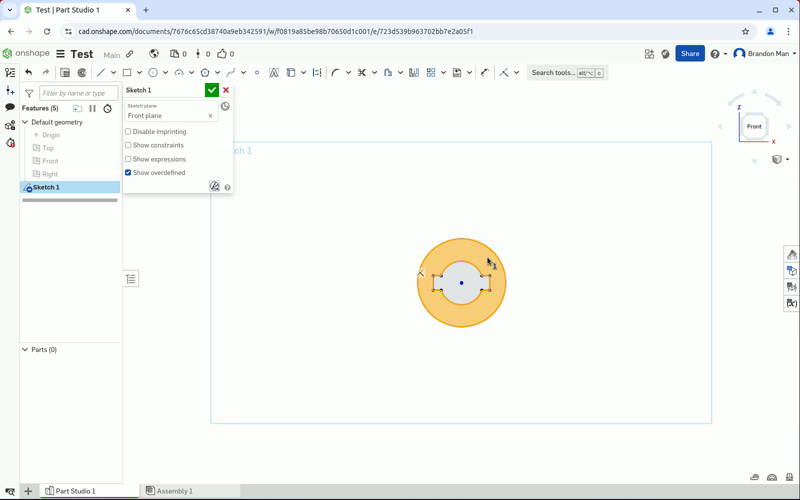
mouse_move(73, 352)
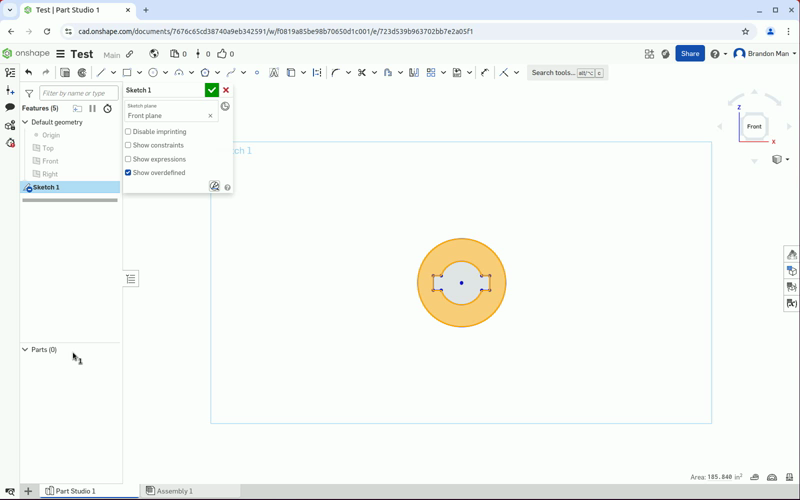
key(shift+y)
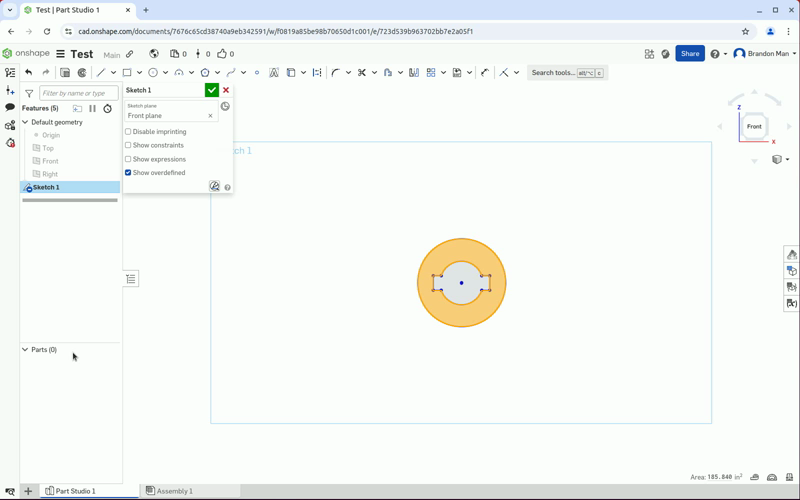
key(shift+e)
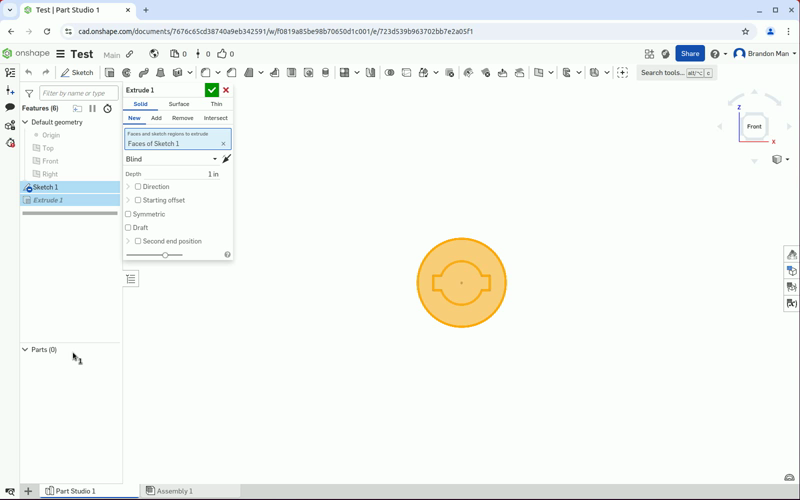
mouse_move(143, 106)
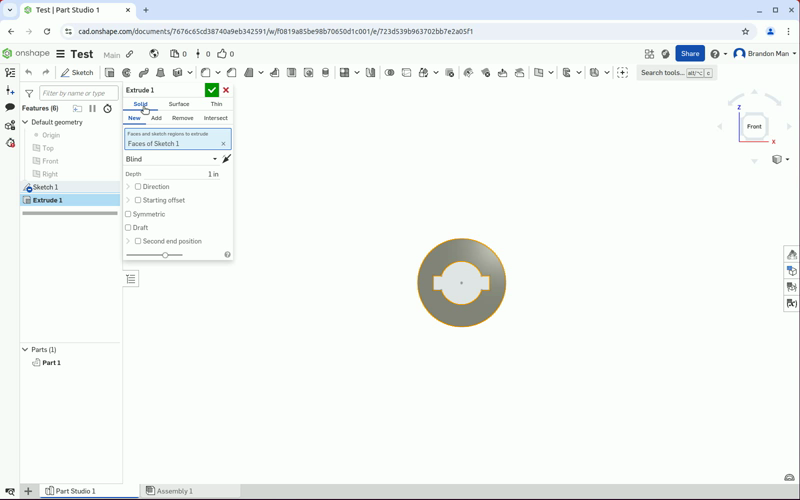
click(143, 106)
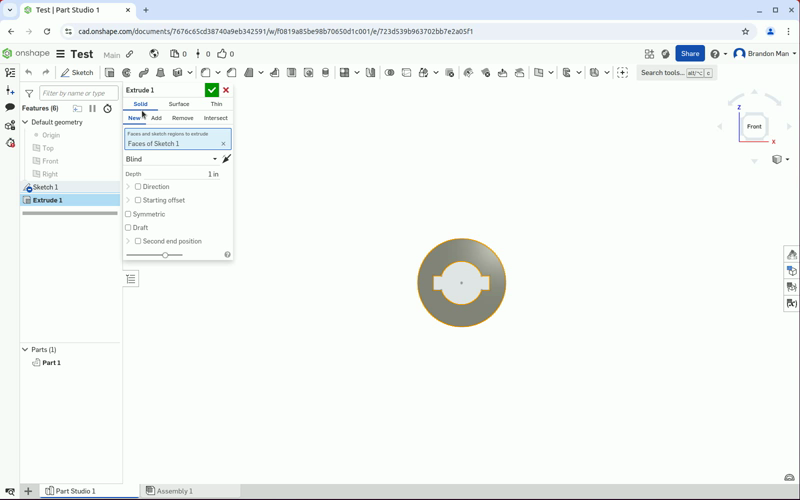
mouse_move(137, 120)
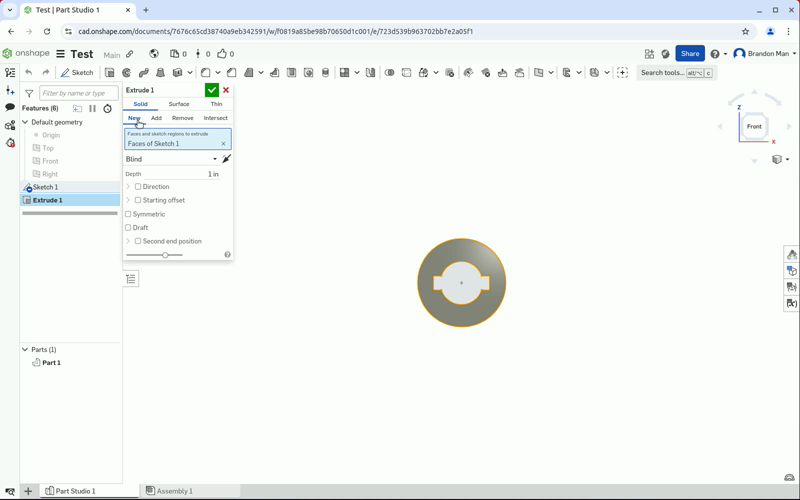
click(137, 120)
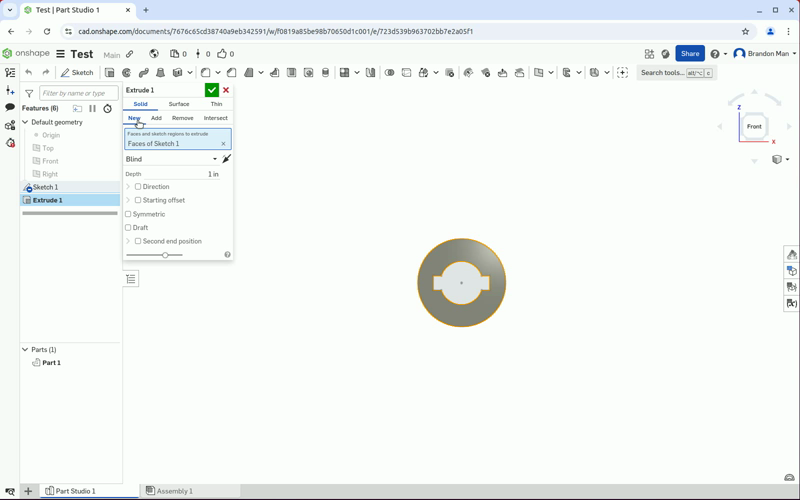
key(tab, 4)
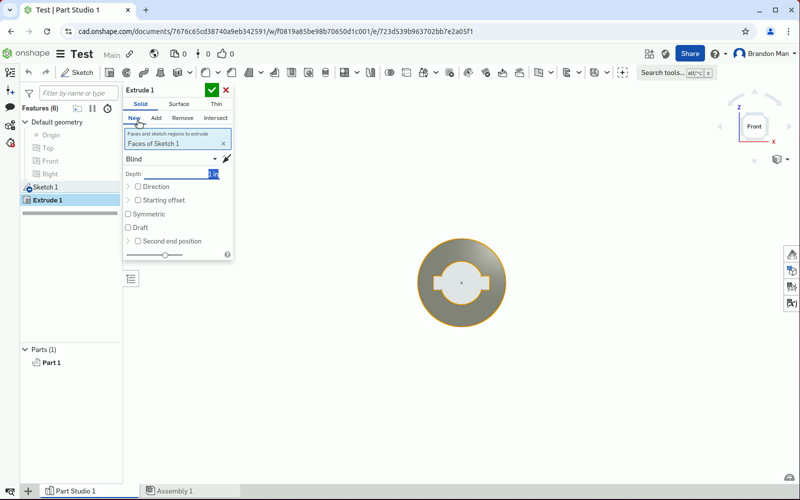
text(7.703)
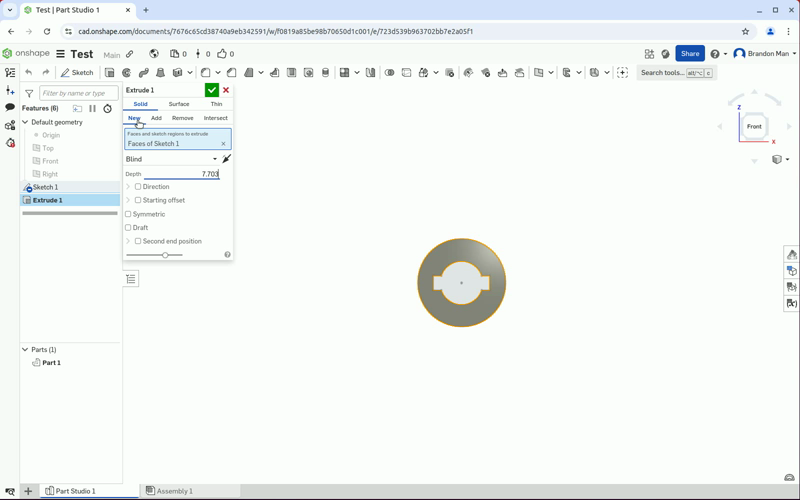
key(enter)
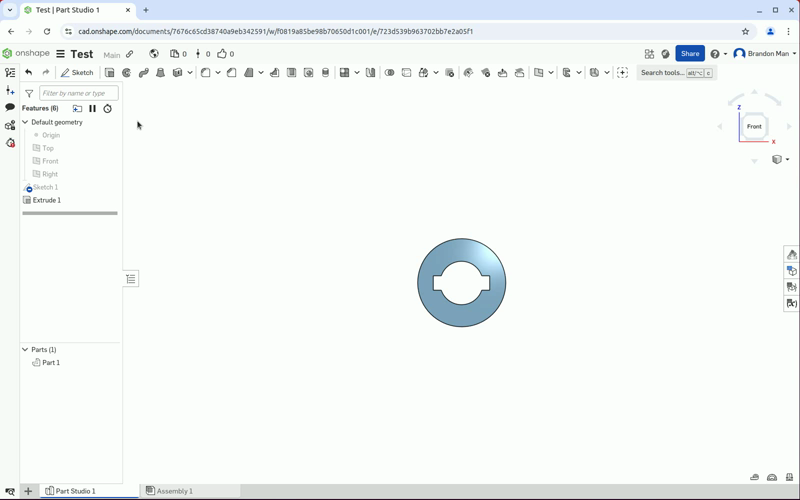
key(shift+h)
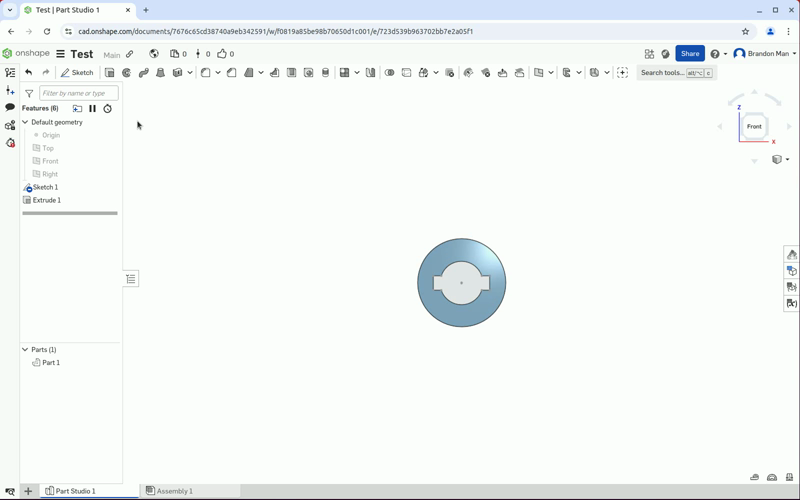
key(shift+h)
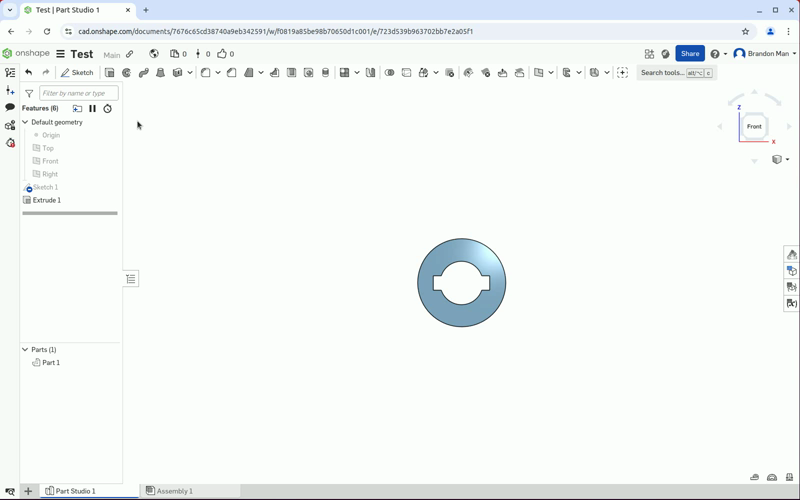
mouse_move(73, 189)
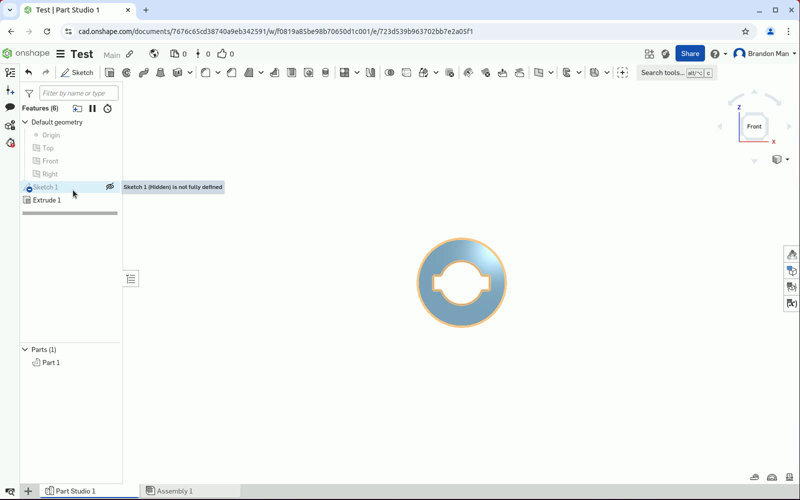
click(73, 189)
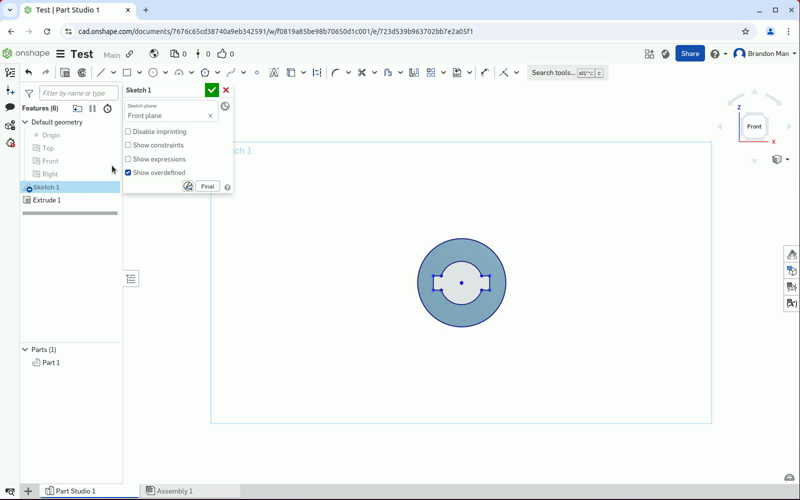
mouse_move(229, 92)
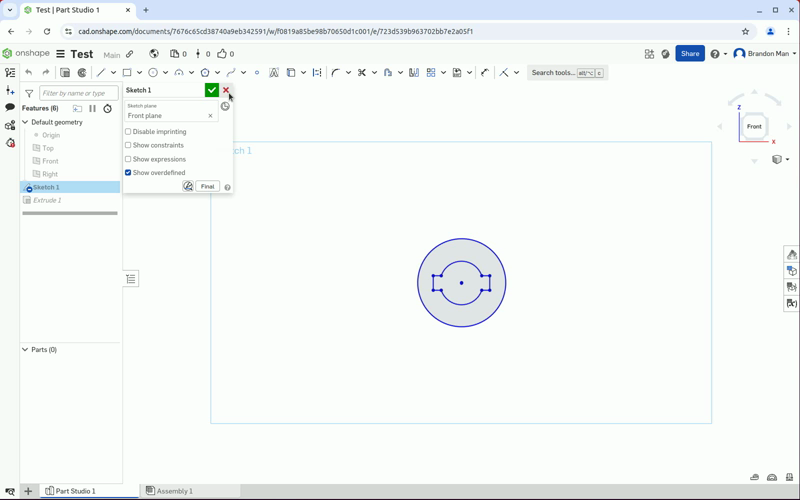
click(229, 92)
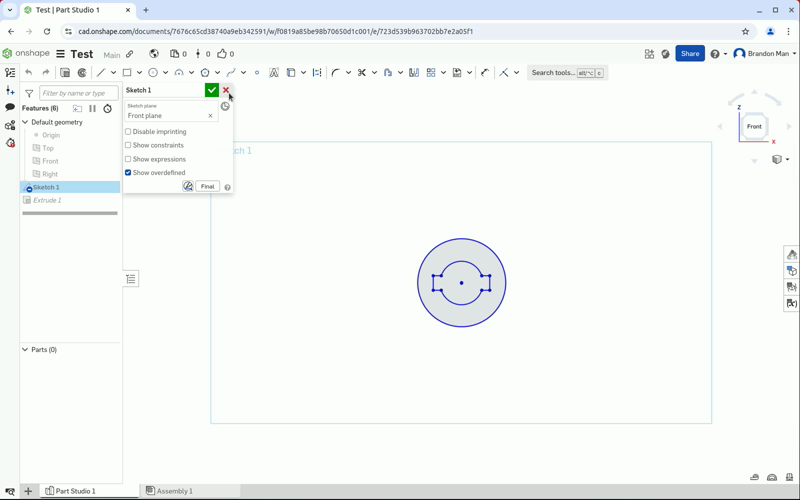
key(shift+s)
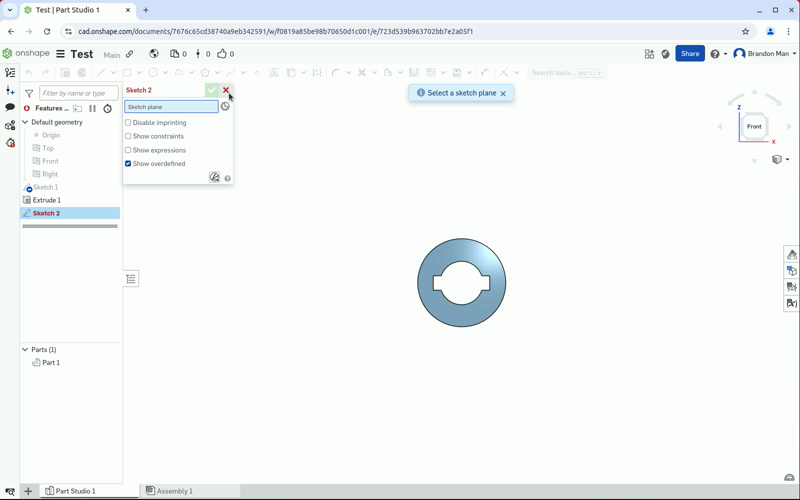
mouse_move(73, 163)
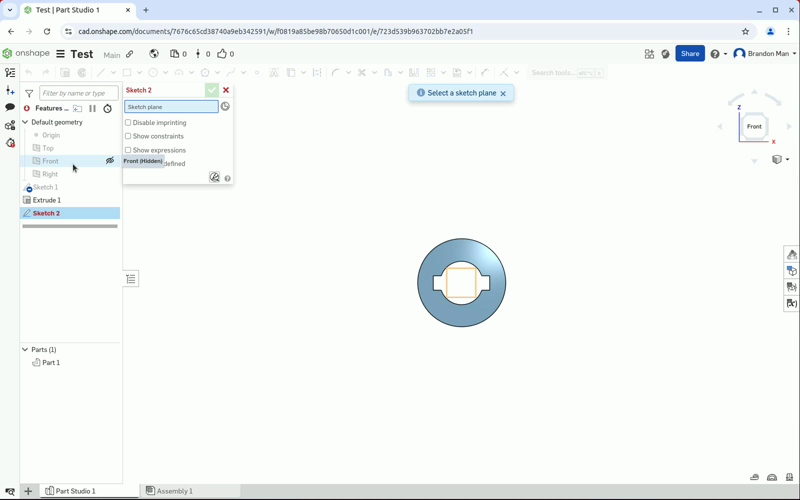
click(73, 163)
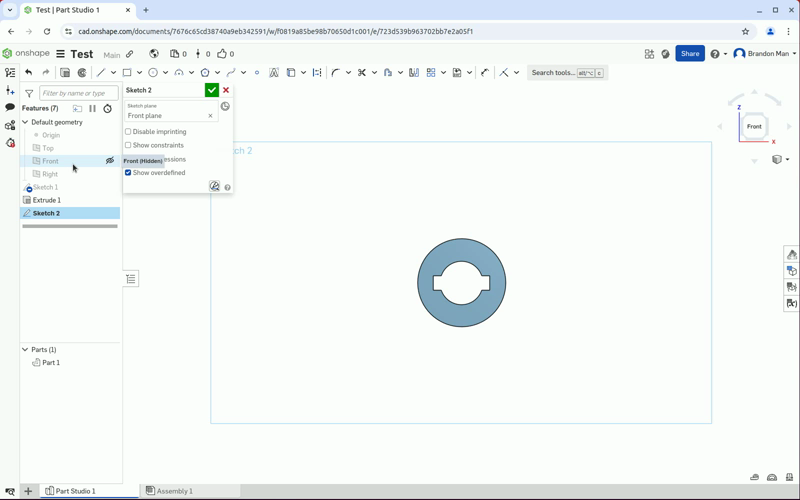
mouse_move(73, 352)
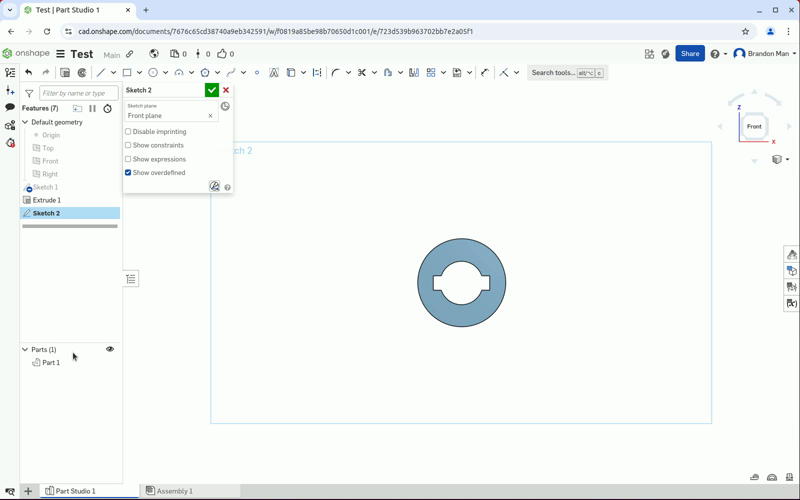
key(y)
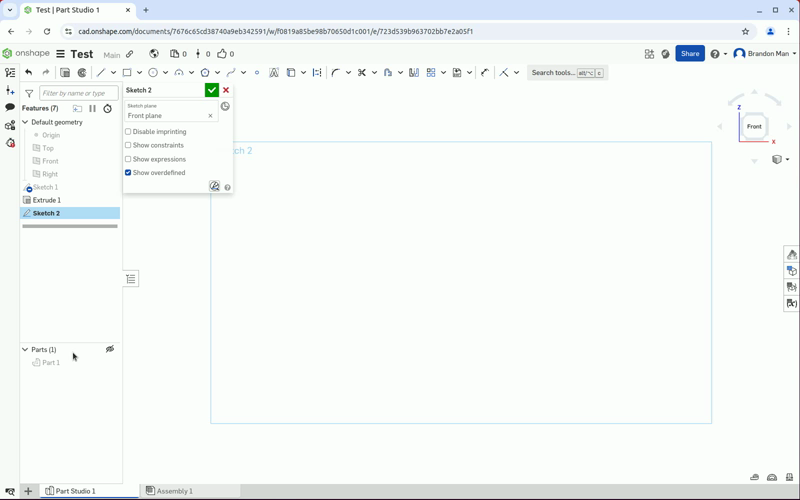
key(l)
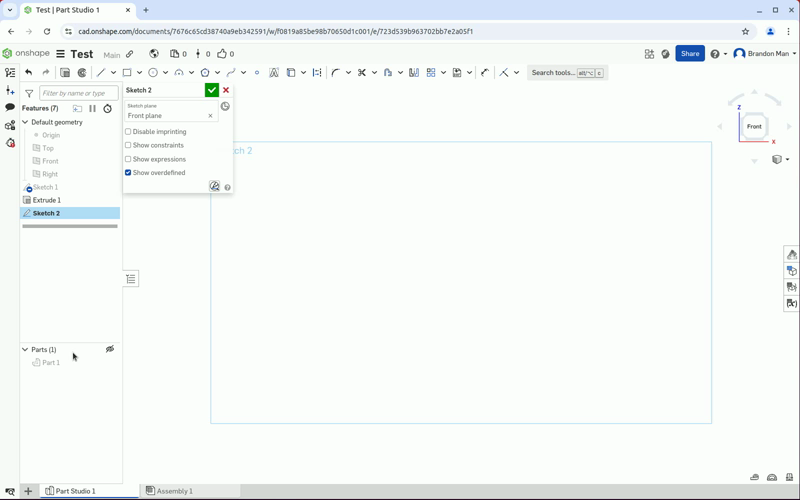
key_down(shift)
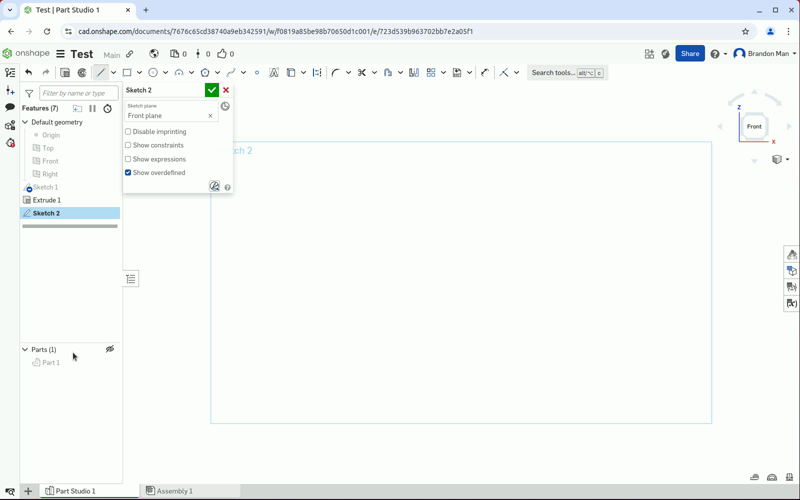
mouse_move(432, 290)
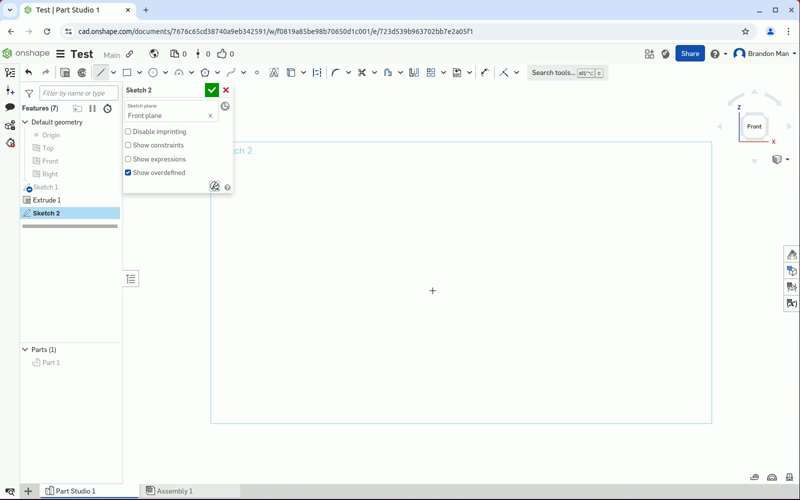
click(432, 290)
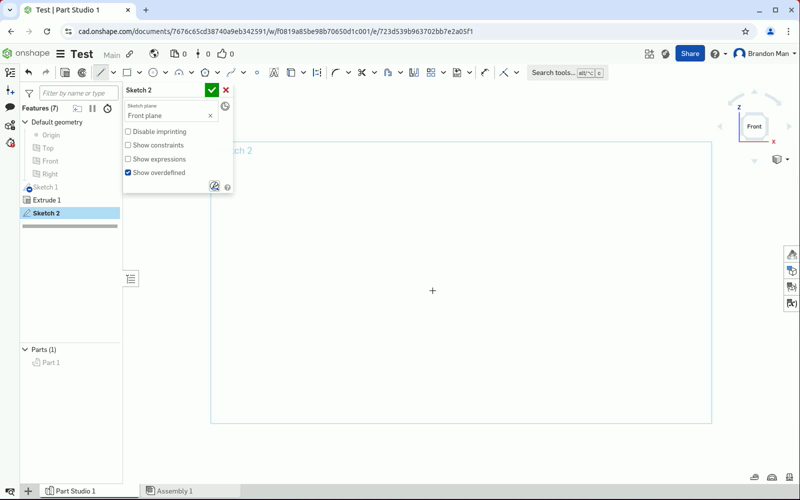
key_up(shift)
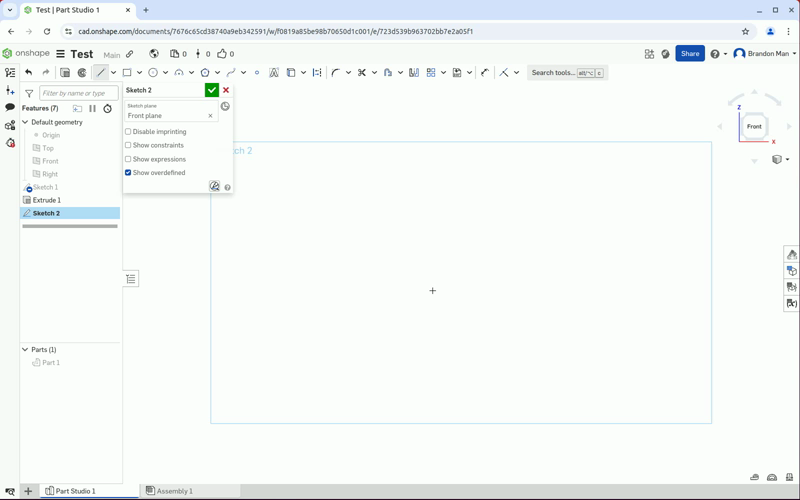
key_down(shift)
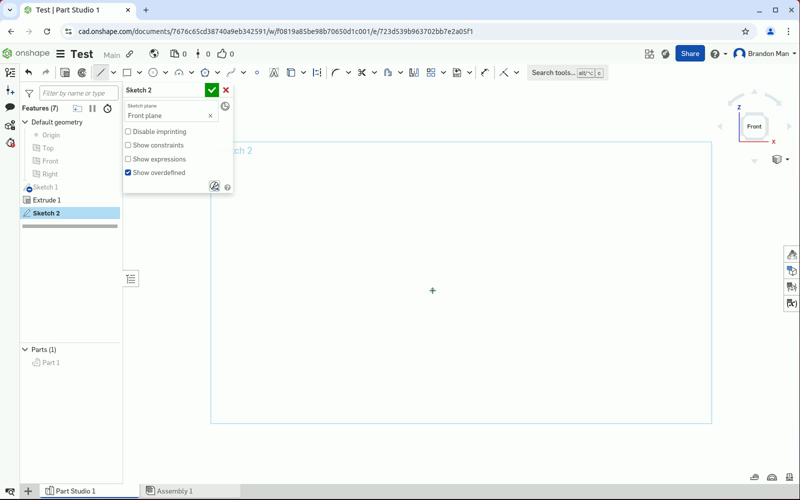
mouse_move(462, 290)
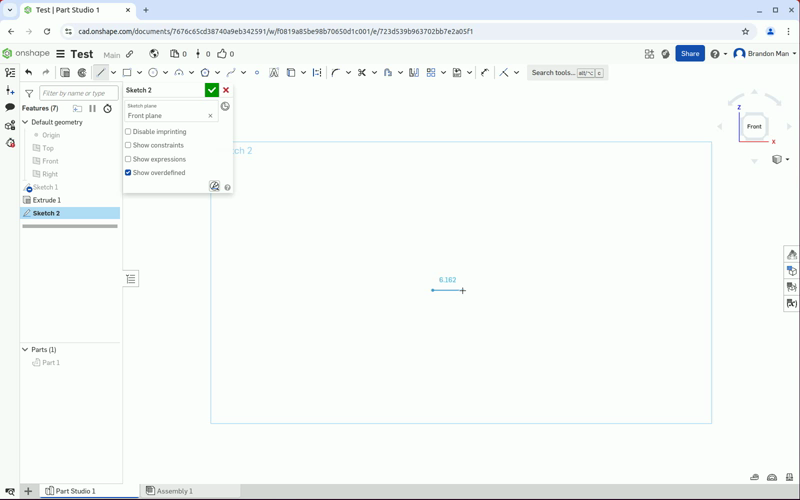
mouse_move(441, 290)
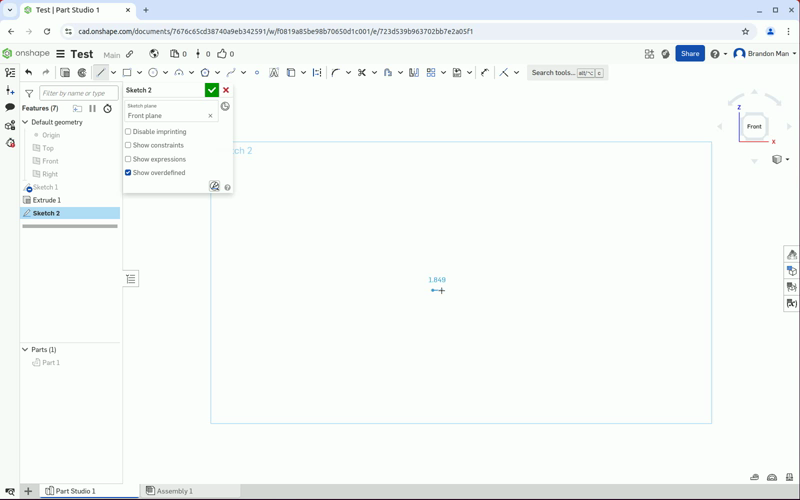
click(441, 290)
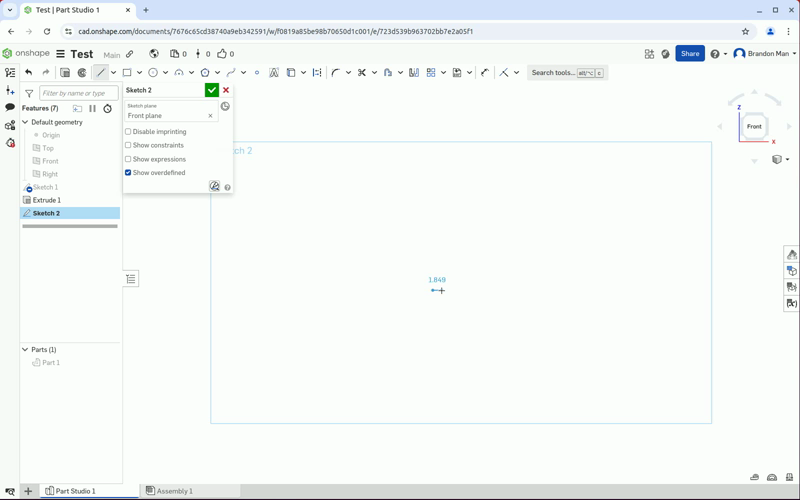
key_up(shift)
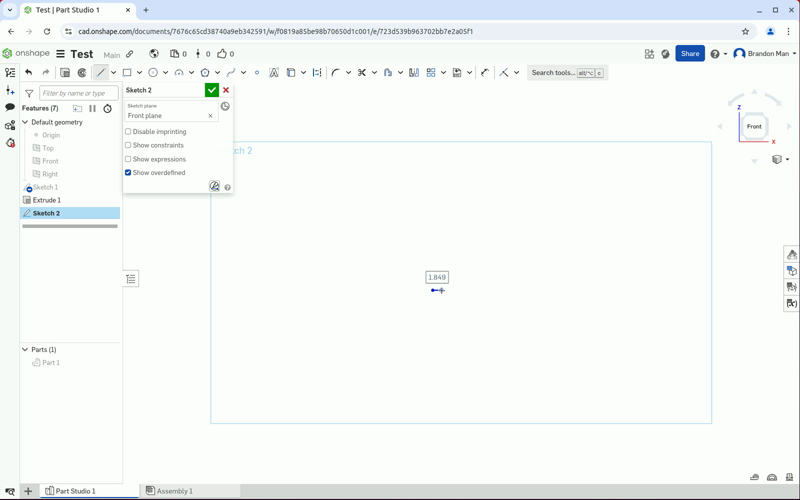
key(esc)
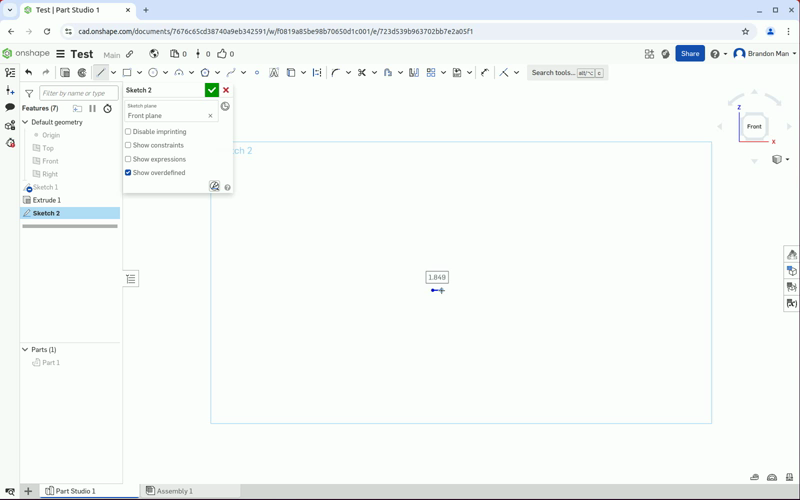
key(a)
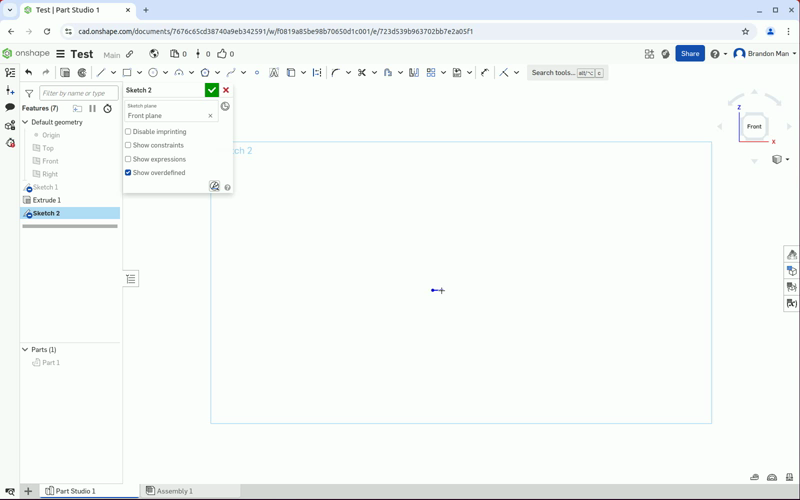
mouse_move(441, 290)
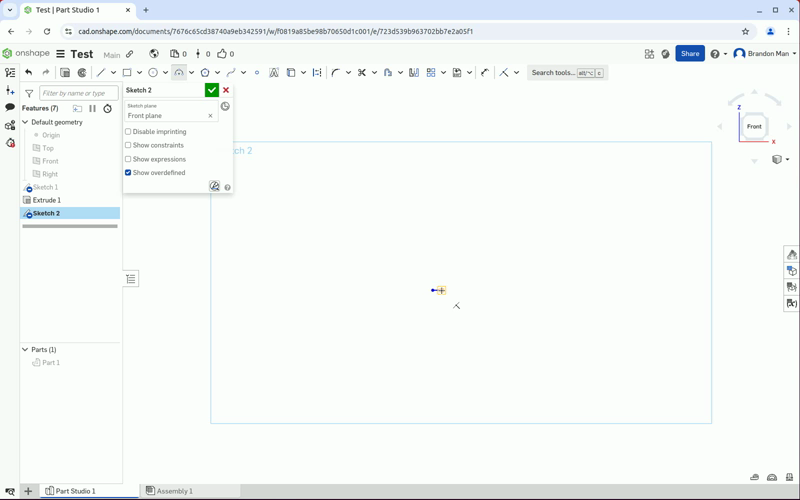
click(441, 290)
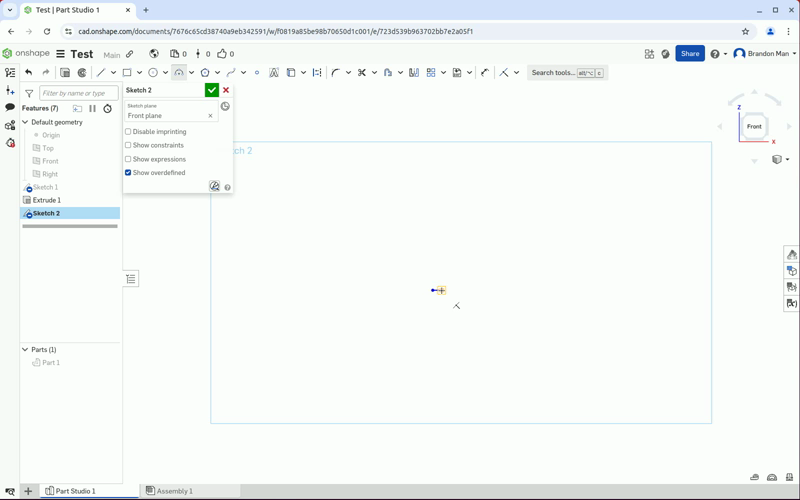
key_down(shift)
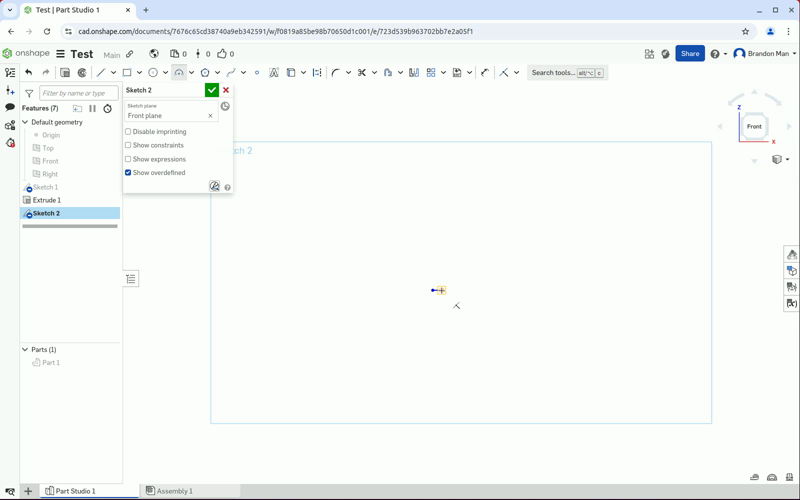
mouse_move(441, 274)
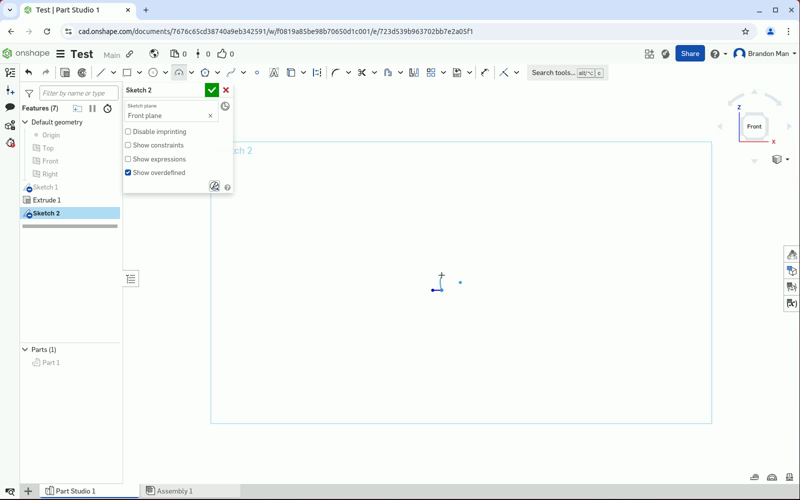
click(441, 274)
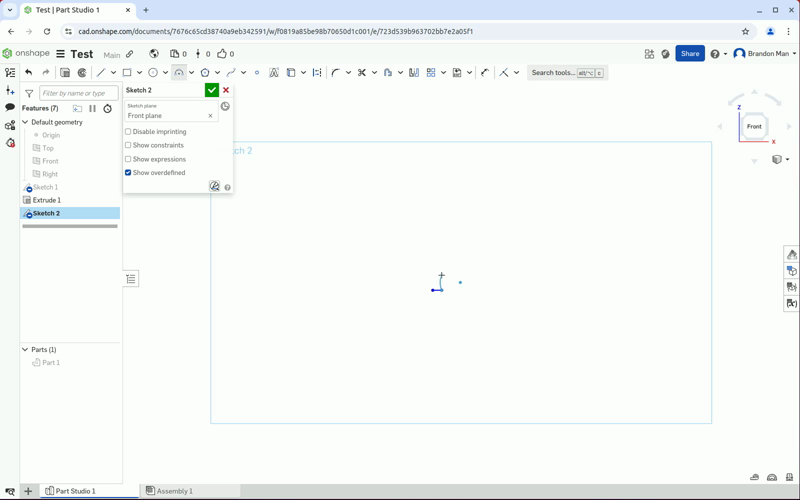
mouse_move(440, 282)
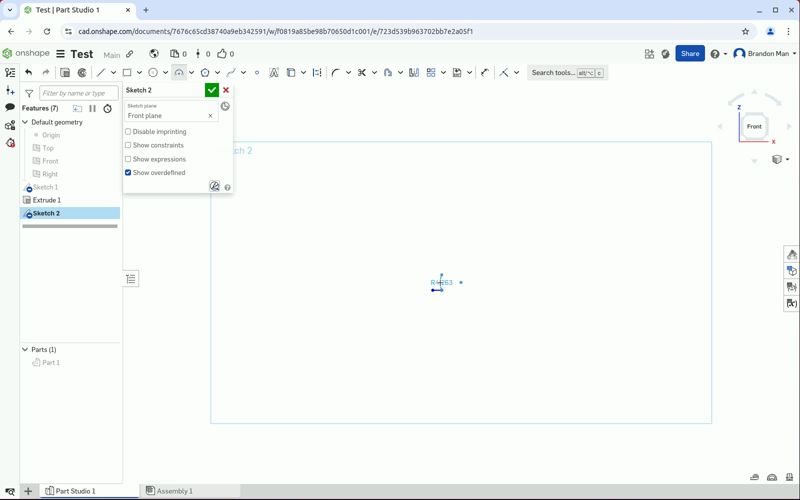
click(440, 282)
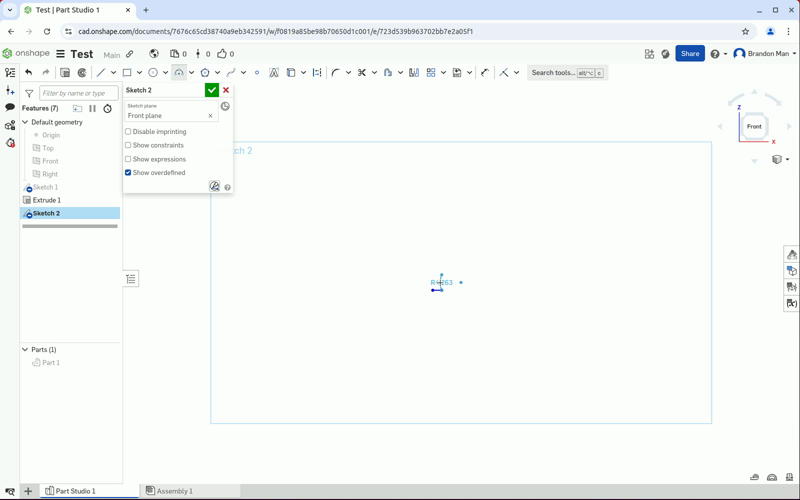
key_up(shift)
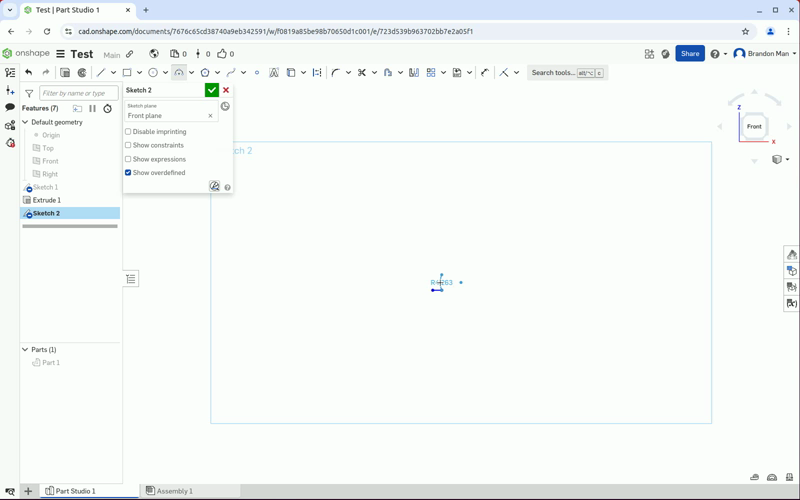
key(esc)
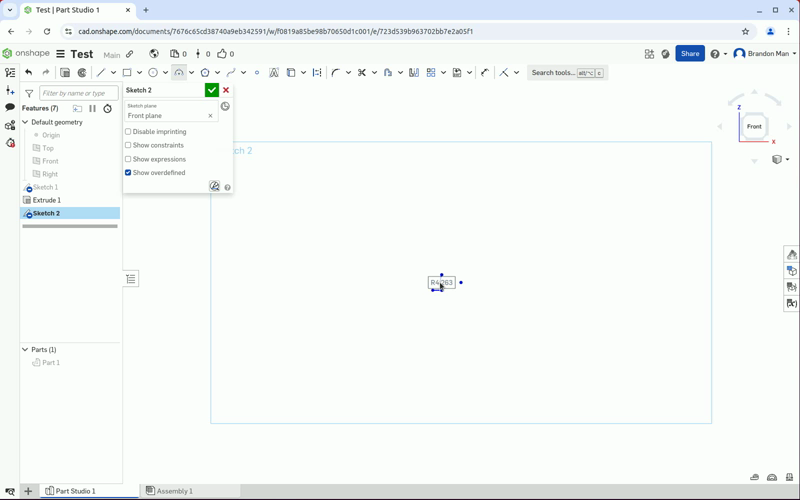
key(l)
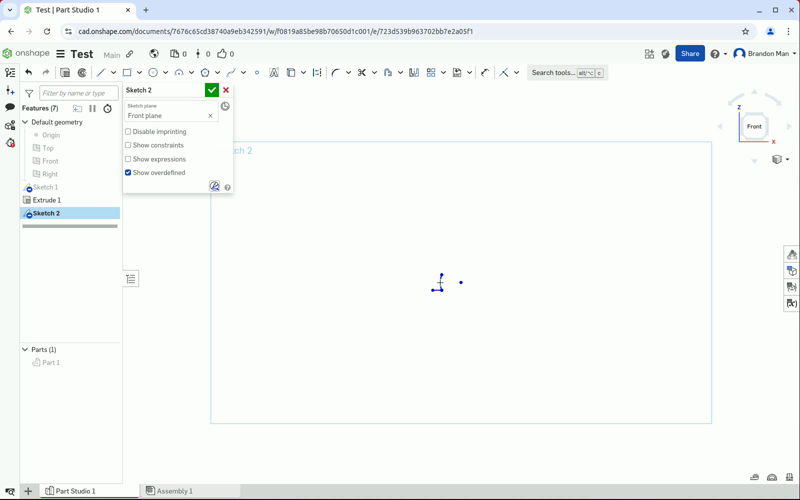
mouse_move(441, 274)
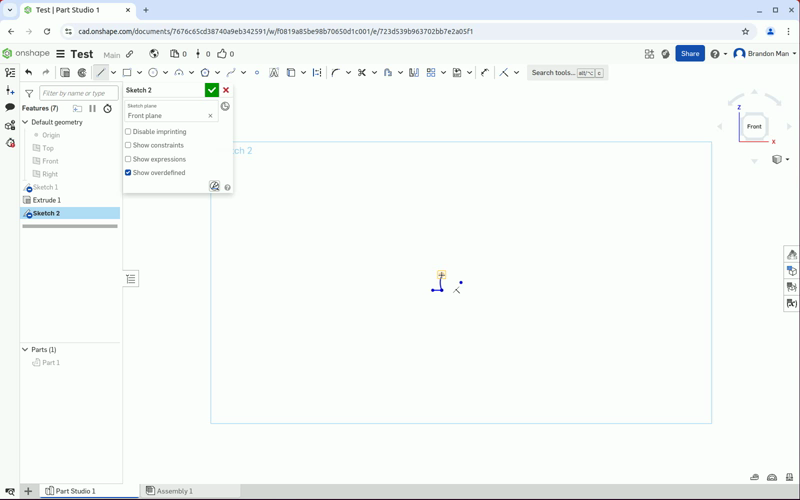
click(441, 274)
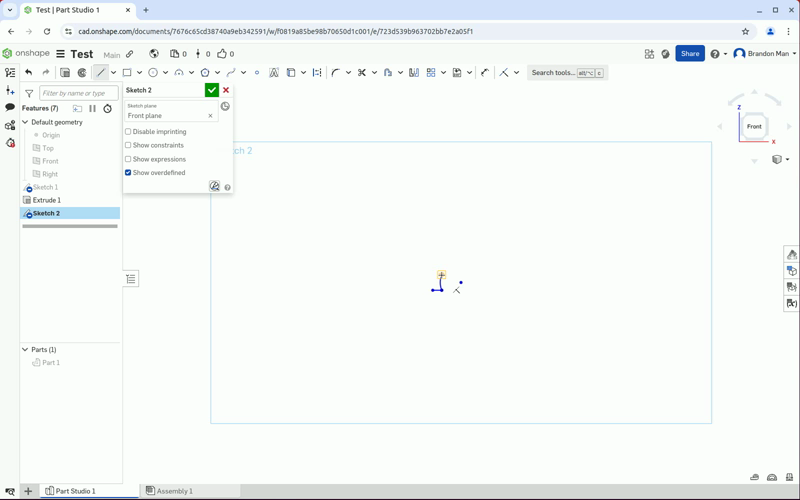
key_down(shift)
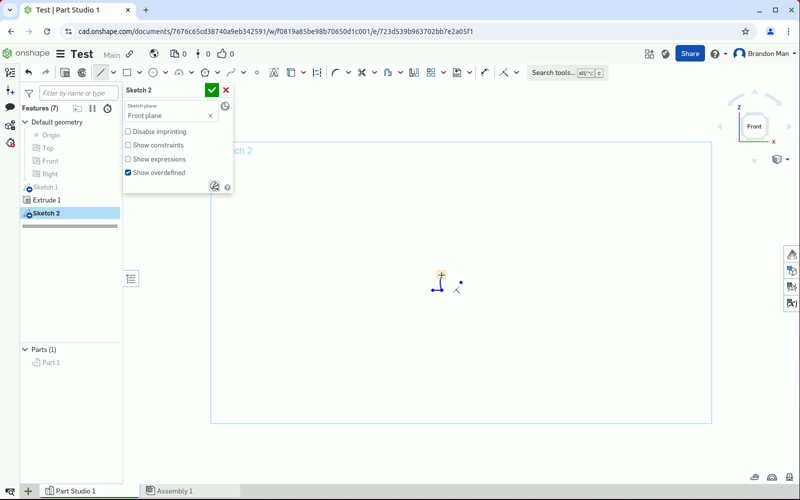
mouse_move(471, 274)
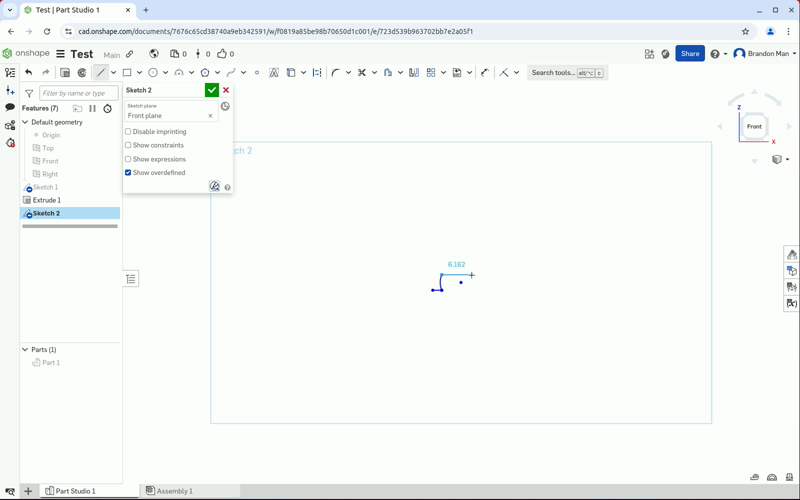
mouse_move(432, 274)
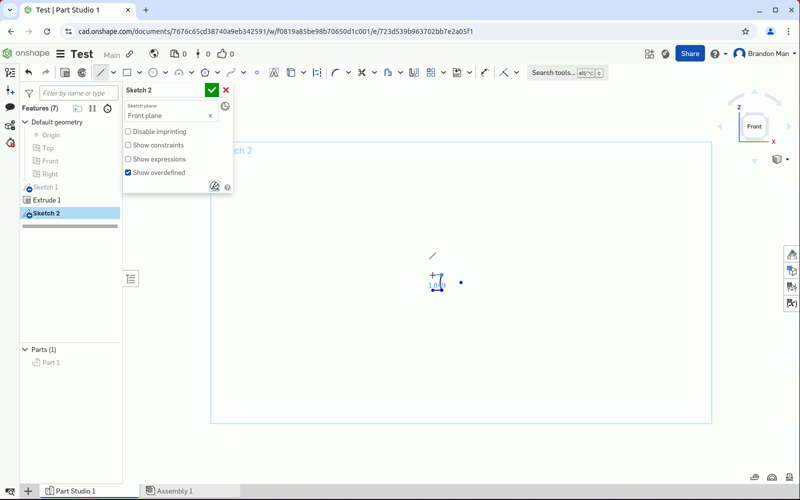
click(432, 274)
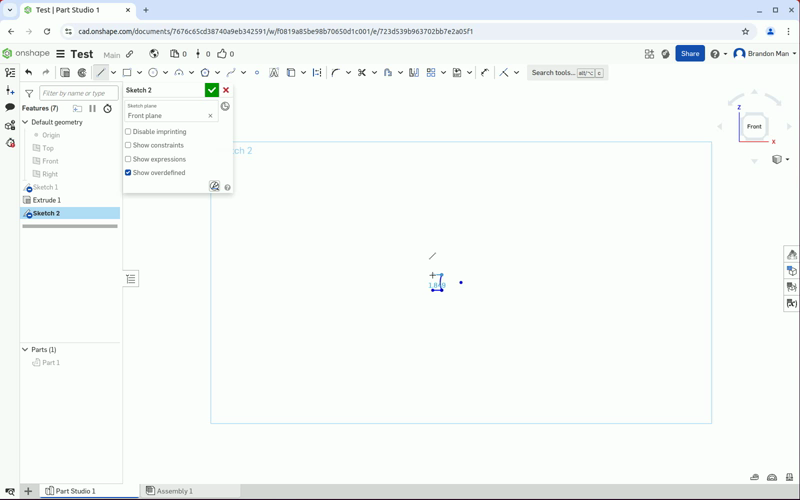
key_up(shift)
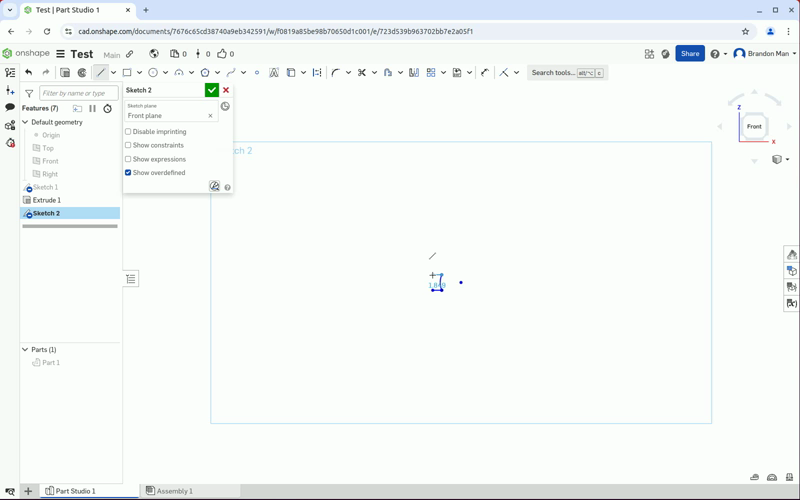
mouse_move(462, 274)
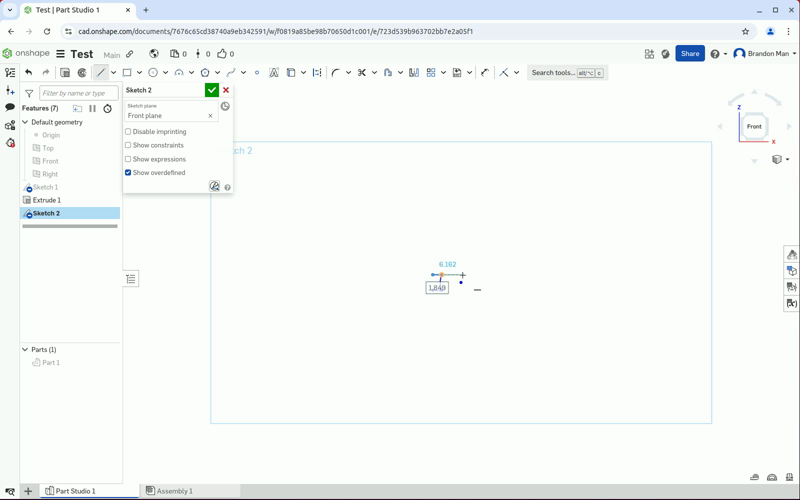
key_down(shift)
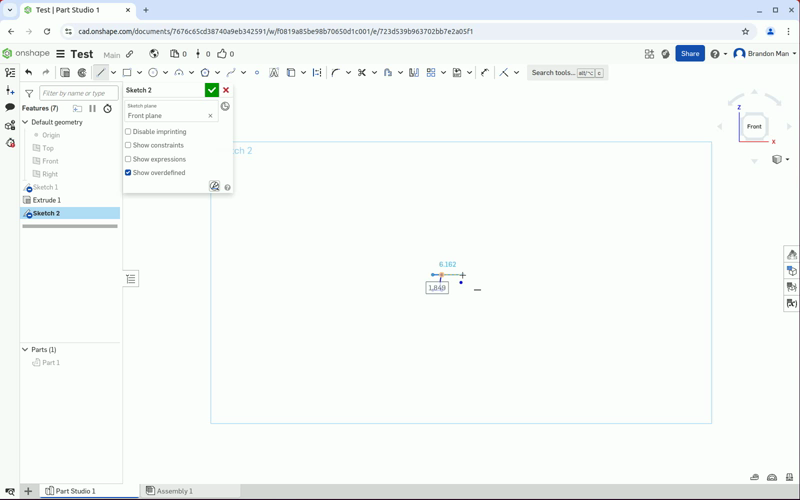
mouse_move(432, 290)
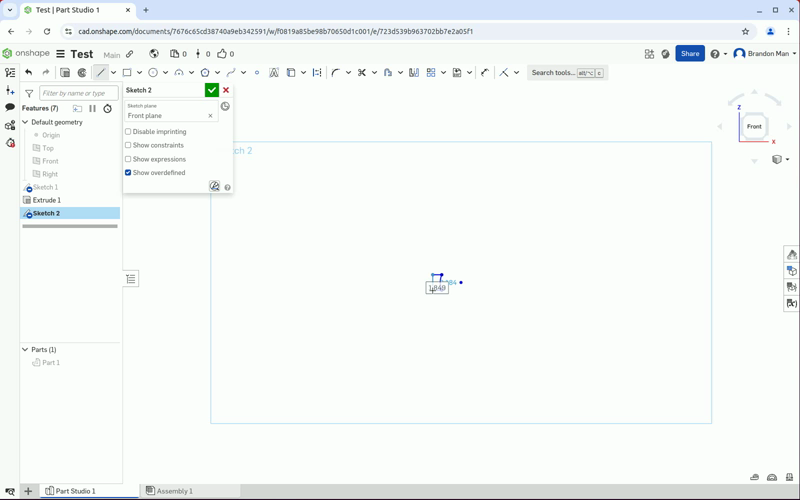
key_up(shift)
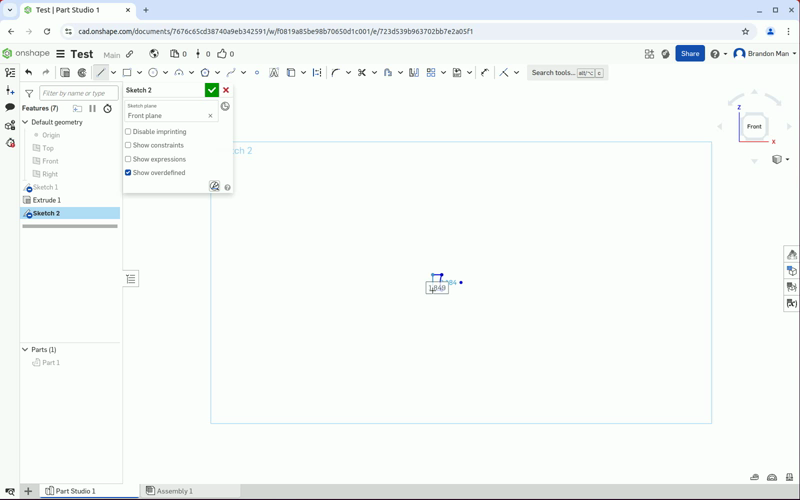
click(432, 290)
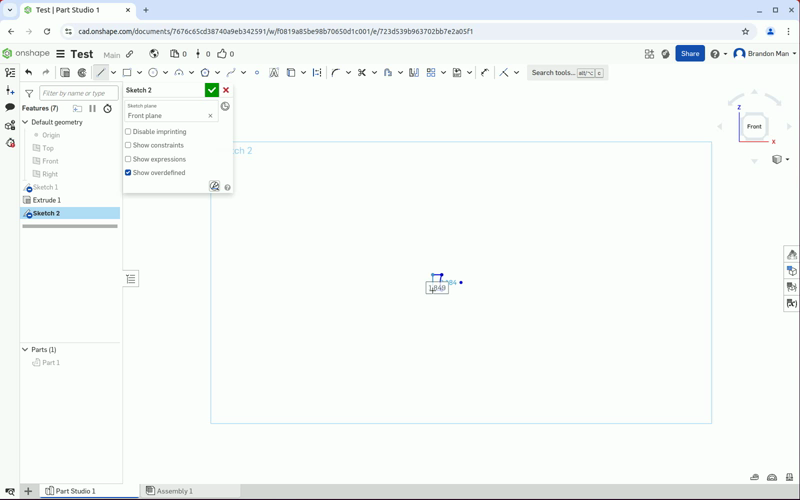
key(esc)
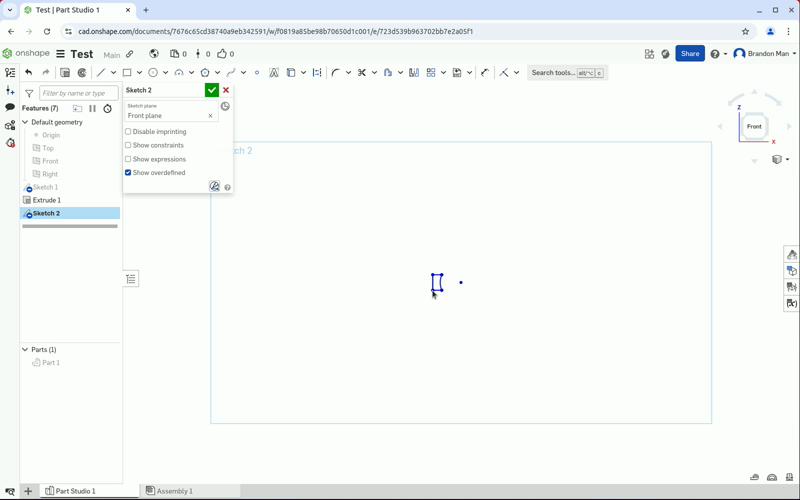
mouse_move(433, 277)
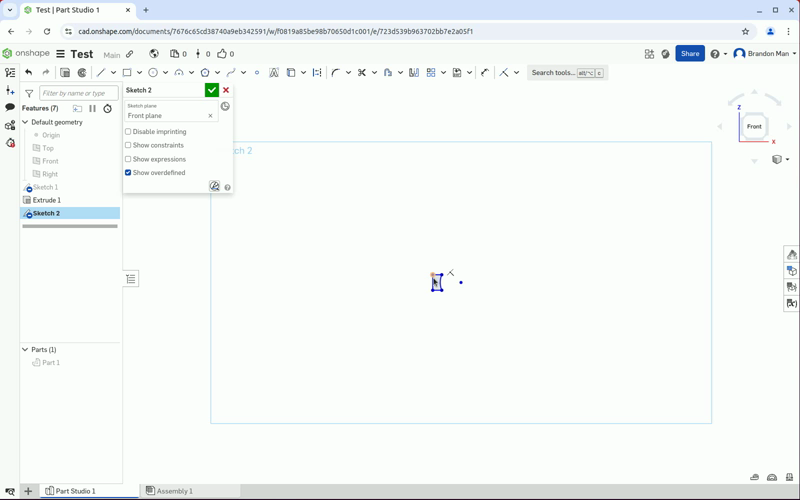
scroll(6)
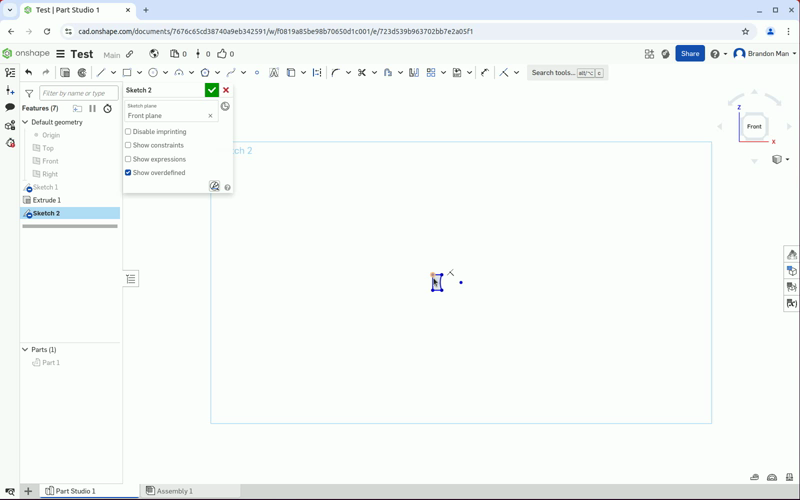
scroll(6)
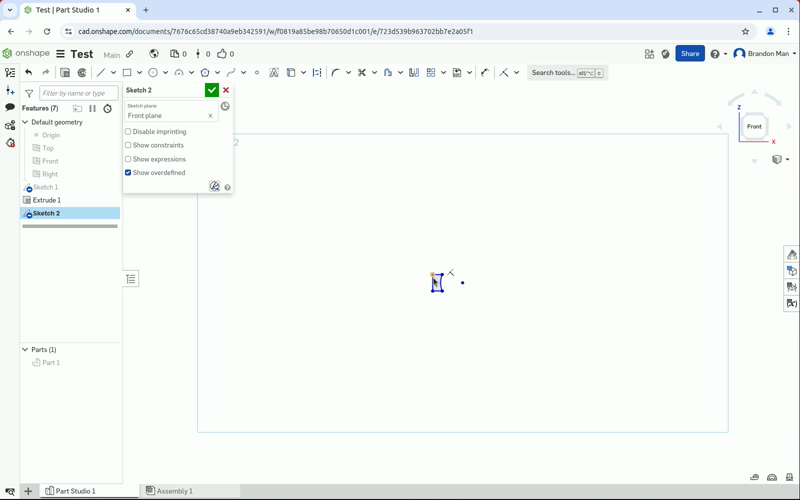
scroll(6)
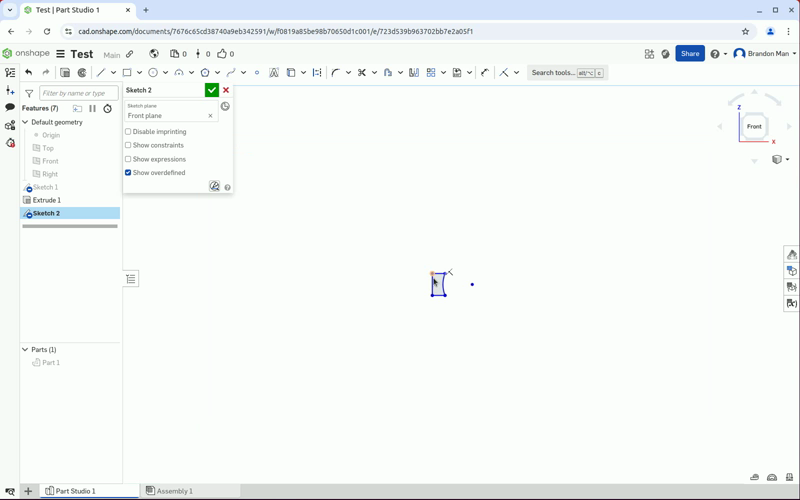
scroll(6)
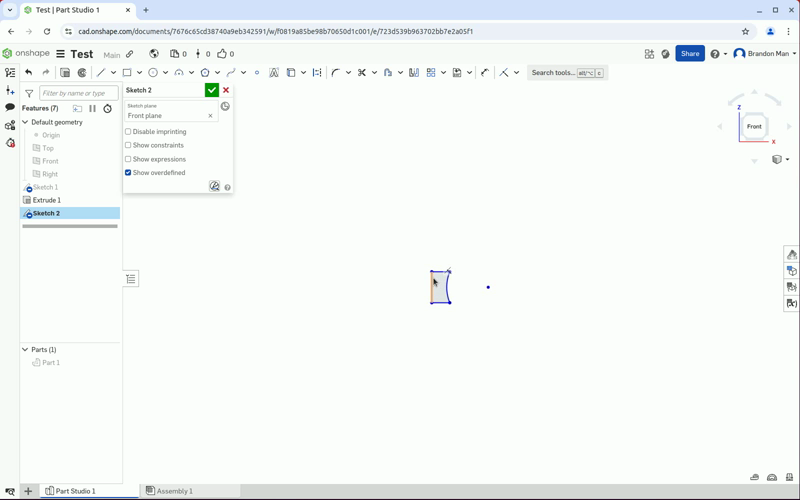
scroll(6)
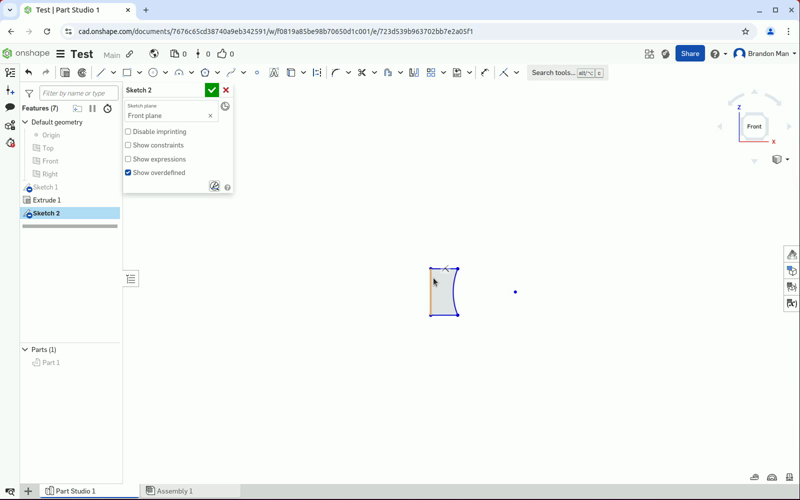
scroll(6)
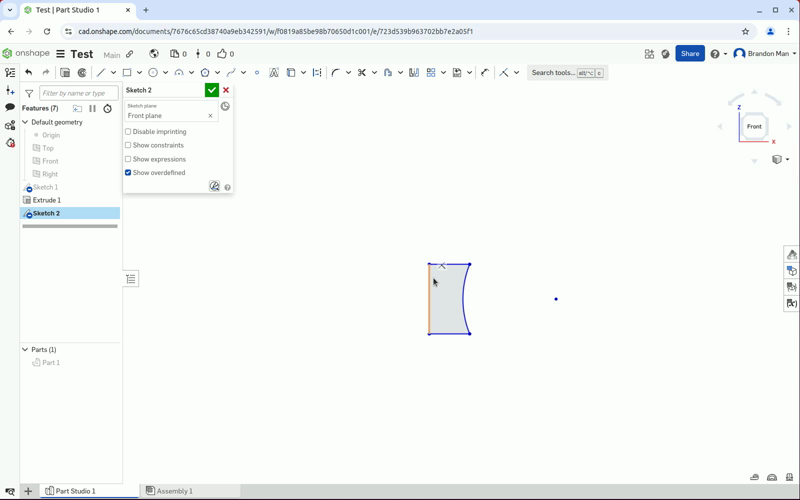
scroll(6)
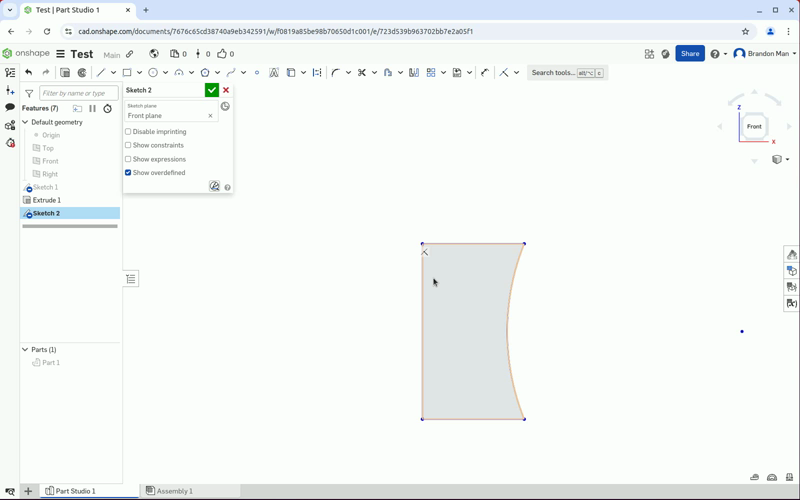
click(433, 277)
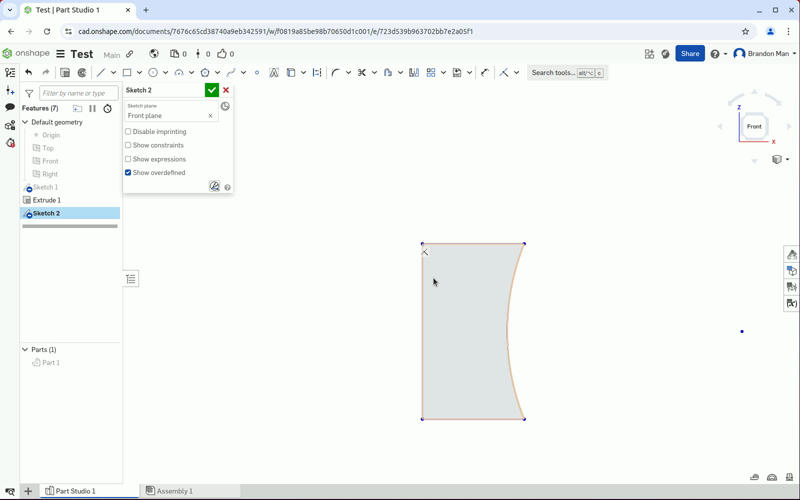
scroll(-6)
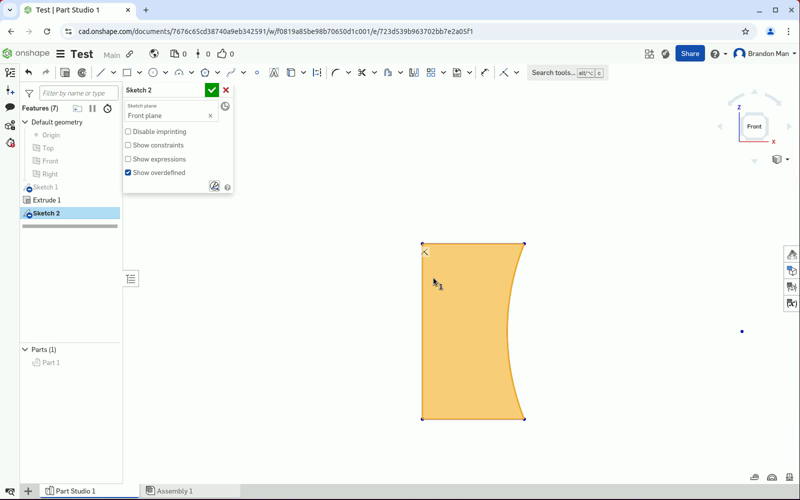
scroll(-6)
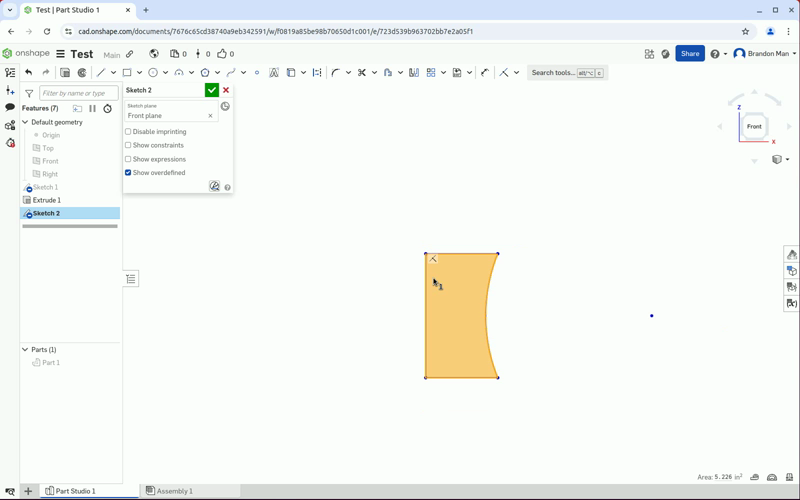
scroll(-6)
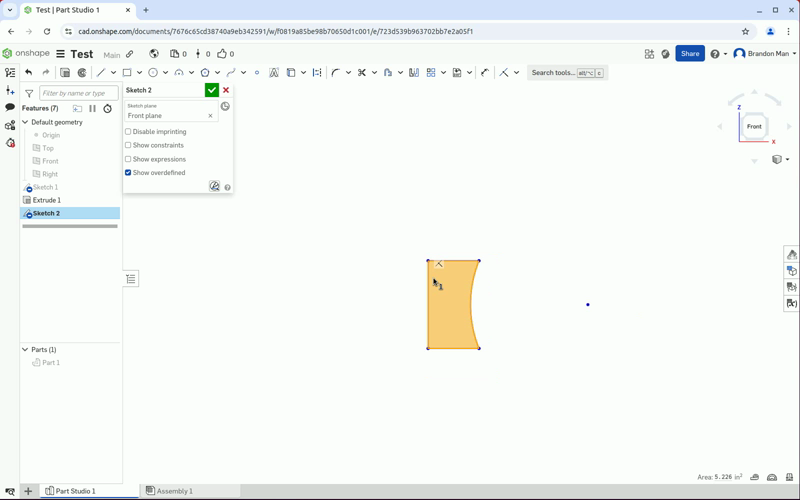
scroll(-6)
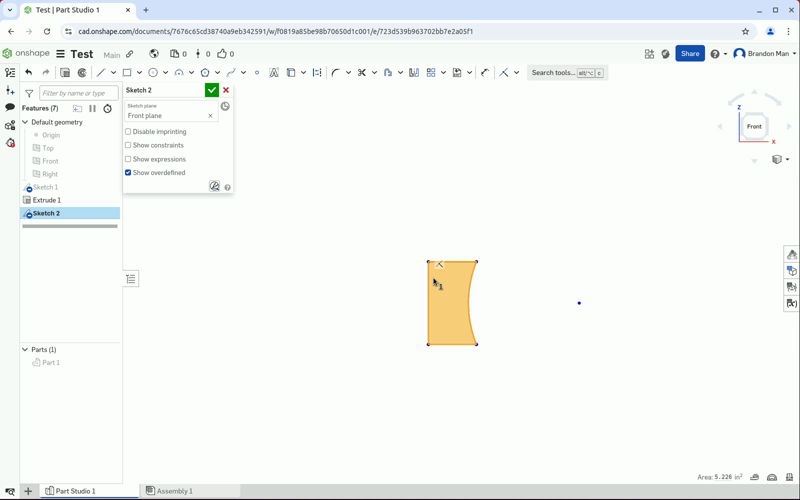
scroll(-6)
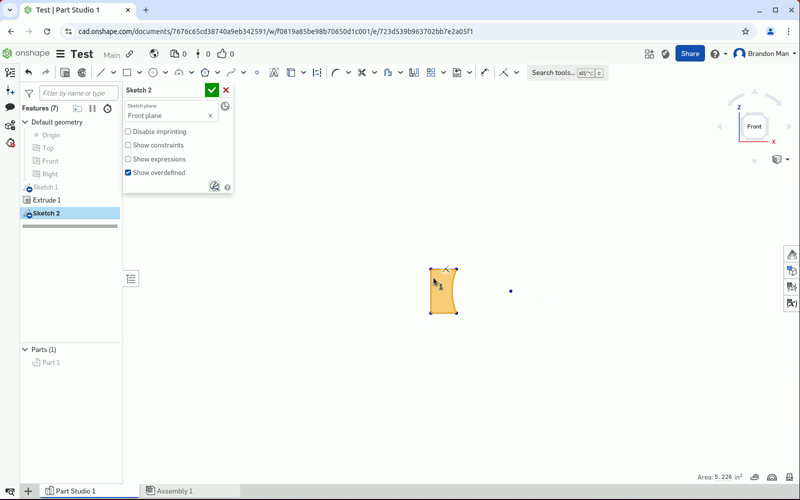
scroll(-6)
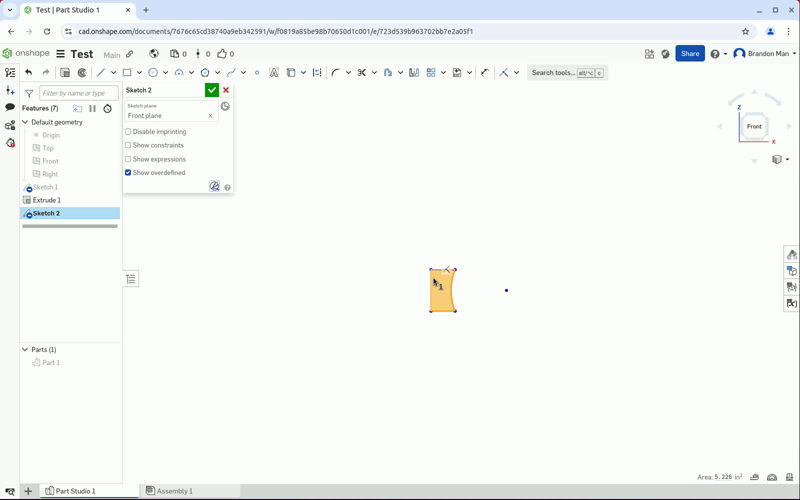
scroll(-6)
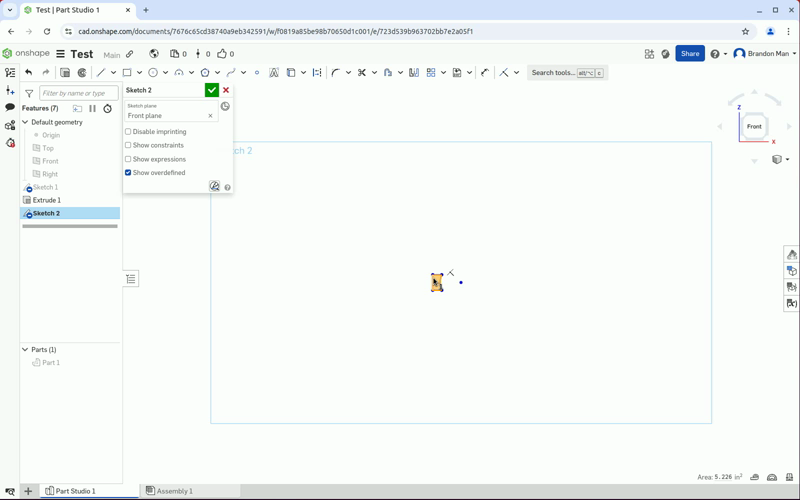
mouse_move(73, 352)
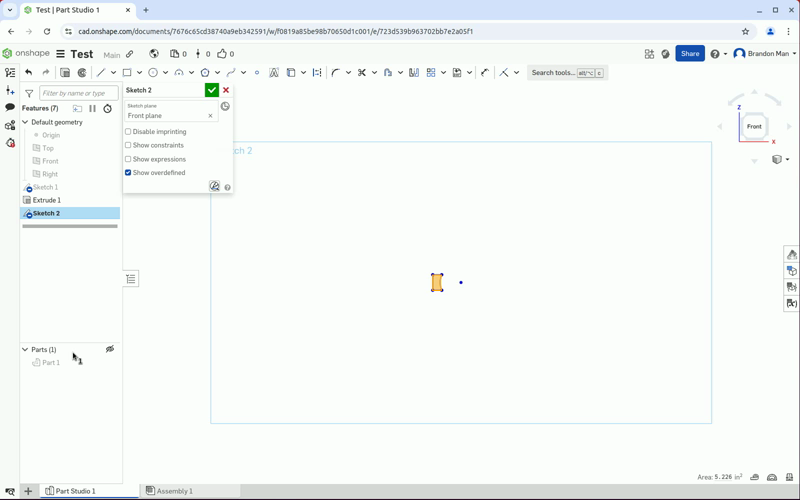
key(shift+y)
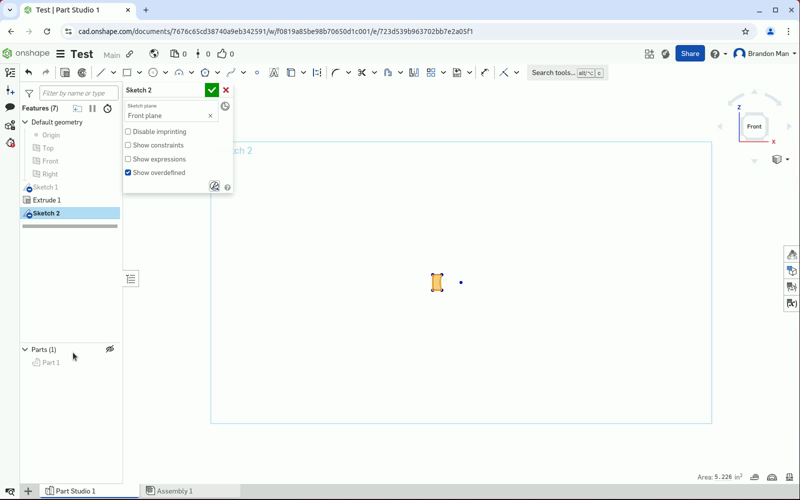
key(shift+e)
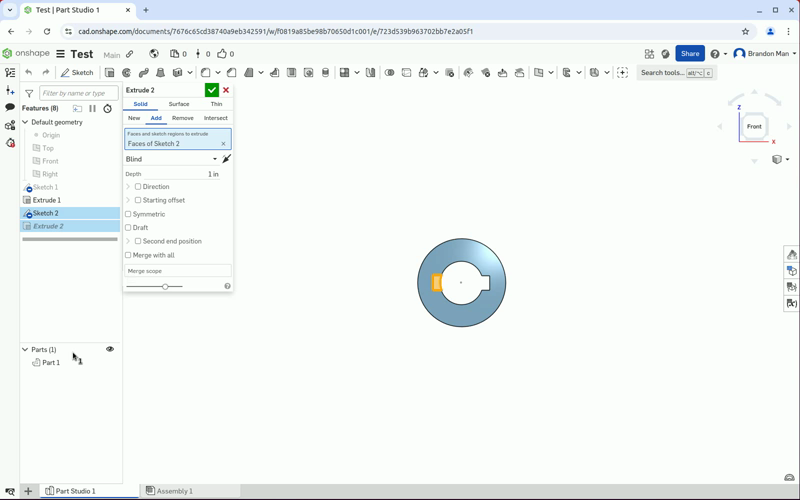
mouse_move(143, 106)
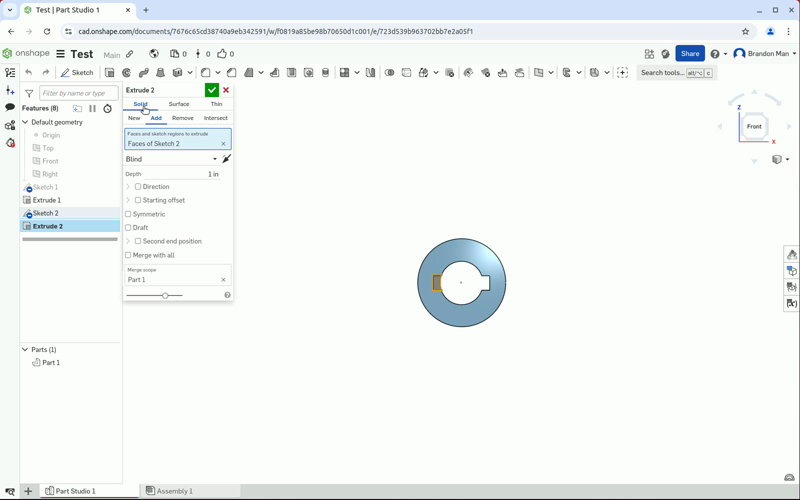
click(143, 106)
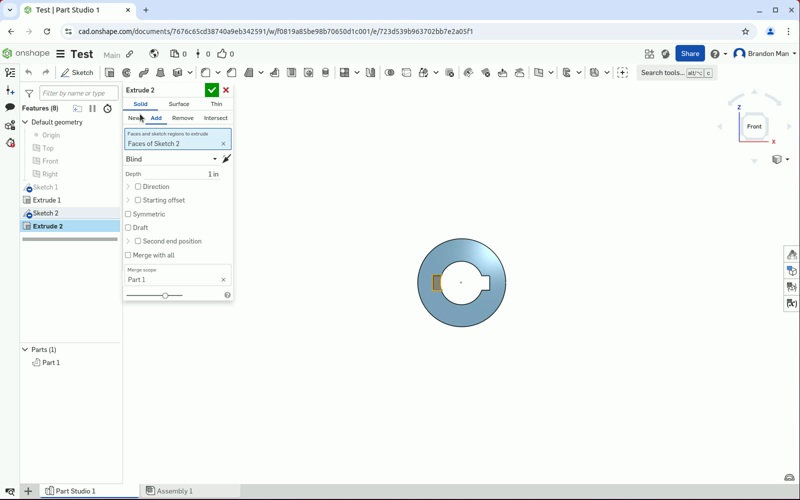
mouse_move(137, 120)
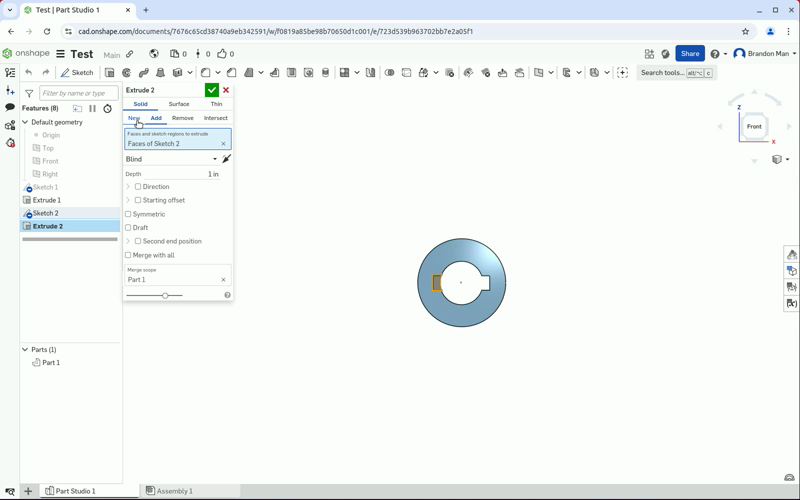
click(137, 120)
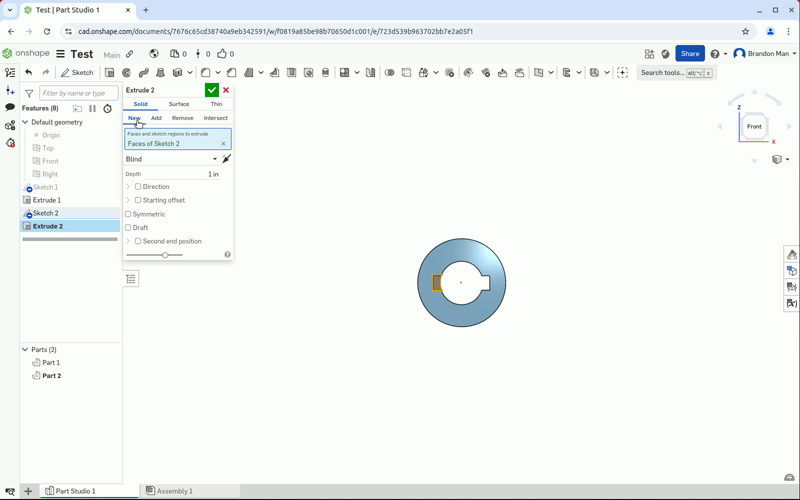
key(tab, 4)
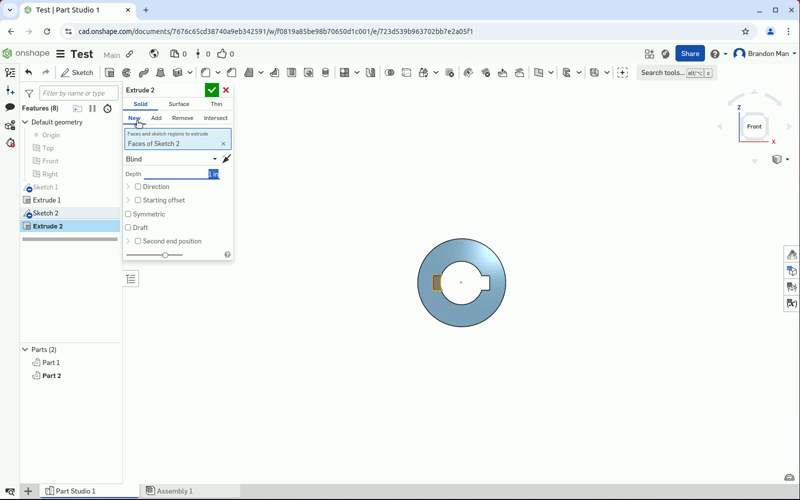
text(7.703)
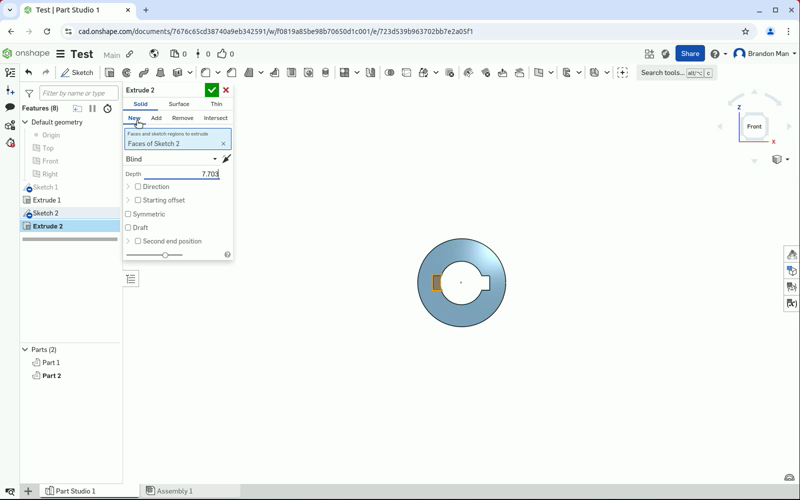
key(enter)
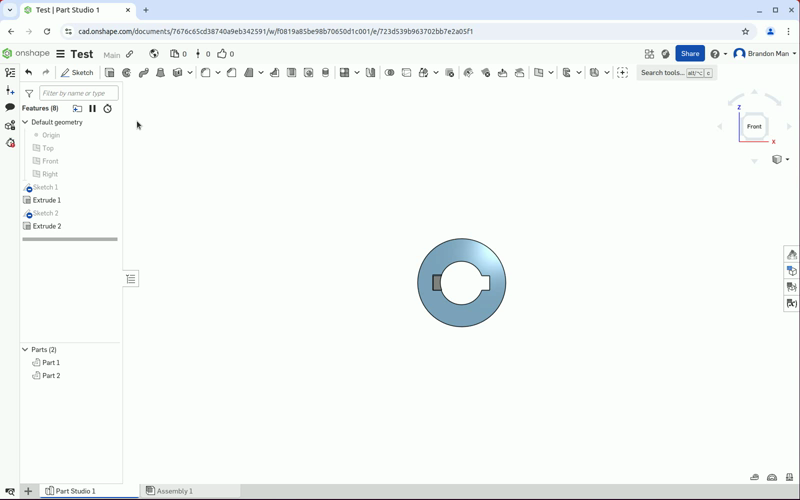
key(shift+h)
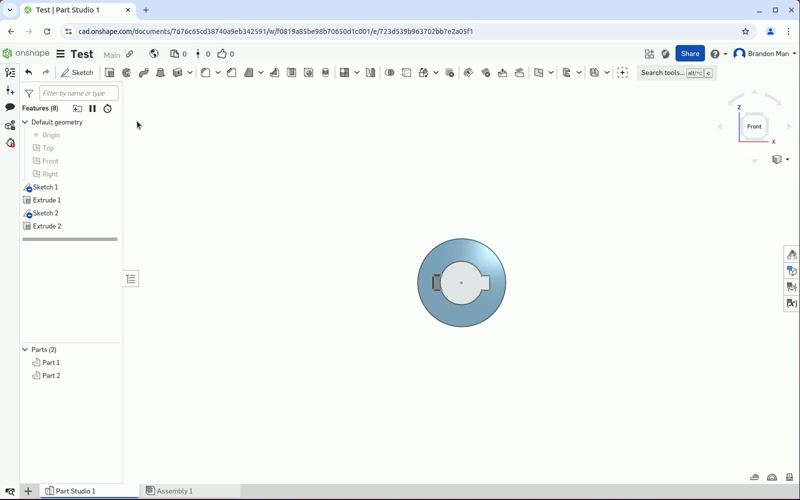
key(shift+h)
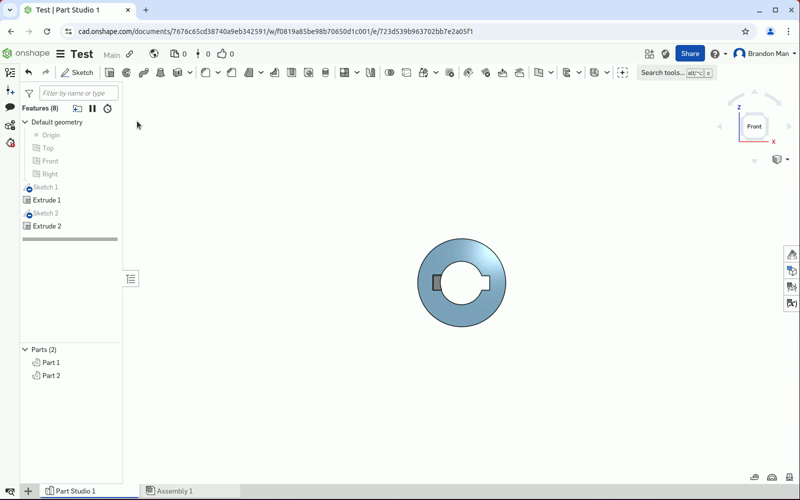
mouse_move(73, 189)
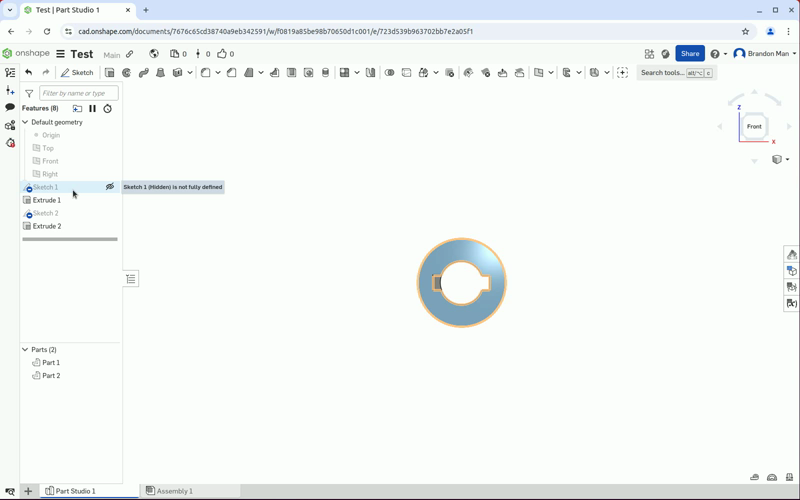
click(73, 189)
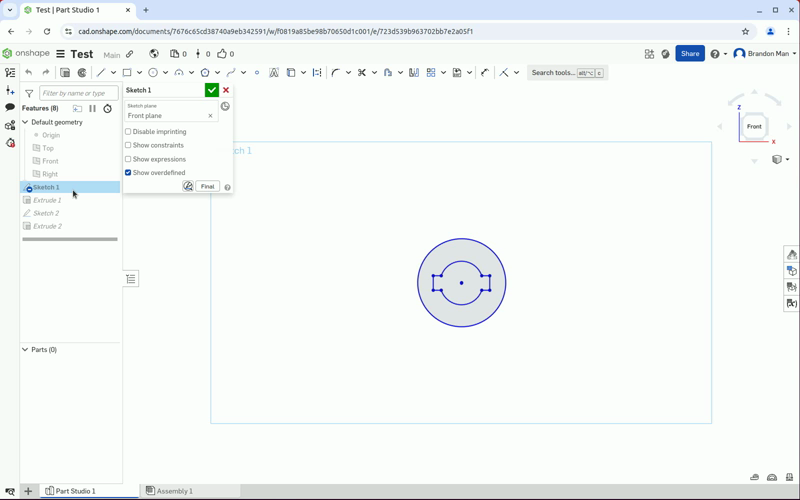
mouse_move(229, 92)
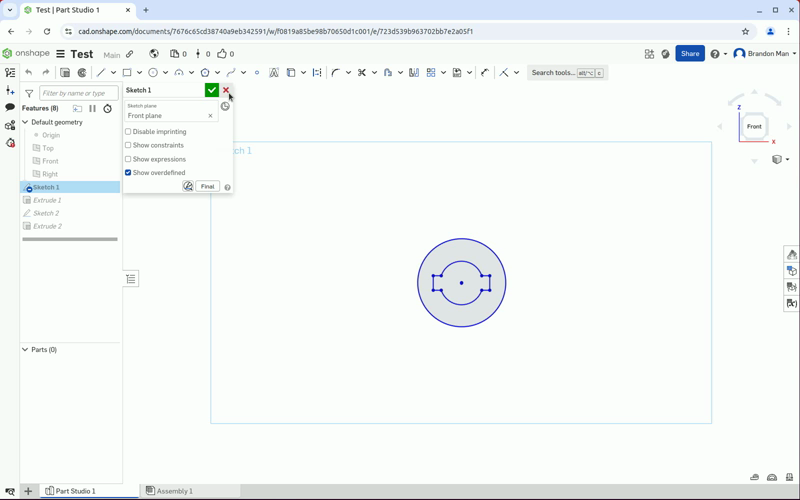
click(229, 92)
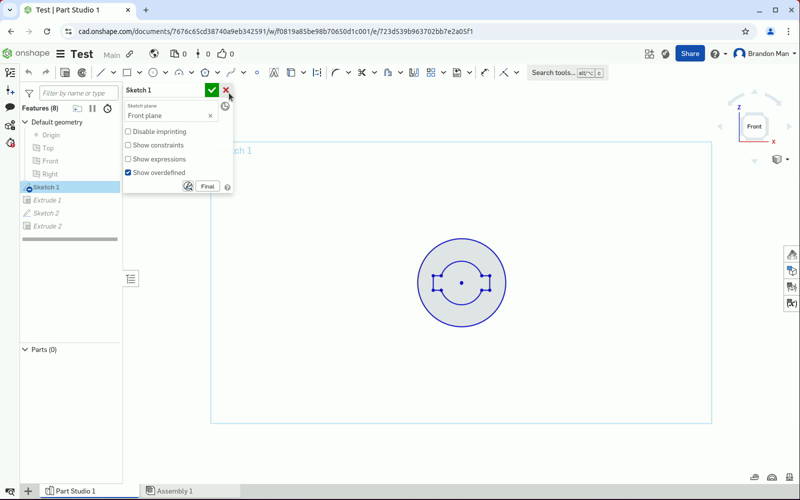
key(shift+s)
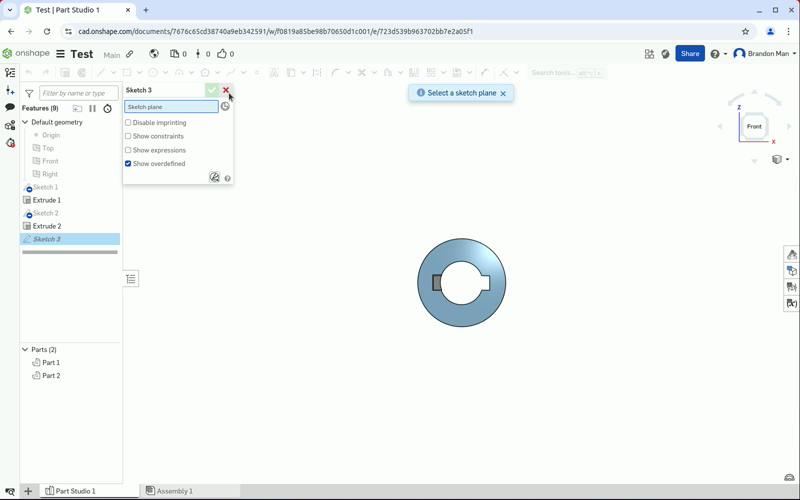
mouse_move(73, 163)
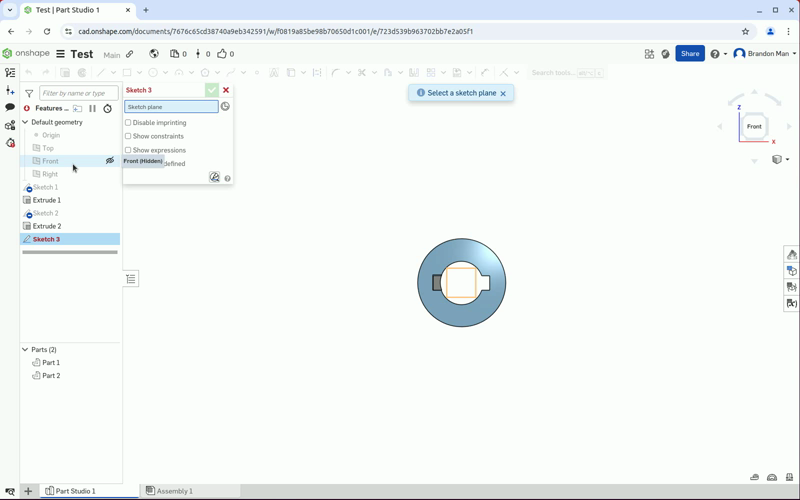
click(73, 163)
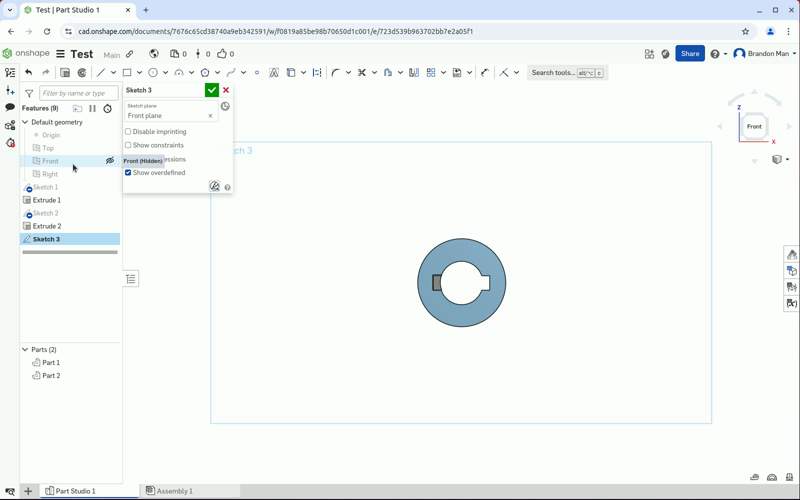
mouse_move(73, 352)
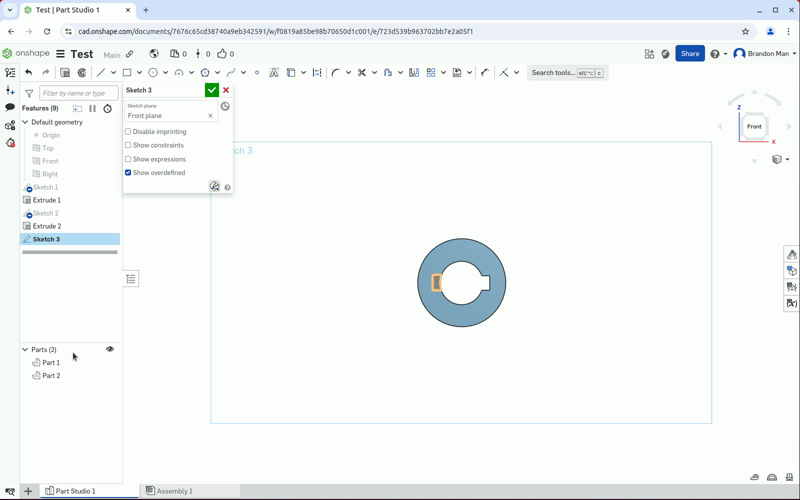
key(y)
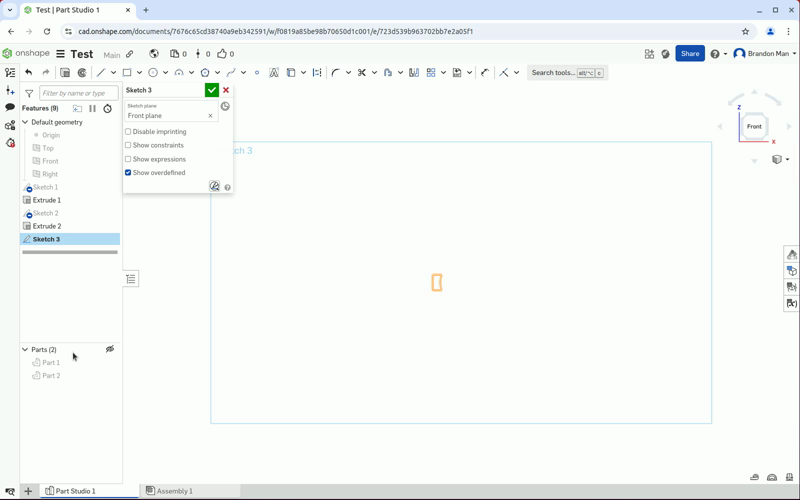
key(l)
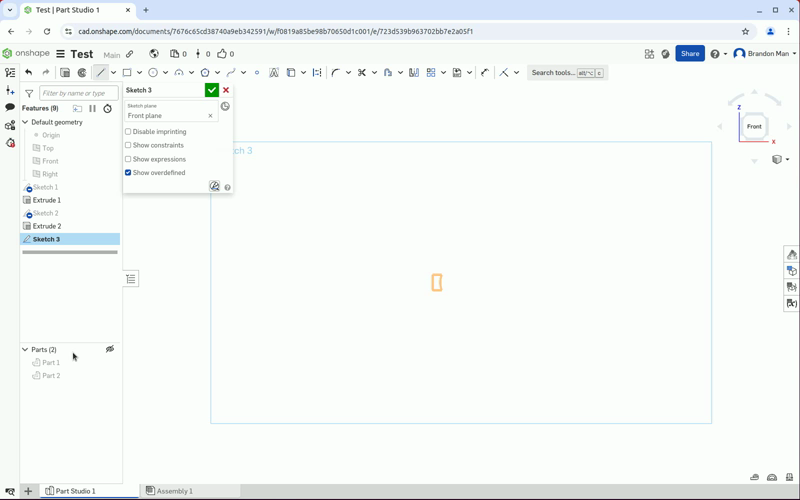
key_down(shift)
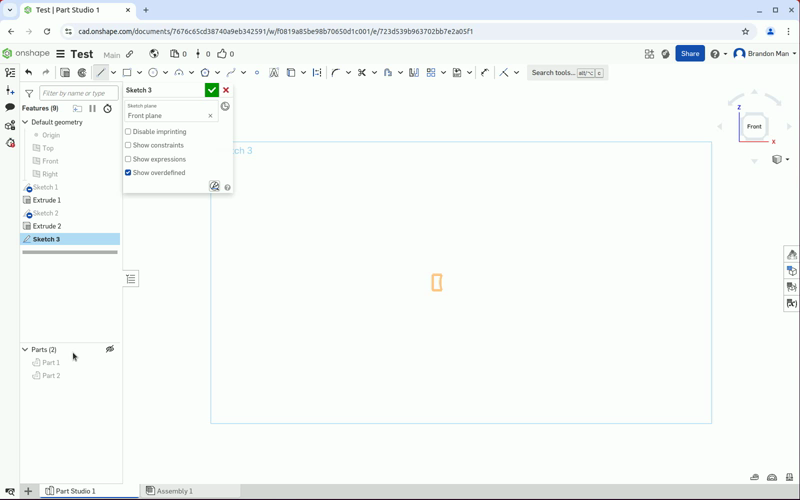
mouse_move(467, 325)
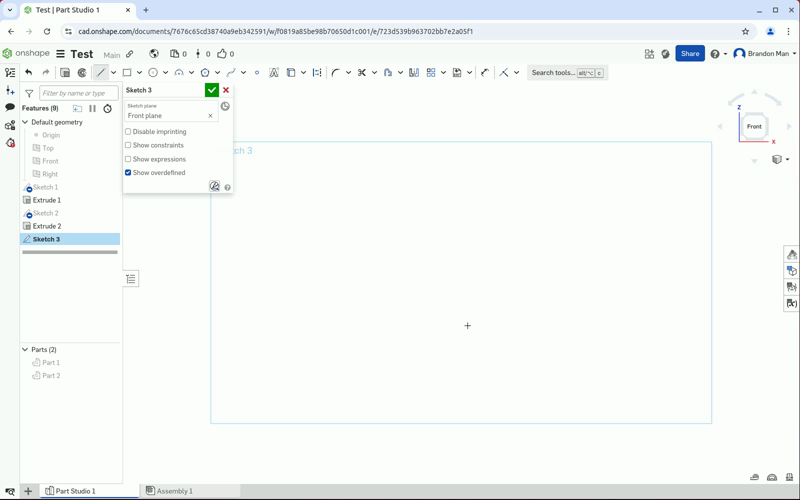
click(467, 325)
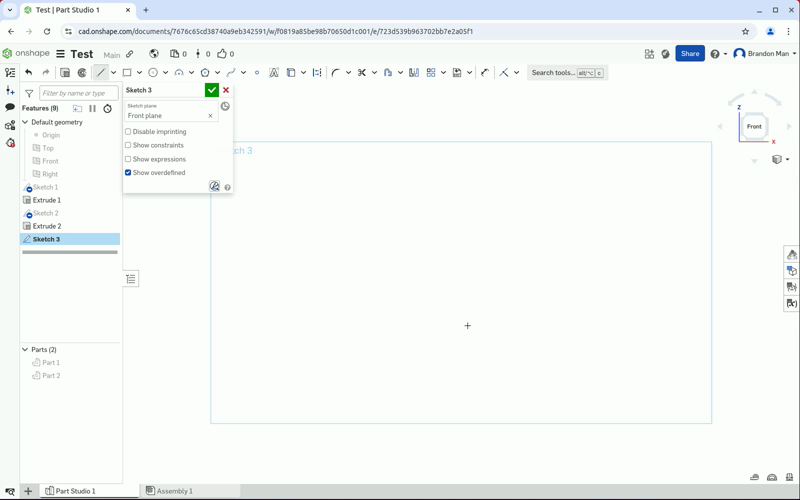
key_up(shift)
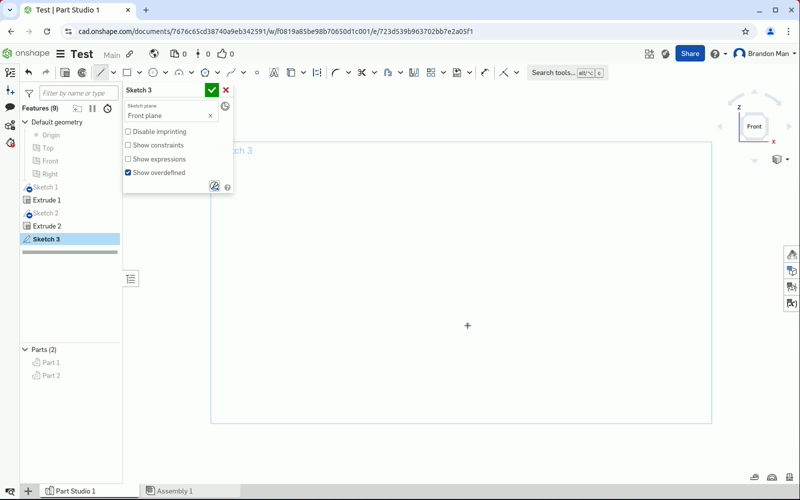
key_down(shift)
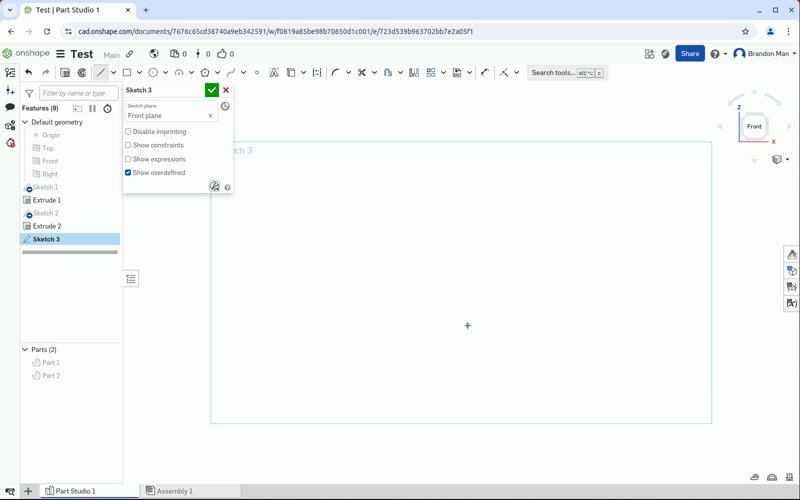
mouse_move(549, 310)
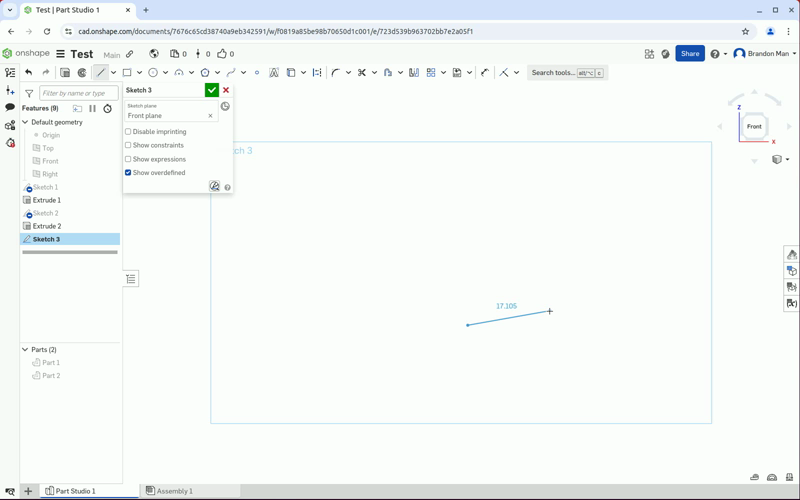
click(549, 310)
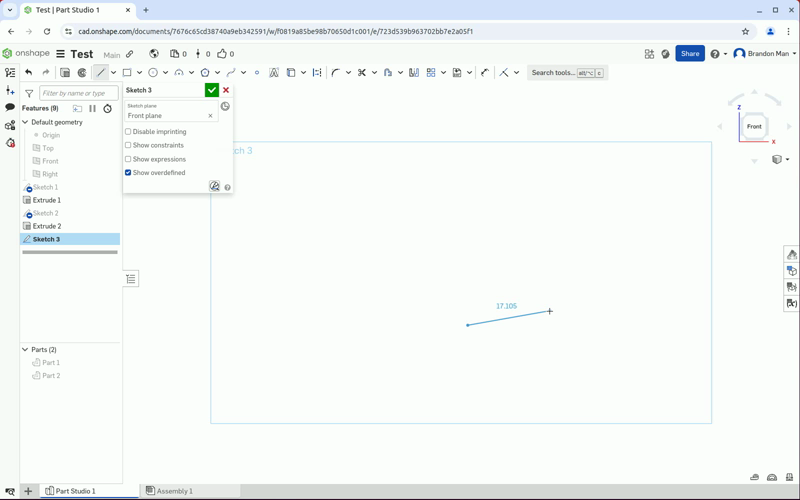
key_up(shift)
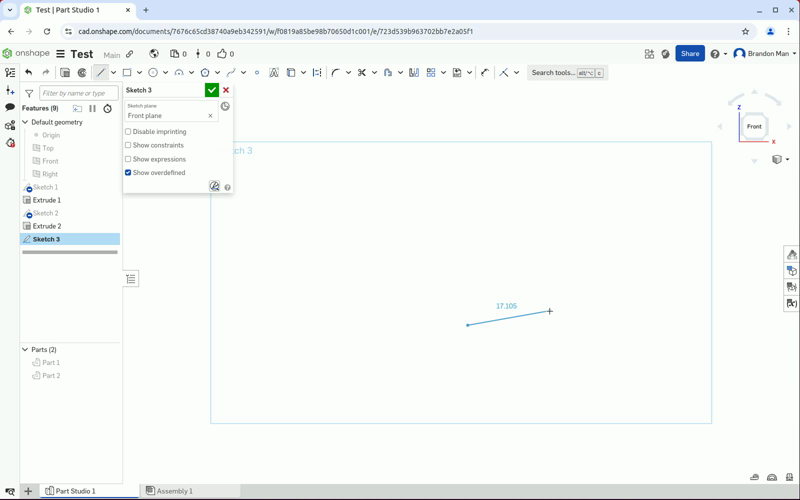
key(esc)
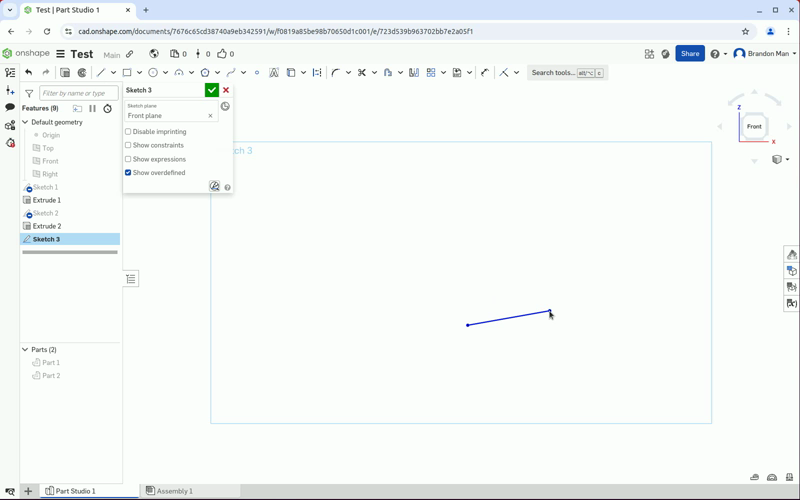
key(a)
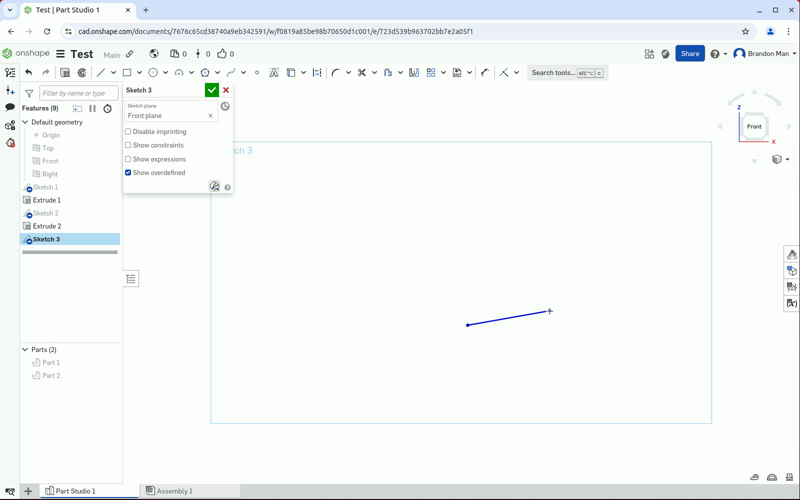
mouse_move(549, 310)
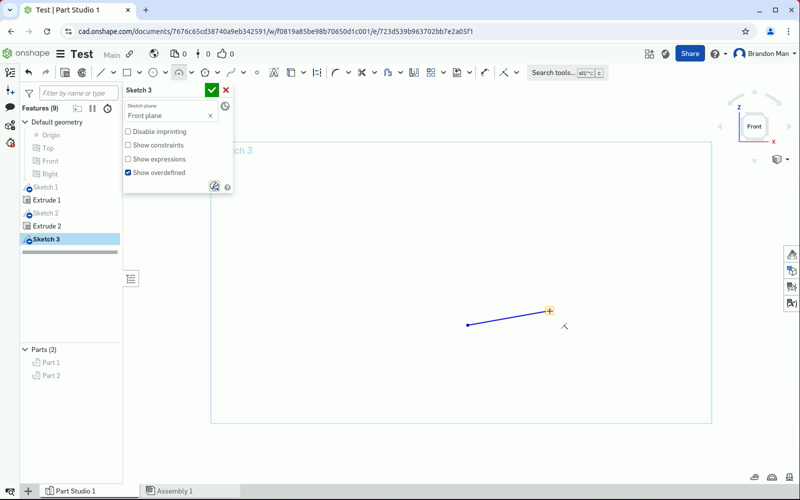
click(549, 310)
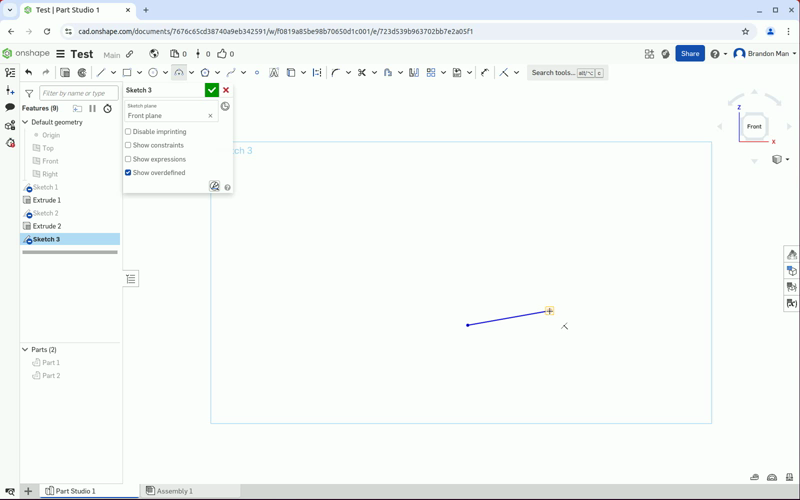
key_down(shift)
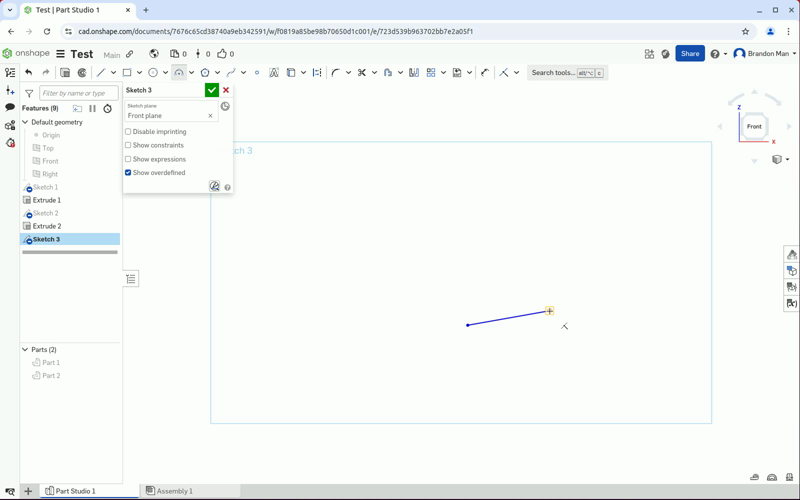
mouse_move(549, 254)
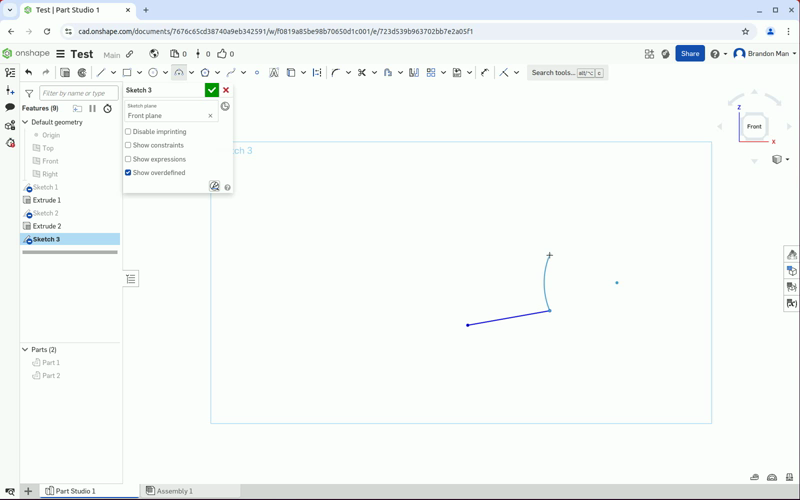
click(549, 254)
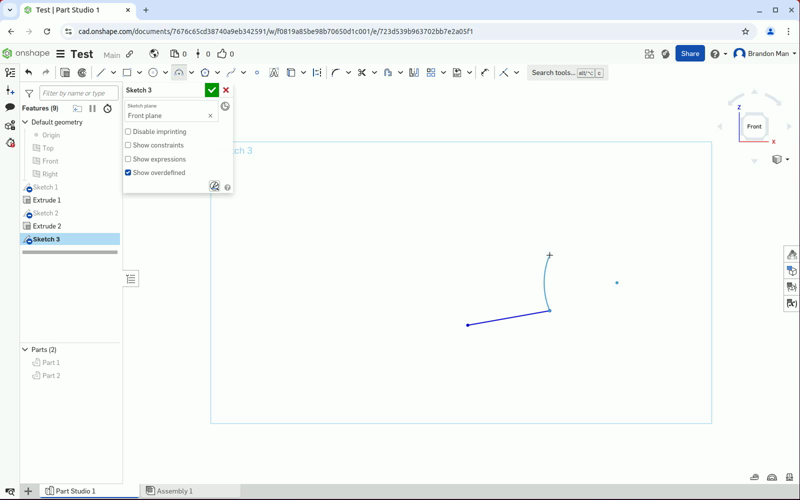
mouse_move(516, 282)
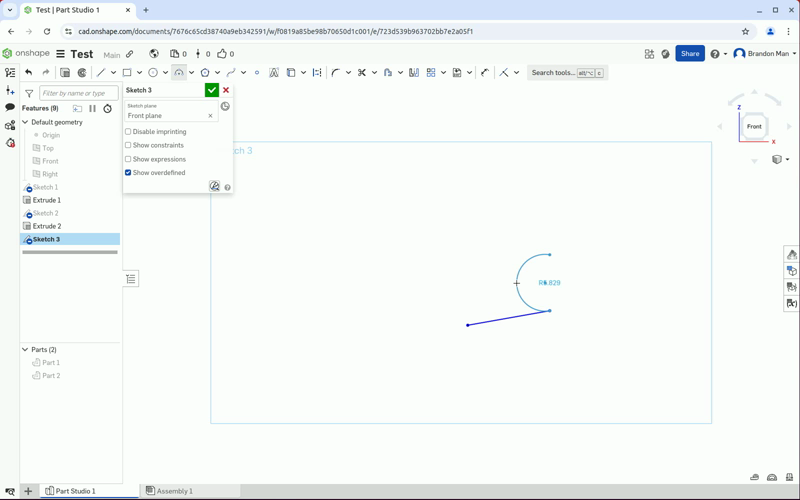
click(516, 282)
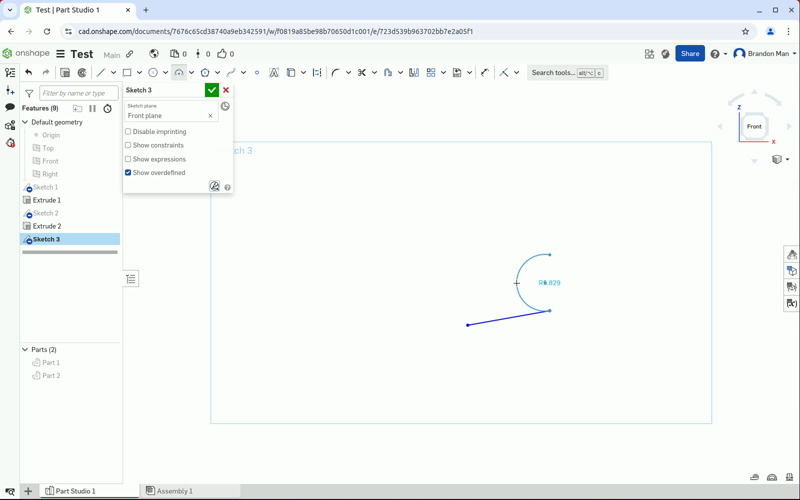
key_up(shift)
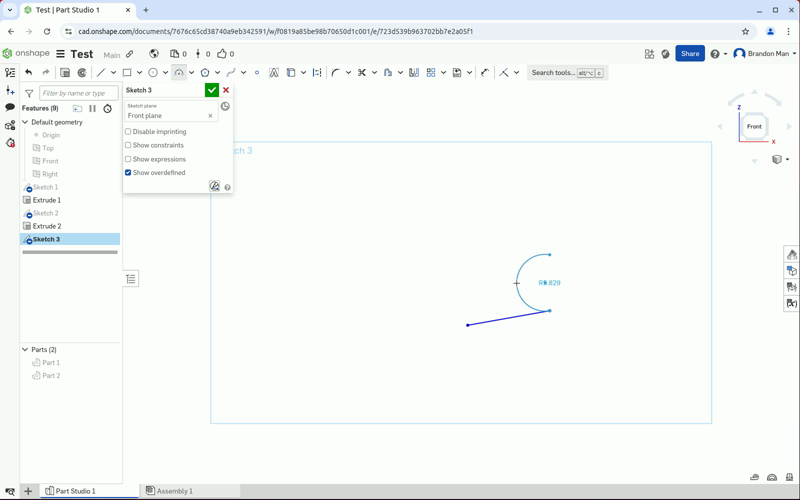
key(esc)
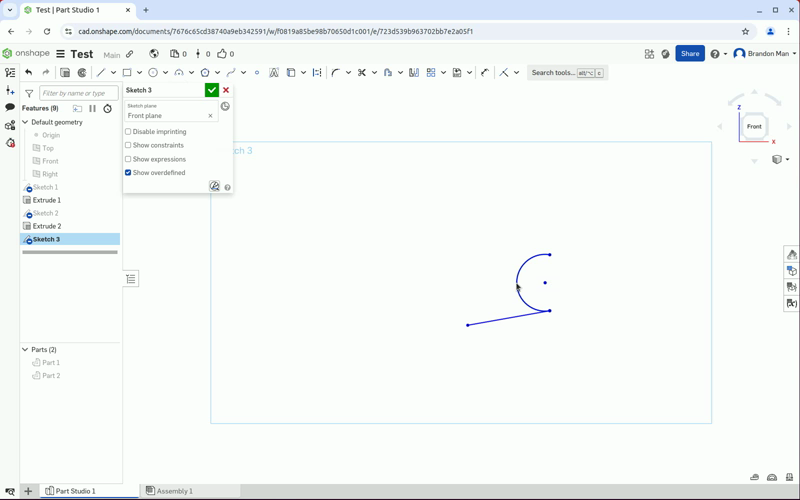
key(l)
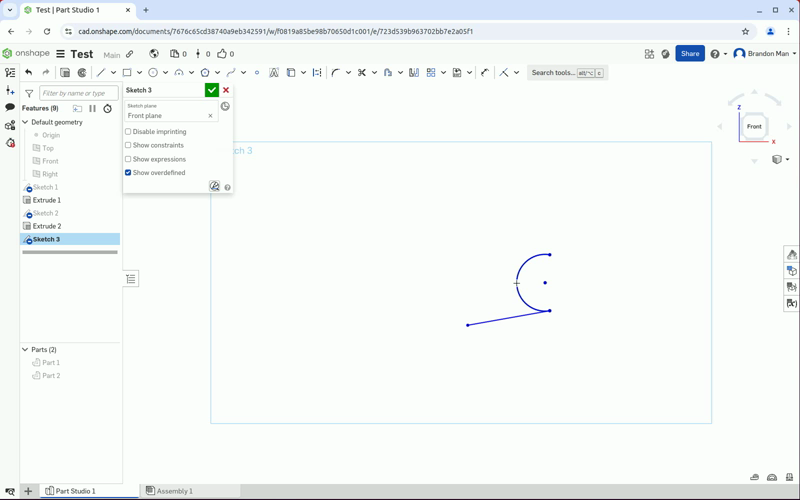
mouse_move(549, 254)
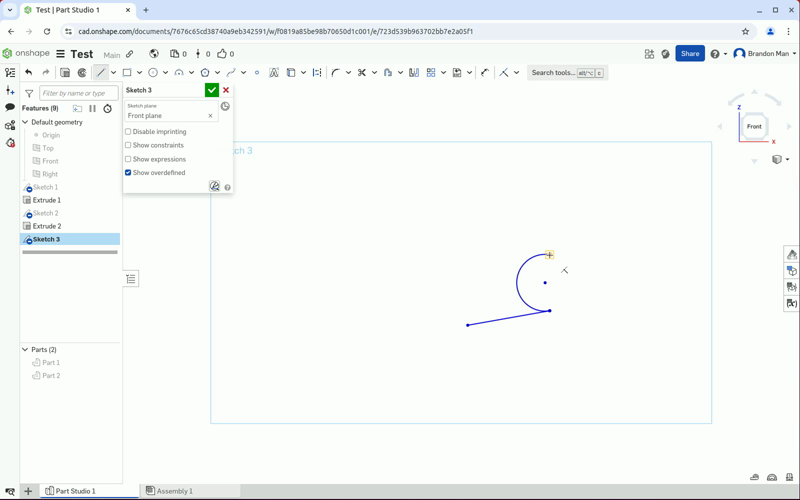
click(549, 254)
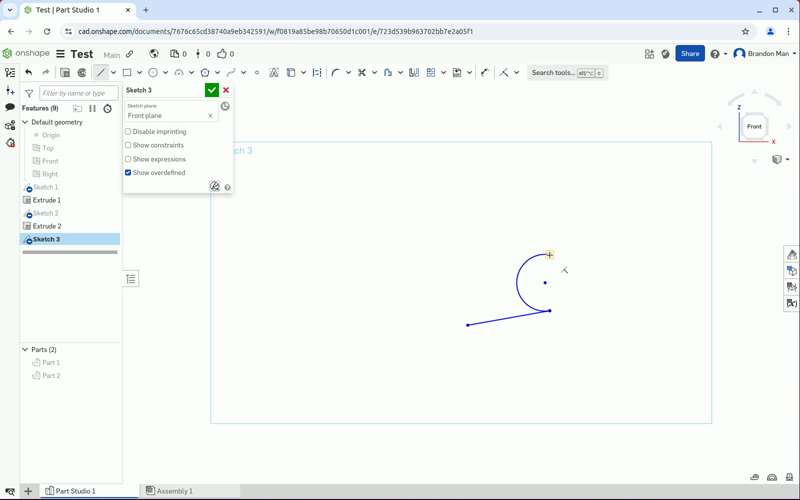
key_down(shift)
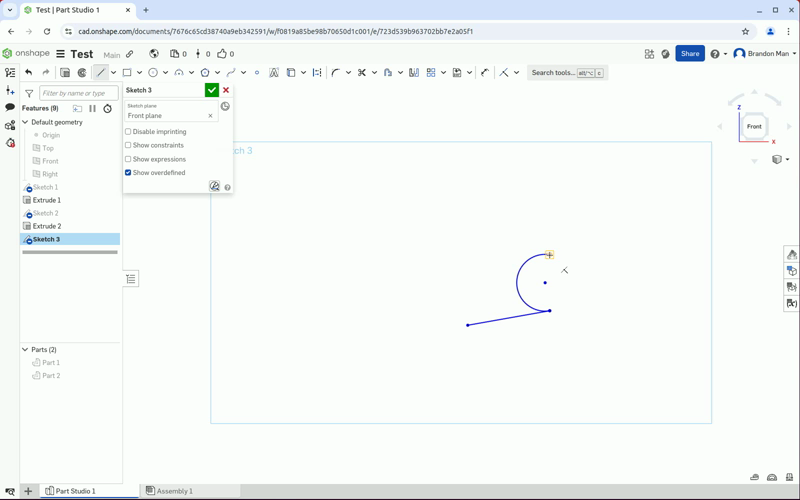
mouse_move(467, 240)
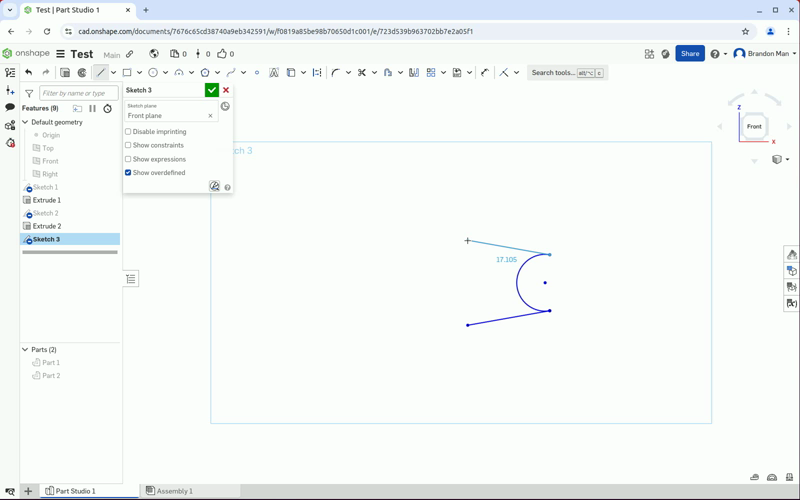
click(467, 240)
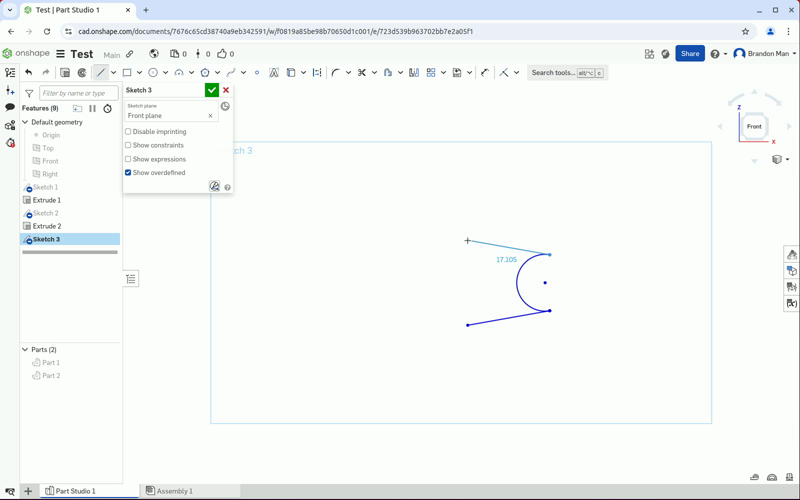
key_up(shift)
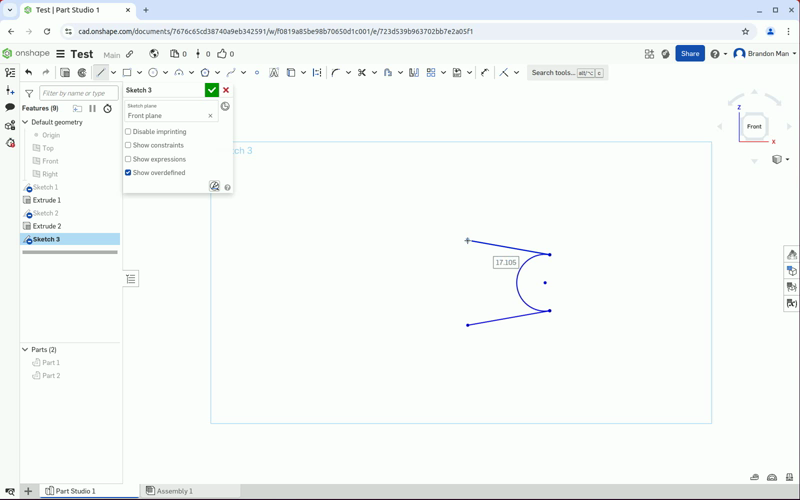
key(esc)
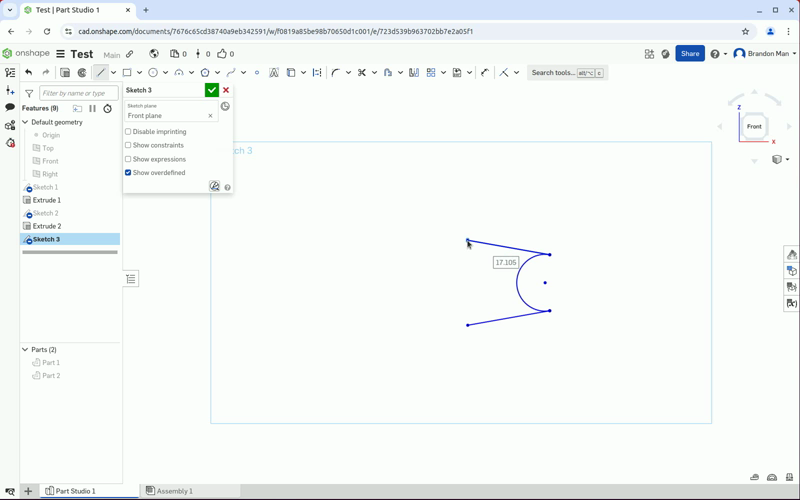
key(a)
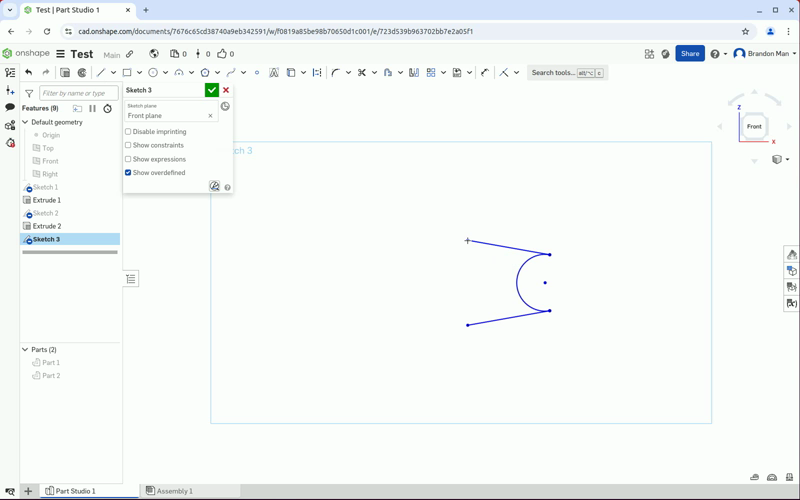
mouse_move(467, 240)
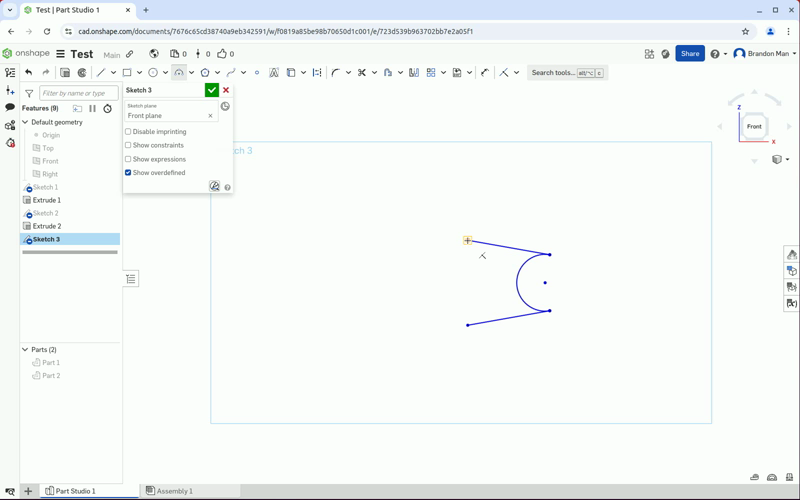
click(467, 240)
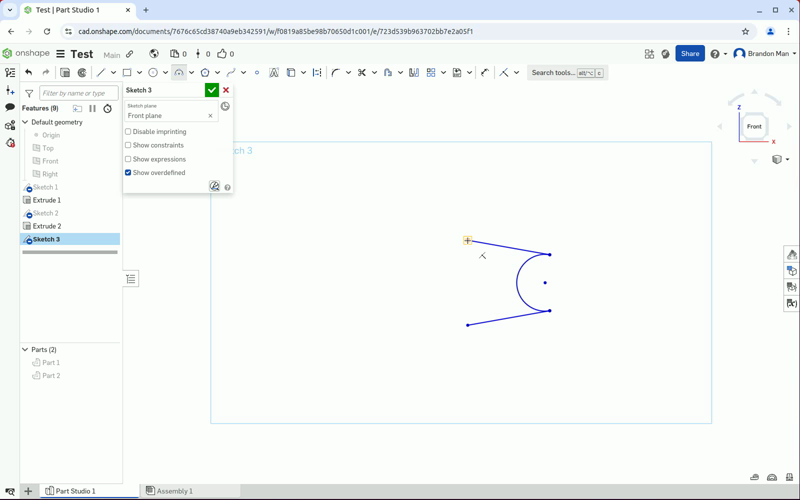
mouse_move(467, 325)
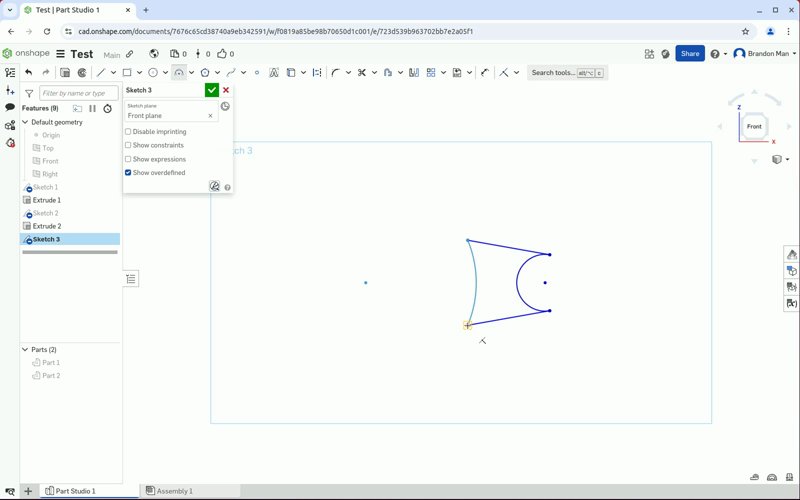
click(467, 325)
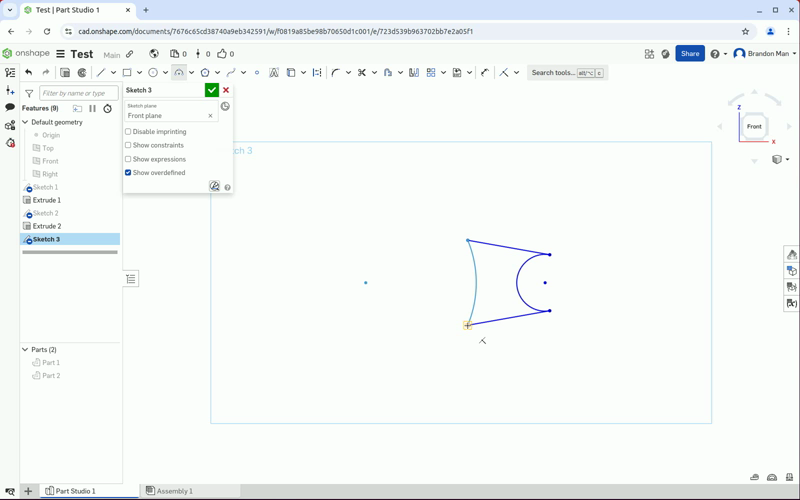
key_down(shift)
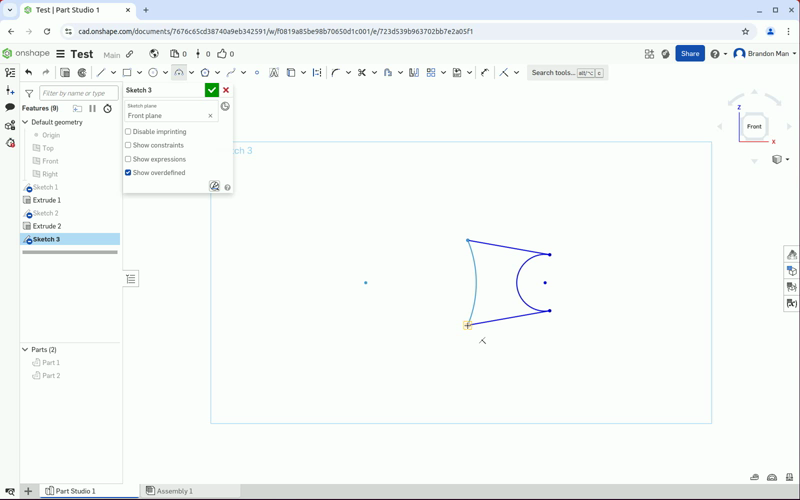
mouse_move(503, 282)
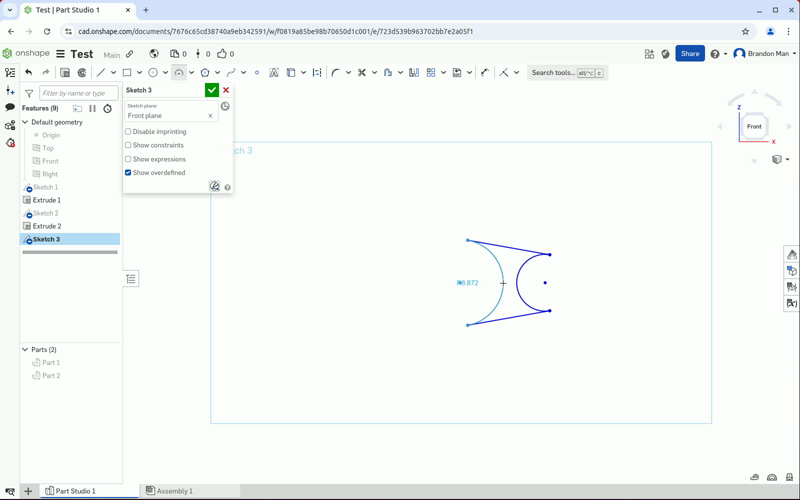
click(503, 282)
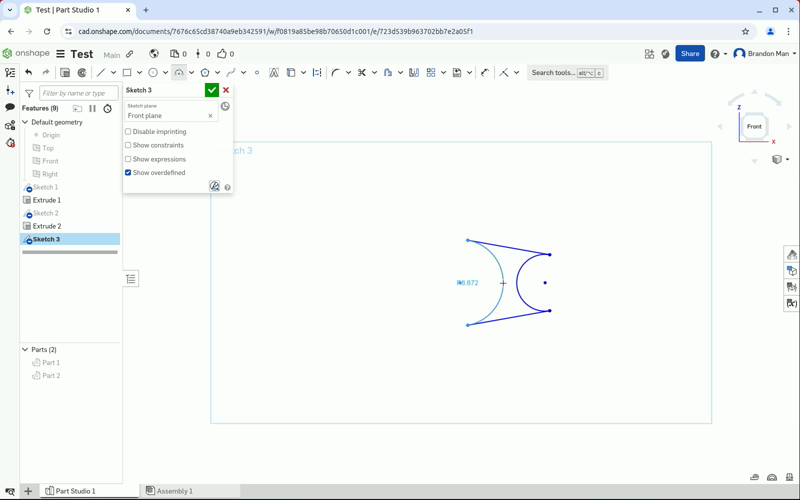
key_up(shift)
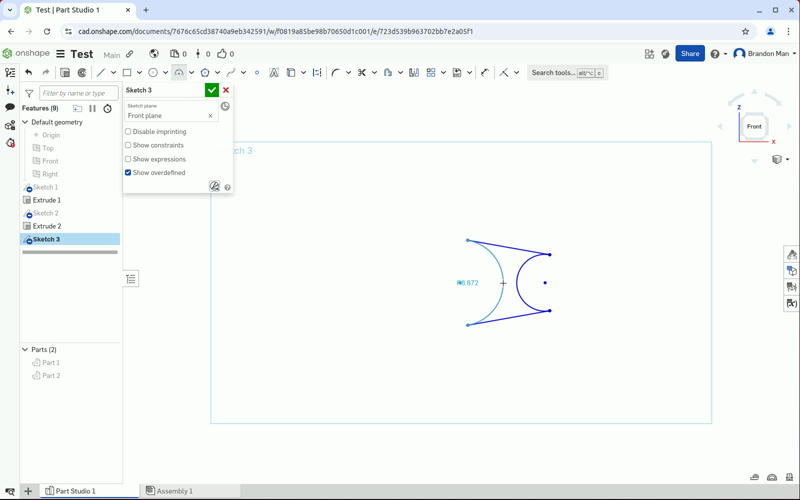
key(esc)
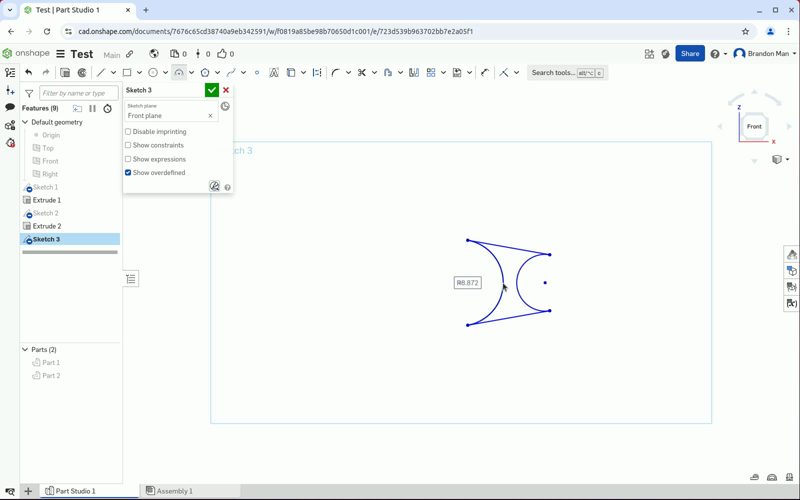
mouse_move(508, 279)
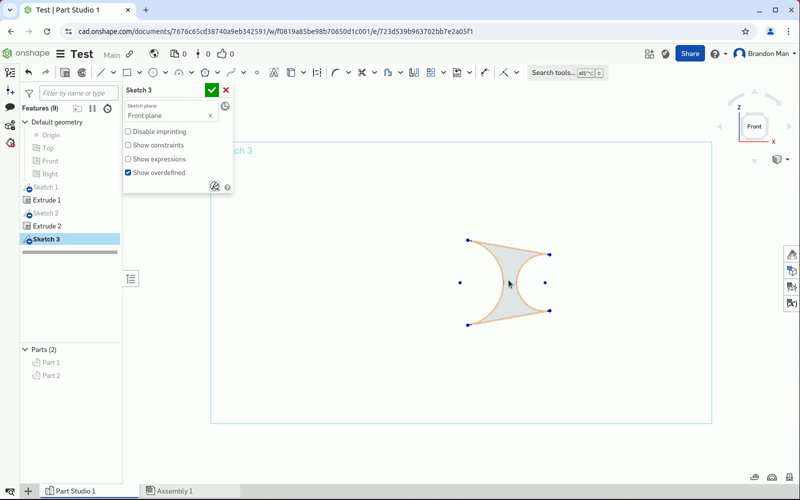
click(508, 279)
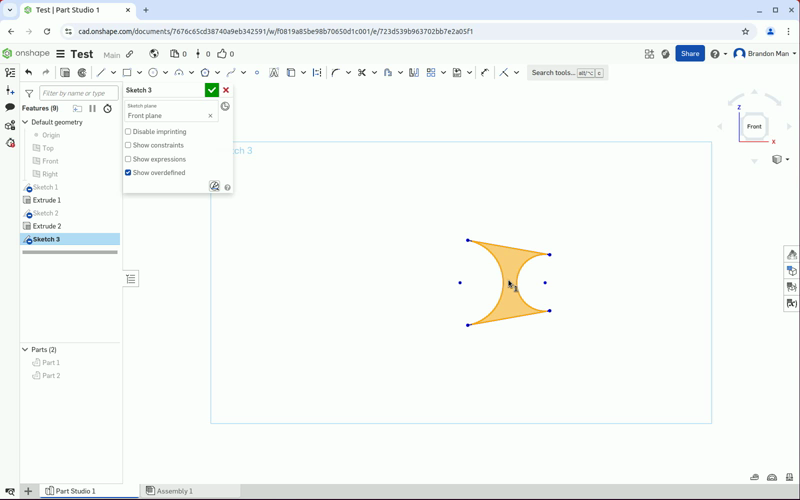
mouse_move(73, 352)
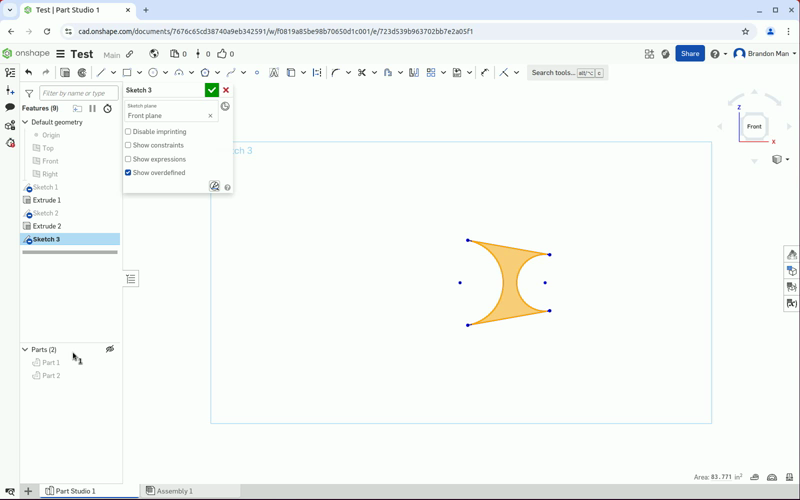
key(shift+y)
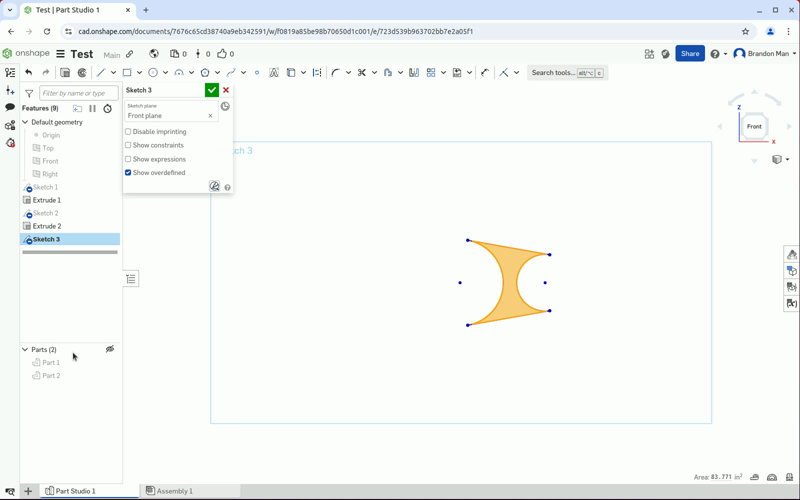
key(shift+e)
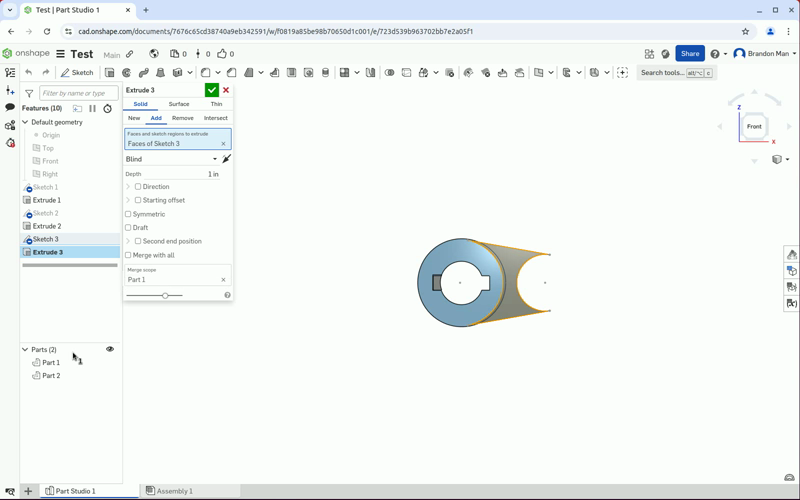
mouse_move(143, 106)
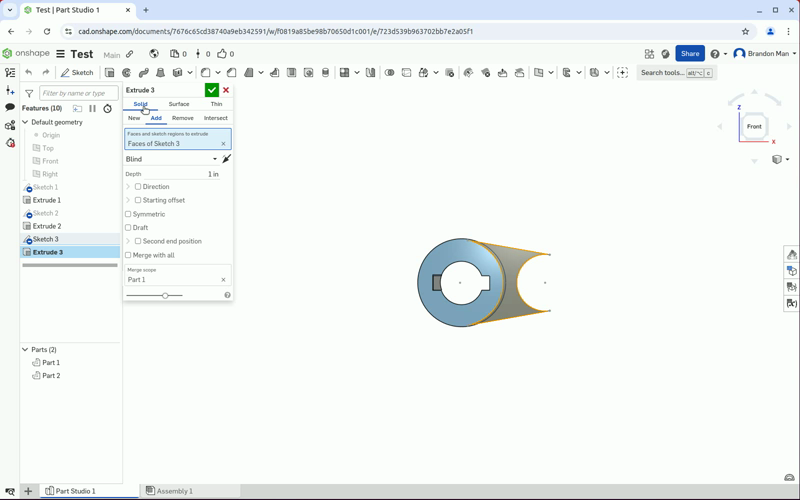
click(143, 106)
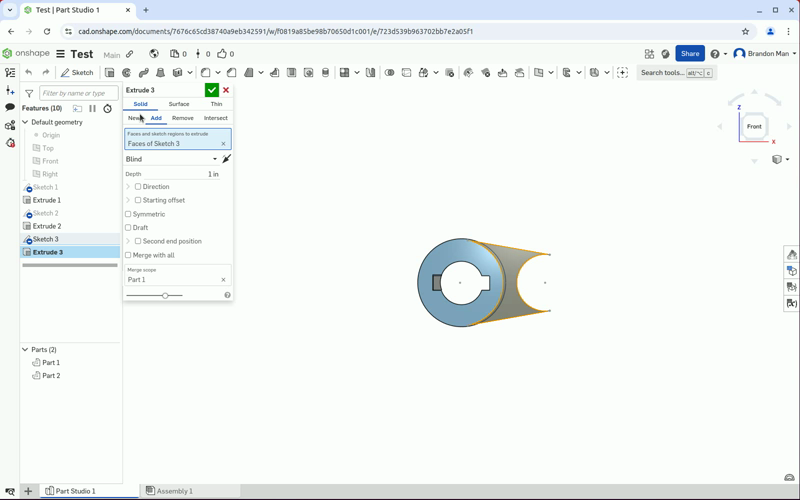
mouse_move(137, 120)
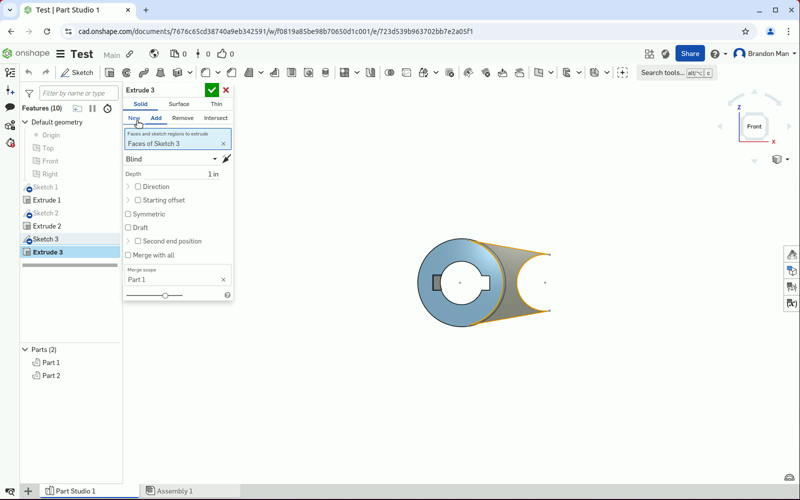
click(137, 120)
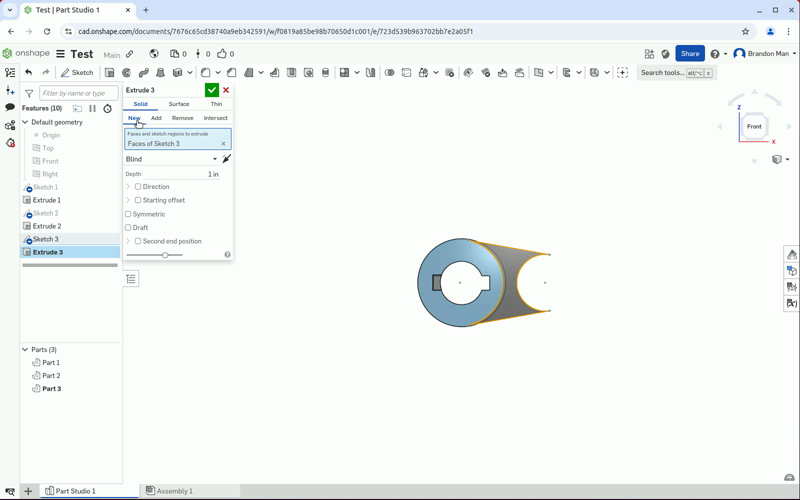
key(tab, 4)
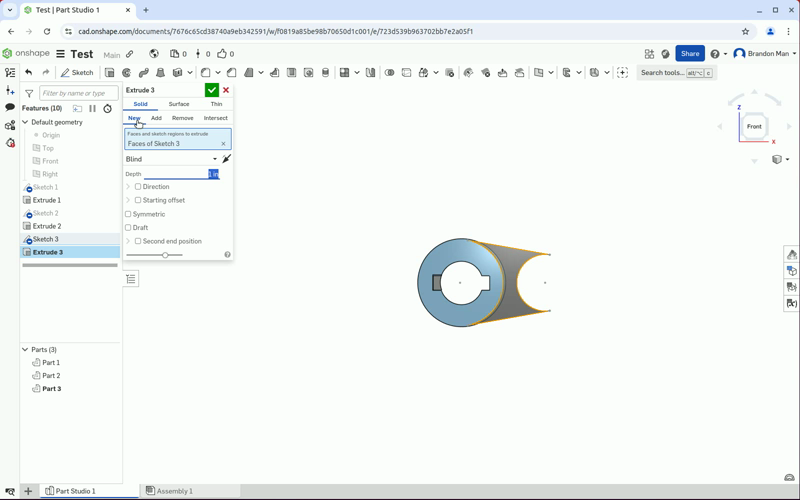
text(7.703)
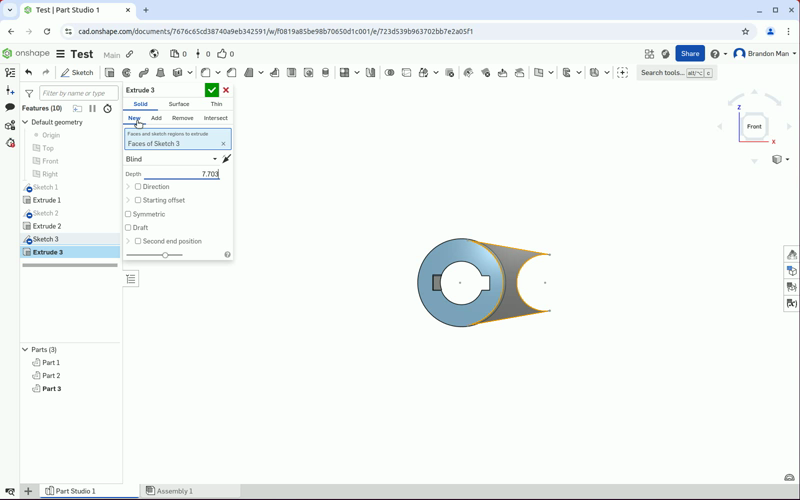
key(enter)
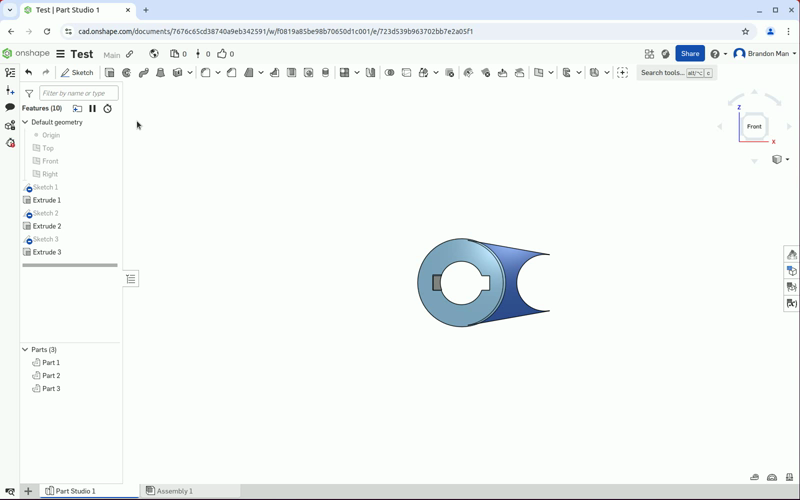
key(shift+h)
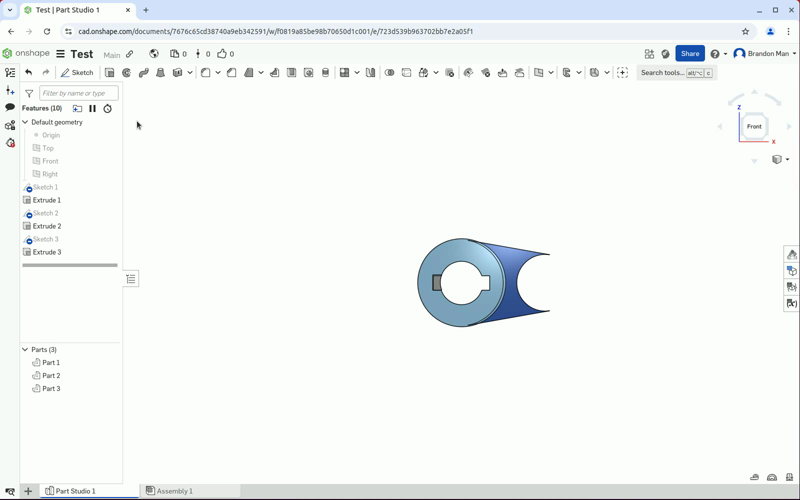
key(shift+h)
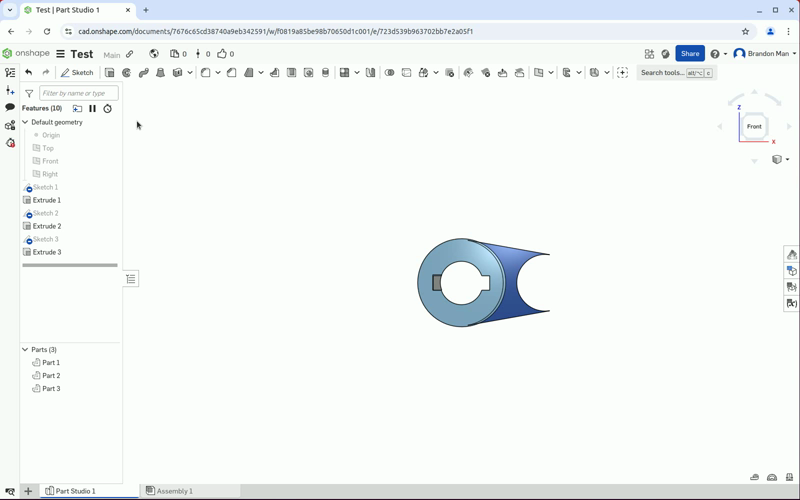
mouse_move(73, 189)
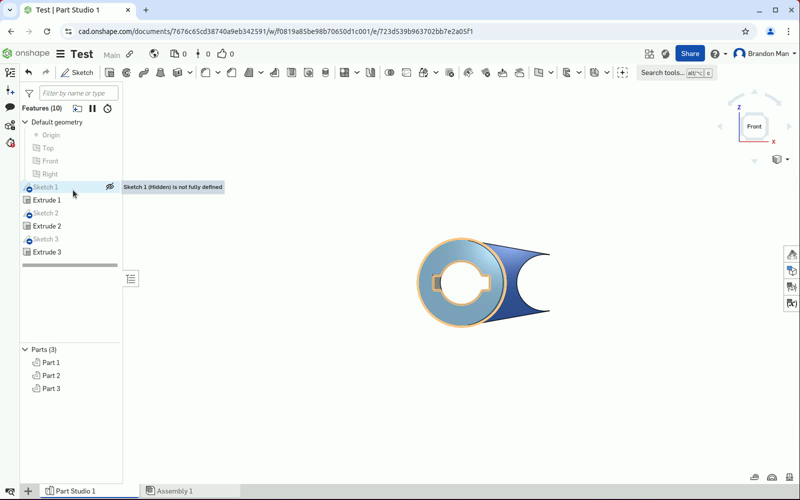
click(73, 189)
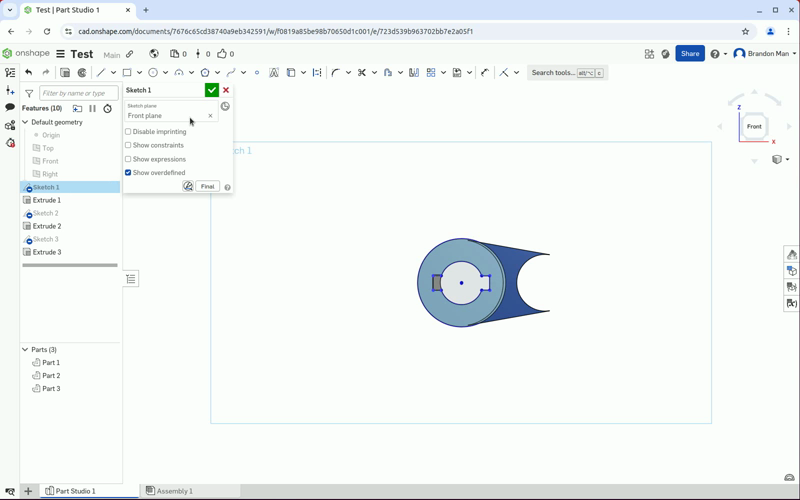
mouse_move(229, 92)
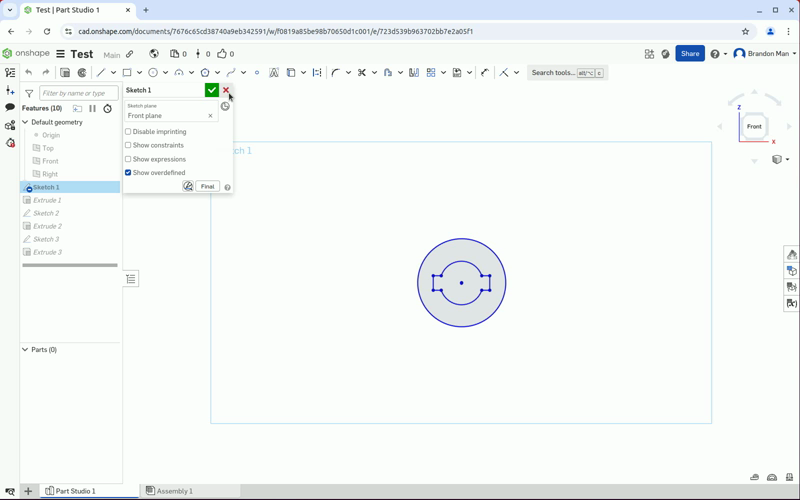
click(229, 92)
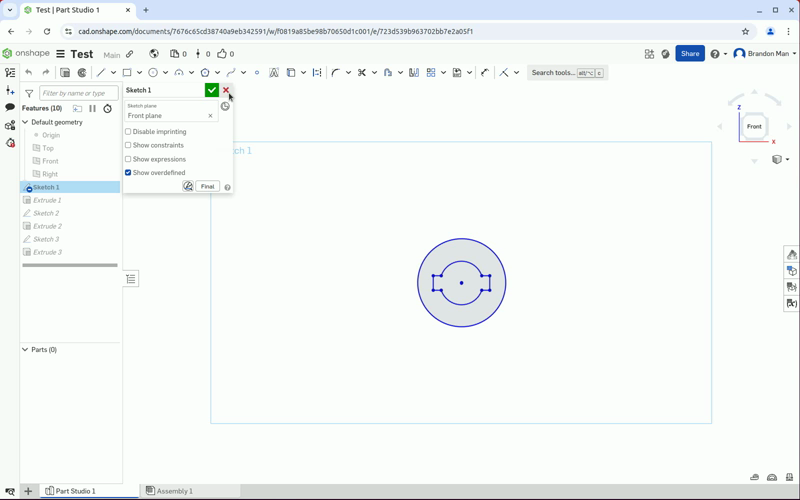
key(shift+s)
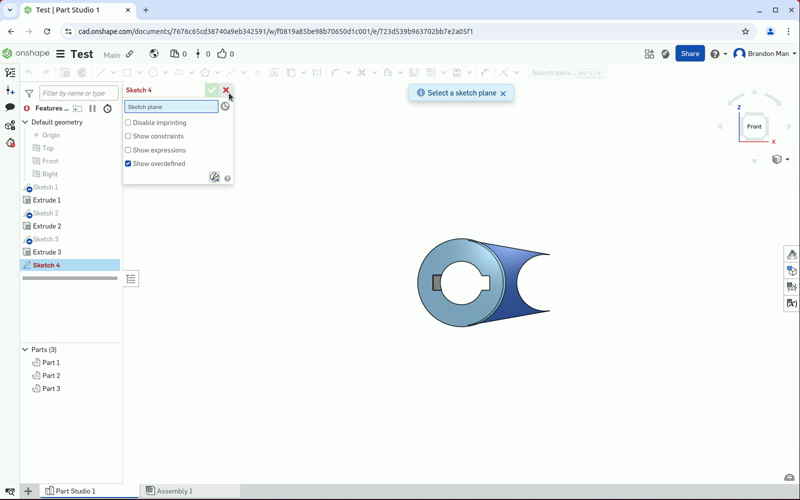
mouse_move(73, 163)
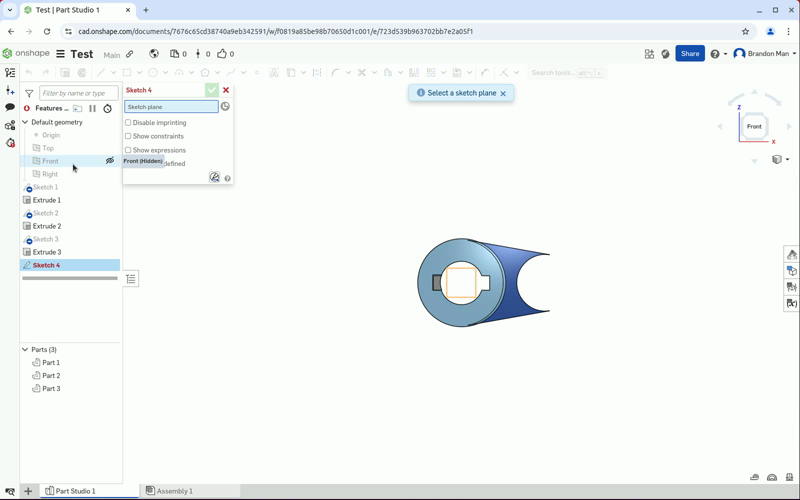
click(73, 163)
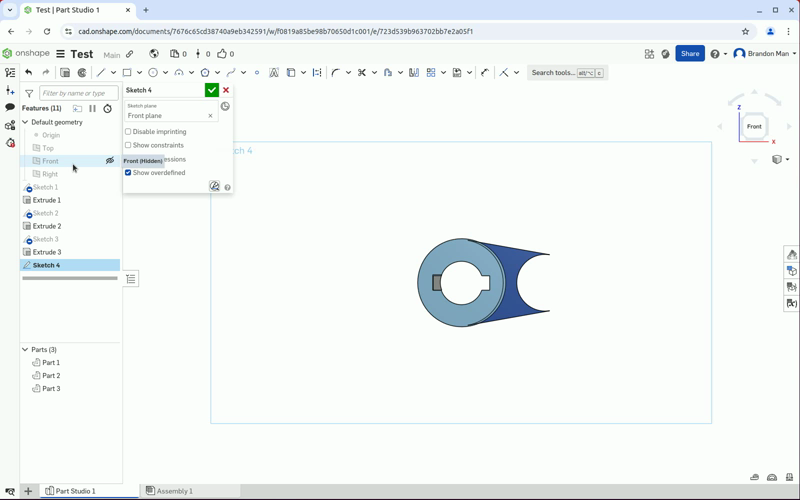
mouse_move(73, 352)
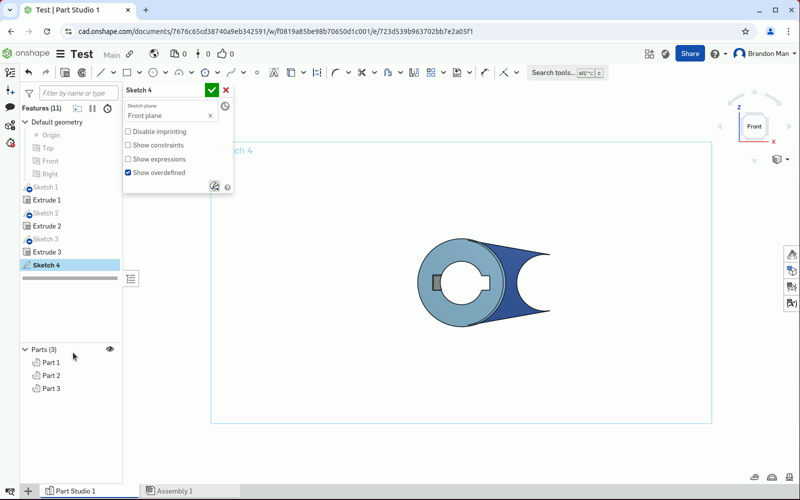
key(y)
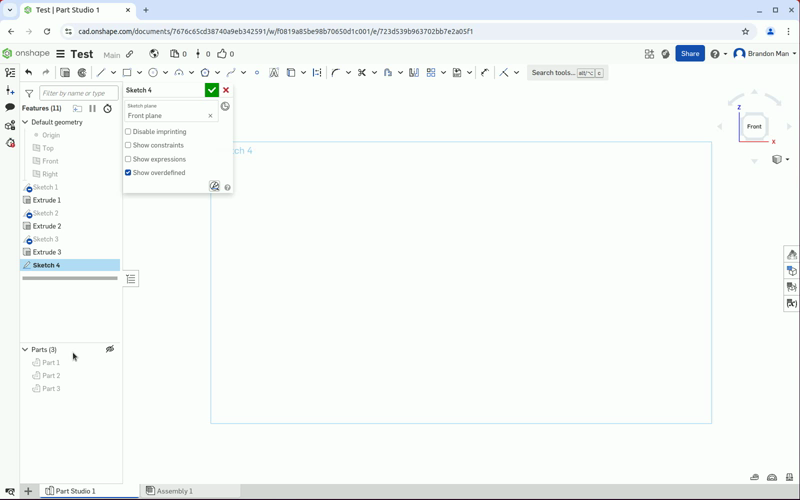
key(c)
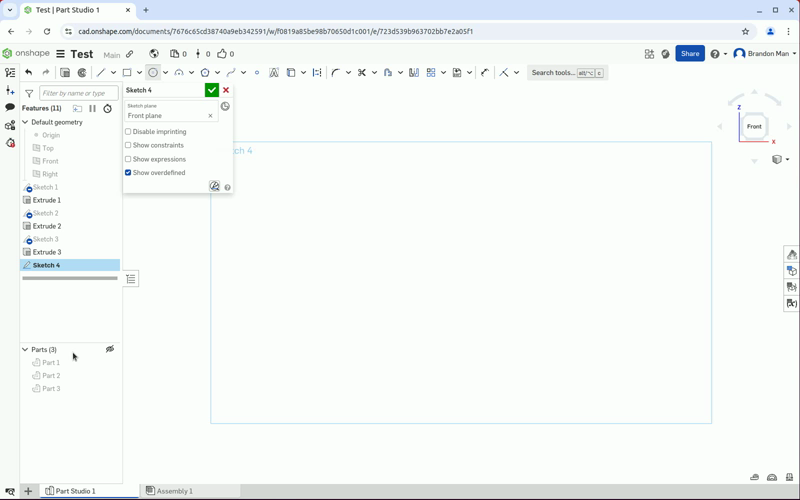
key_down(shift)
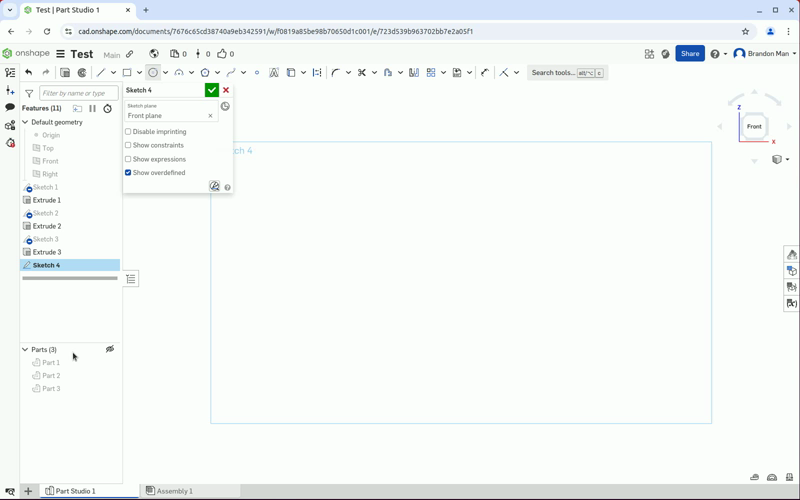
mouse_move(545, 282)
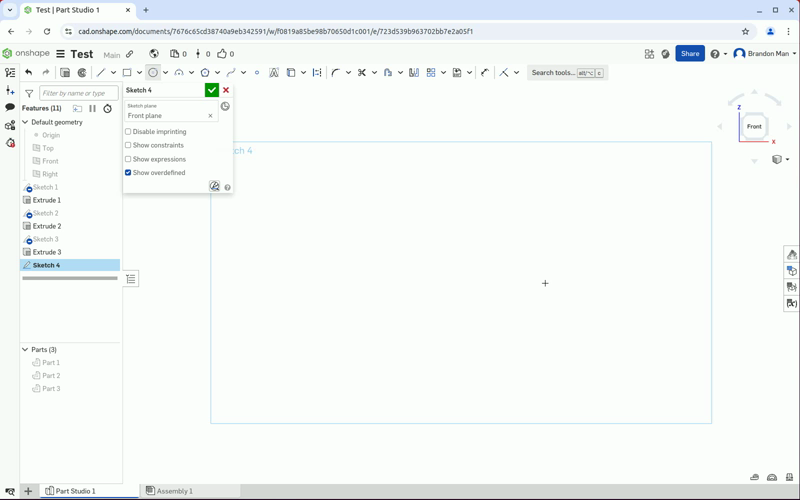
click(545, 282)
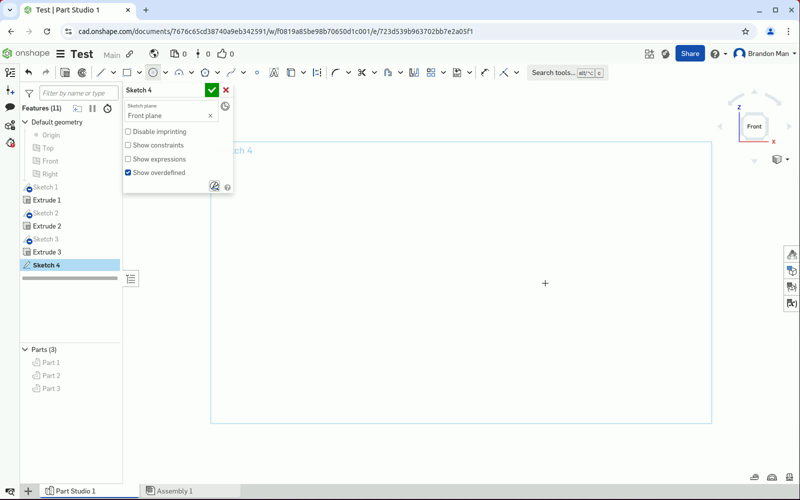
key_up(shift)
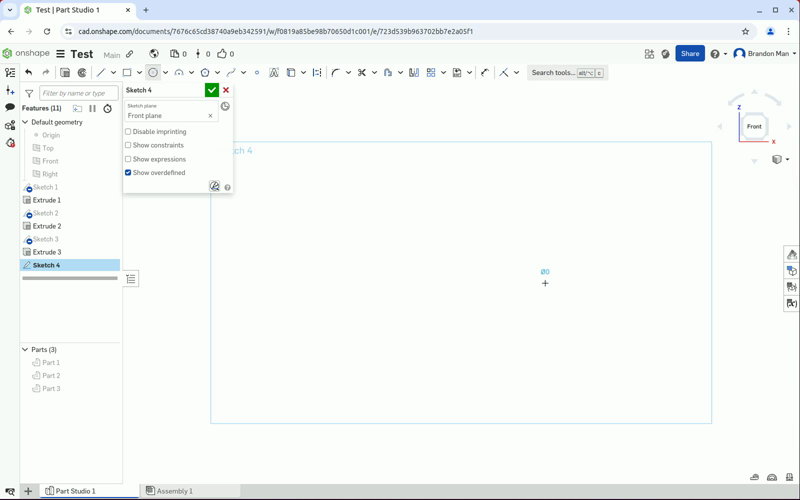
mouse_move(573, 282)
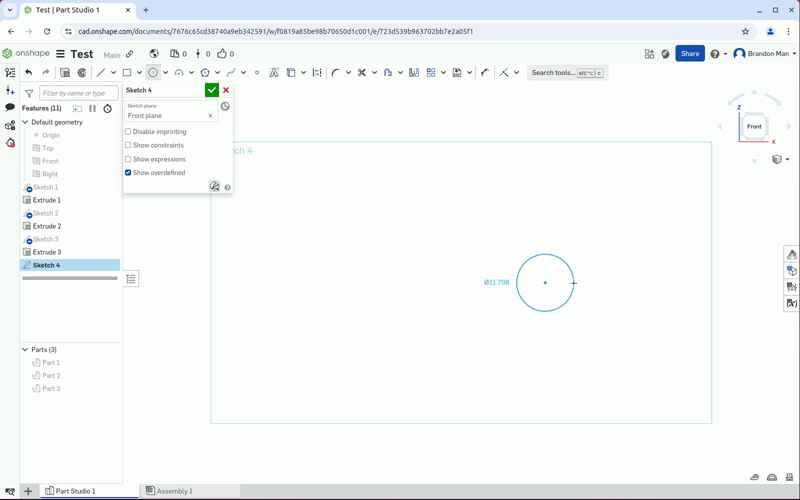
click(573, 282)
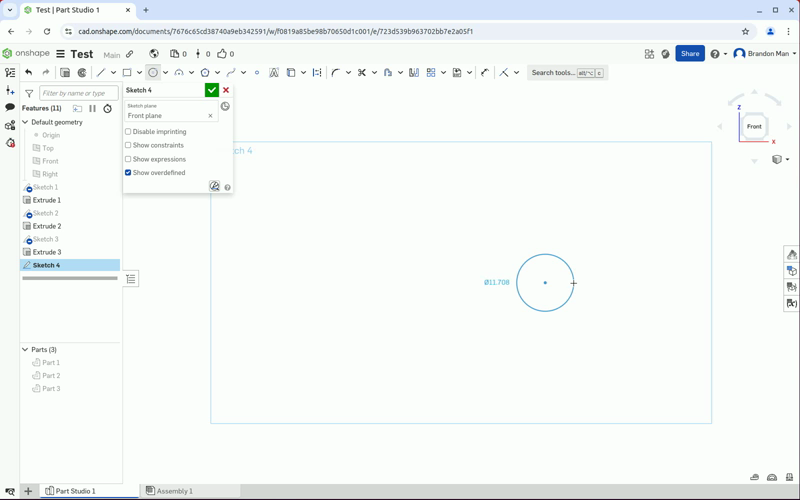
key(esc)
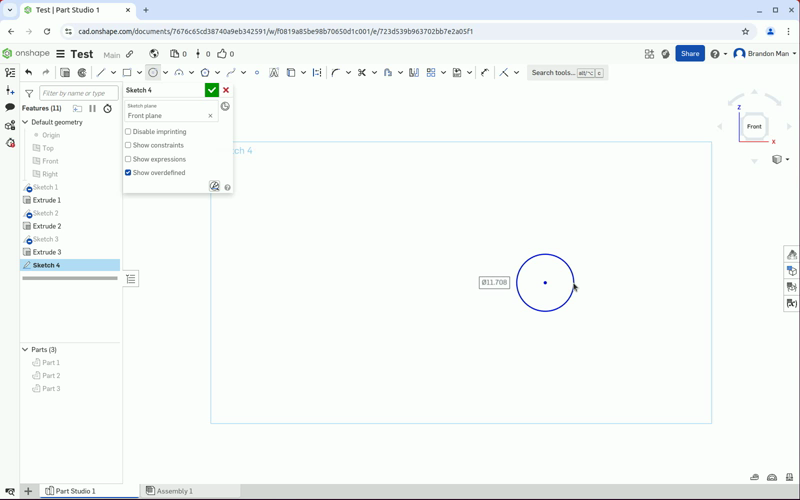
key(c)
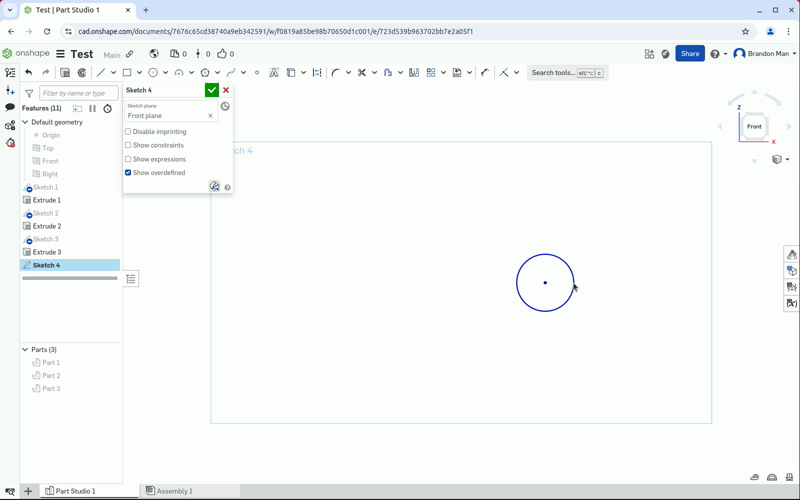
key_down(shift)
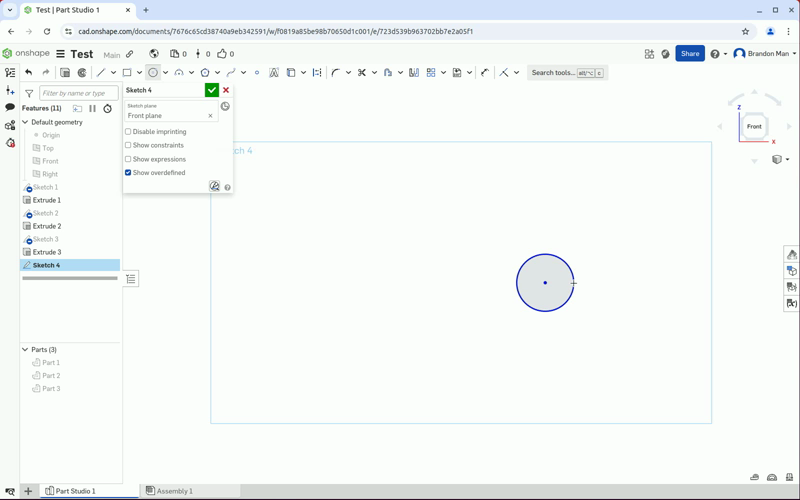
mouse_move(545, 282)
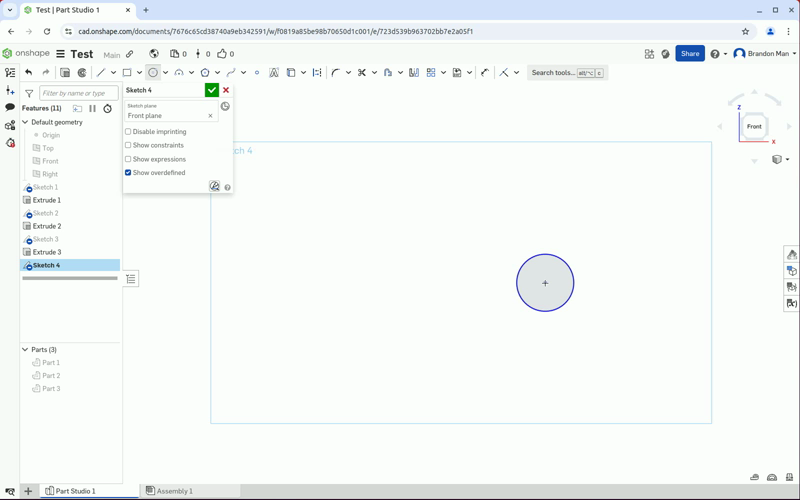
click(545, 282)
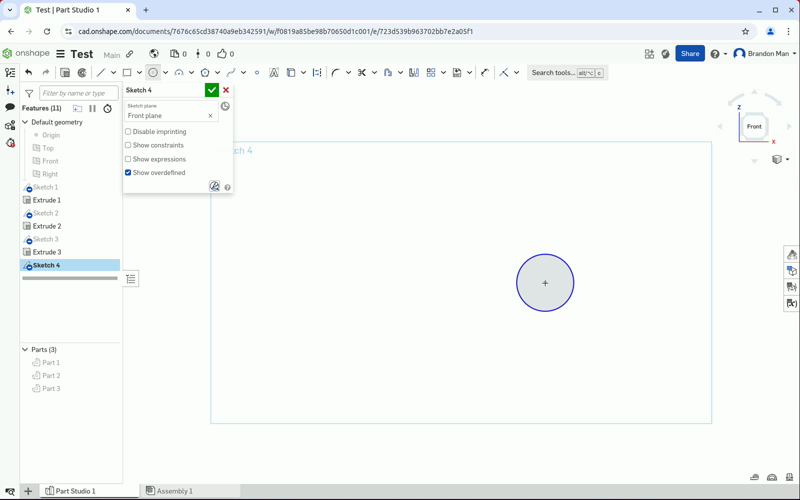
key_up(shift)
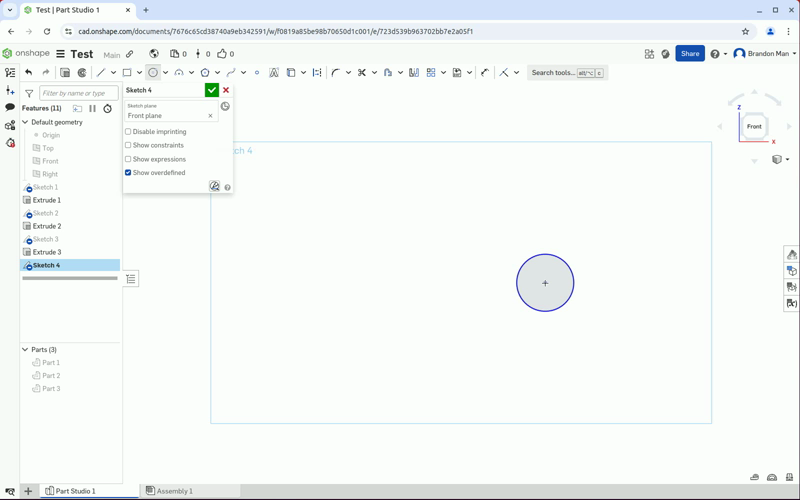
mouse_move(567, 282)
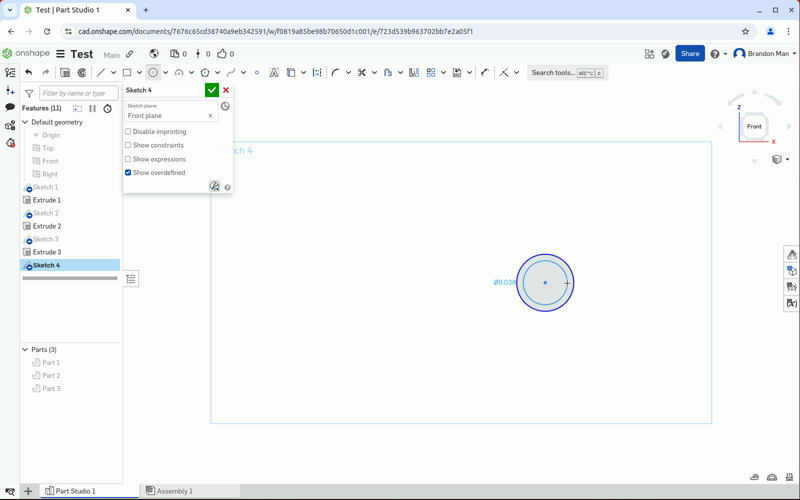
click(567, 282)
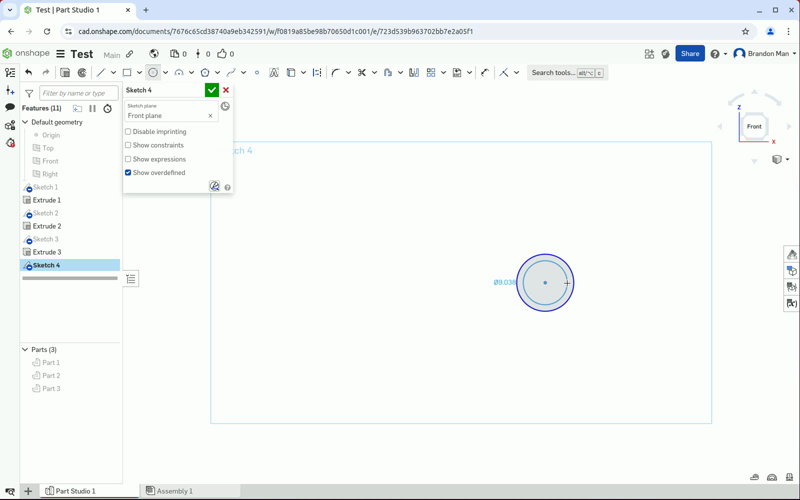
key(esc)
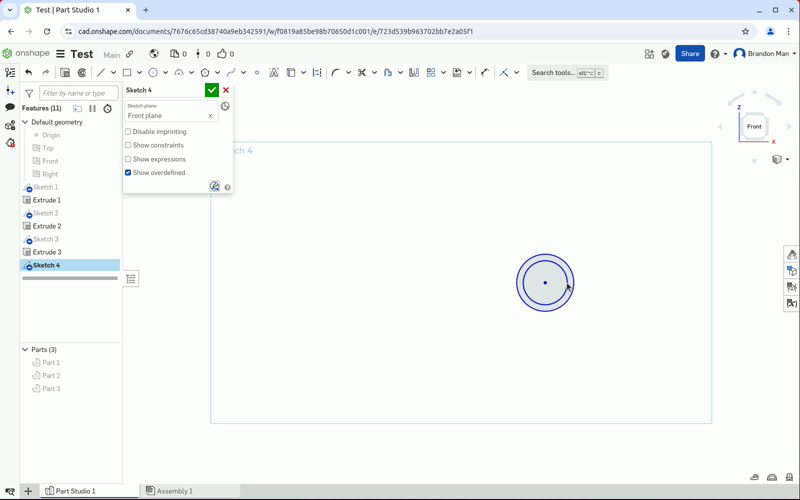
mouse_move(564, 266)
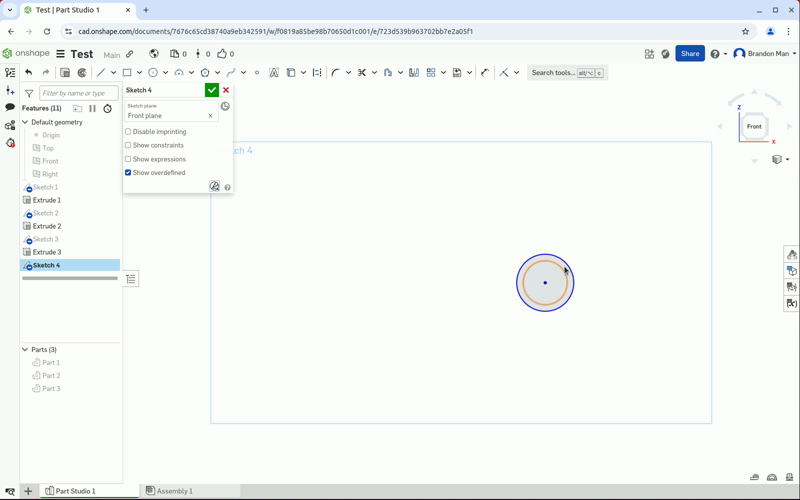
scroll(6)
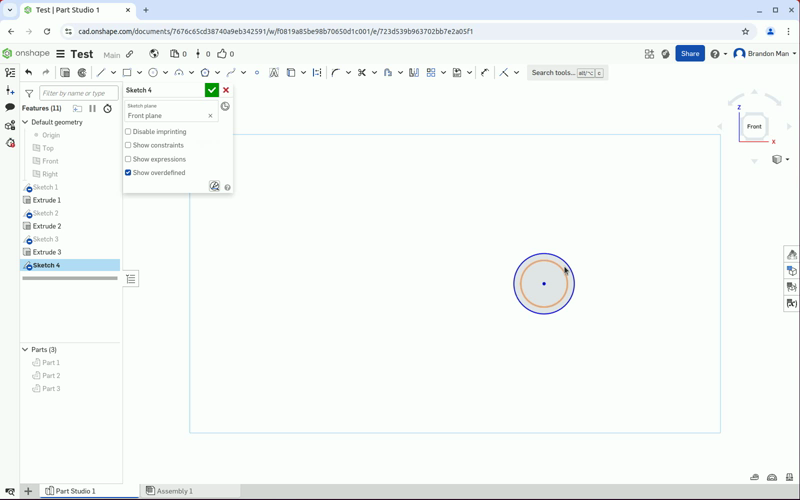
scroll(6)
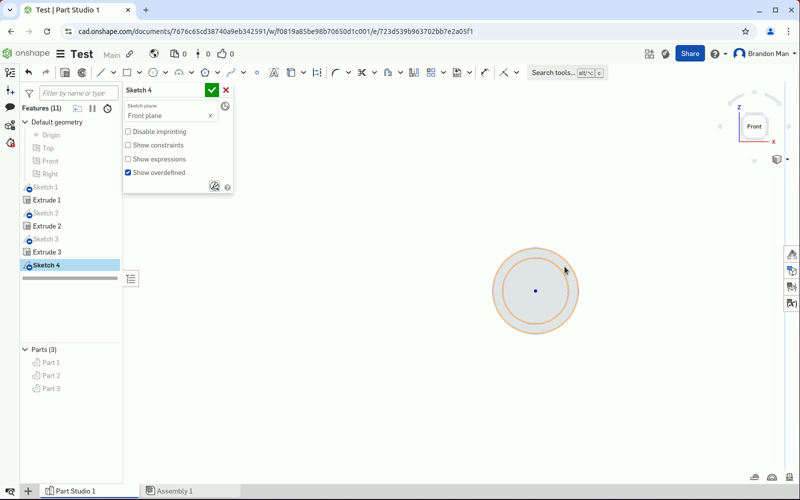
scroll(6)
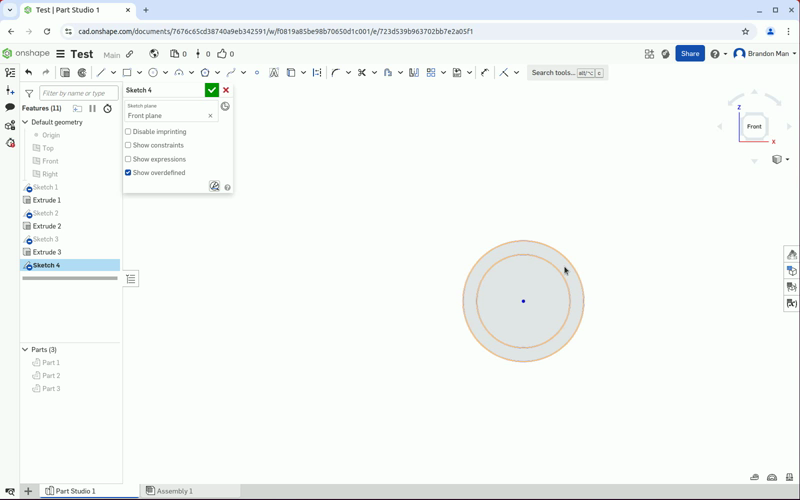
scroll(6)
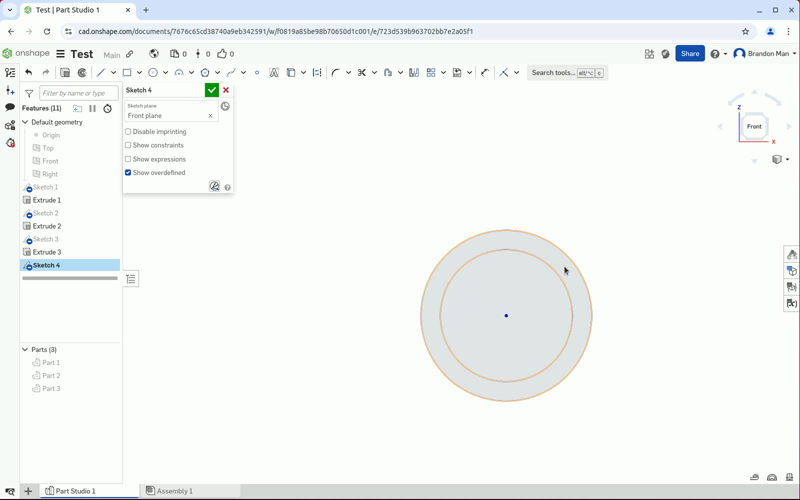
scroll(6)
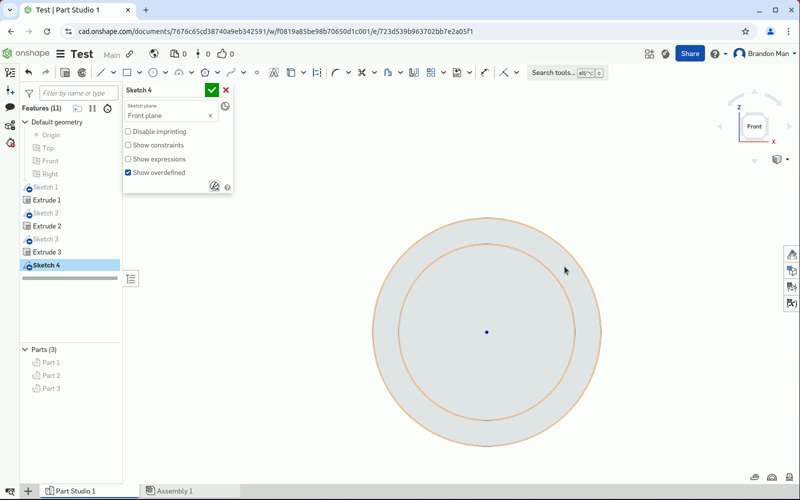
scroll(6)
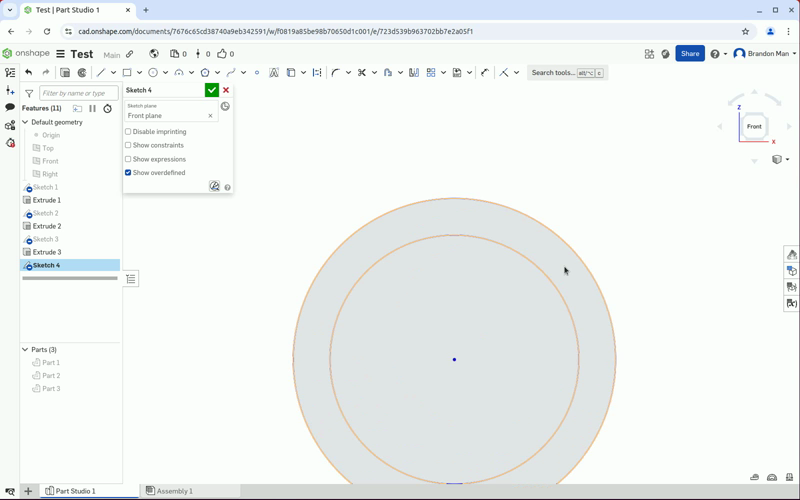
scroll(6)
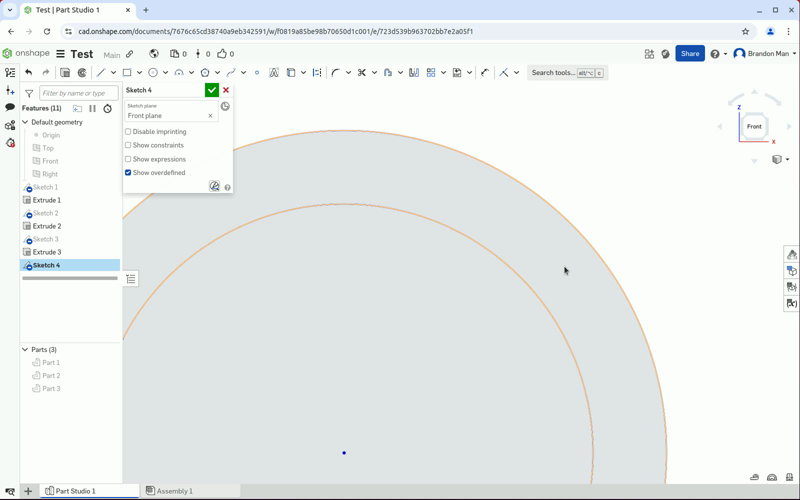
click(564, 266)
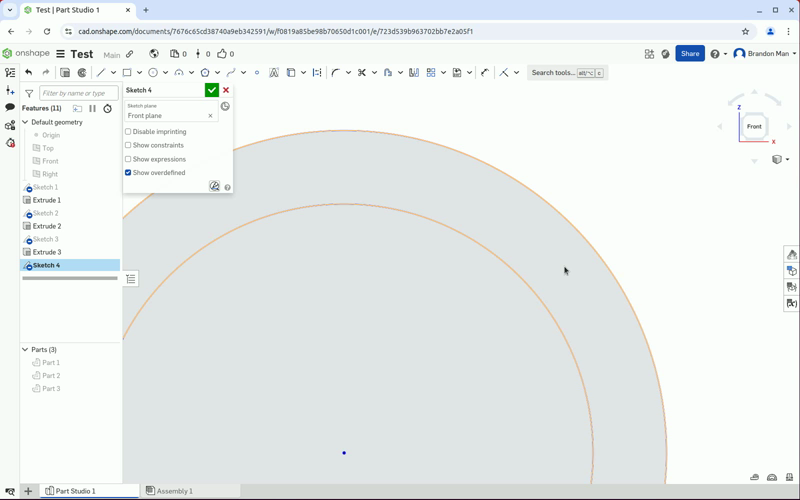
scroll(-6)
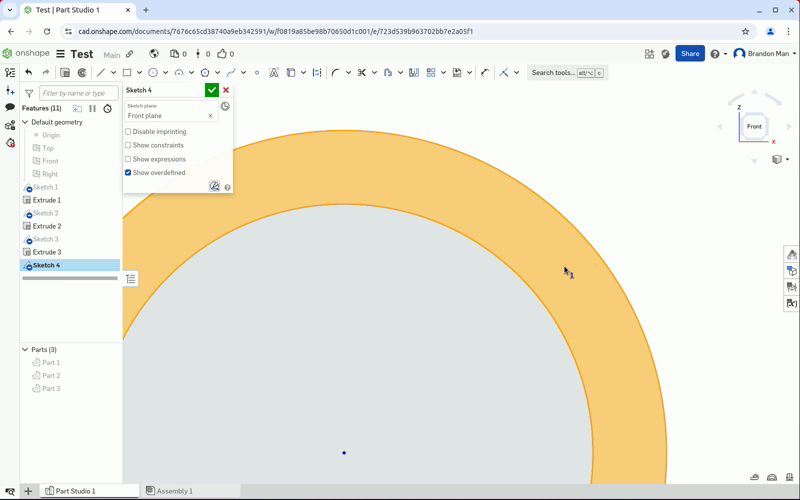
scroll(-6)
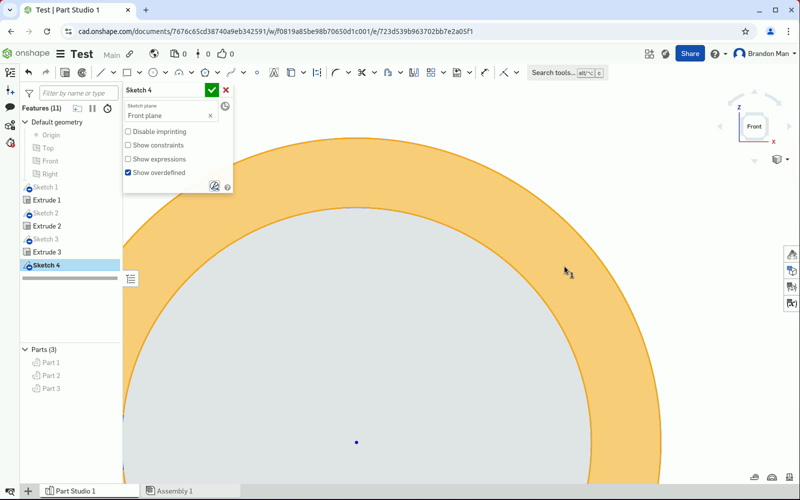
scroll(-6)
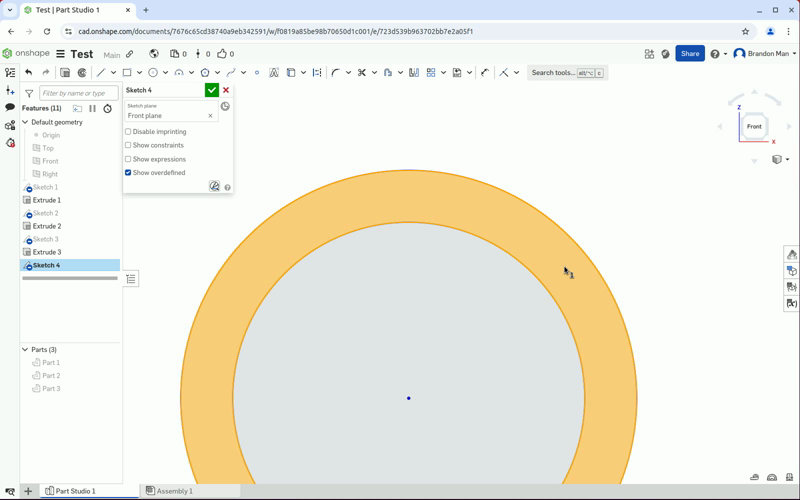
scroll(-6)
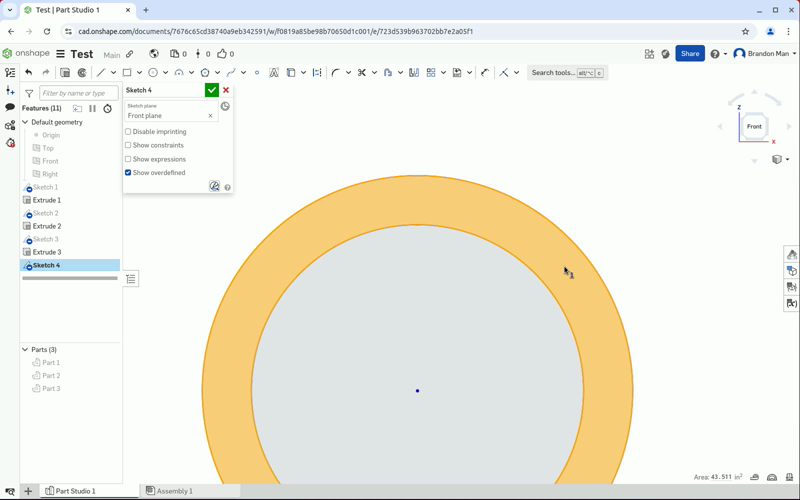
scroll(-6)
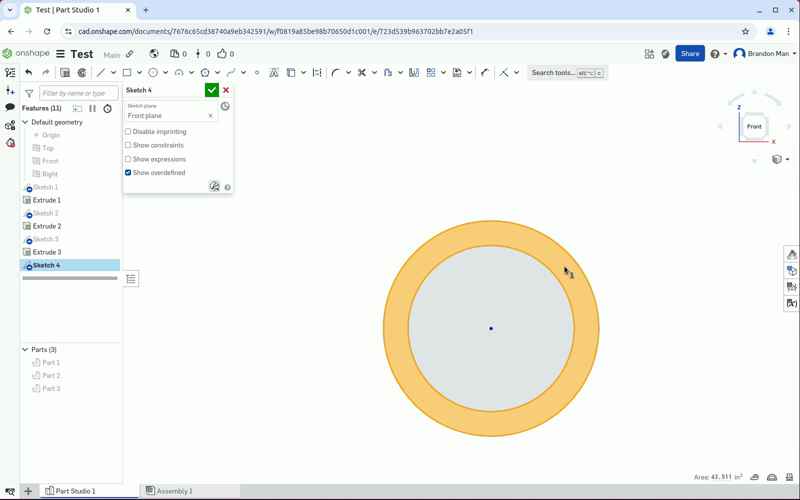
scroll(-6)
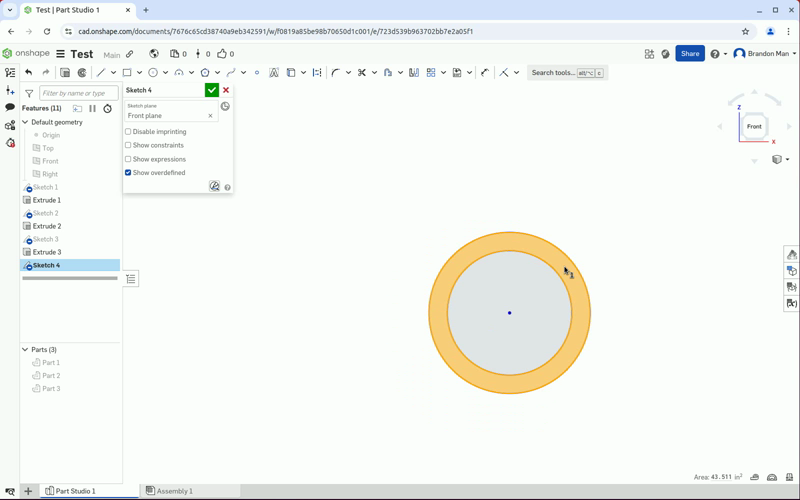
scroll(-6)
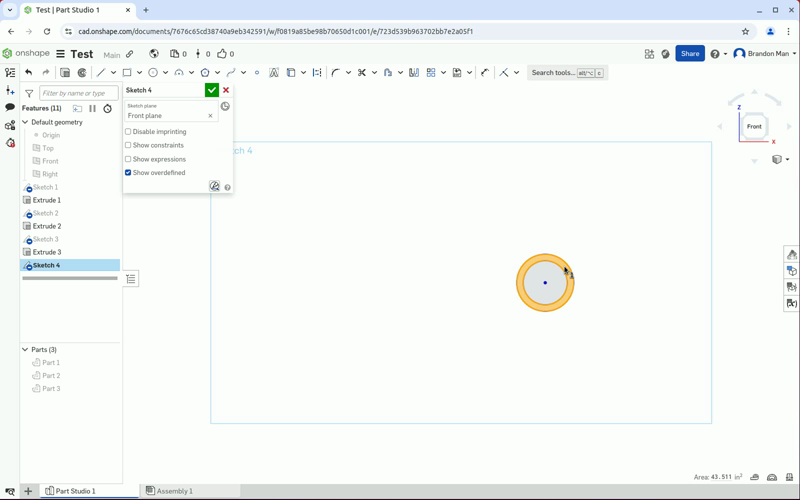
mouse_move(73, 352)
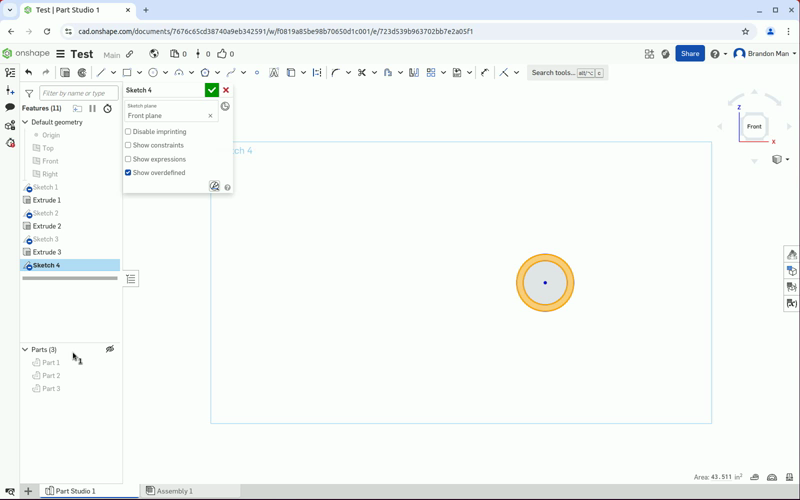
key(shift+y)
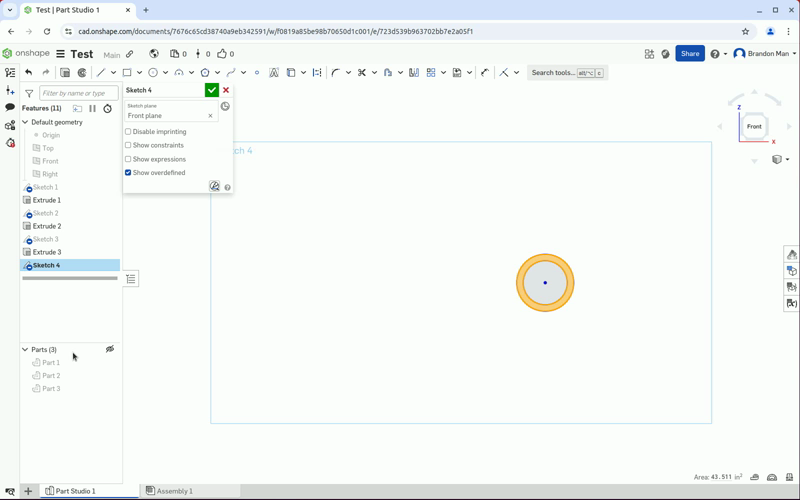
key(shift+e)
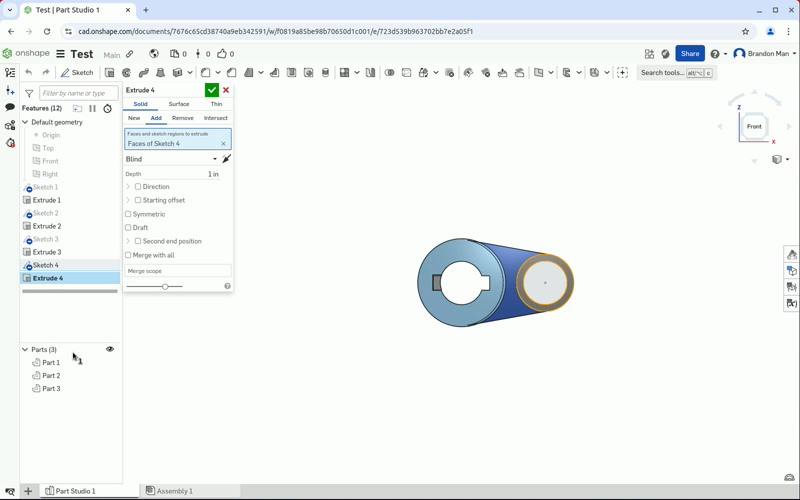
mouse_move(143, 106)
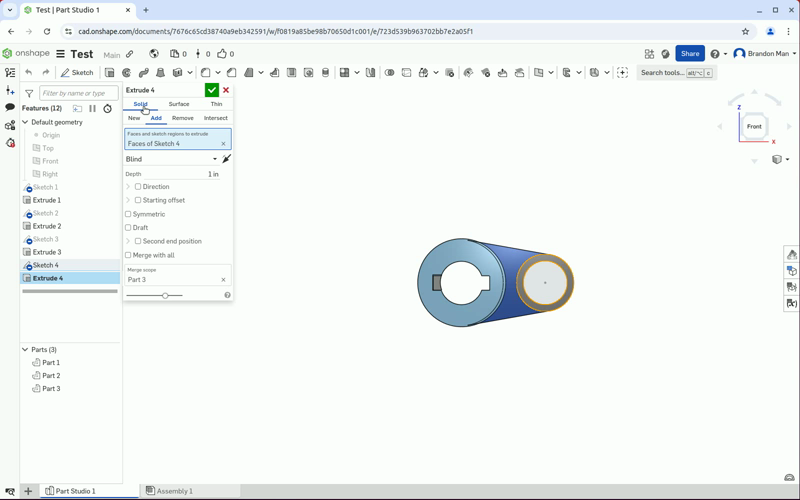
click(143, 106)
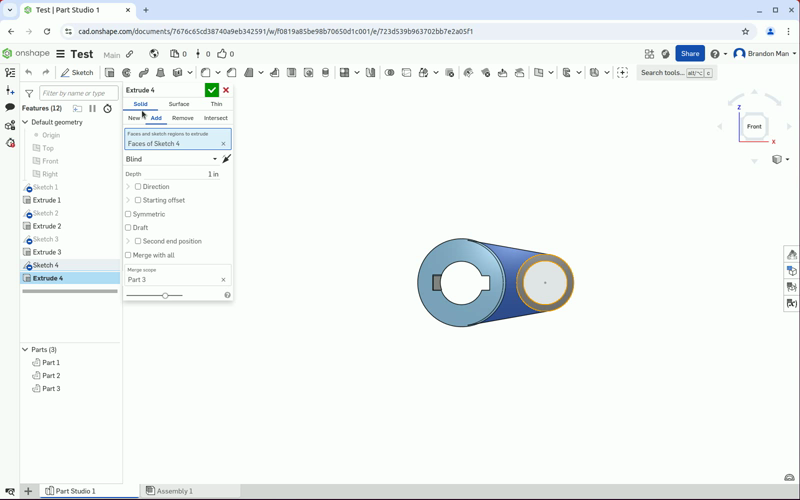
mouse_move(137, 120)
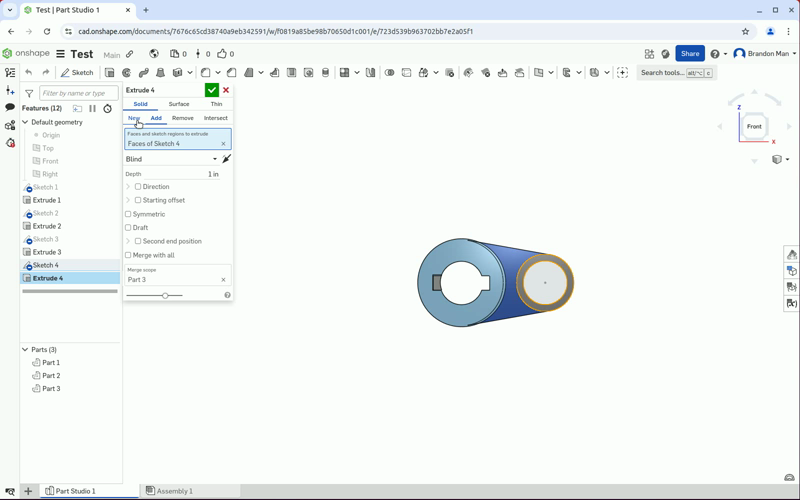
click(137, 120)
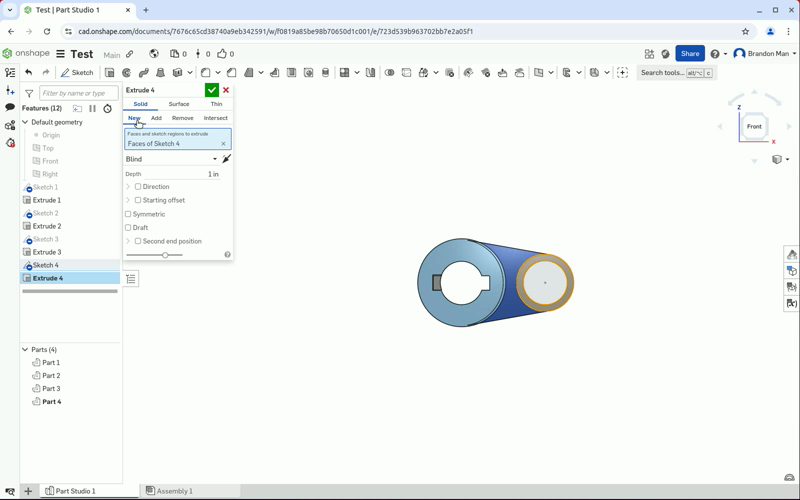
key(tab, 4)
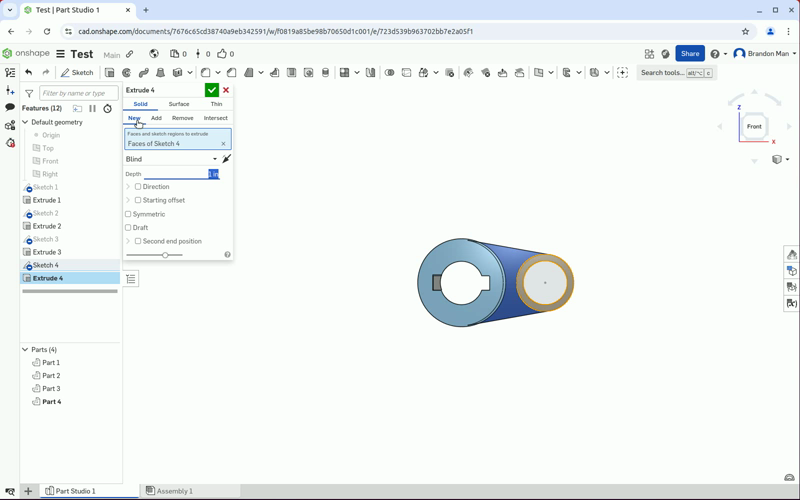
text(7.703)
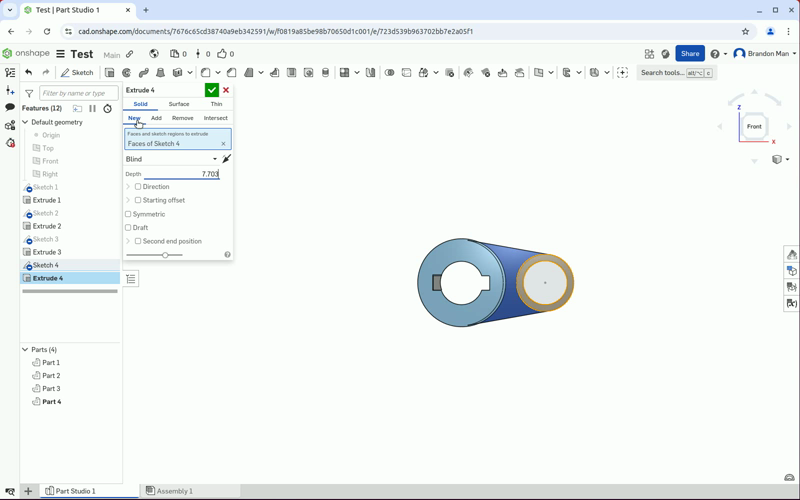
key(enter)
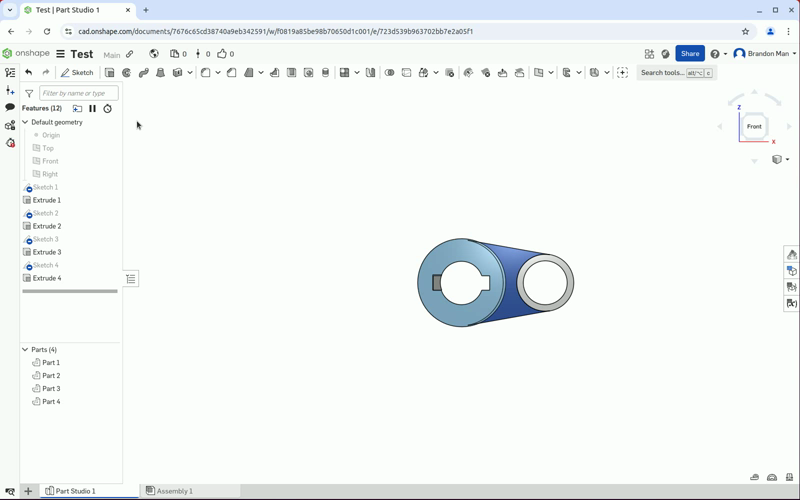
key(shift+h)
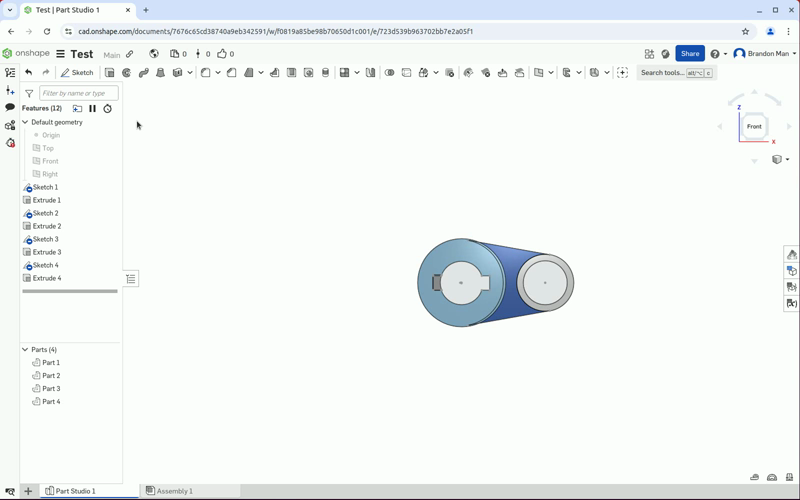
key(shift+h)
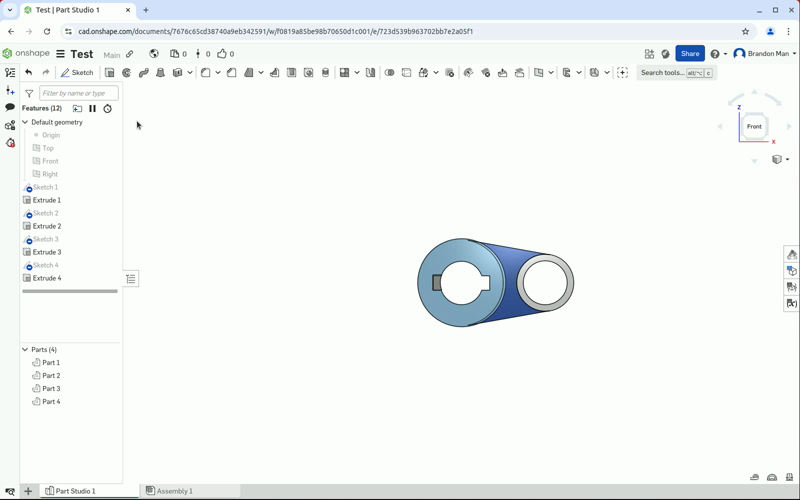
mouse_move(73, 189)
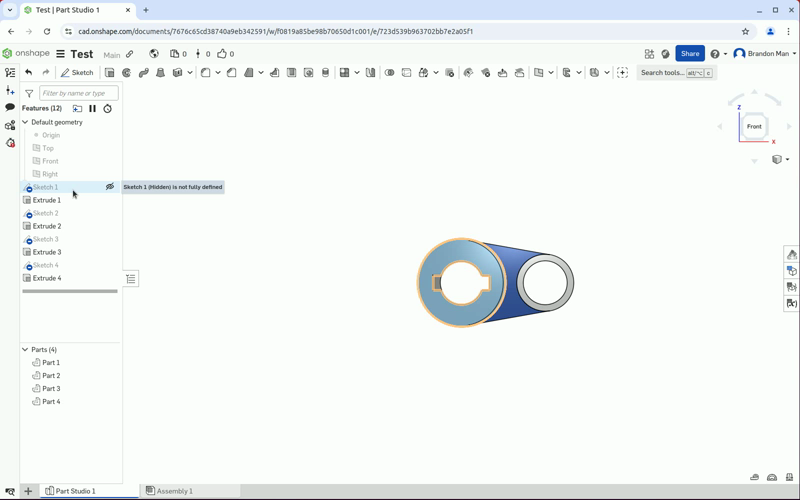
click(73, 189)
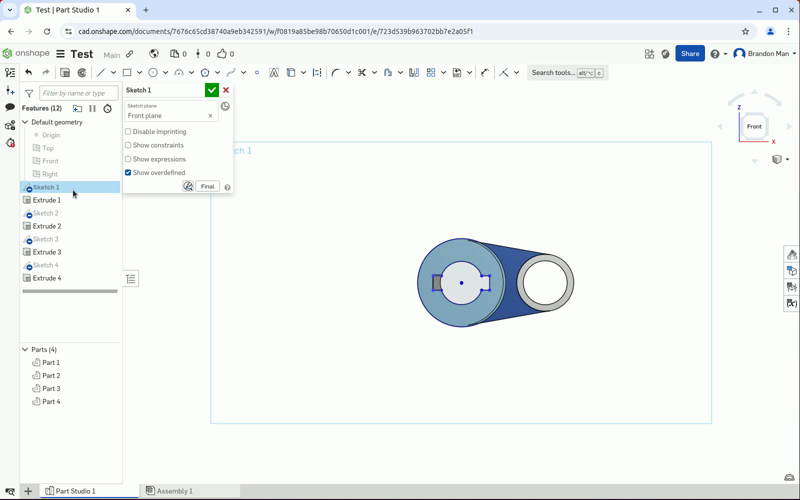
mouse_move(229, 92)
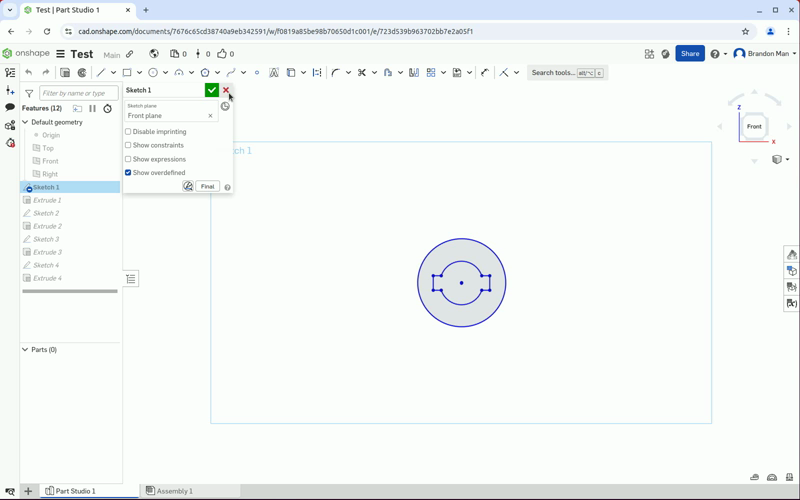
click(229, 92)
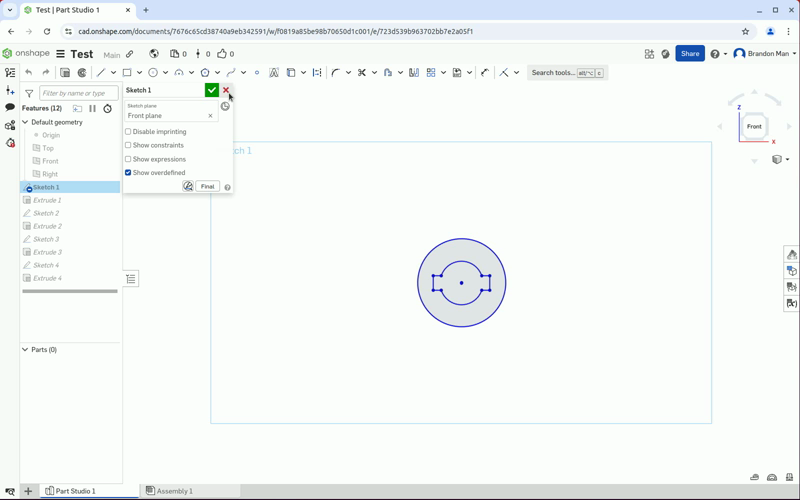
key(shift+s)
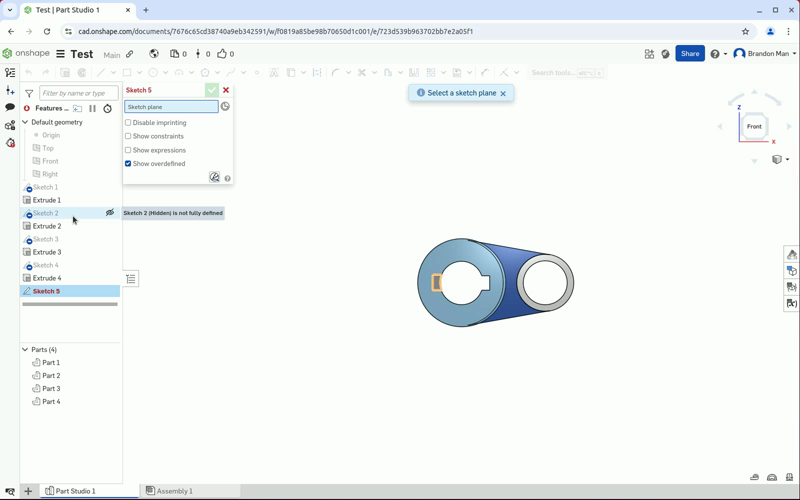
scroll(3)
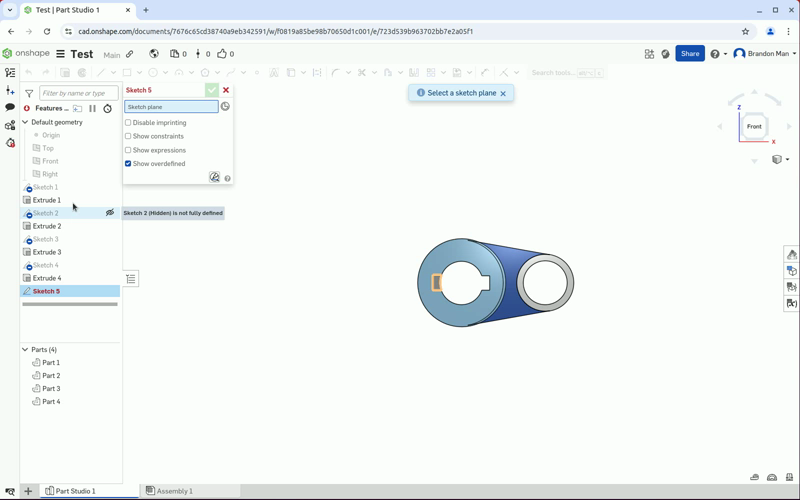
mouse_move(73, 163)
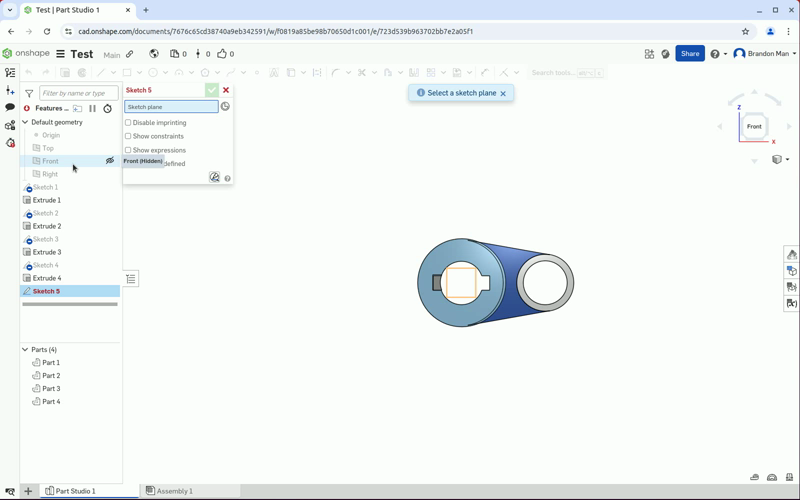
click(73, 163)
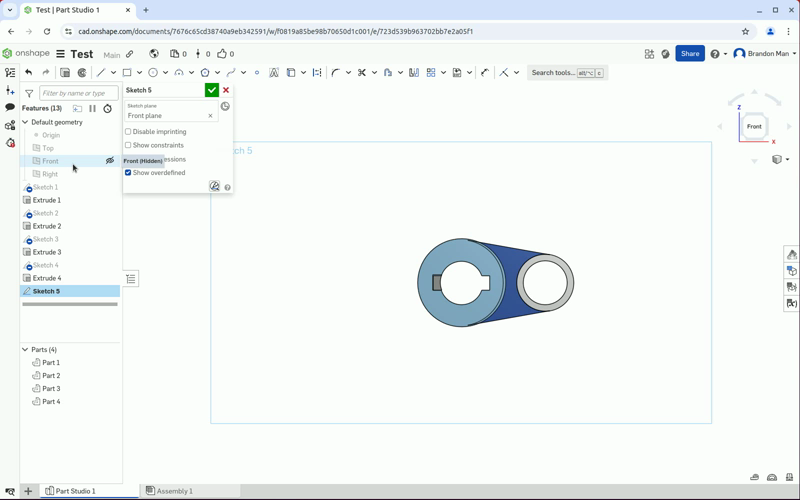
mouse_move(73, 352)
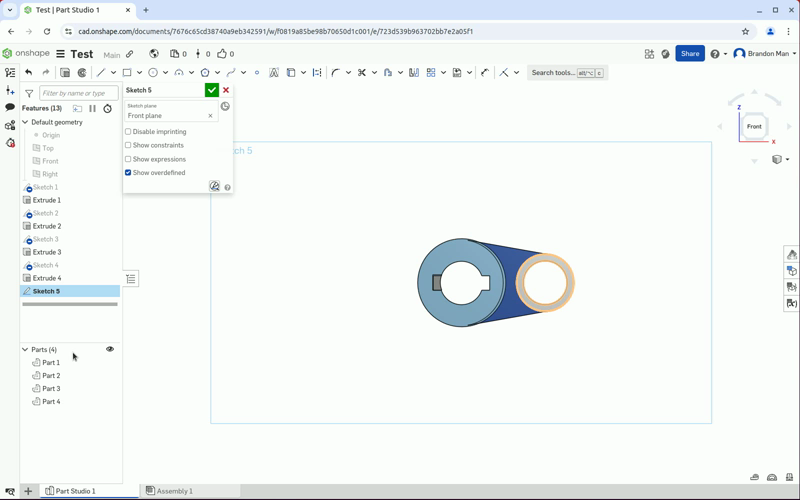
key(y)
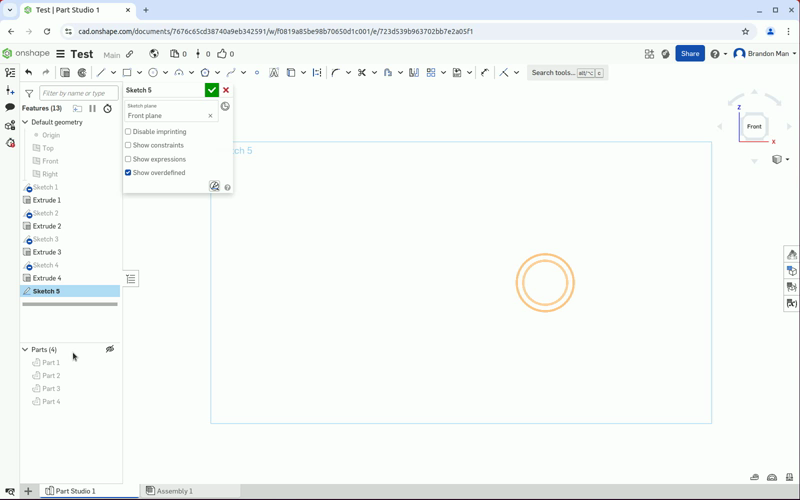
key(c)
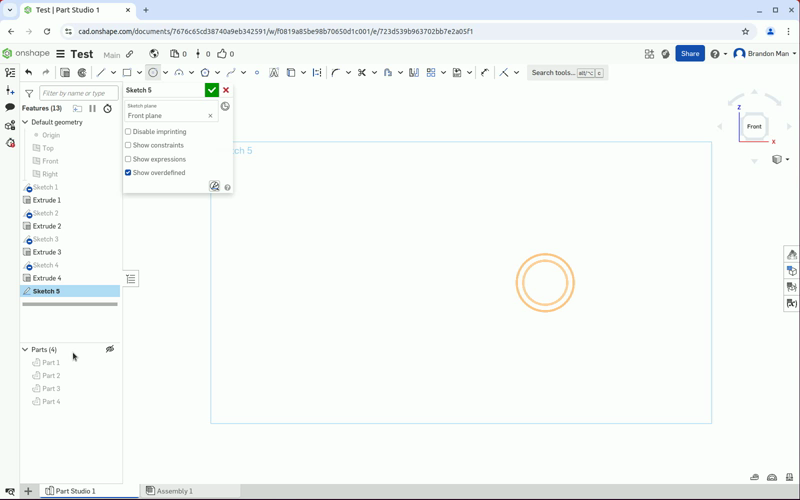
key_down(shift)
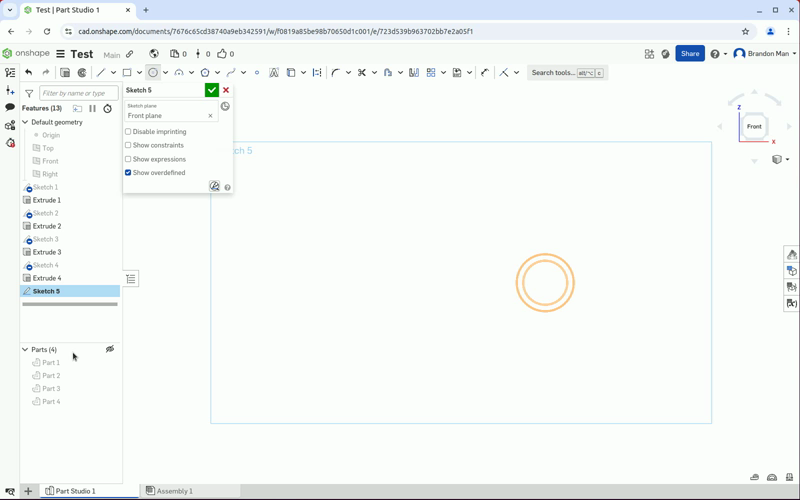
mouse_move(461, 282)
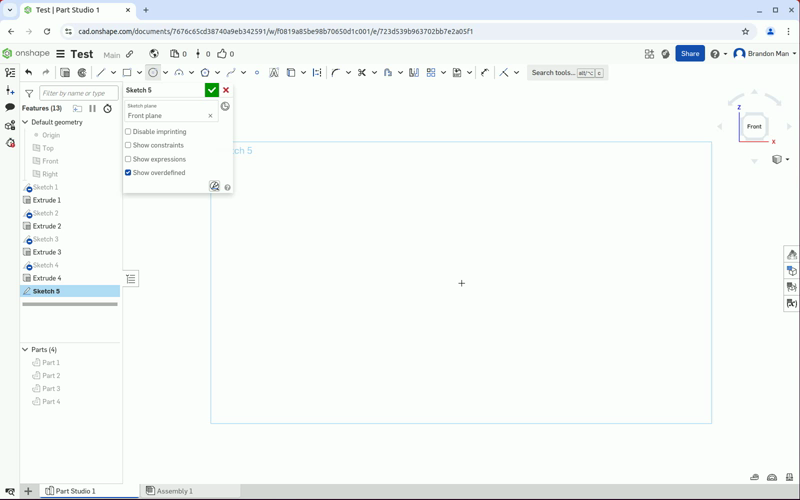
click(461, 282)
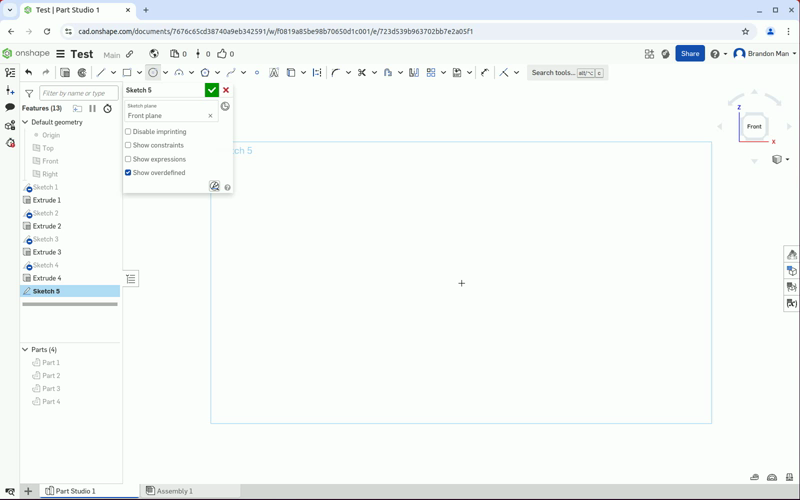
key_up(shift)
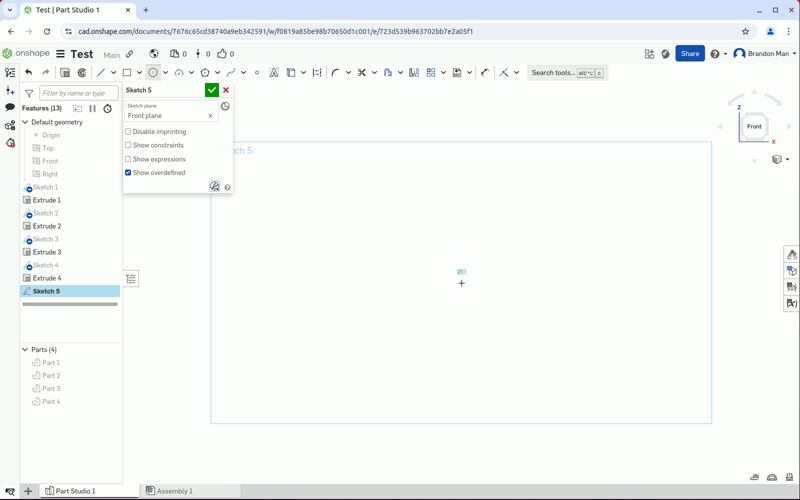
mouse_move(505, 282)
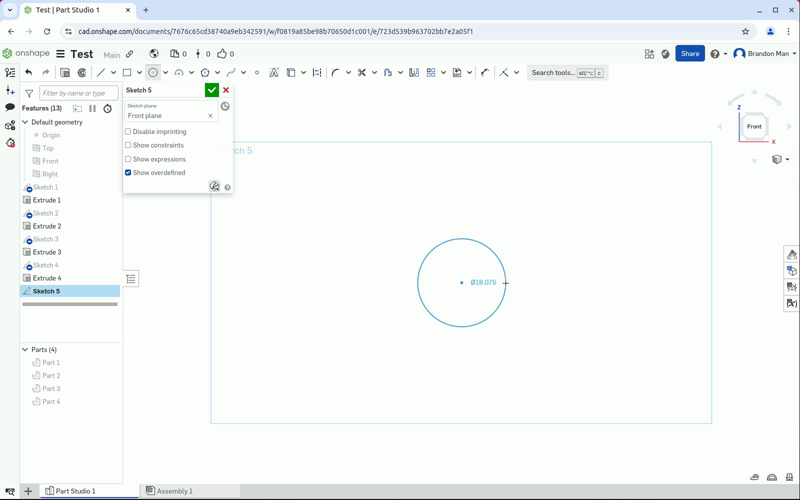
click(505, 282)
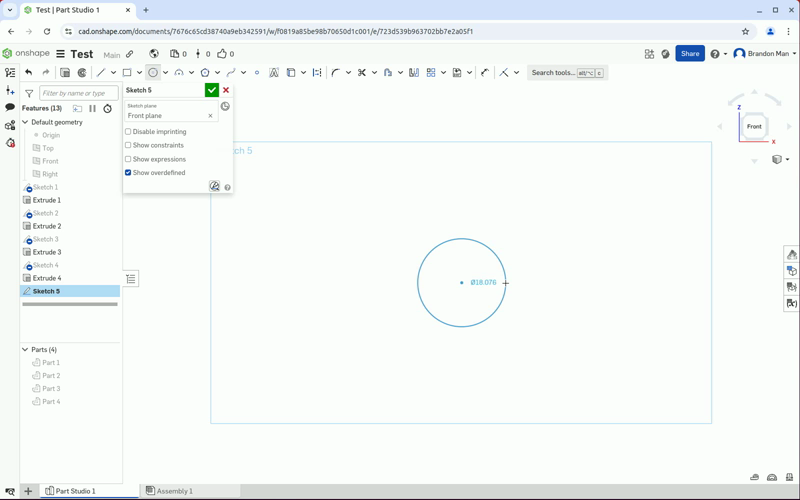
key(esc)
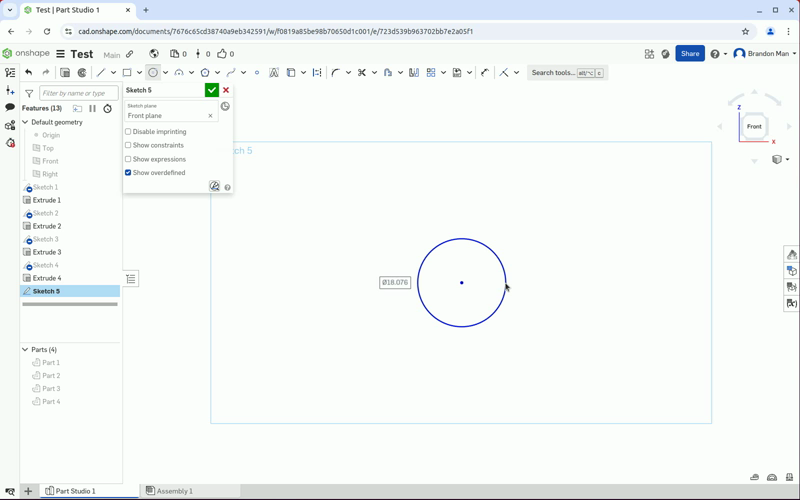
key(l)
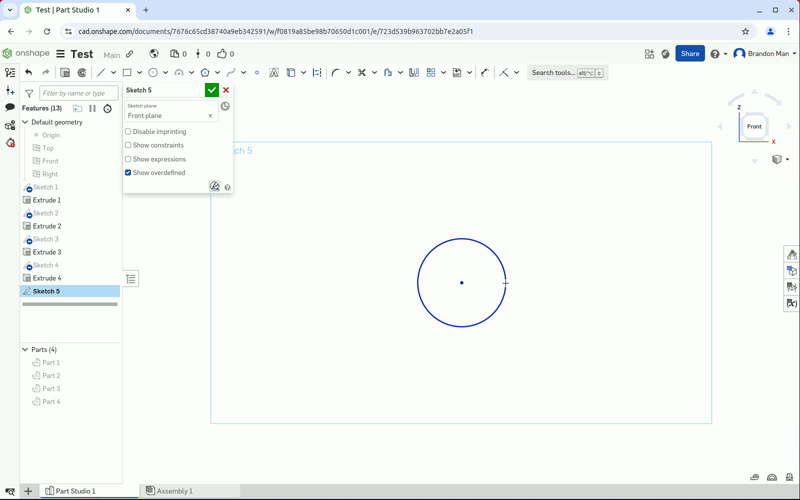
key_down(shift)
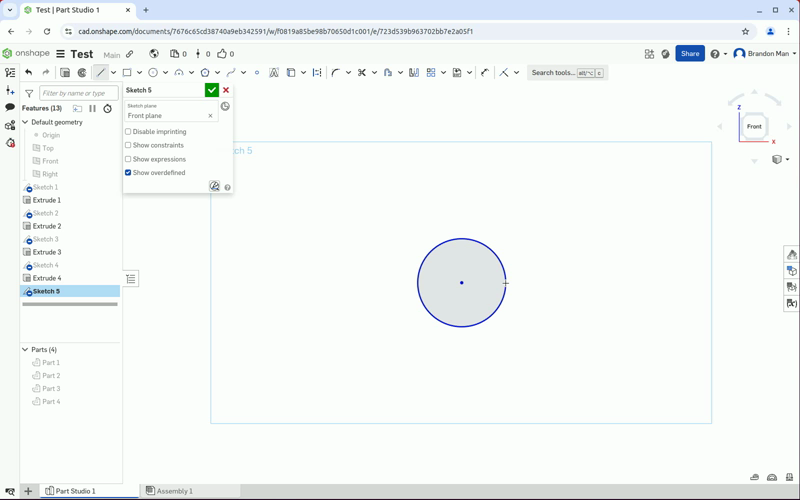
mouse_move(433, 290)
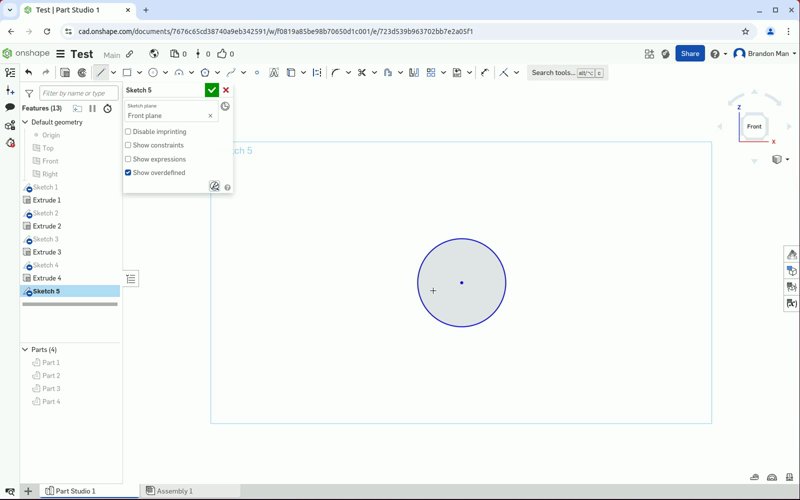
click(433, 290)
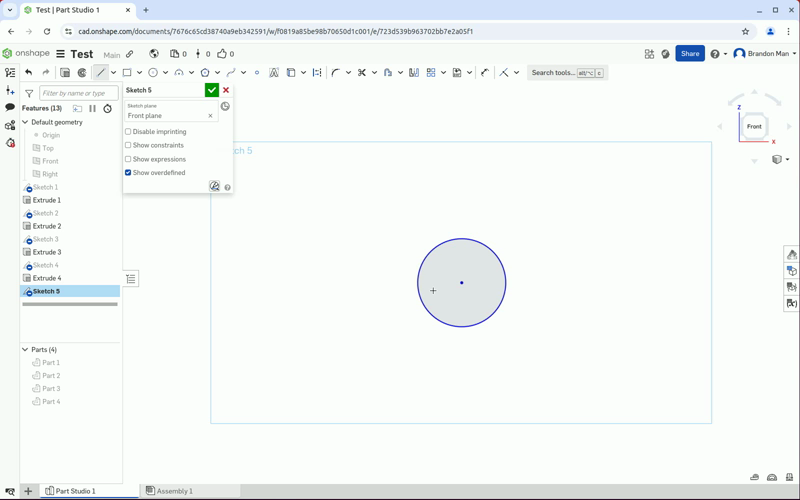
key_up(shift)
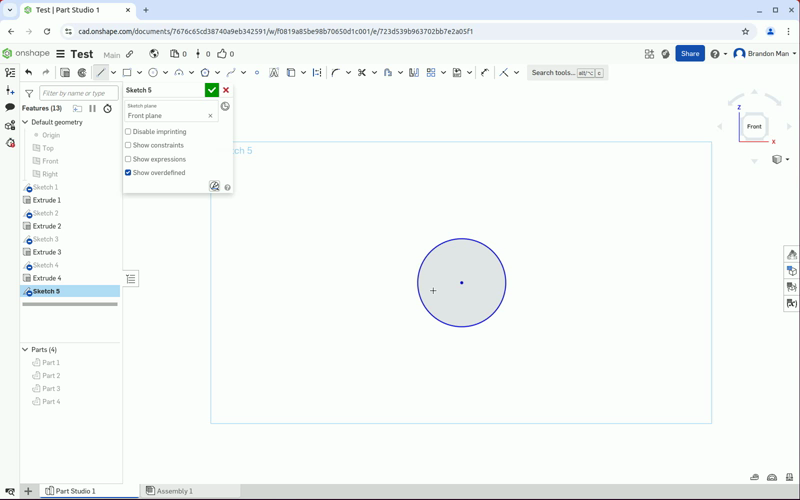
key_down(shift)
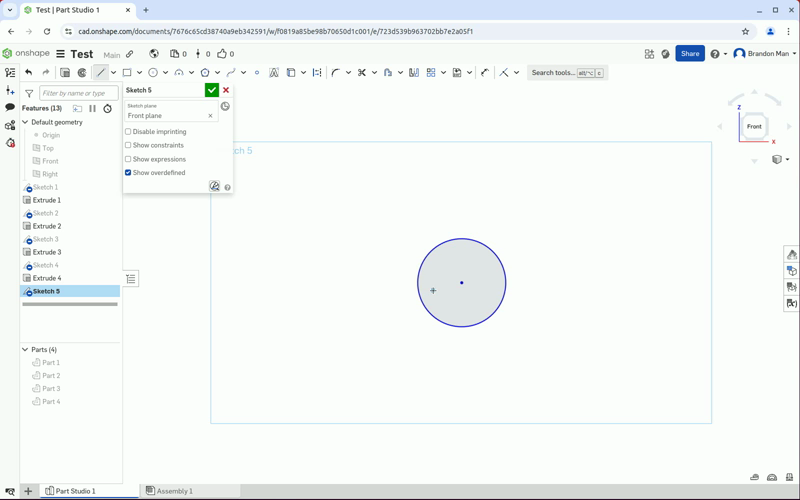
mouse_move(463, 290)
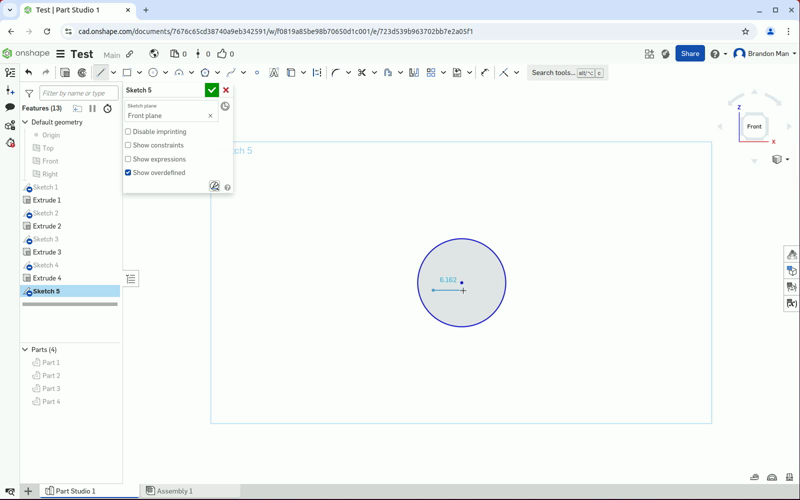
mouse_move(441, 290)
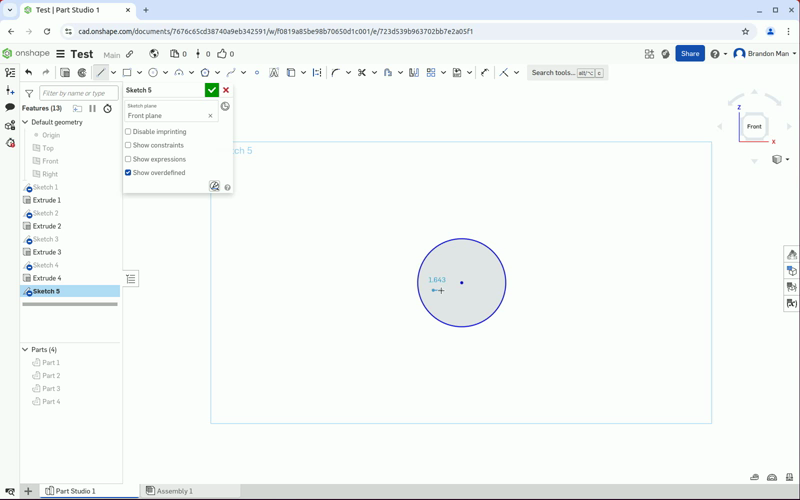
click(441, 290)
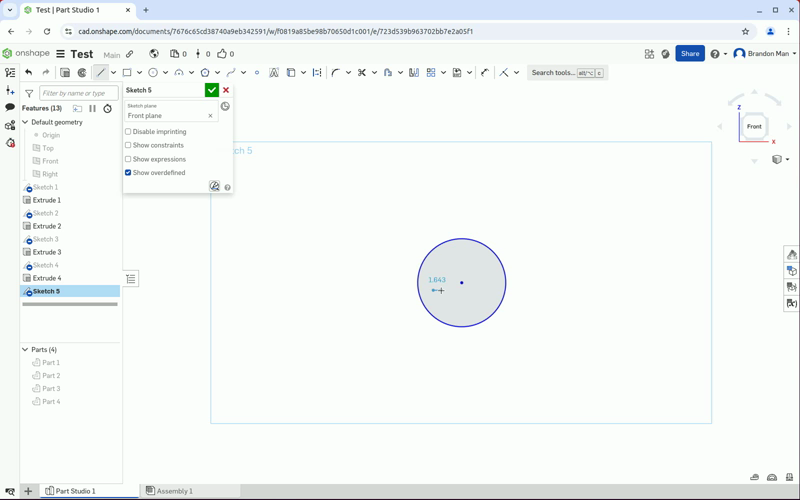
key_up(shift)
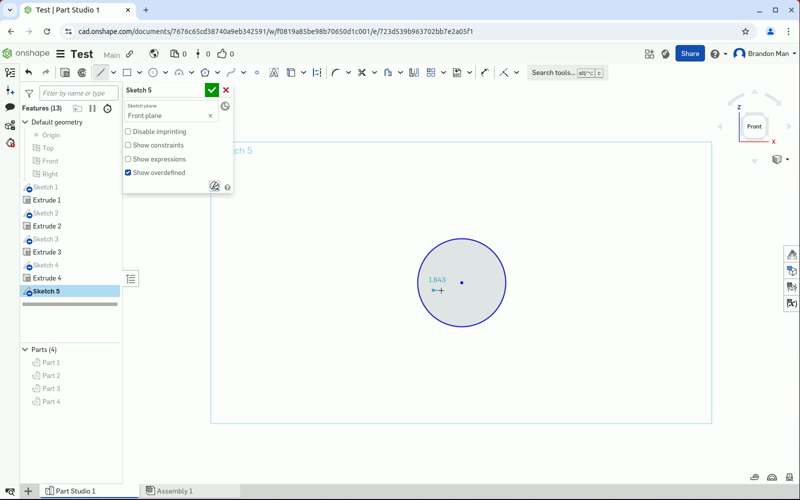
key(esc)
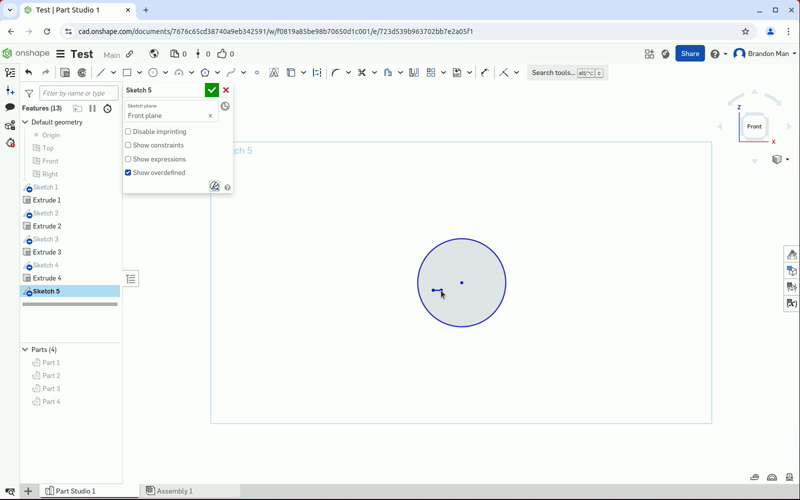
key(a)
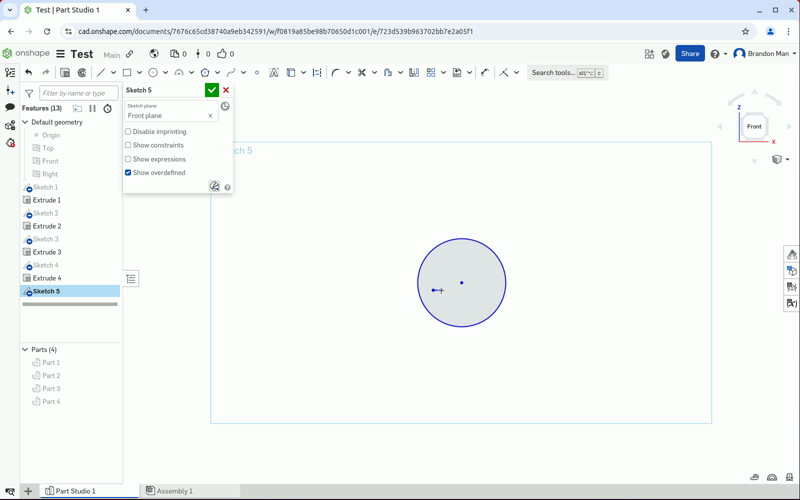
mouse_move(441, 290)
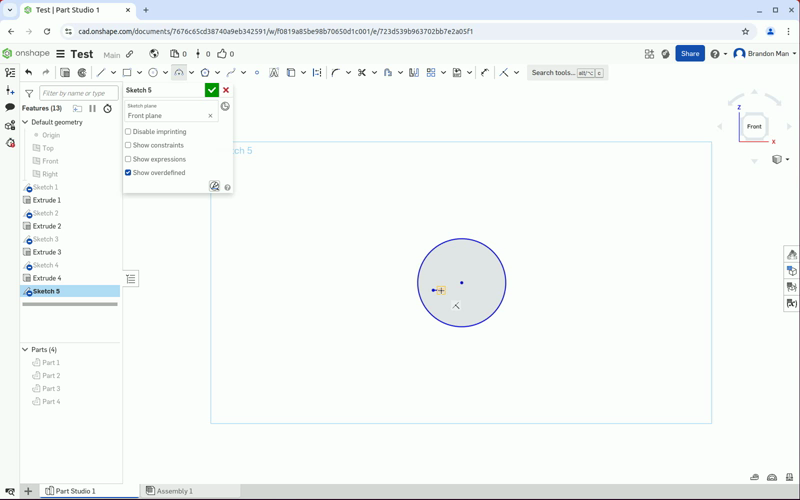
click(441, 290)
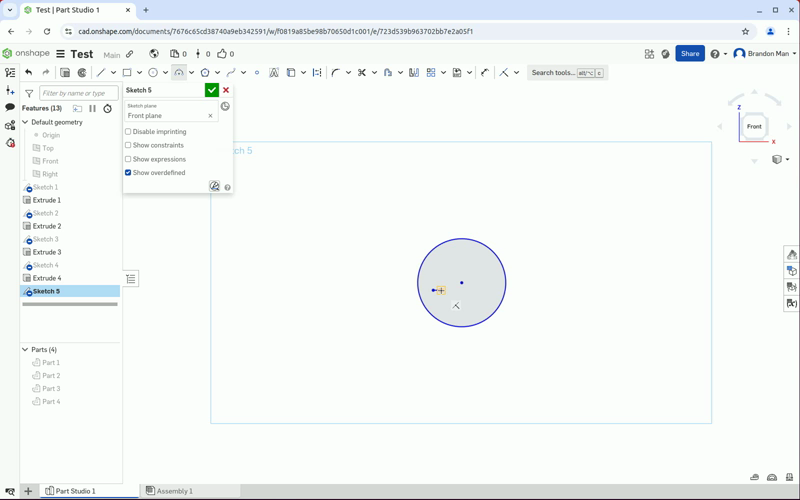
key_down(shift)
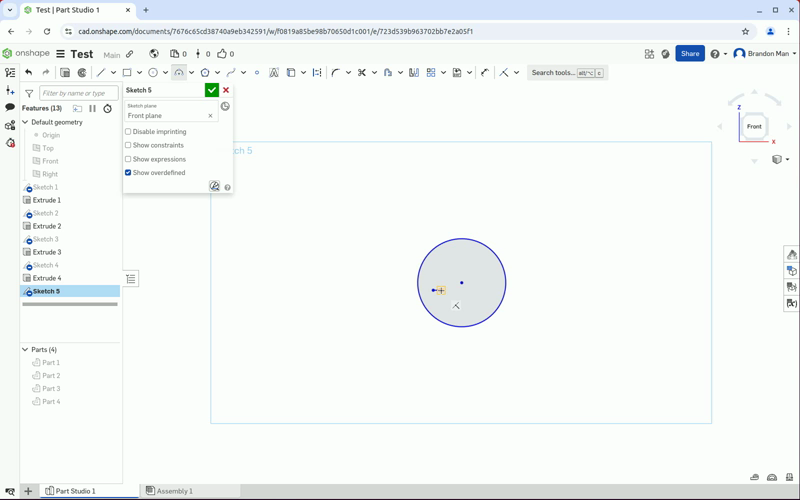
mouse_move(481, 290)
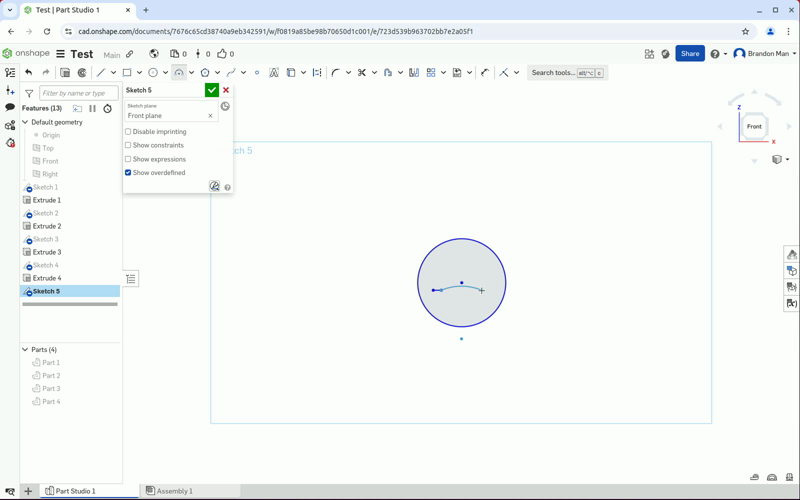
click(481, 290)
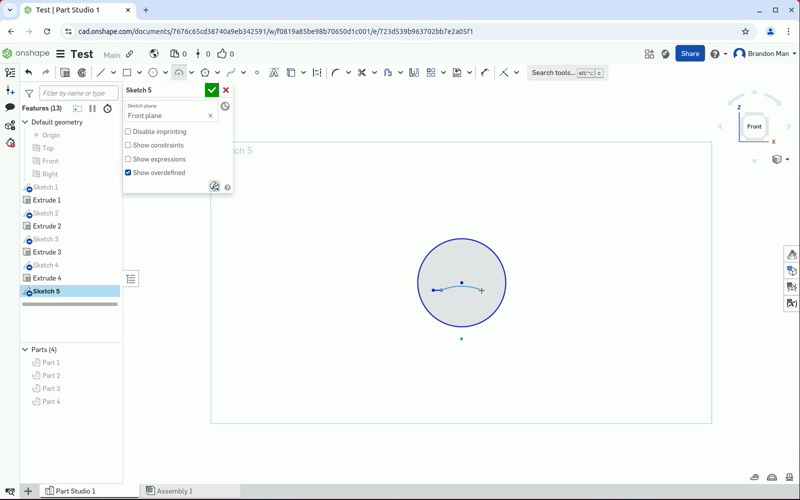
mouse_move(461, 304)
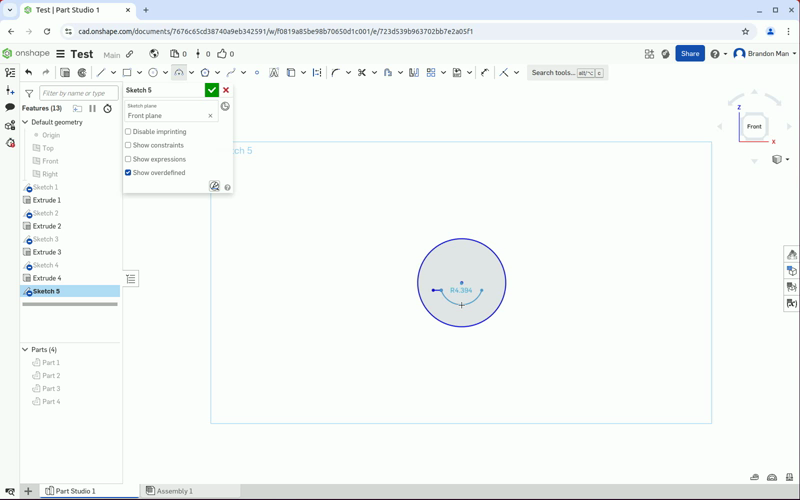
click(461, 304)
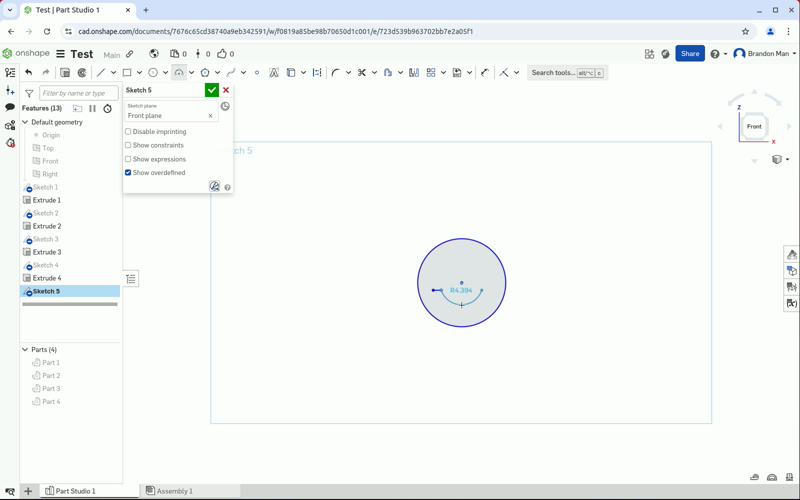
key_up(shift)
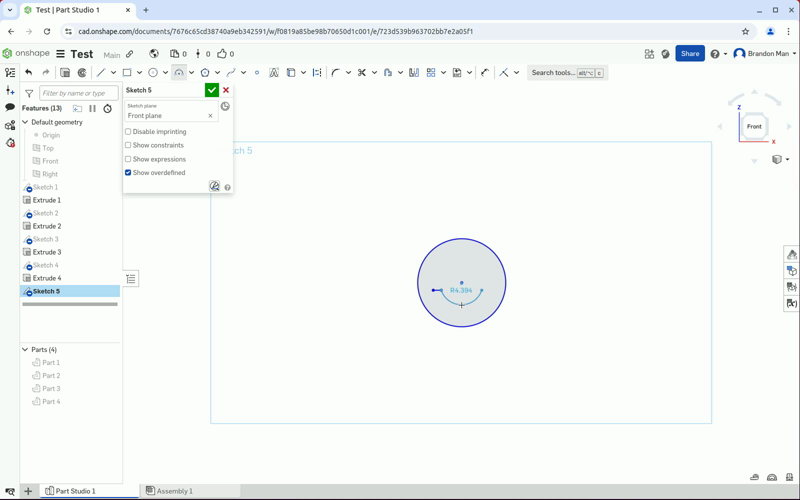
key(esc)
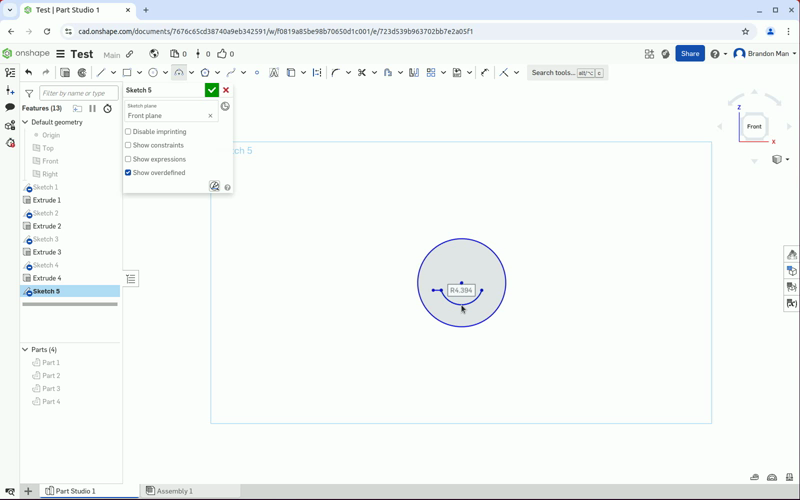
key(l)
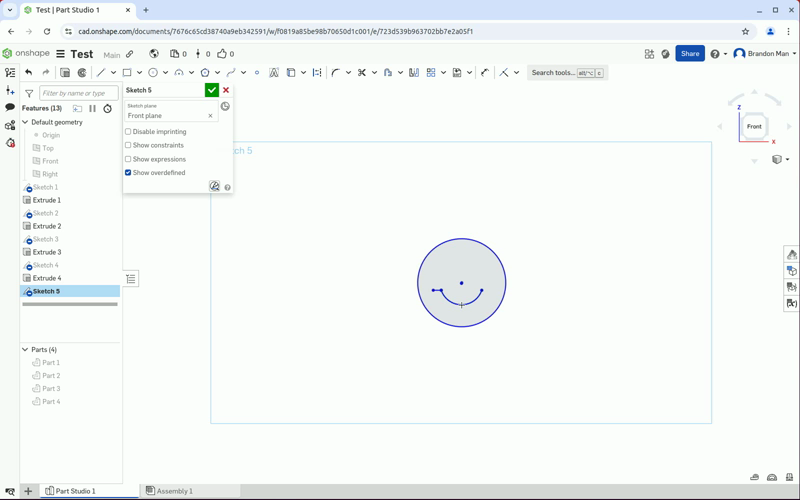
mouse_move(481, 290)
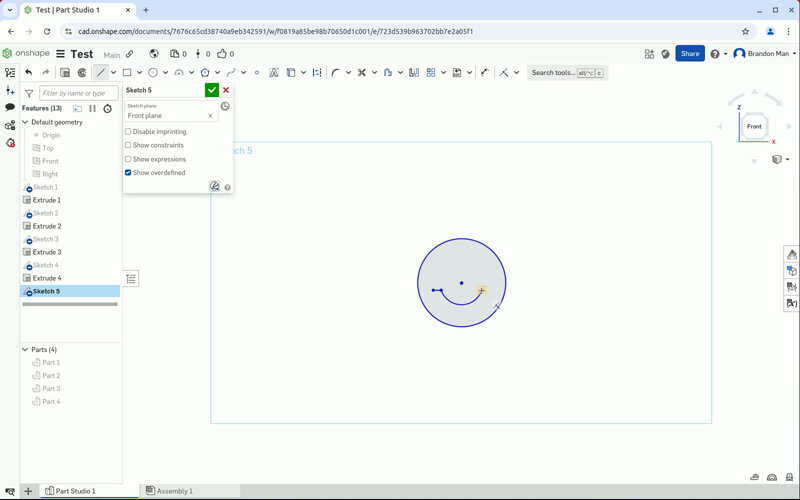
click(481, 290)
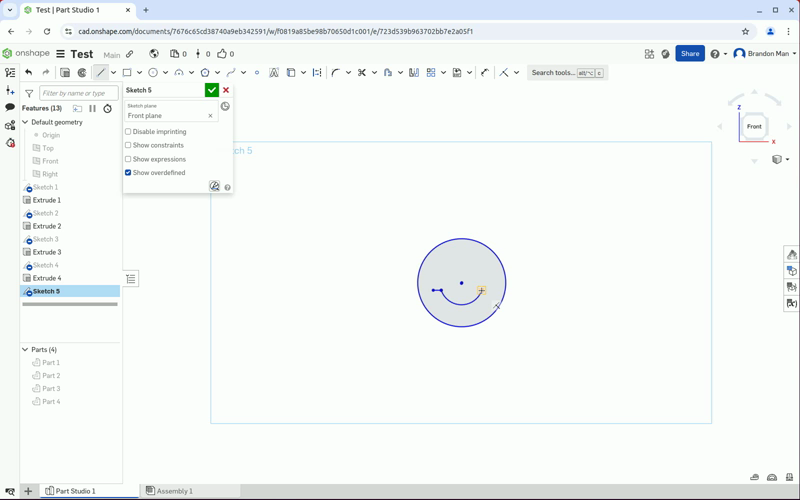
key_down(shift)
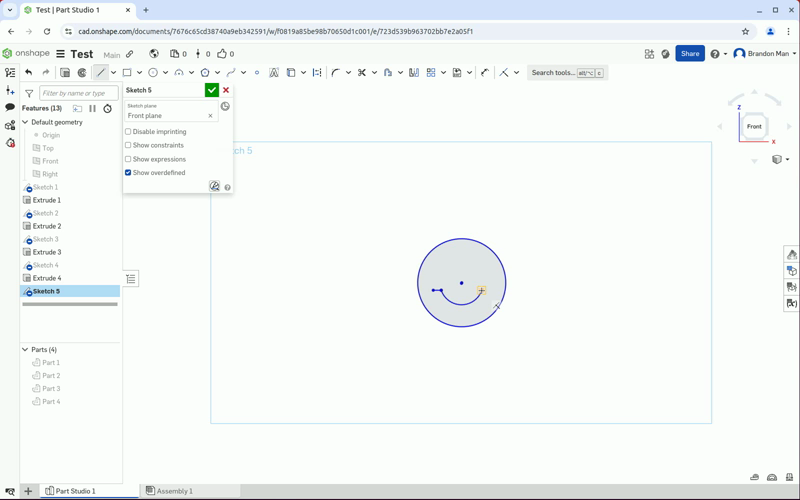
mouse_move(511, 290)
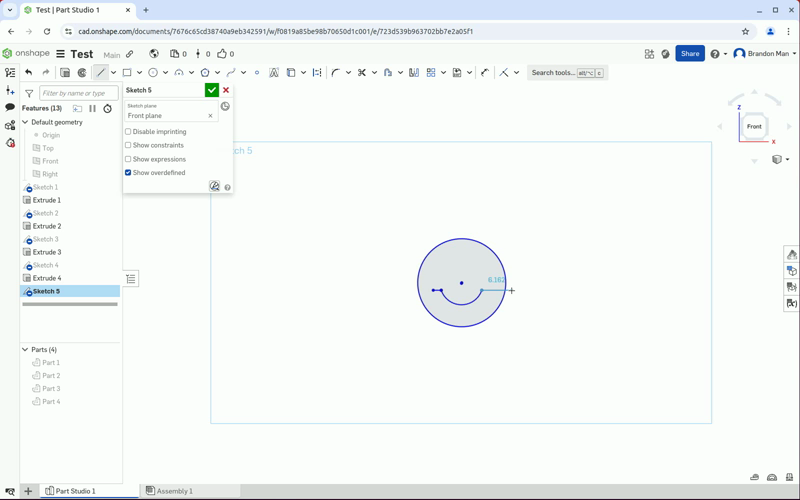
mouse_move(489, 290)
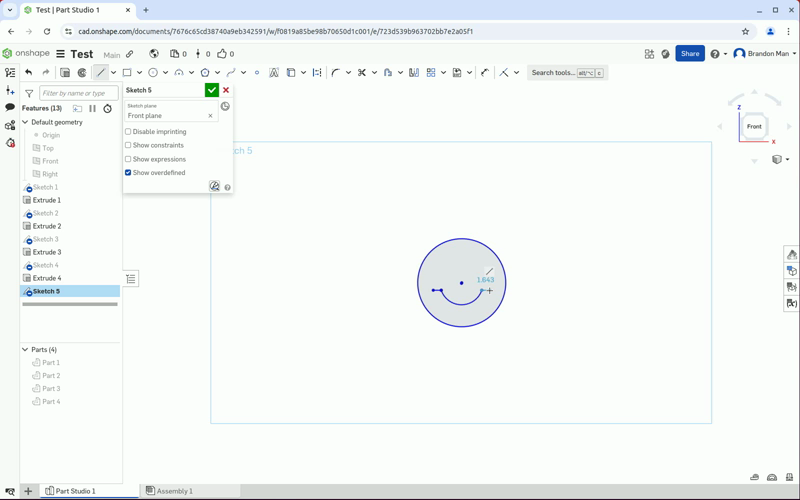
click(489, 290)
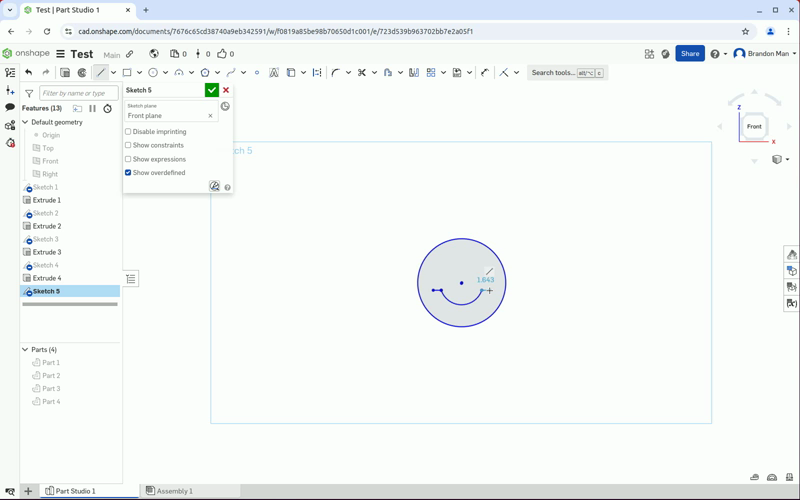
key_up(shift)
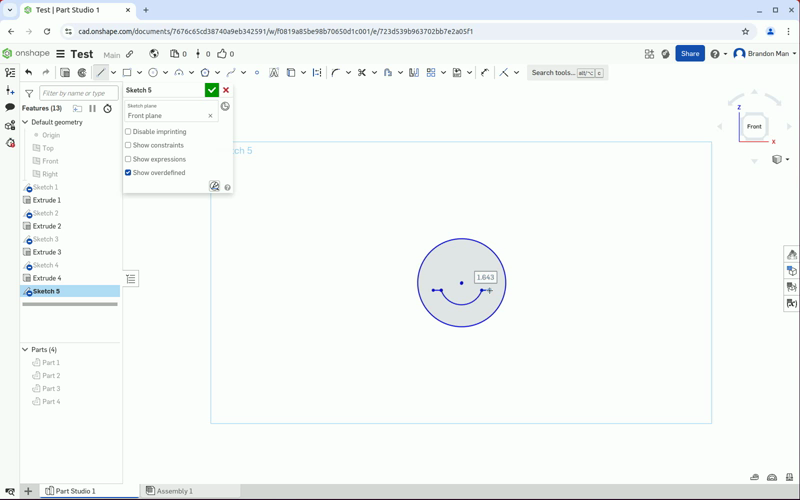
key_down(shift)
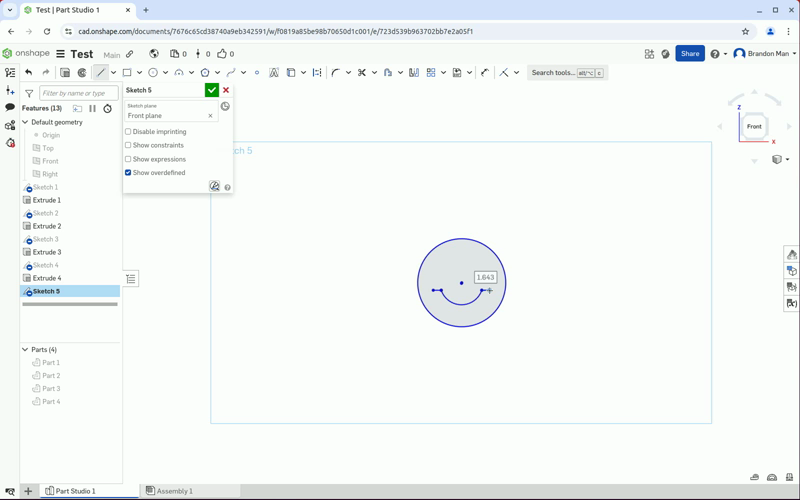
mouse_move(519, 290)
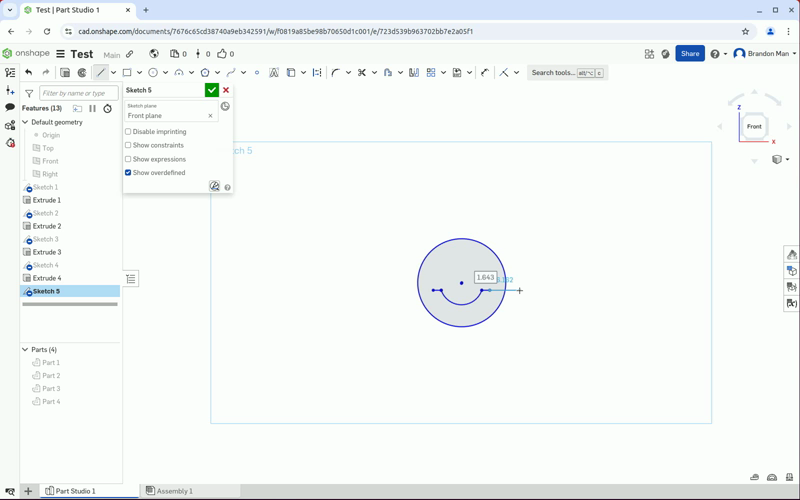
mouse_move(489, 275)
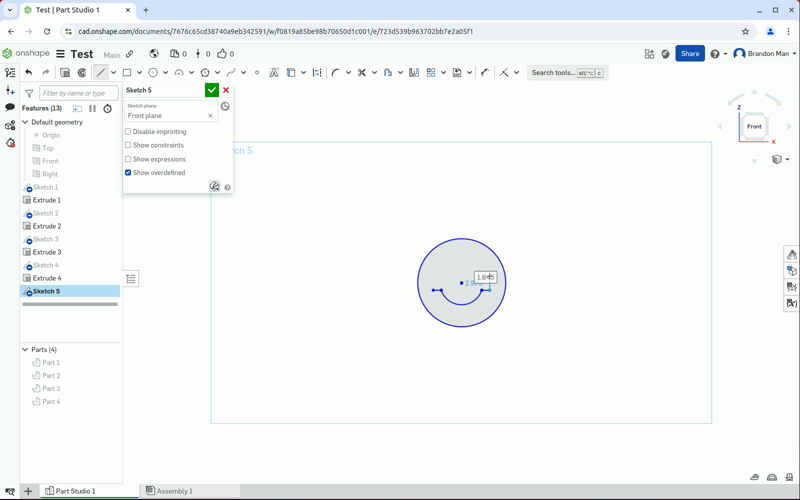
click(489, 275)
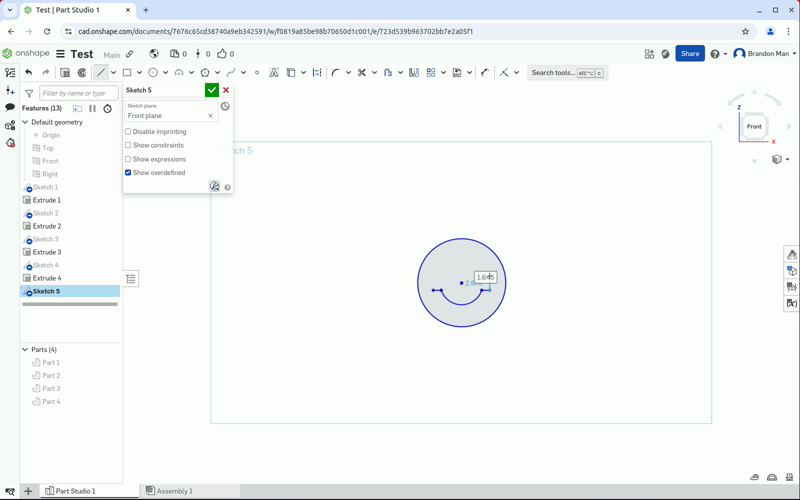
key_up(shift)
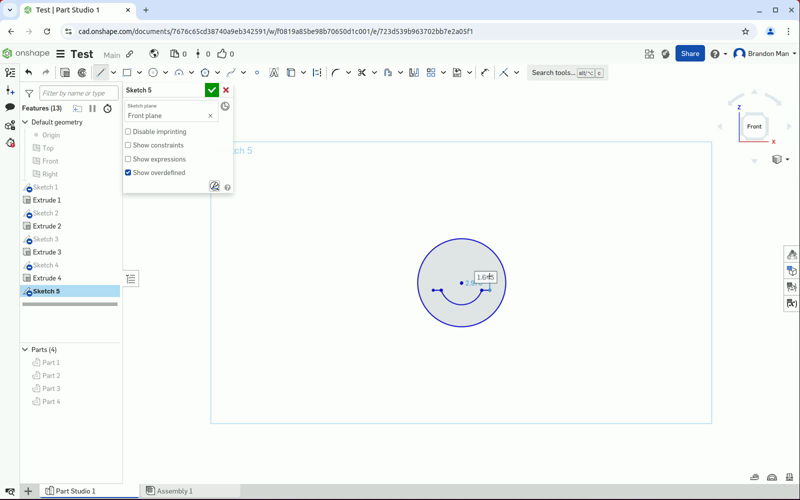
key_down(shift)
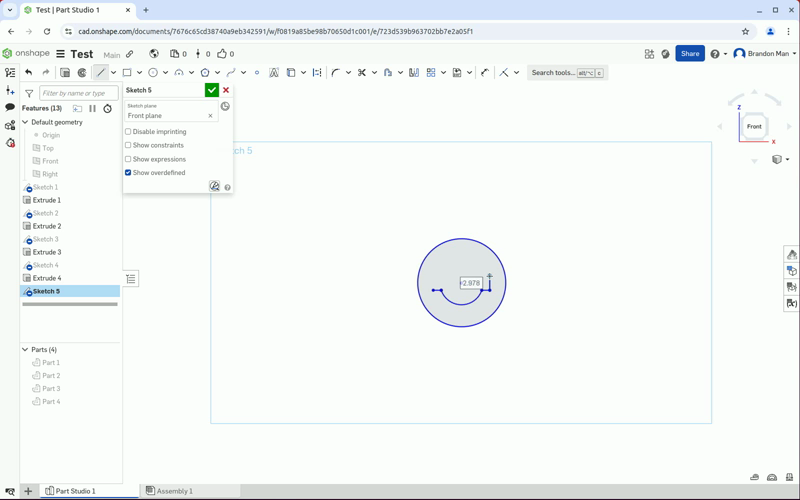
mouse_move(519, 275)
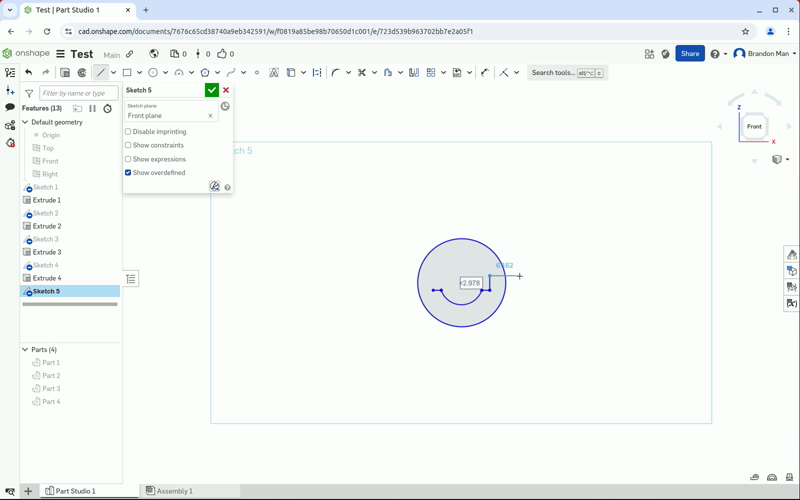
mouse_move(481, 275)
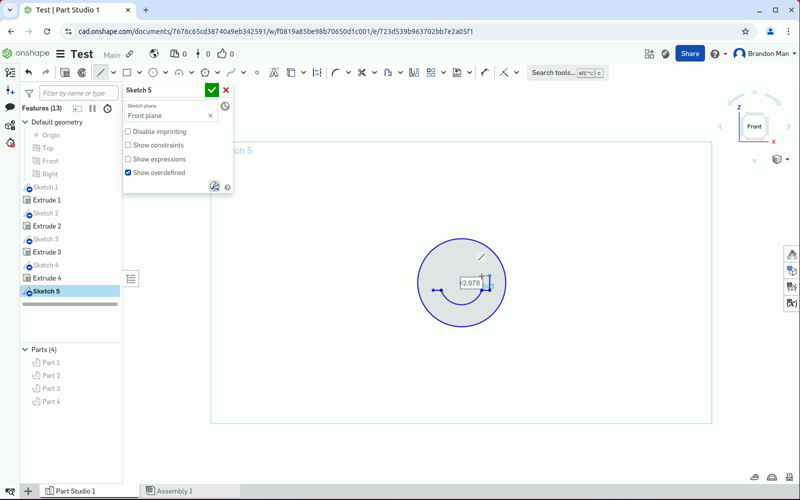
click(481, 275)
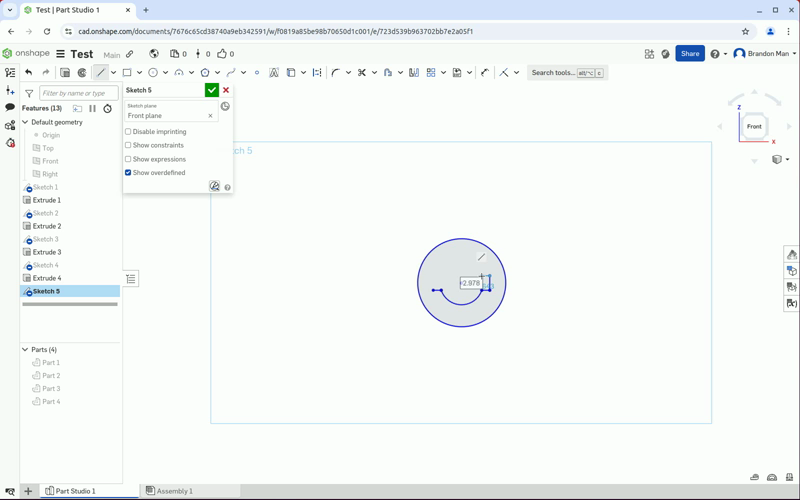
key_up(shift)
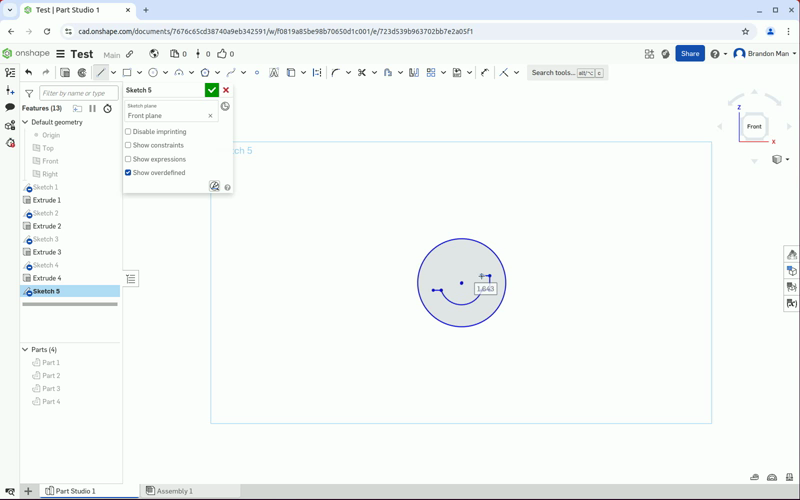
key(esc)
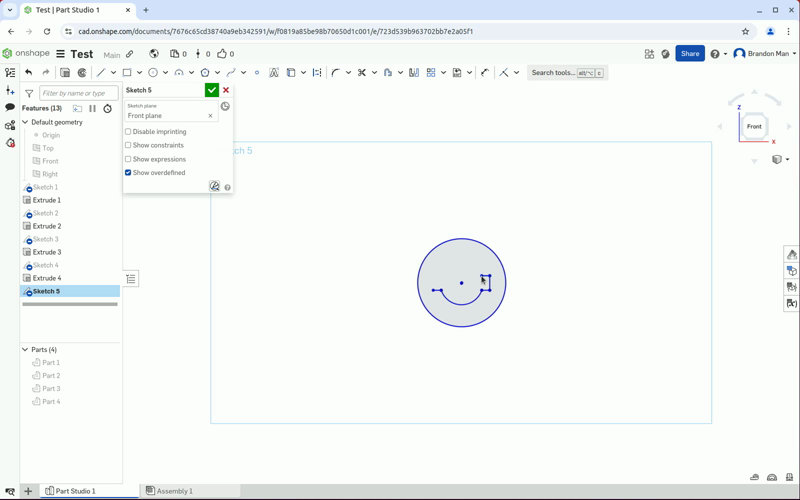
key(a)
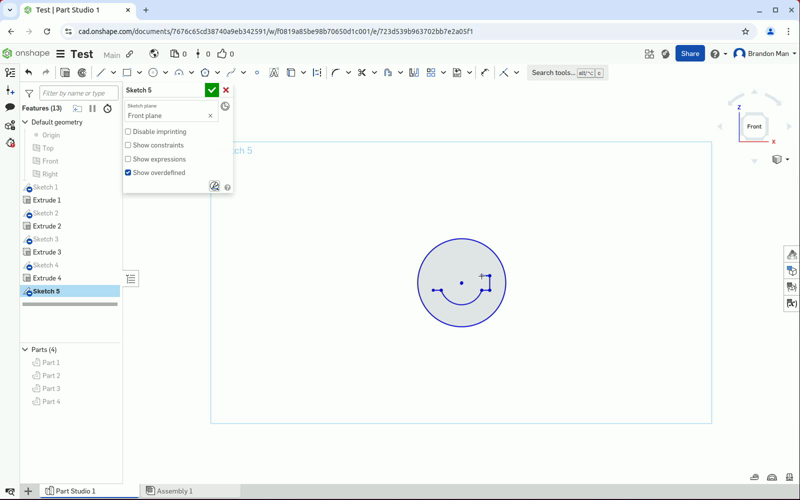
mouse_move(481, 275)
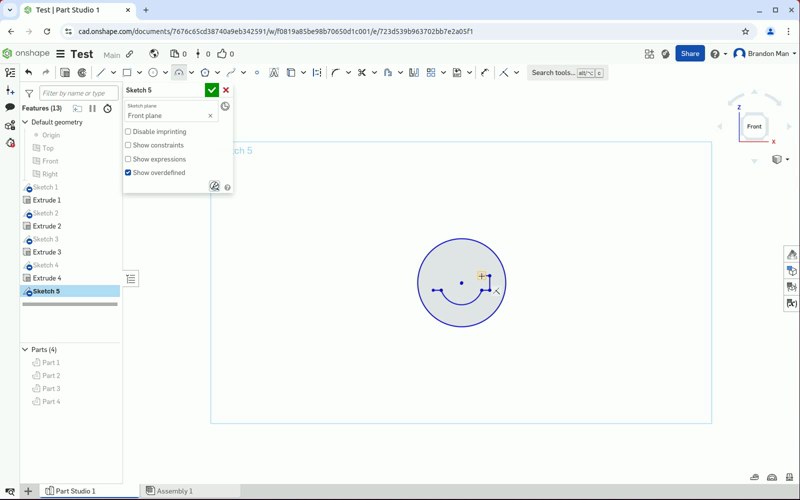
click(481, 275)
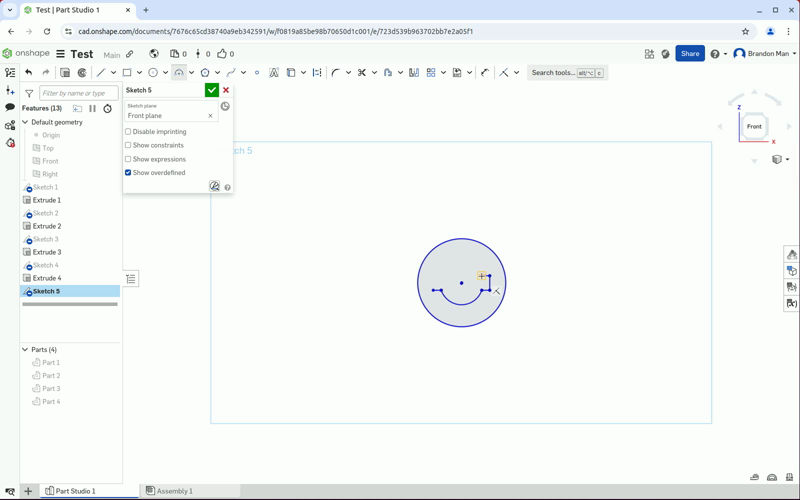
key_down(shift)
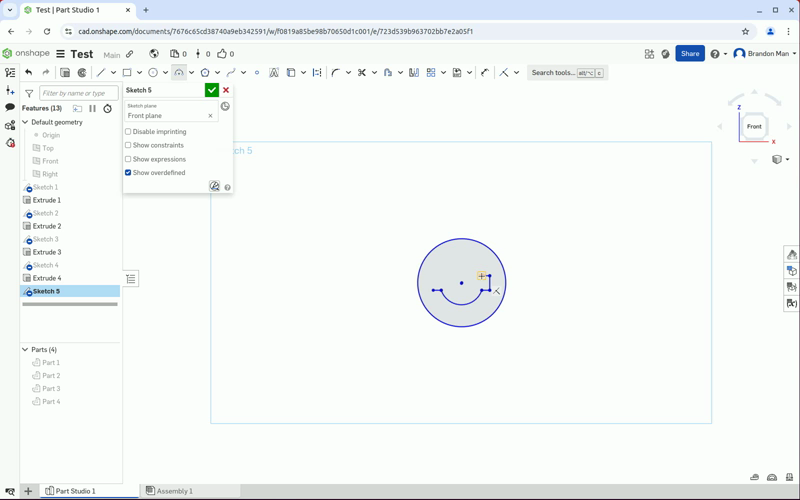
mouse_move(441, 275)
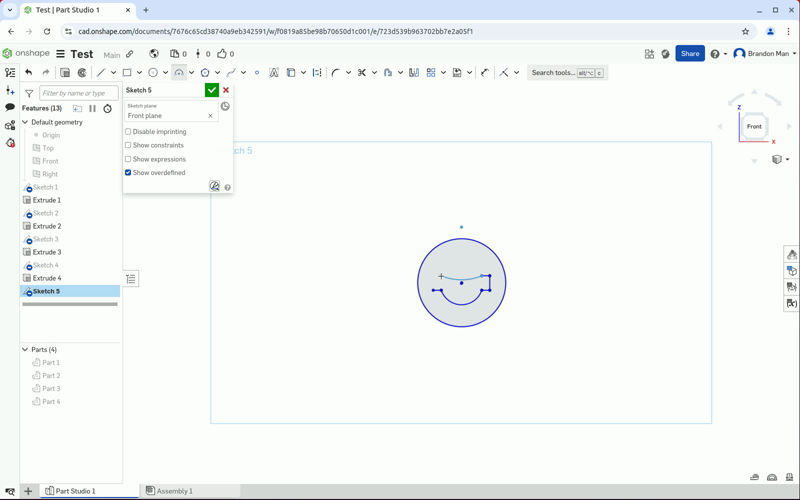
click(441, 275)
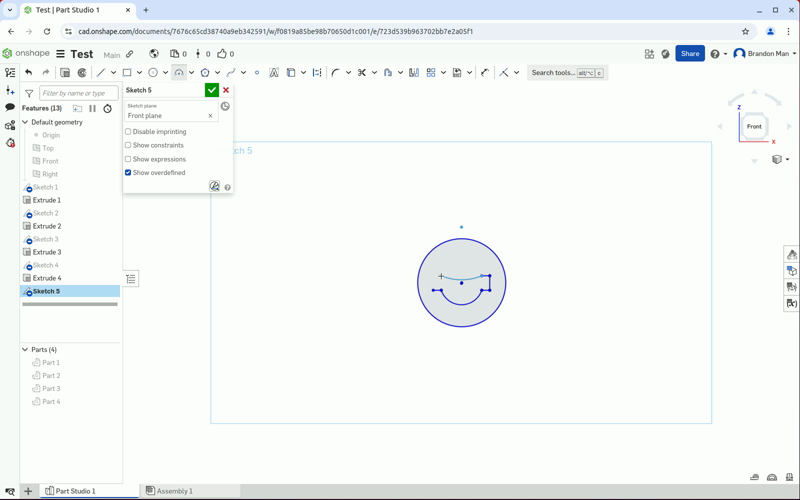
mouse_move(461, 261)
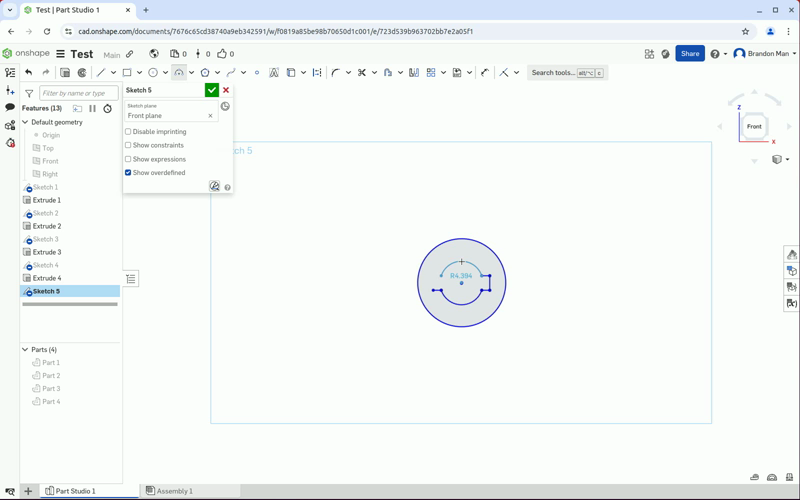
click(461, 261)
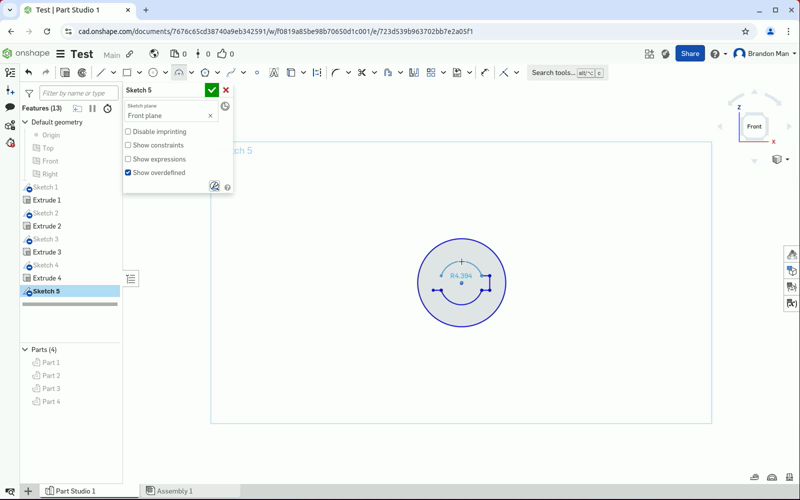
key_up(shift)
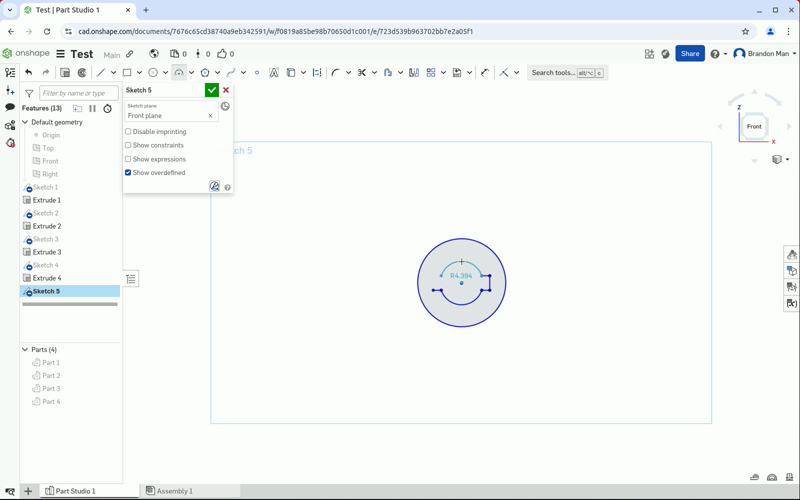
key(esc)
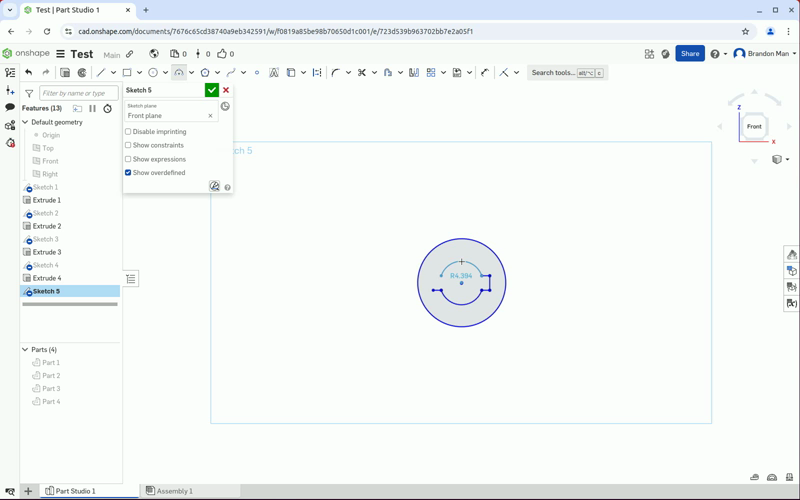
key(l)
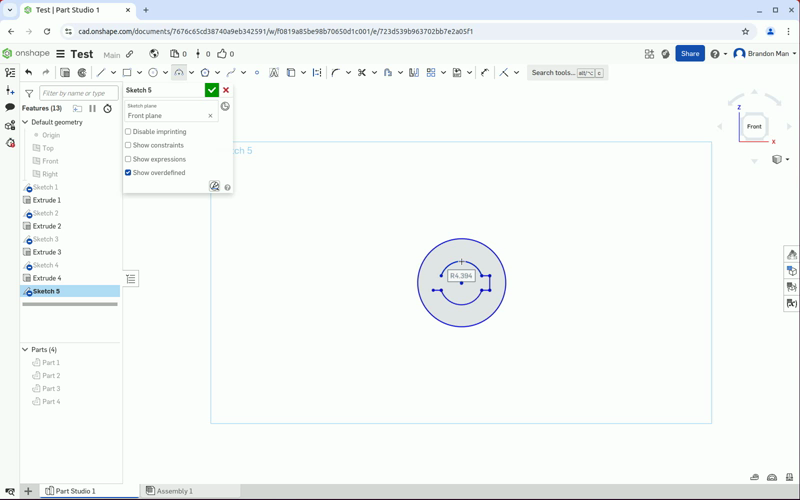
mouse_move(441, 275)
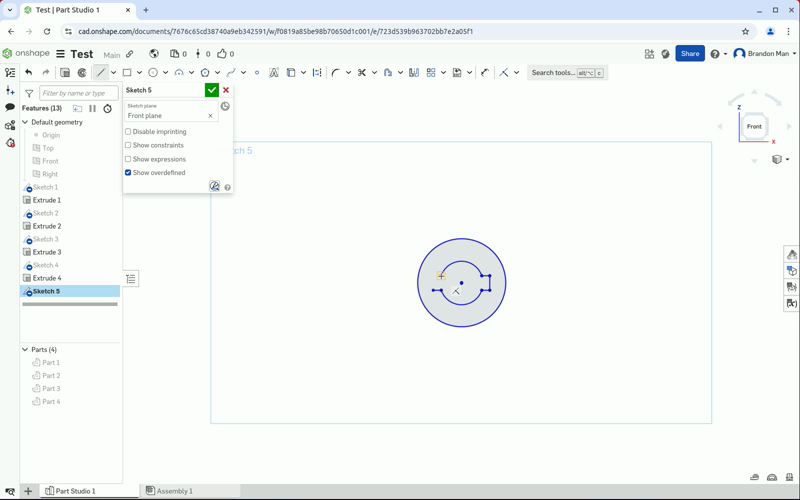
click(441, 275)
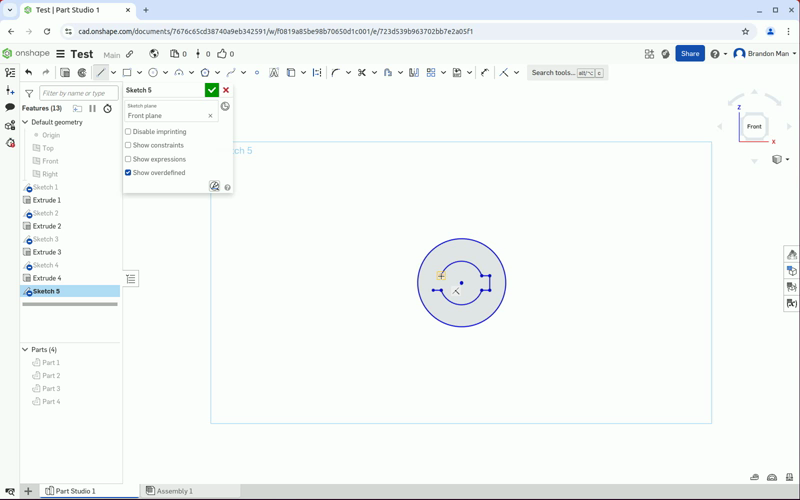
key_down(shift)
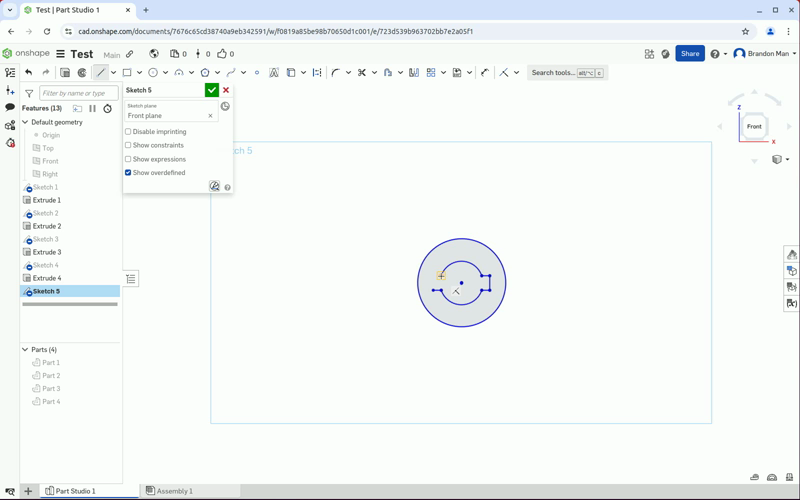
mouse_move(471, 275)
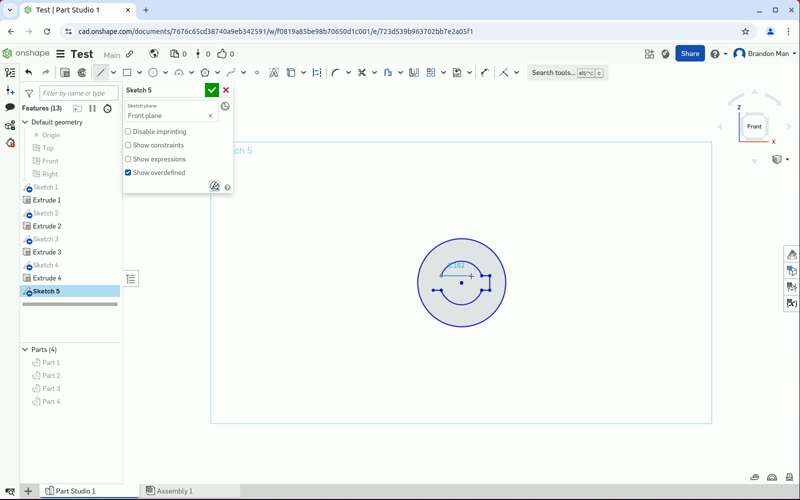
mouse_move(433, 275)
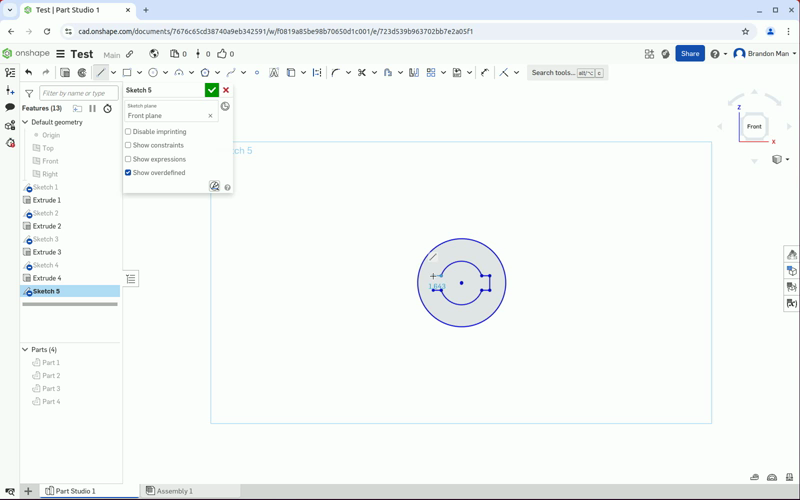
click(433, 275)
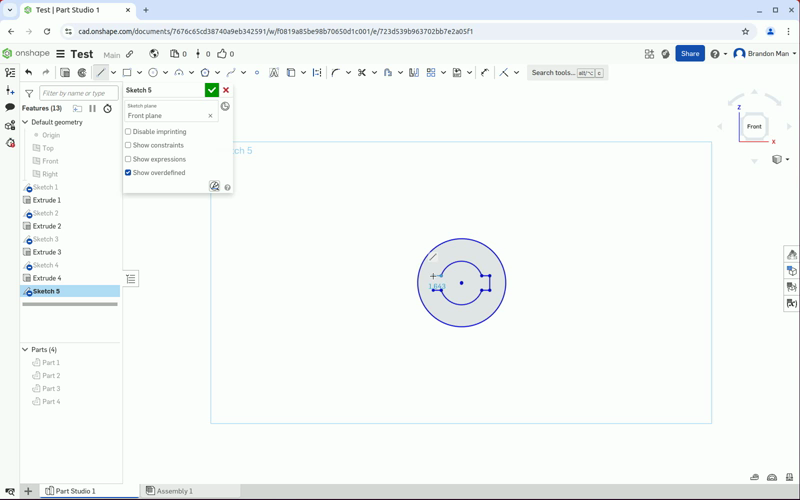
key_up(shift)
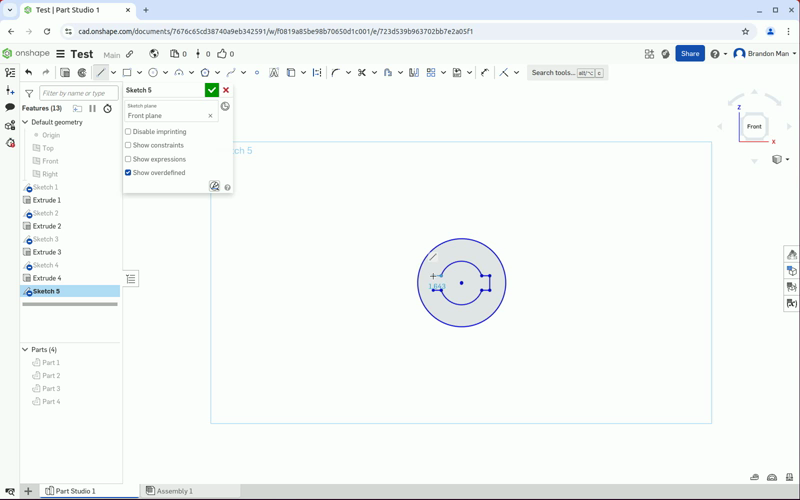
mouse_move(463, 275)
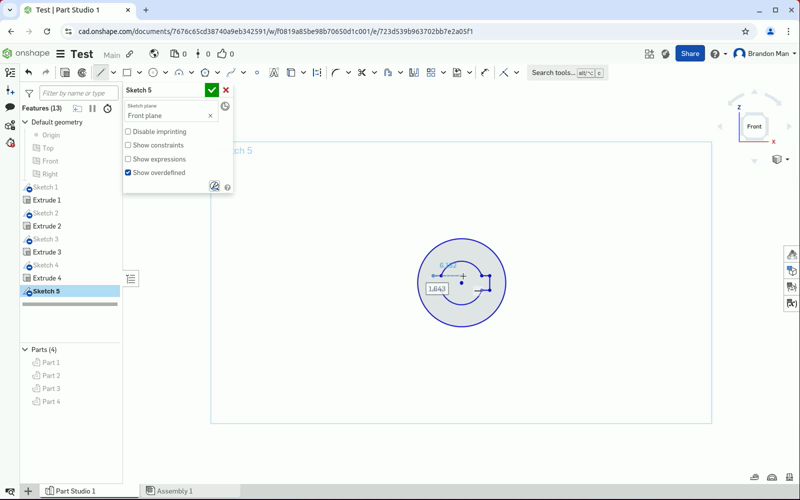
key_down(shift)
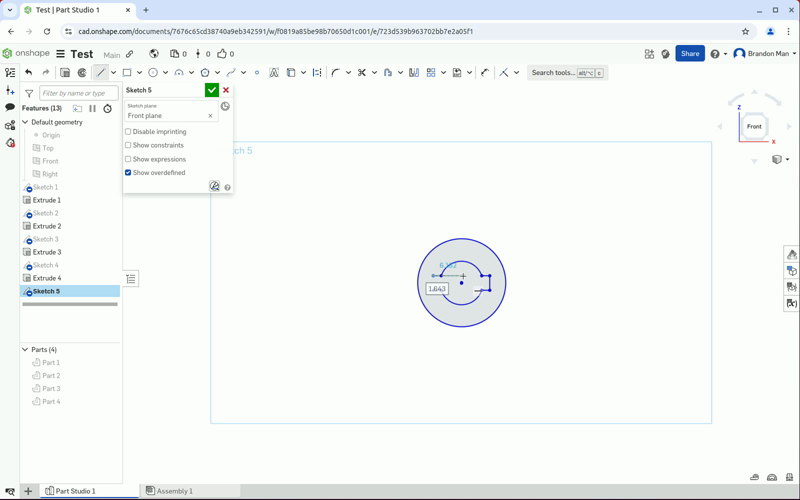
mouse_move(433, 290)
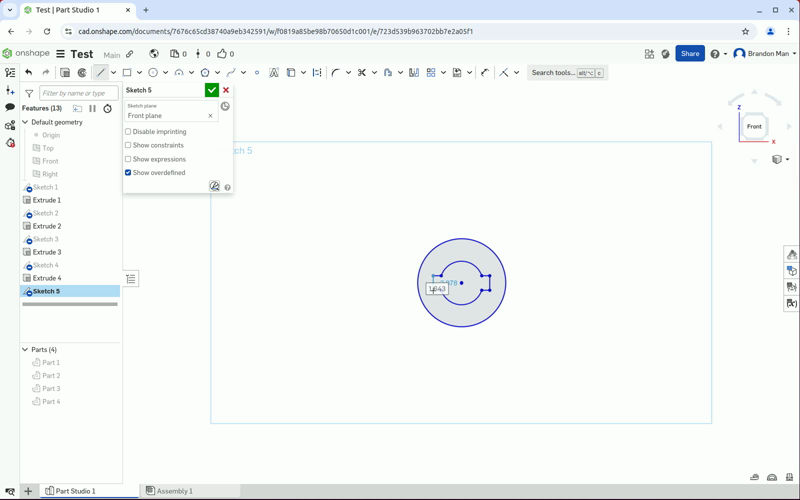
key_up(shift)
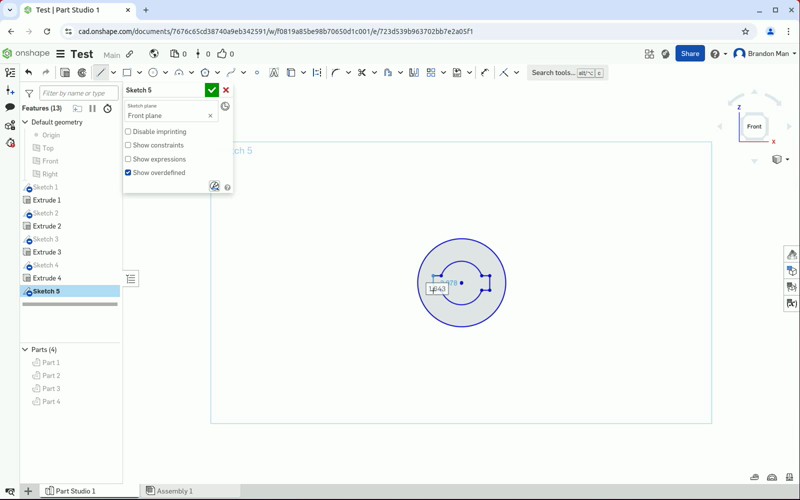
click(433, 290)
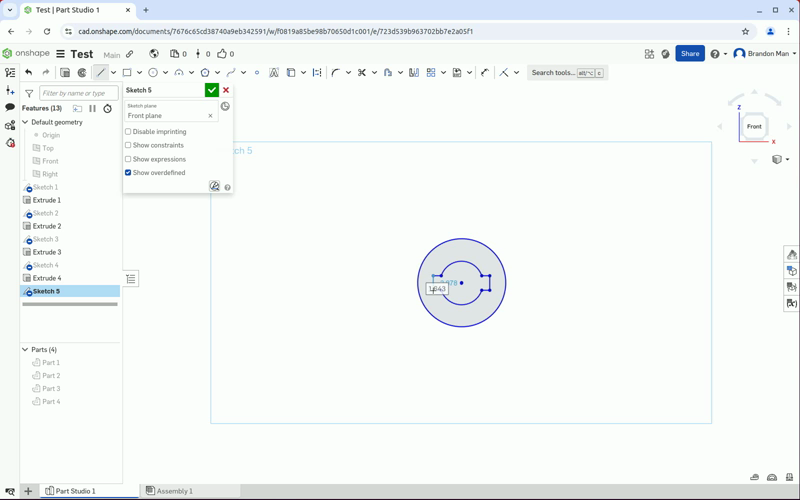
key(esc)
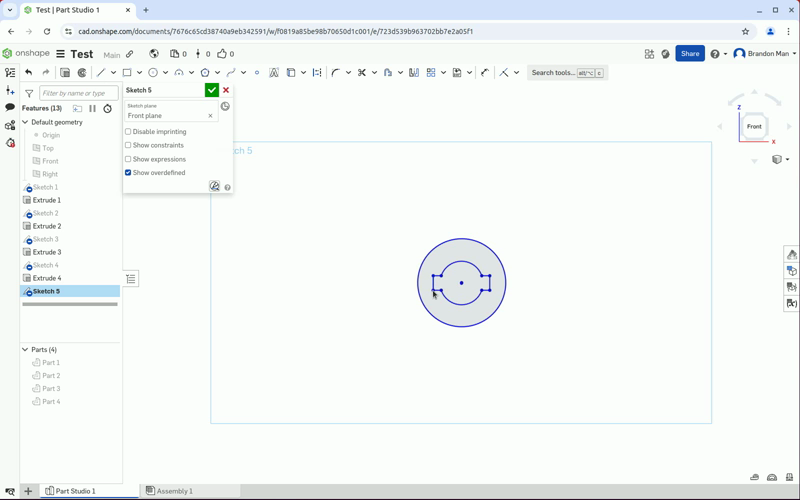
mouse_move(443, 262)
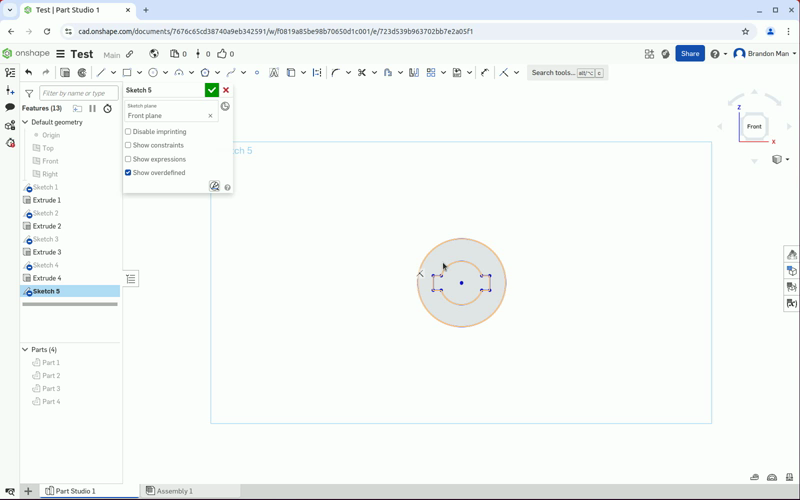
click(443, 262)
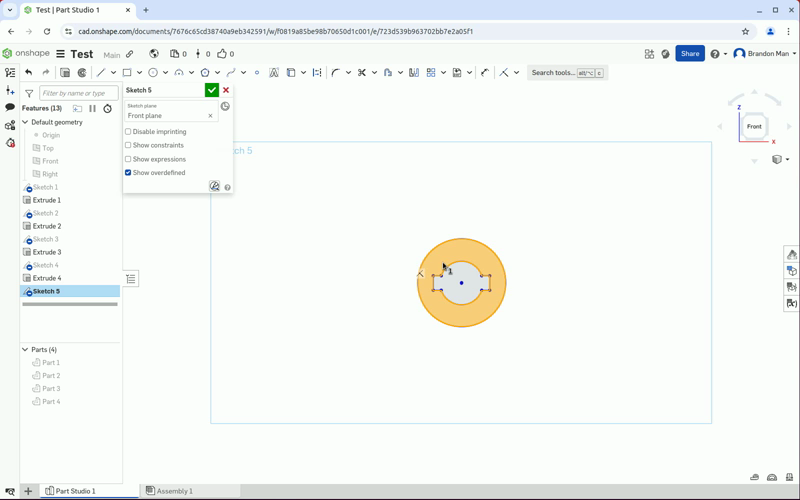
mouse_move(73, 352)
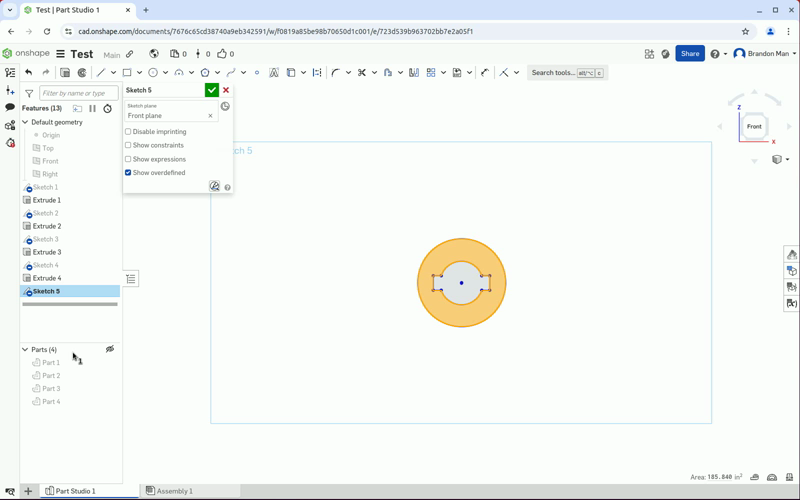
key(shift+y)
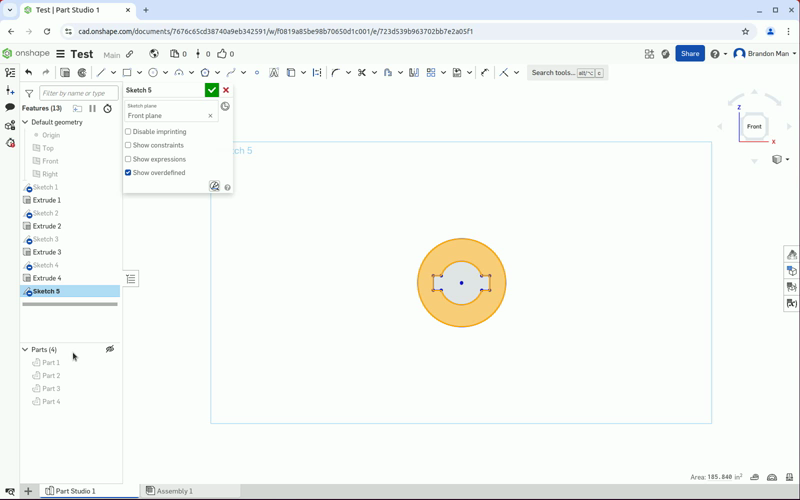
key(shift+e)
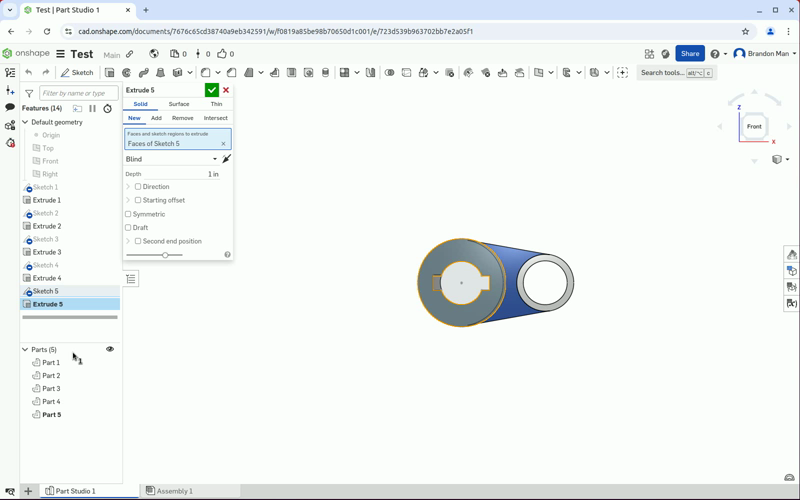
mouse_move(143, 106)
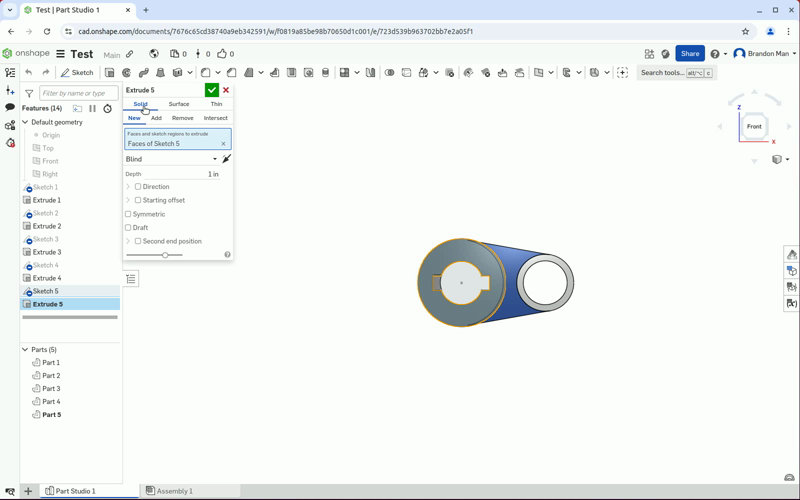
click(143, 106)
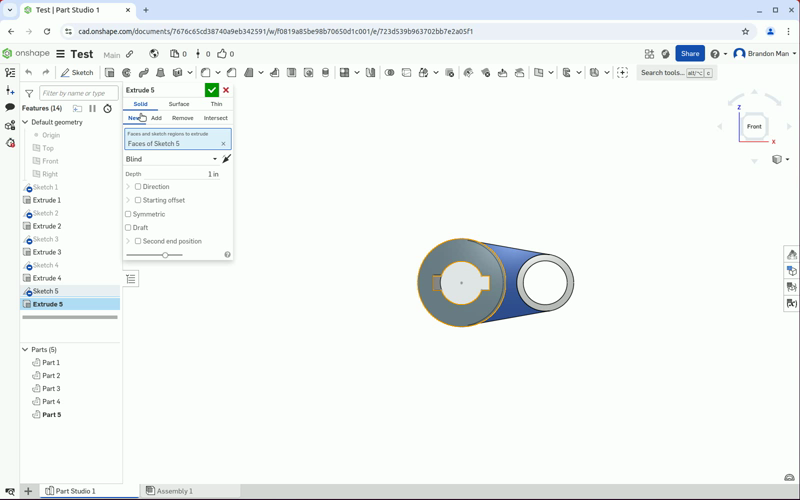
mouse_move(137, 120)
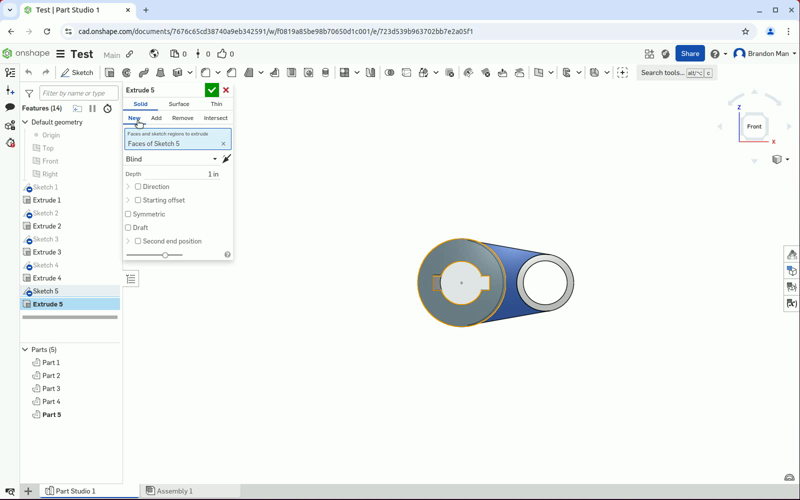
click(137, 120)
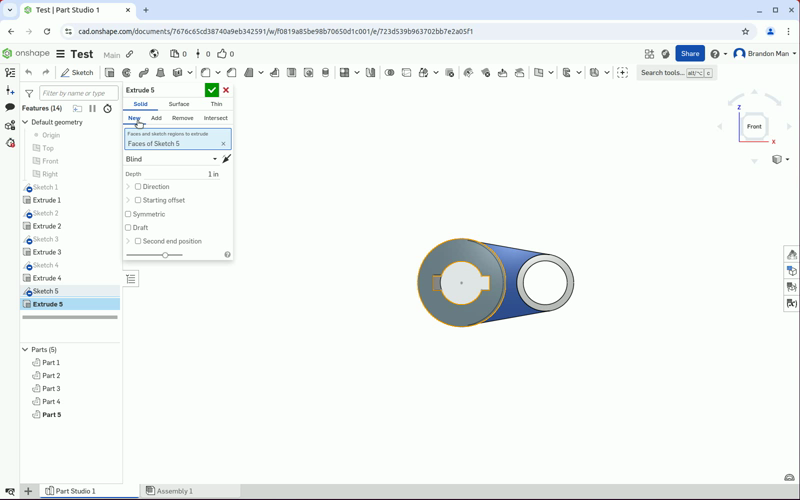
key(tab, 4)
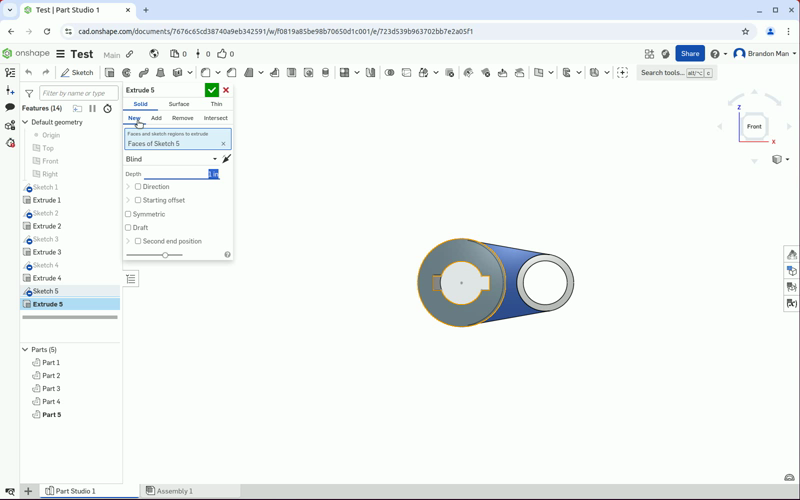
text(15.646)
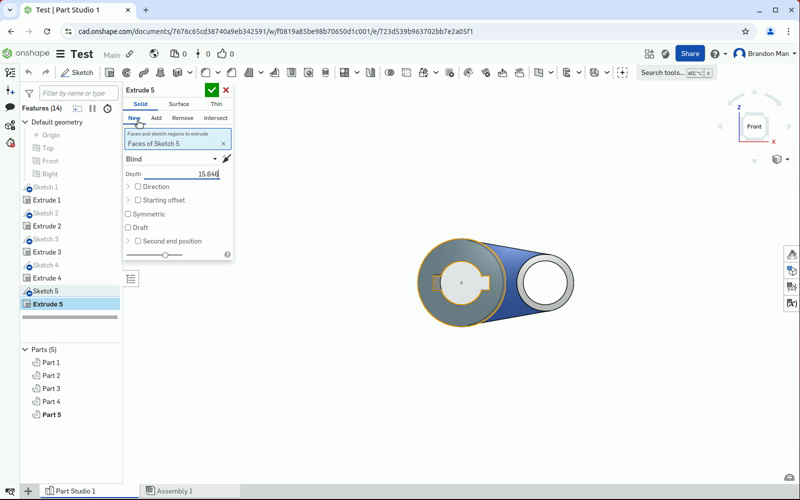
key(enter)
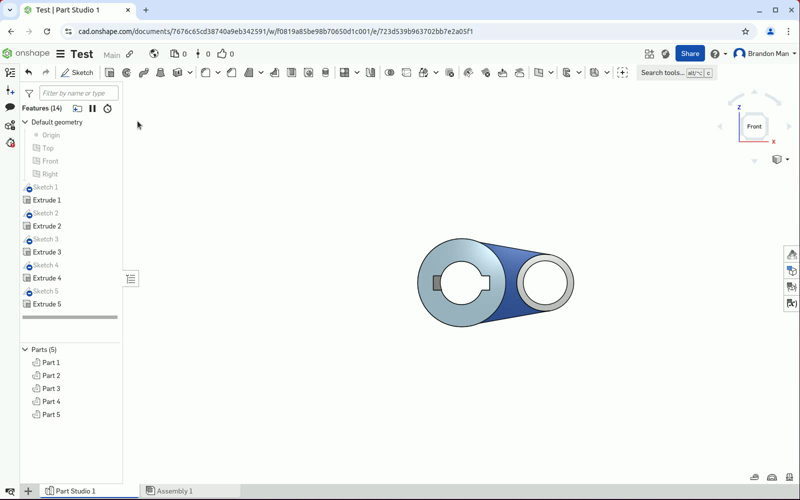
key(shift+h)
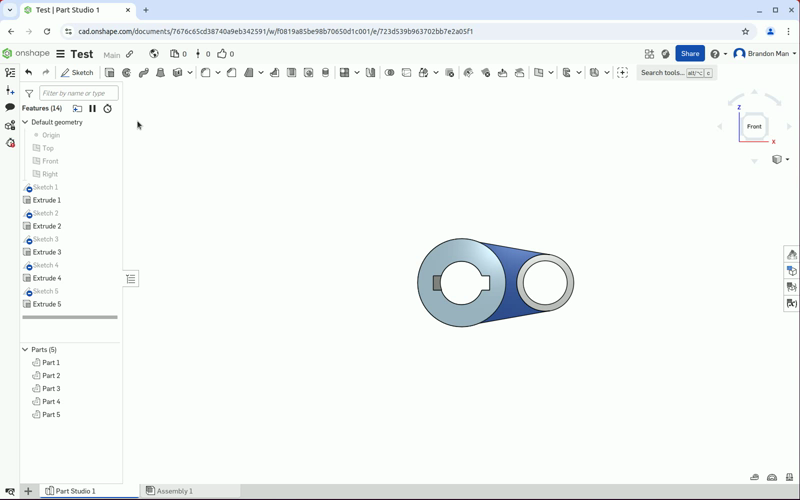
key(shift+h)
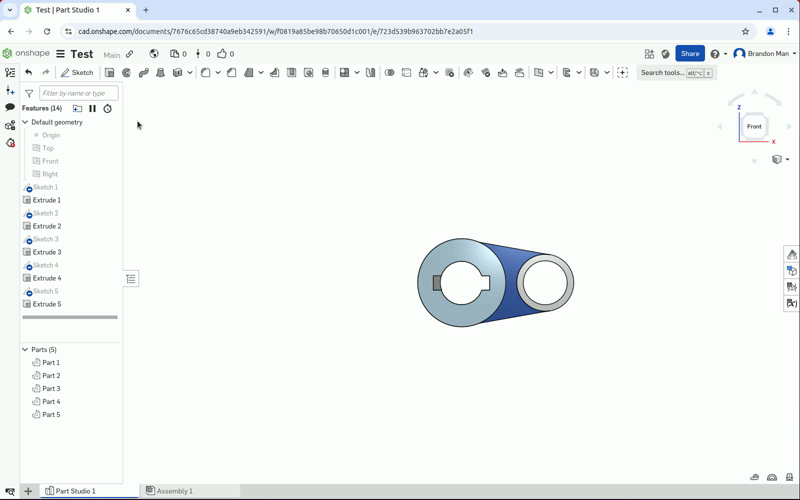
mouse_move(73, 189)
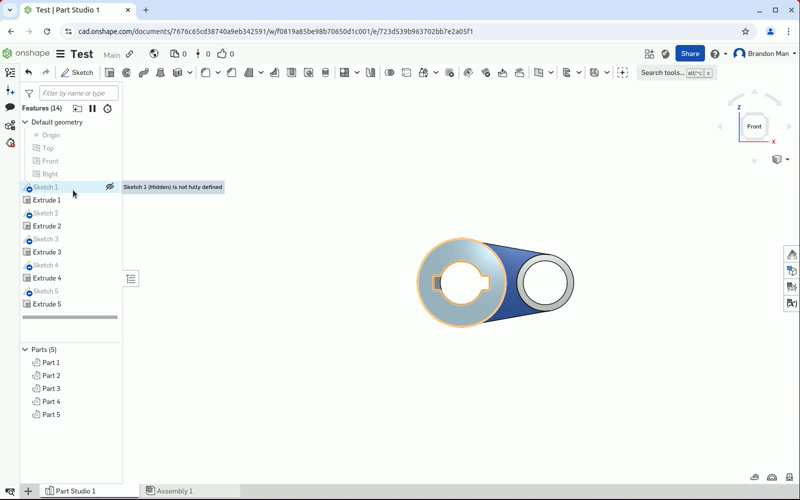
click(73, 189)
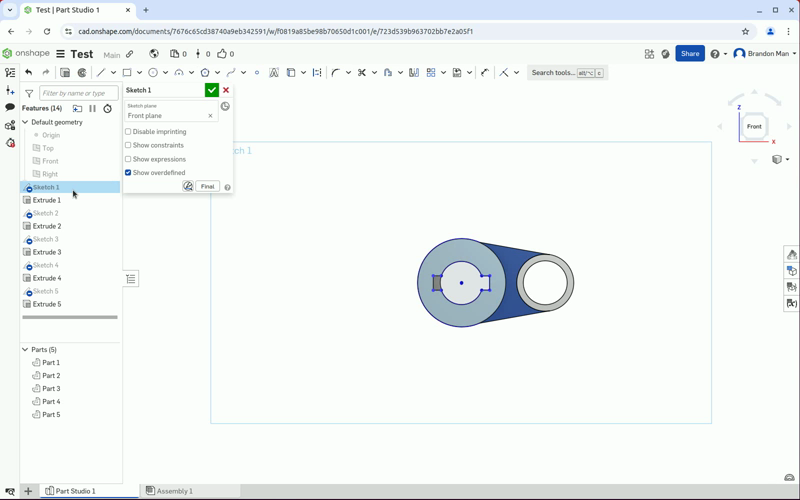
mouse_move(229, 92)
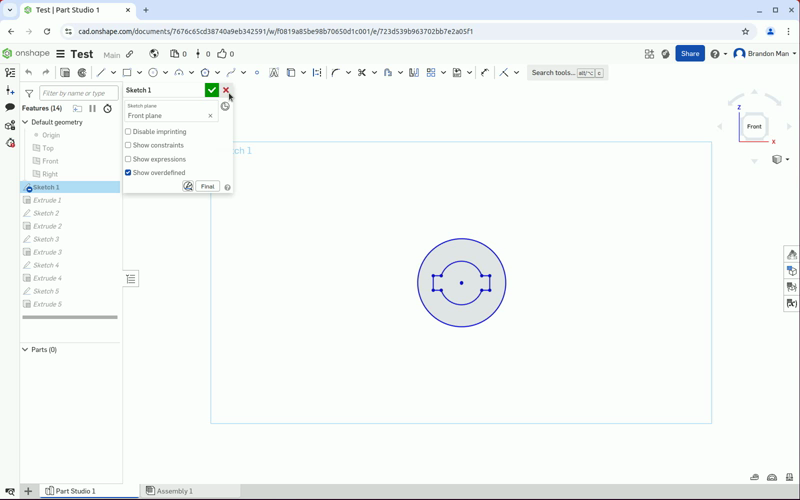
click(229, 92)
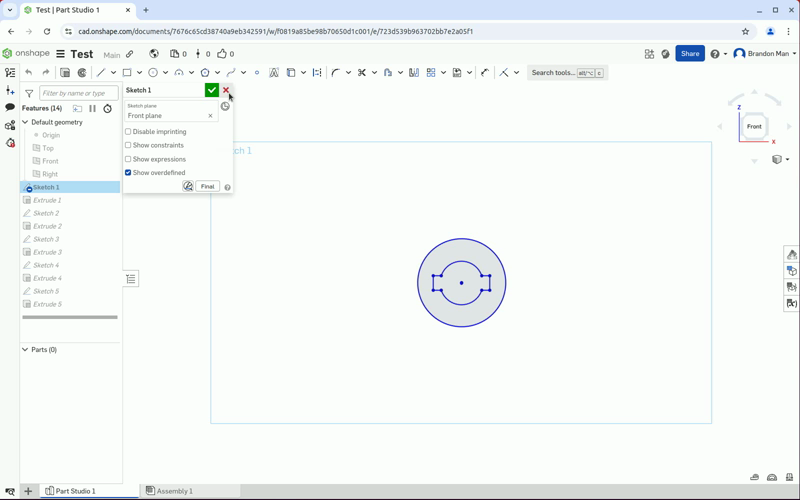
key(shift+s)
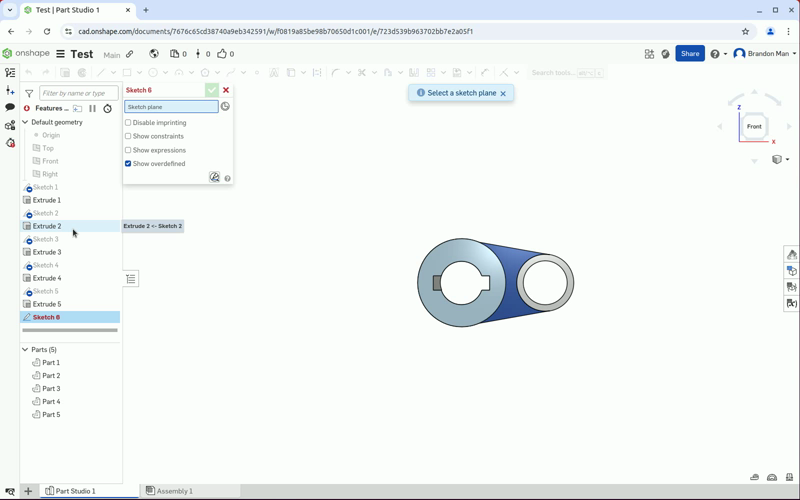
scroll(3)
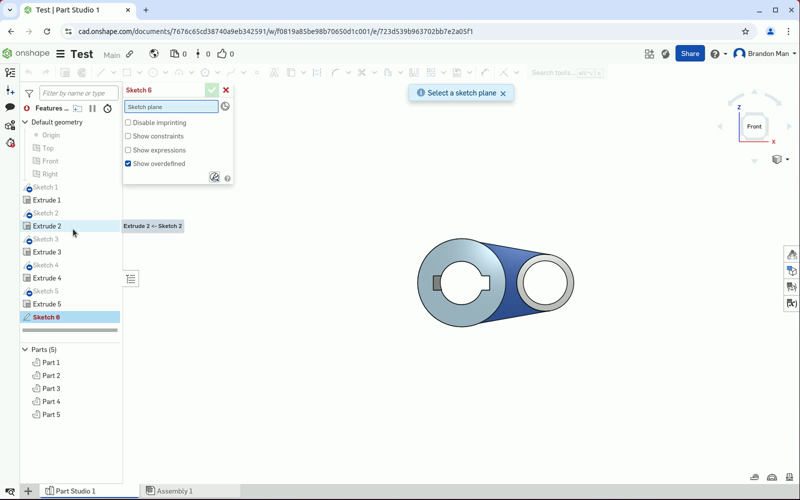
mouse_move(73, 163)
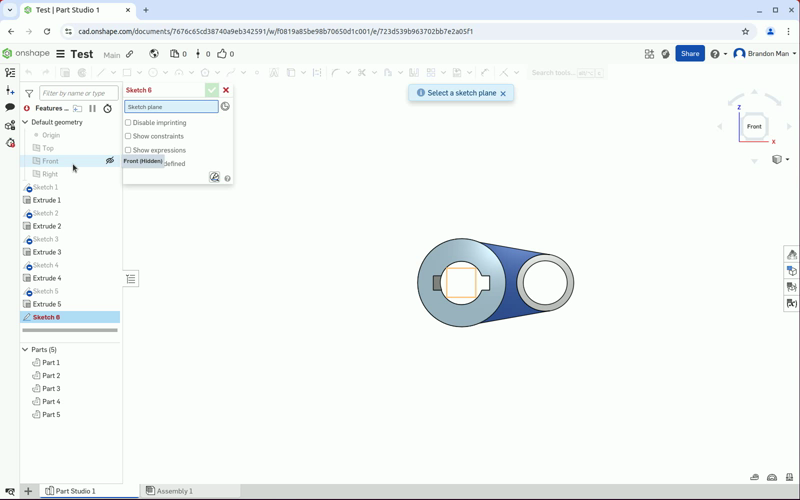
click(73, 163)
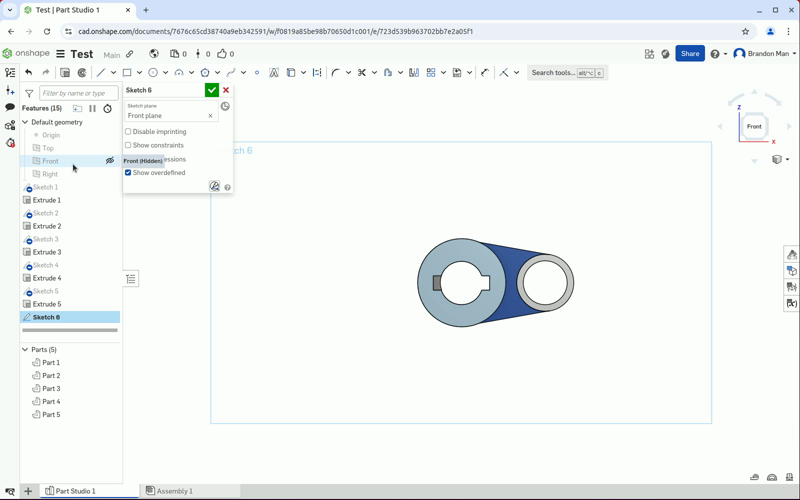
mouse_move(73, 352)
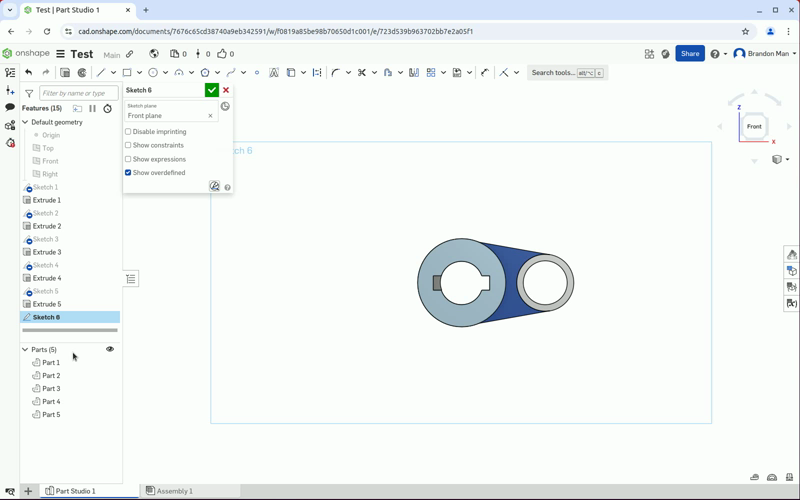
key(y)
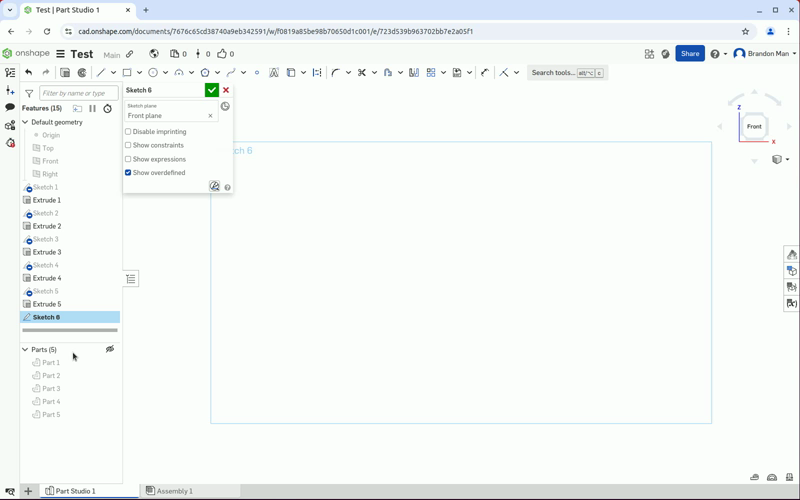
key(l)
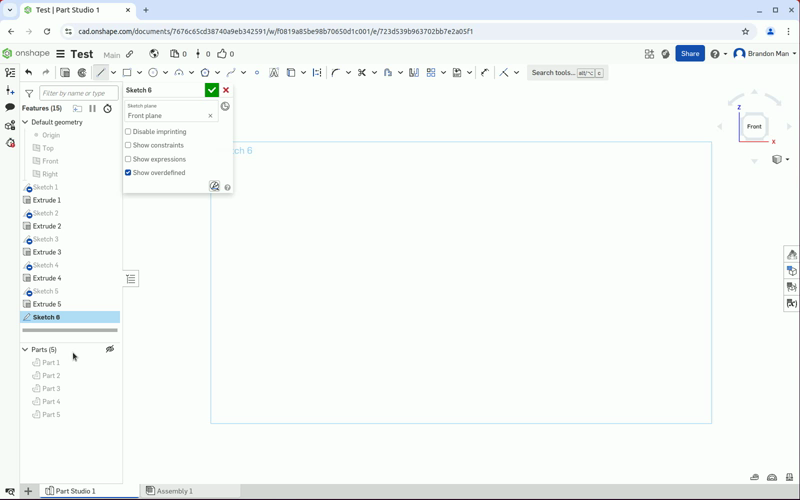
key_down(shift)
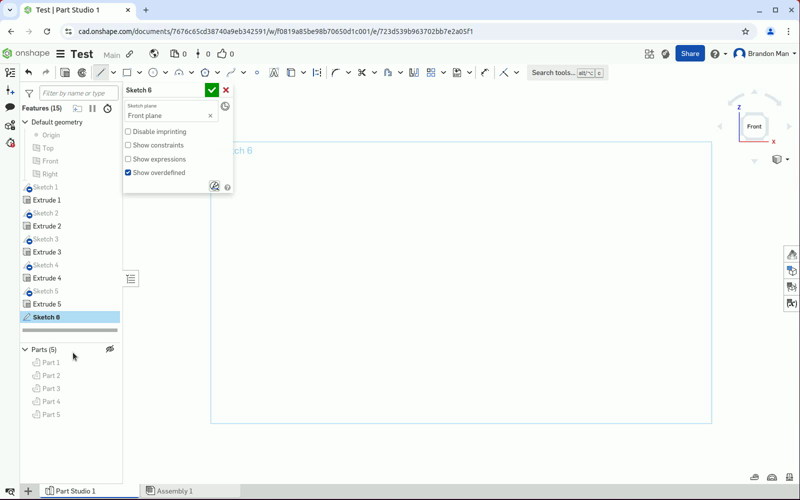
mouse_move(432, 290)
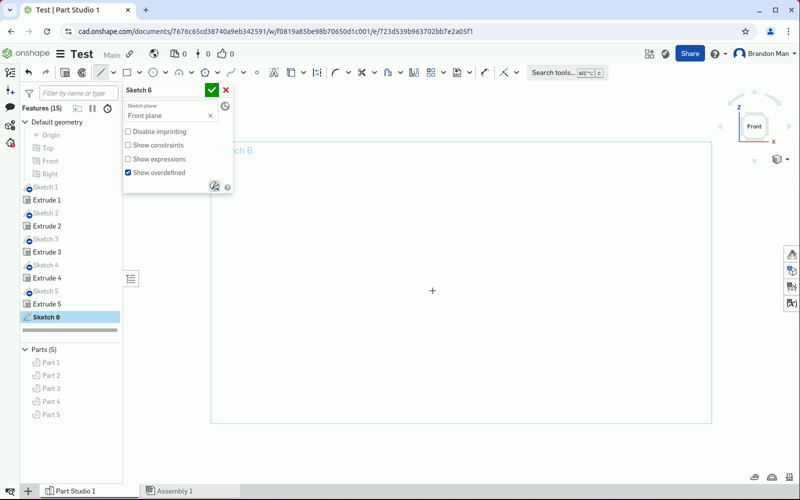
click(432, 290)
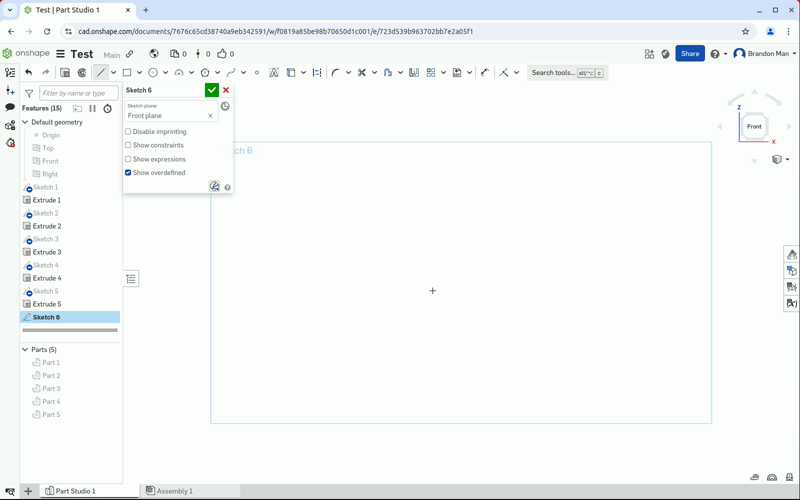
key_up(shift)
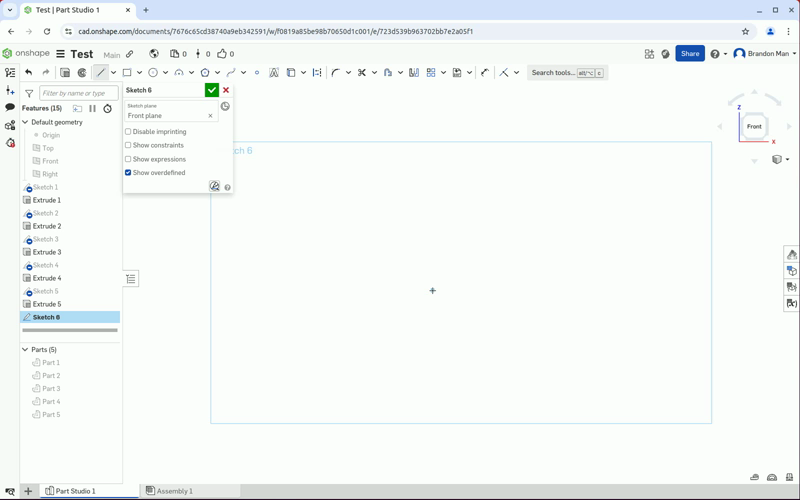
key_down(shift)
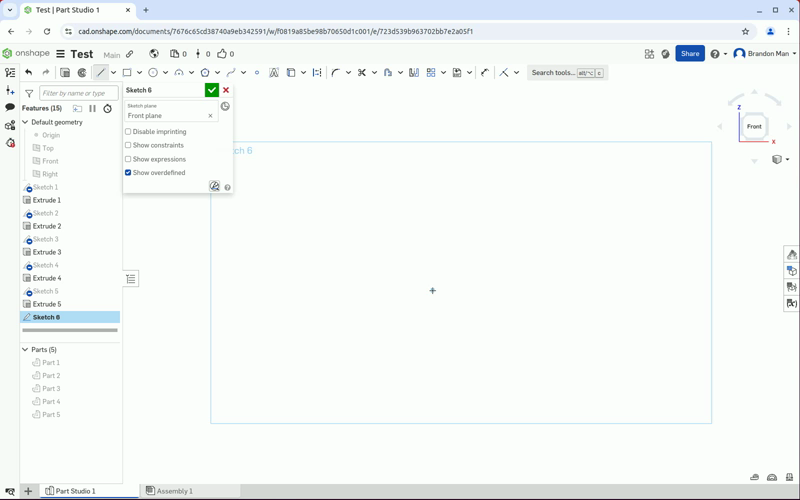
mouse_move(462, 290)
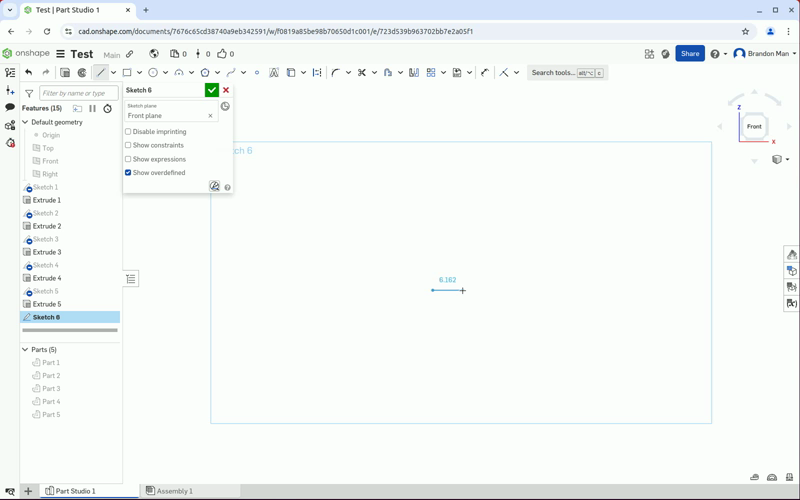
mouse_move(441, 290)
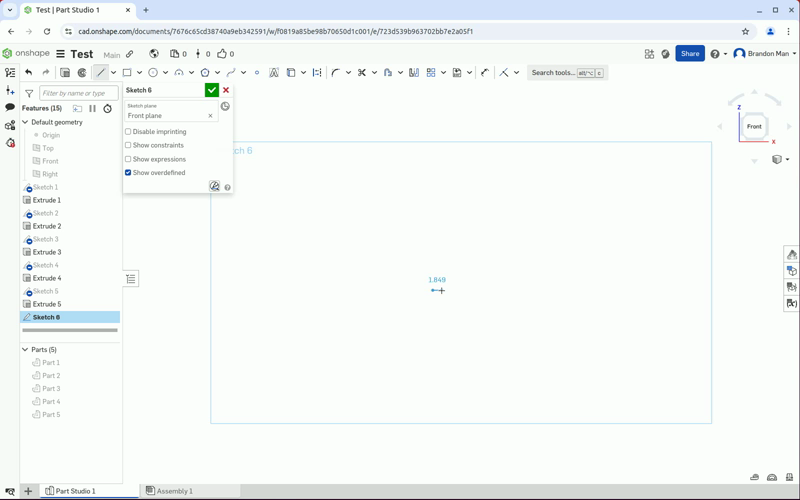
click(441, 290)
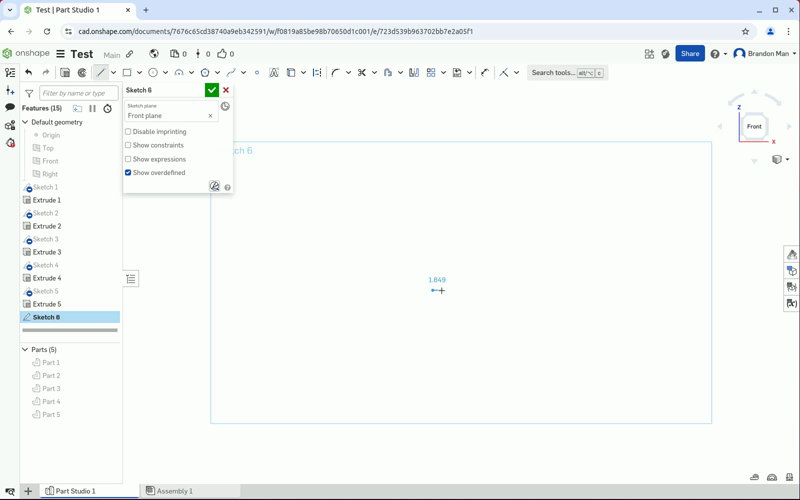
key_up(shift)
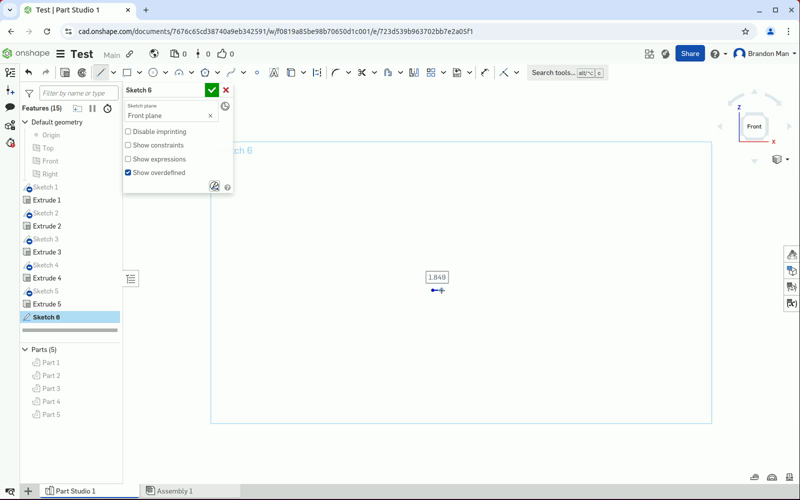
key(esc)
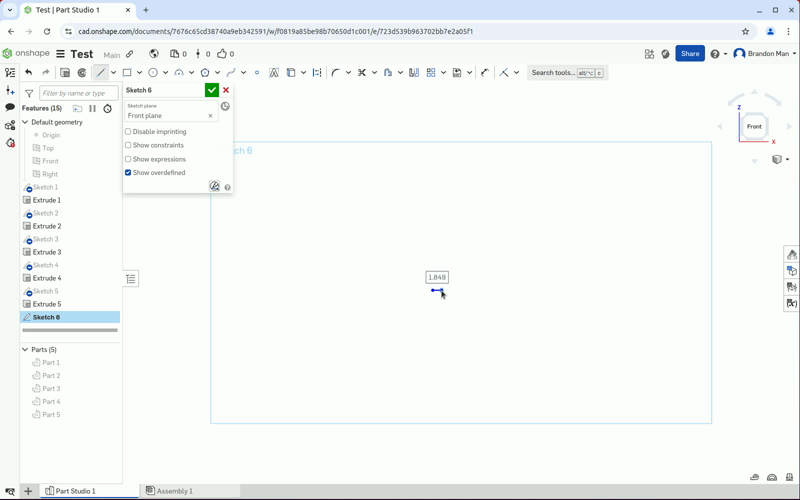
key(a)
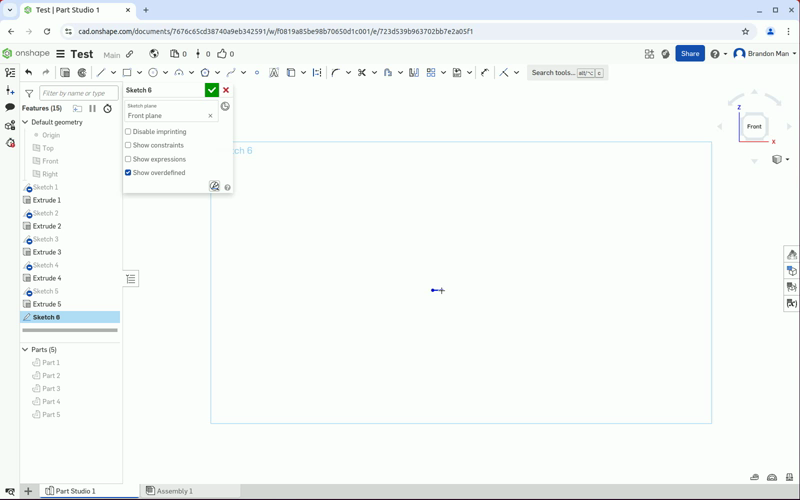
mouse_move(441, 290)
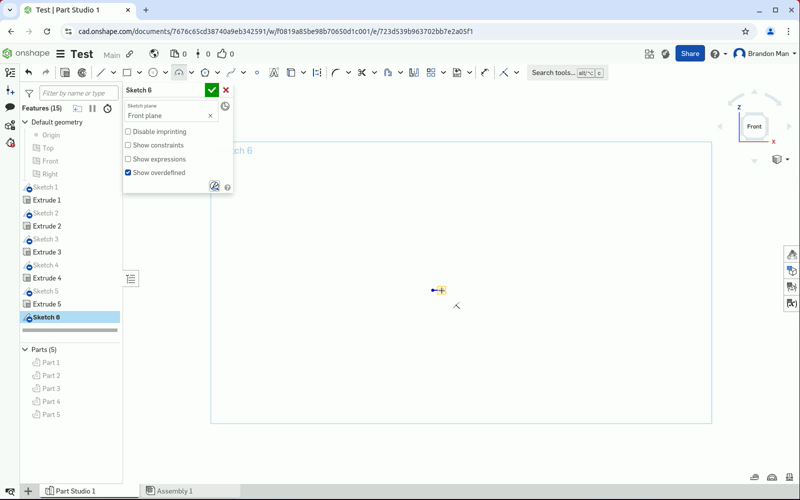
click(441, 290)
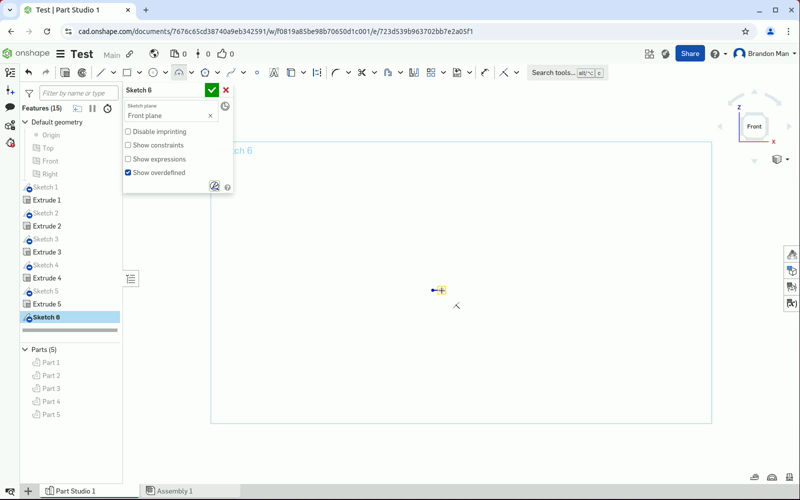
key_down(shift)
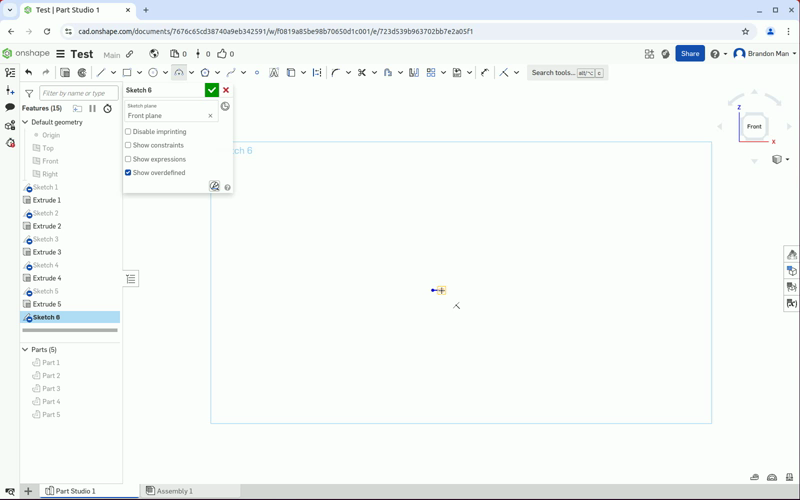
mouse_move(441, 274)
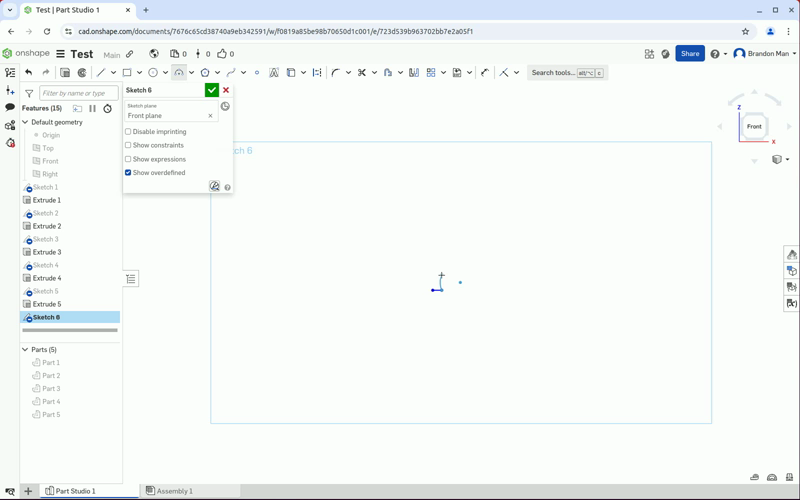
click(441, 274)
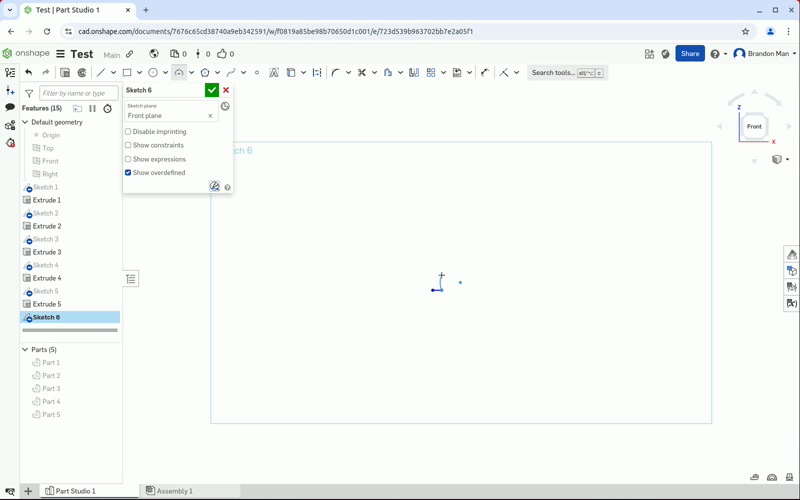
mouse_move(440, 282)
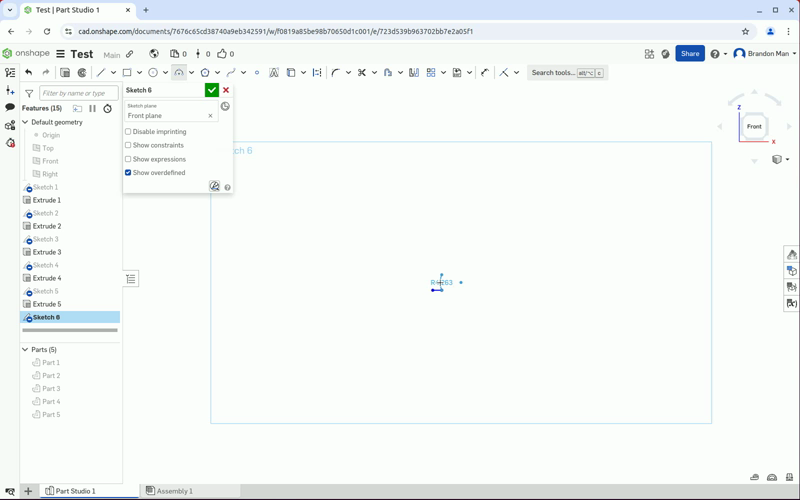
click(440, 282)
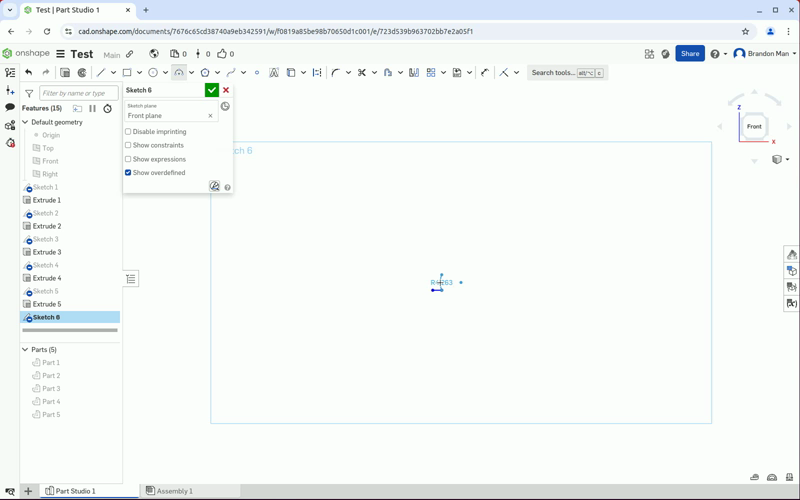
key_up(shift)
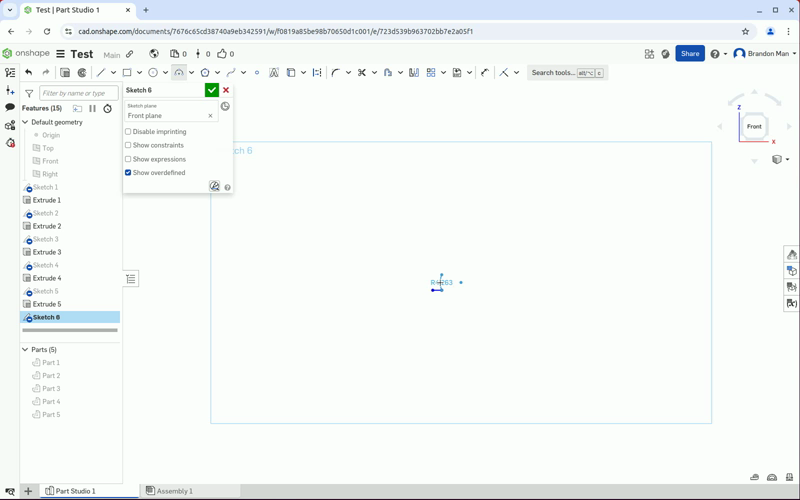
key(esc)
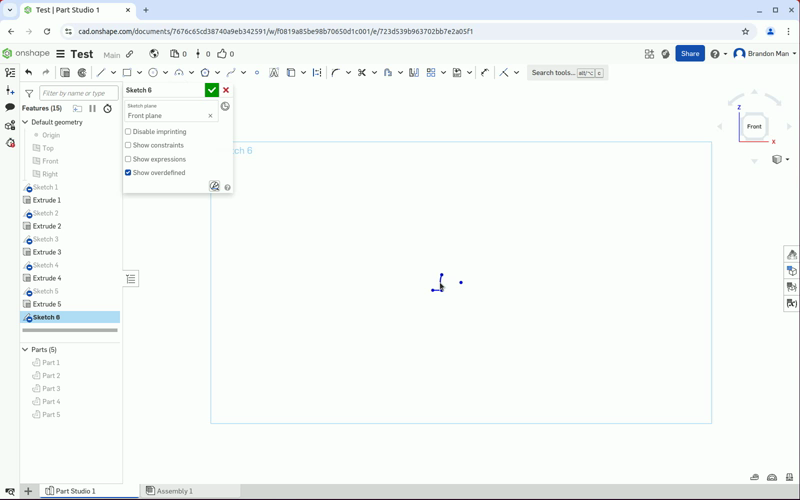
key(l)
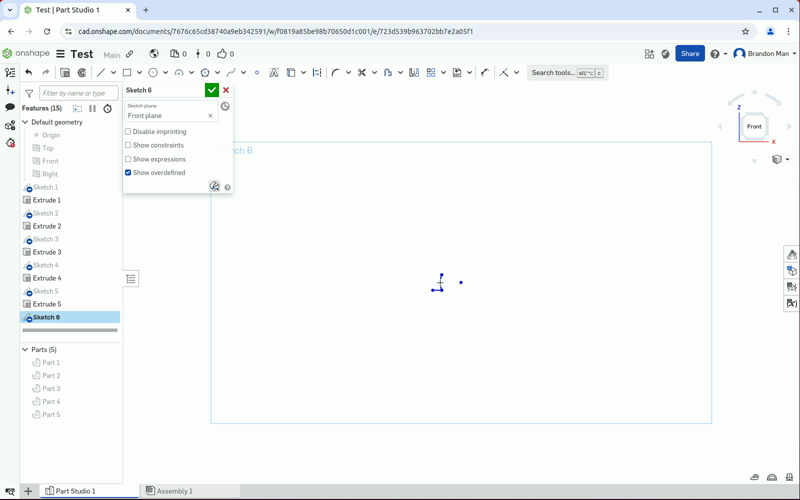
mouse_move(441, 274)
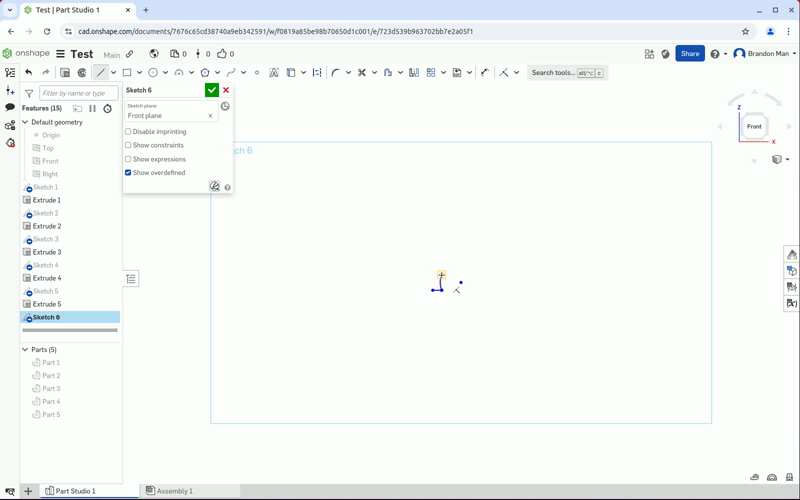
click(441, 274)
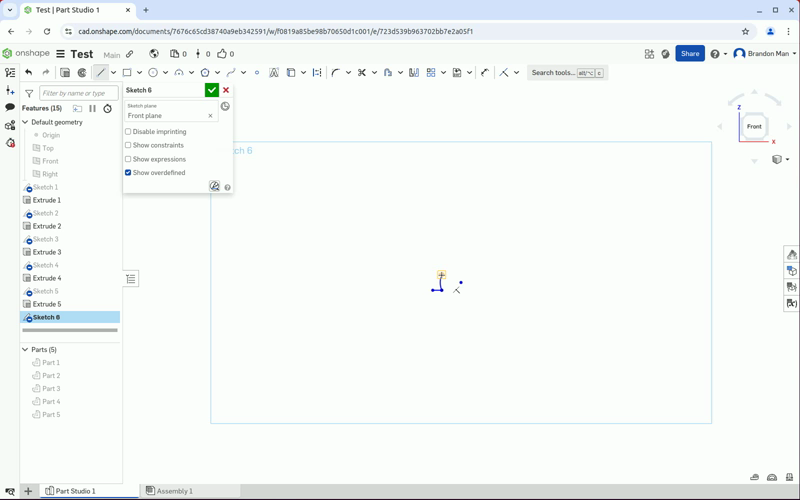
key_down(shift)
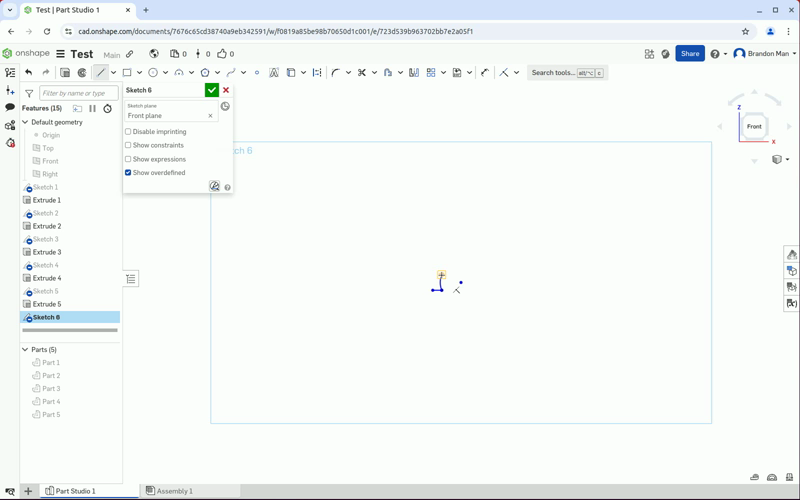
mouse_move(471, 274)
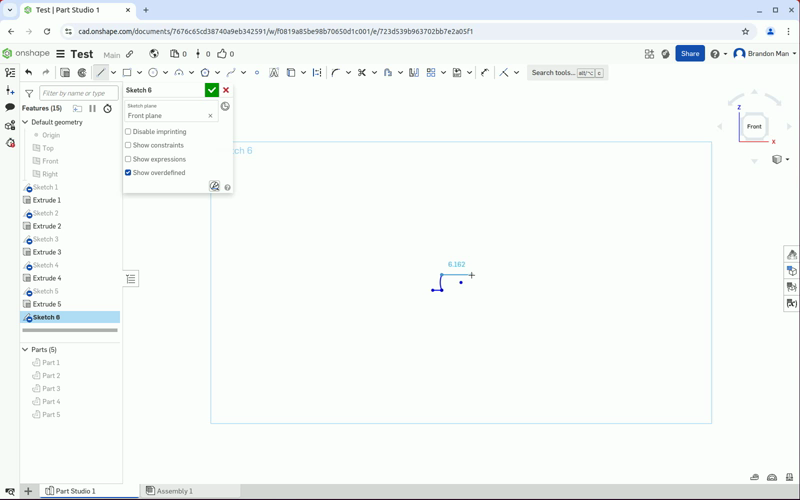
mouse_move(432, 274)
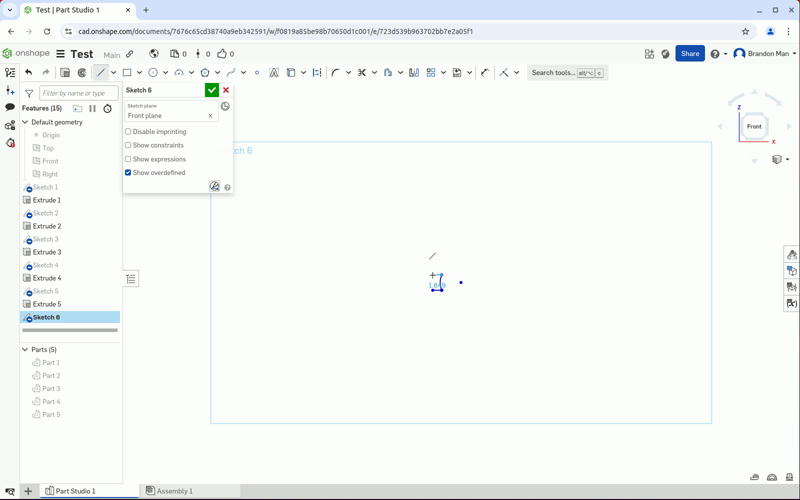
click(432, 274)
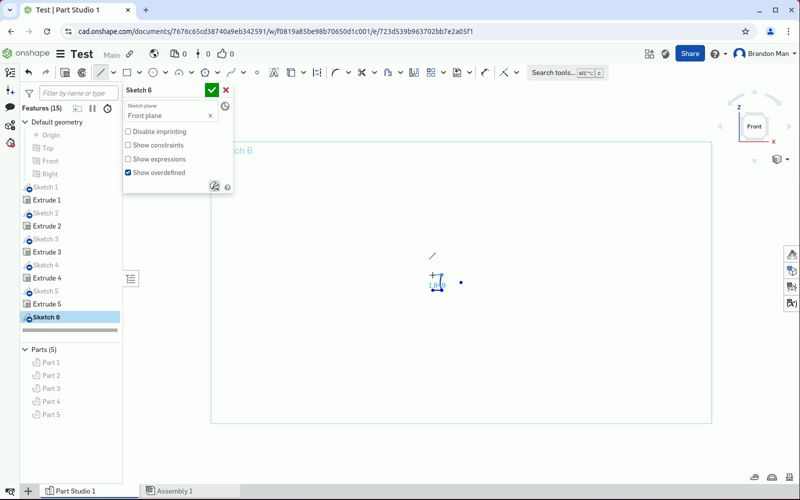
key_up(shift)
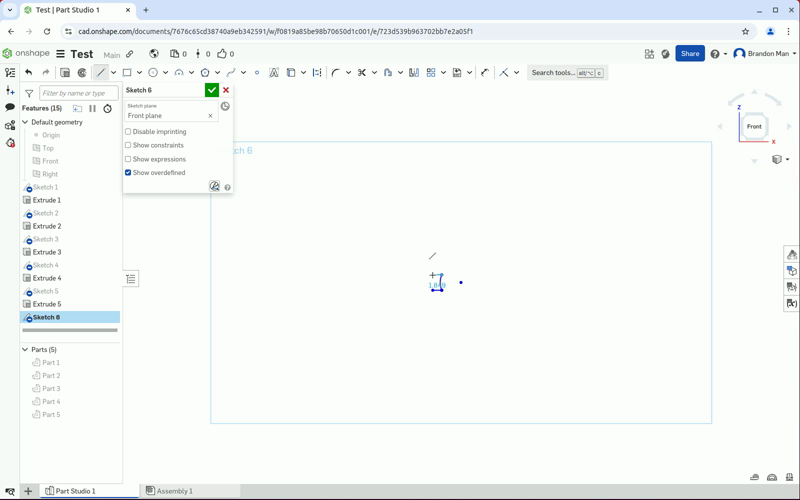
mouse_move(462, 274)
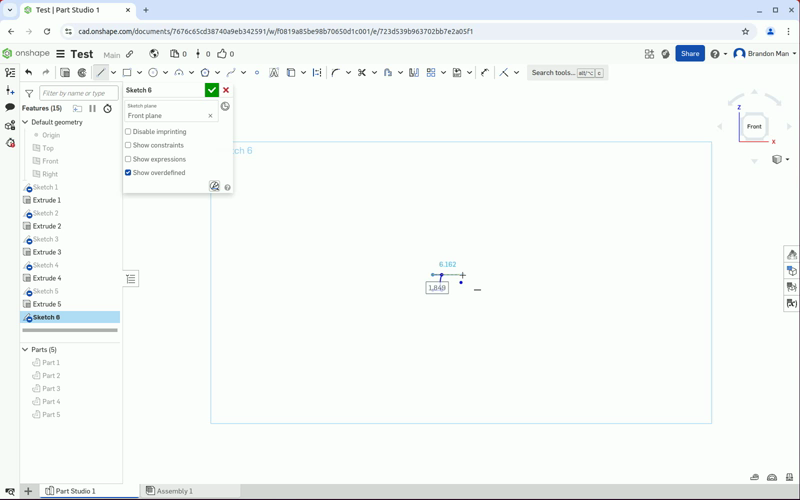
key_down(shift)
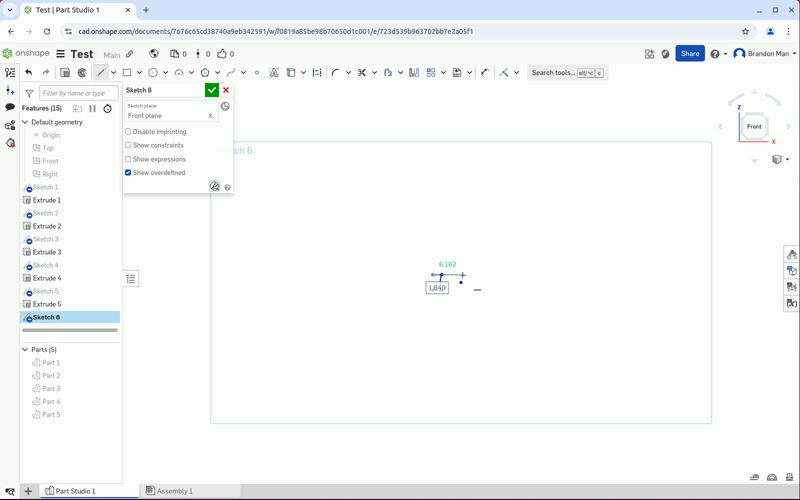
mouse_move(432, 290)
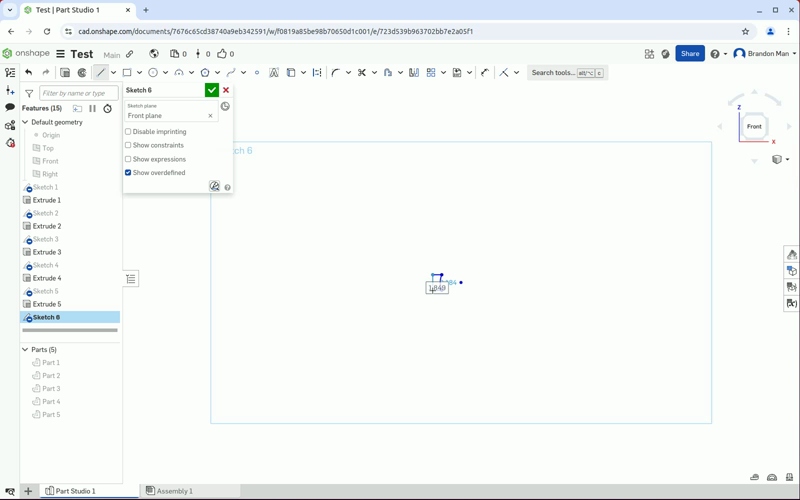
key_up(shift)
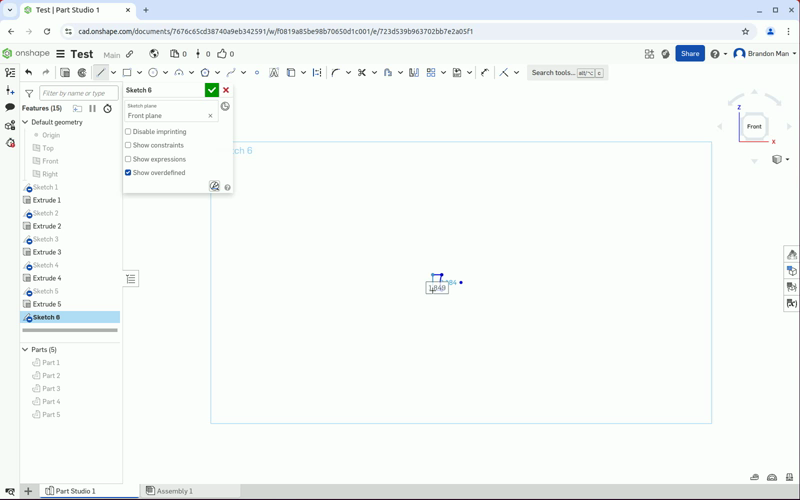
click(432, 290)
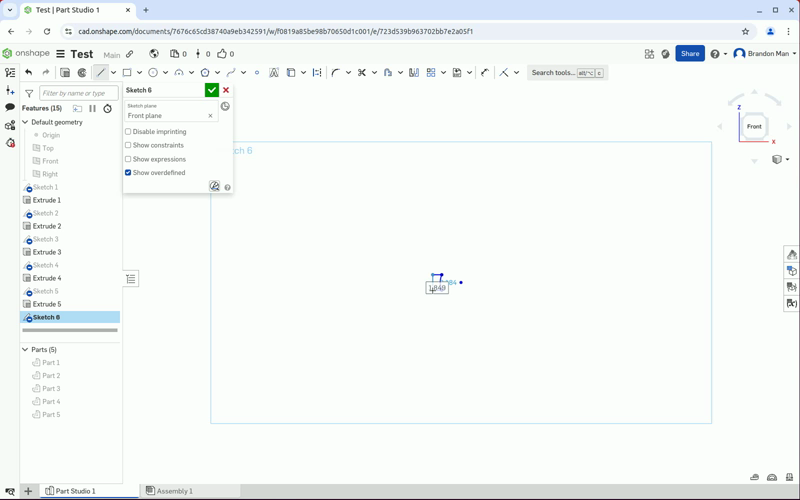
key(esc)
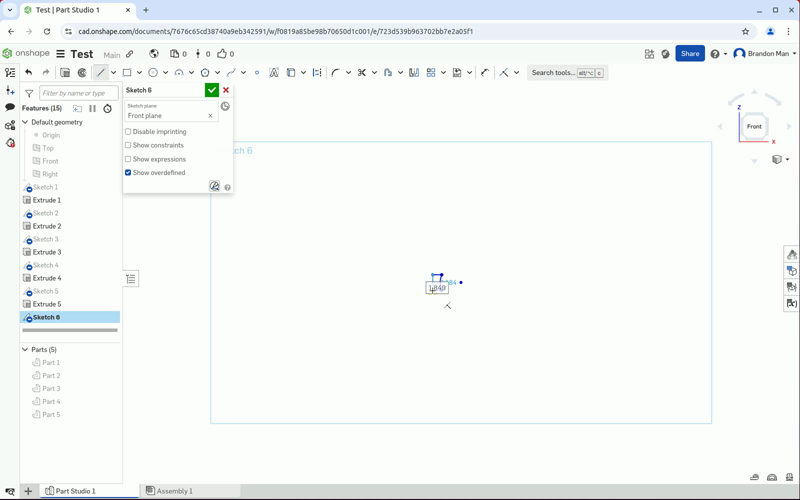
mouse_move(435, 287)
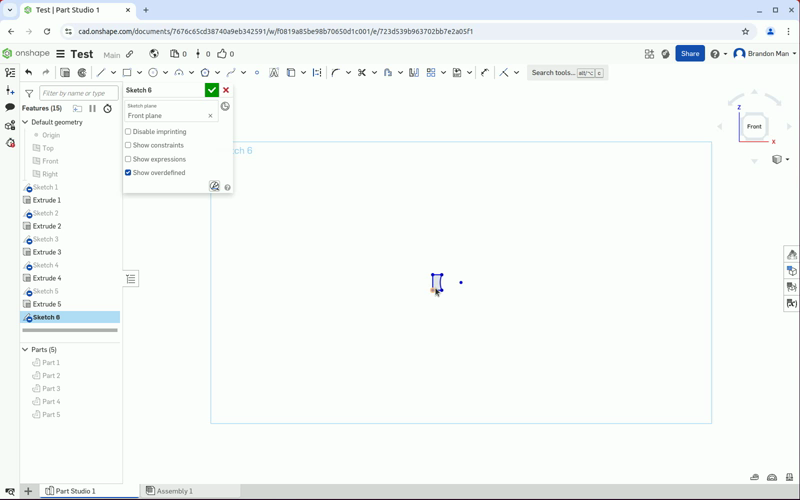
scroll(6)
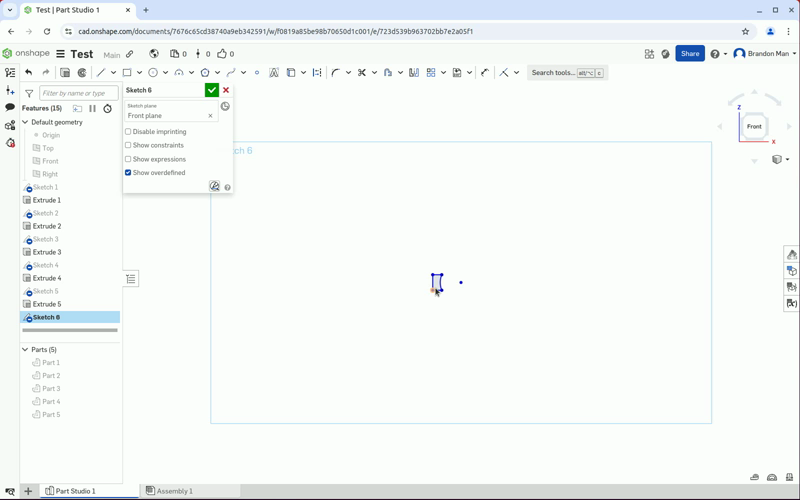
scroll(6)
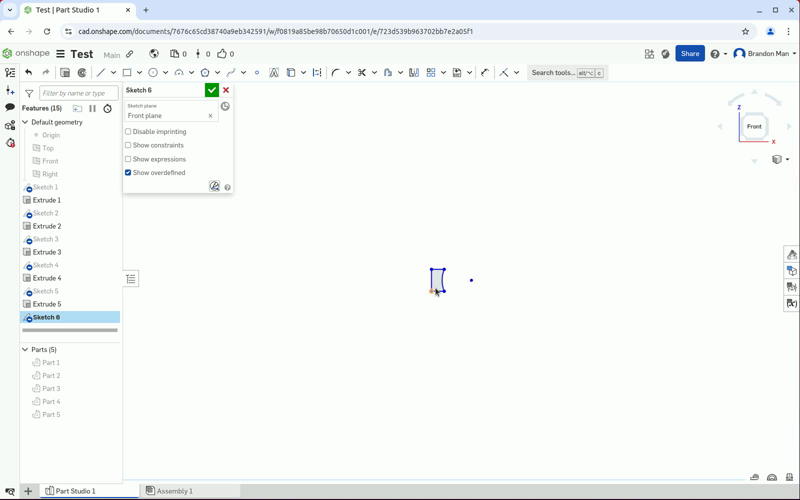
scroll(6)
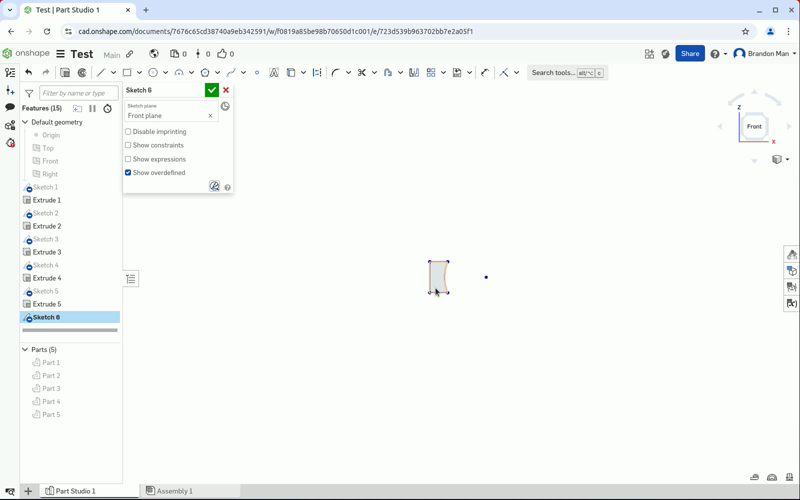
scroll(6)
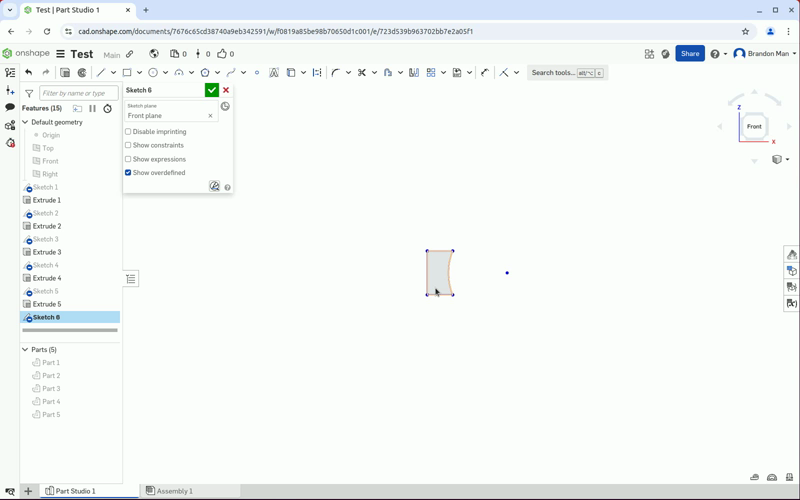
scroll(6)
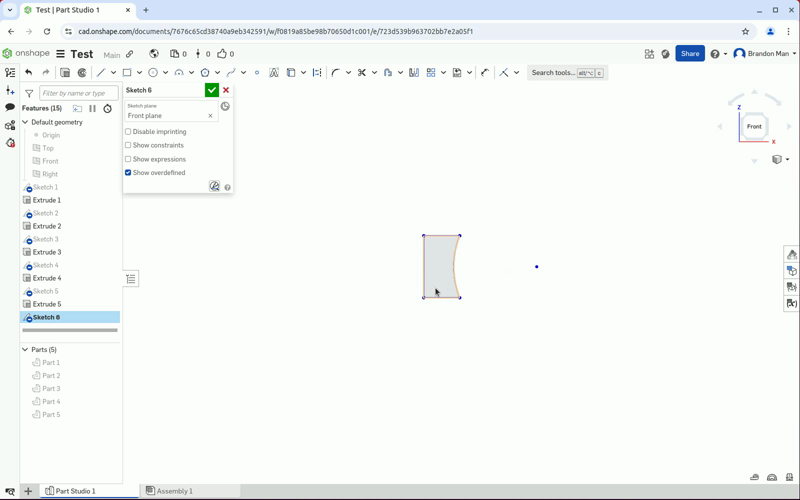
scroll(6)
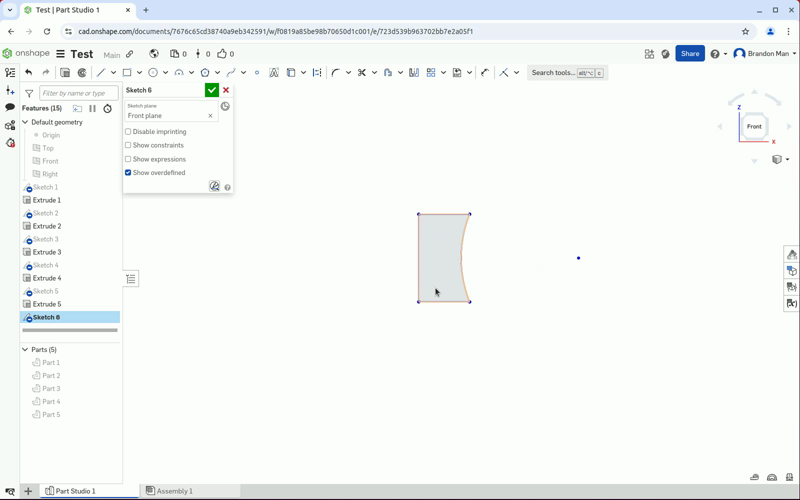
scroll(6)
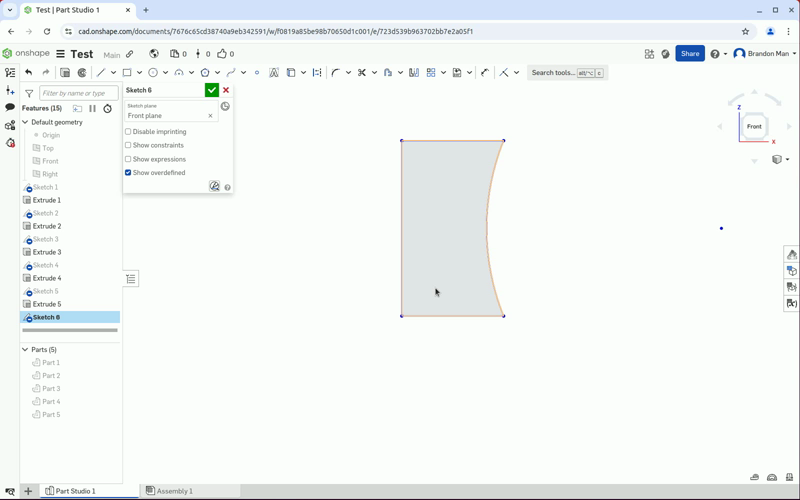
click(435, 287)
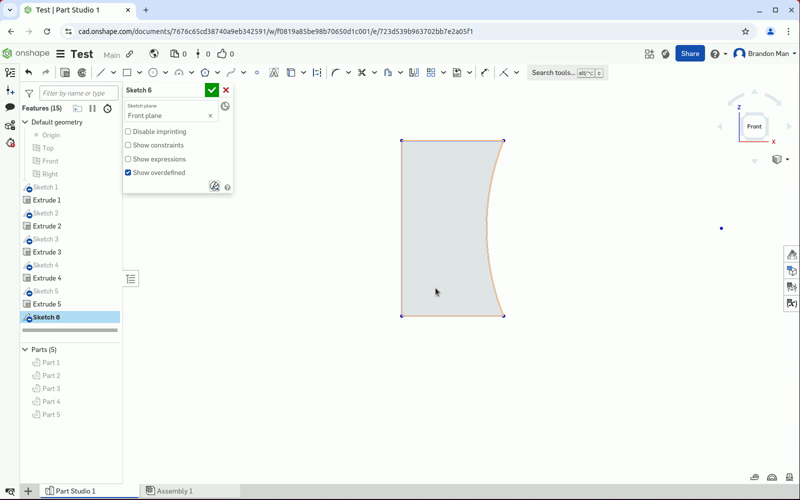
scroll(-6)
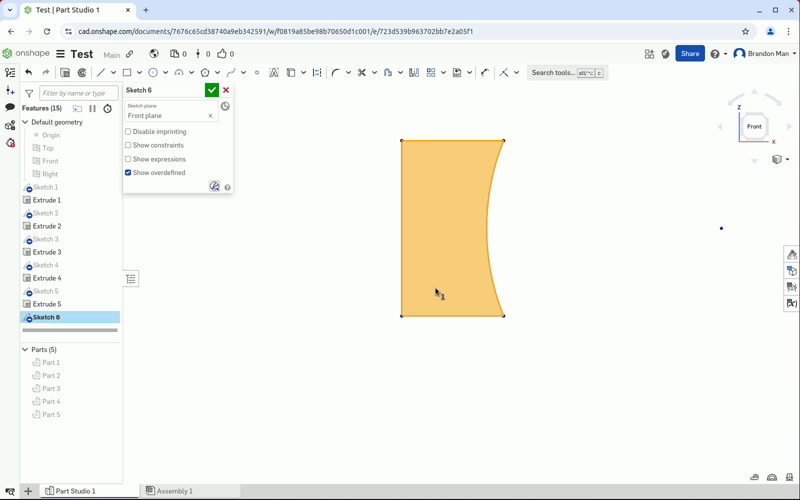
scroll(-6)
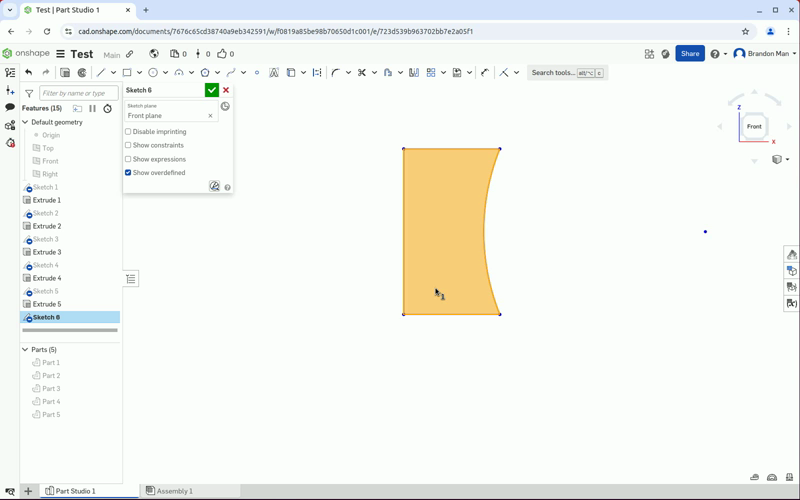
scroll(-6)
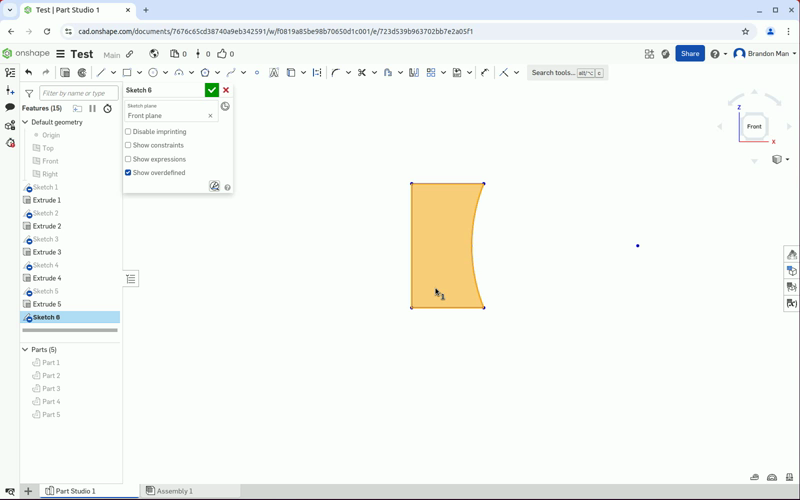
scroll(-6)
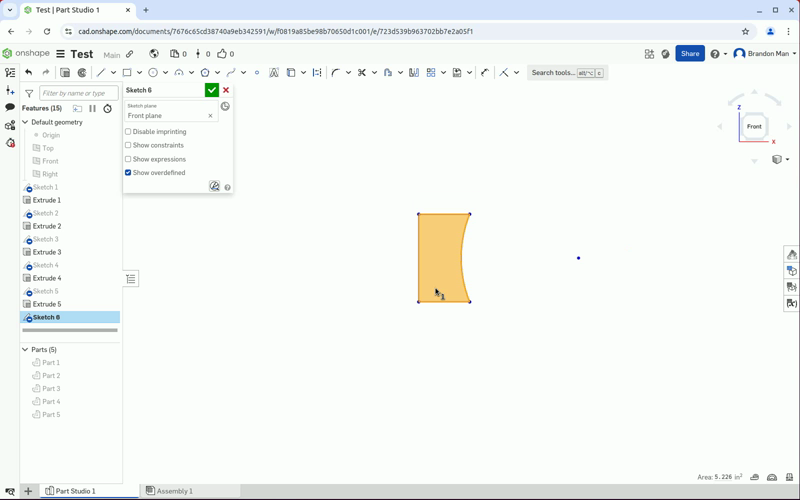
scroll(-6)
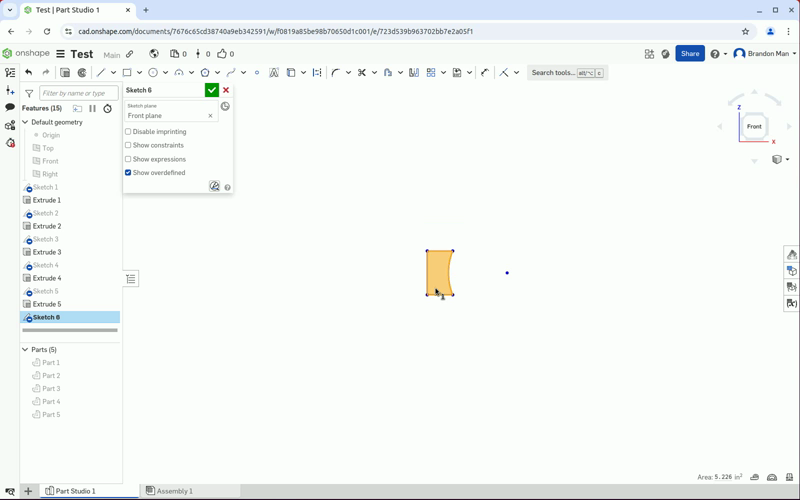
scroll(-6)
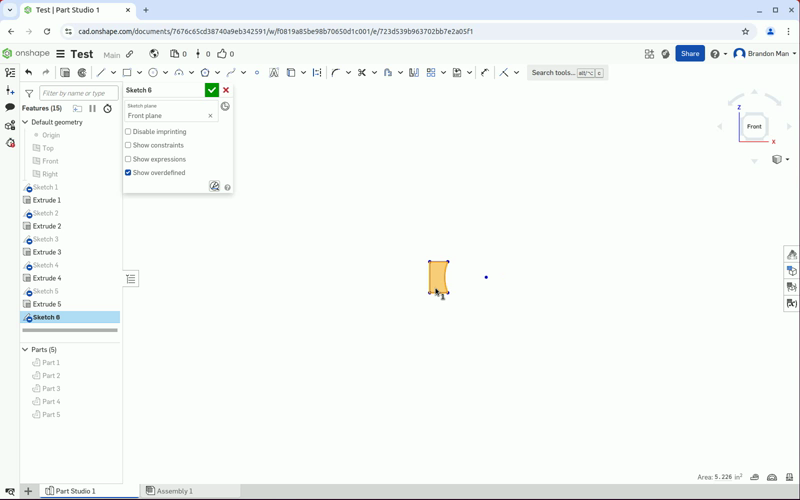
scroll(-6)
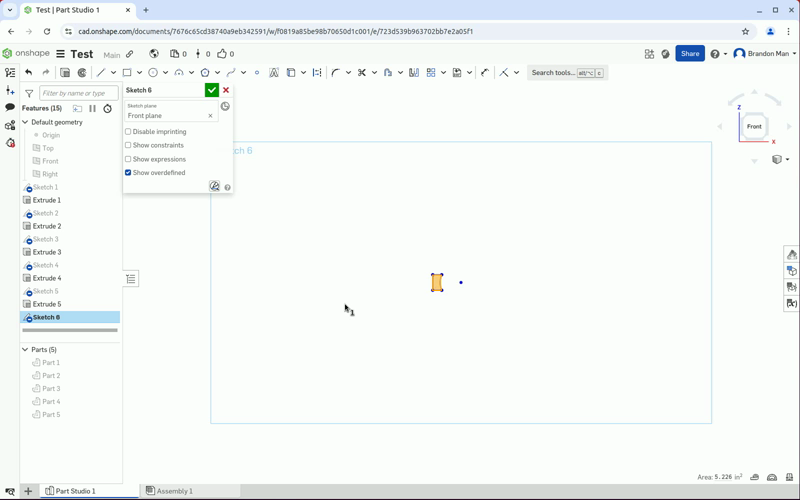
mouse_move(73, 352)
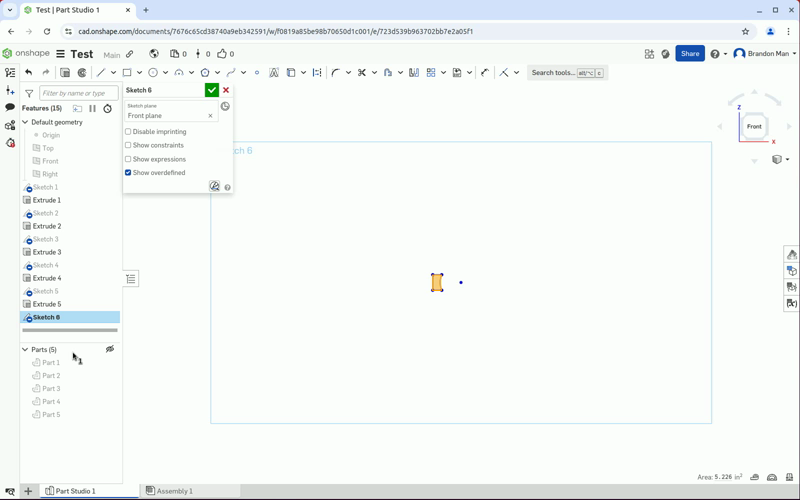
key(shift+y)
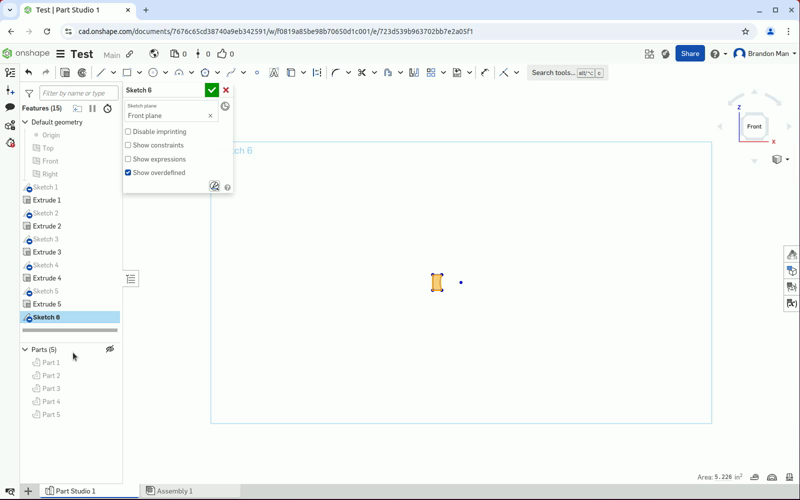
key(shift+e)
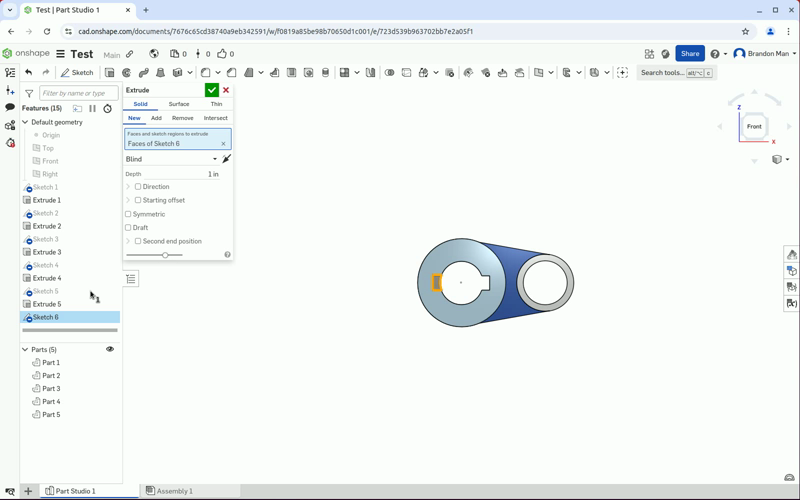
mouse_move(143, 106)
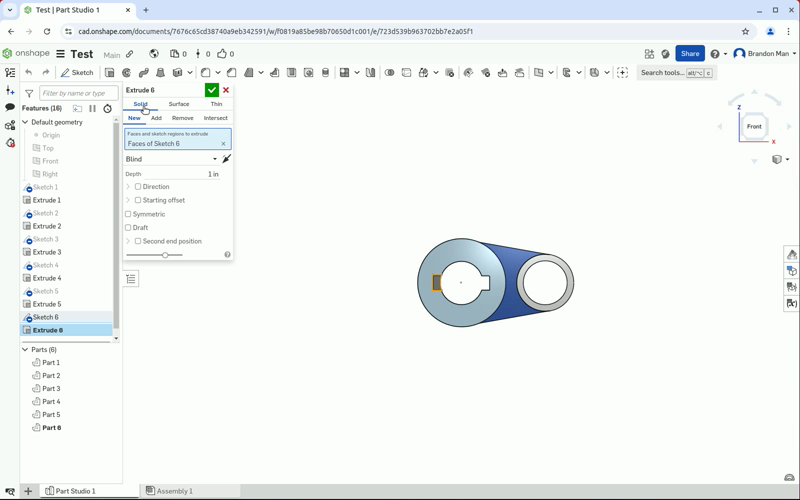
click(143, 106)
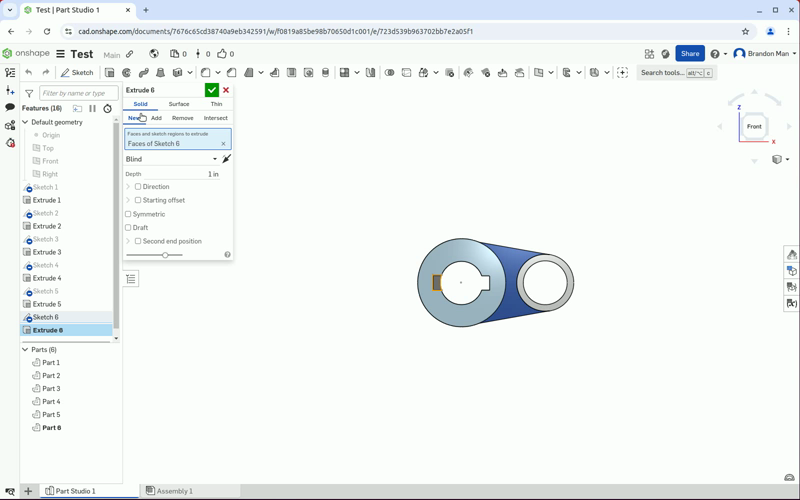
mouse_move(137, 120)
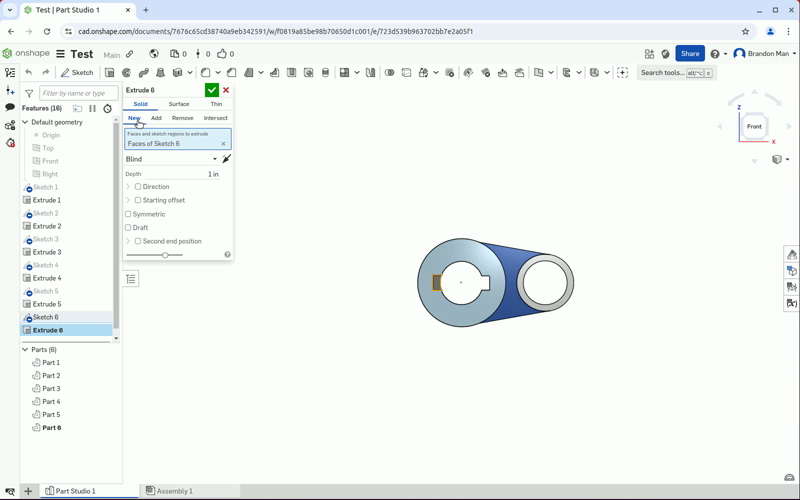
click(137, 120)
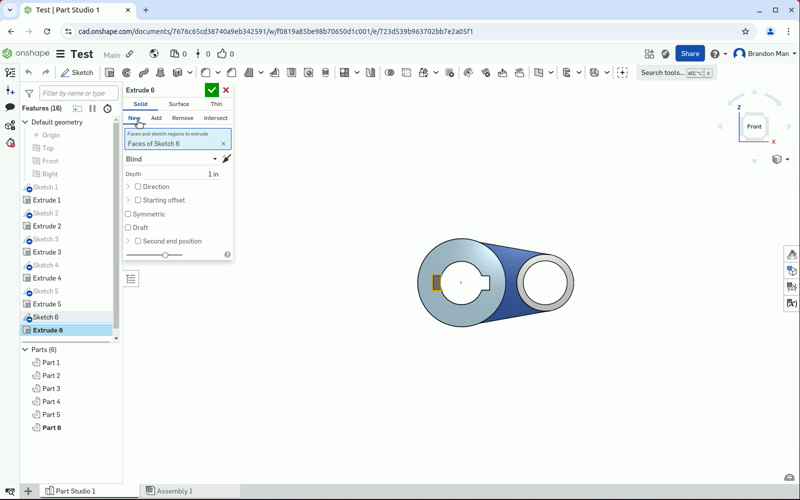
key(tab, 4)
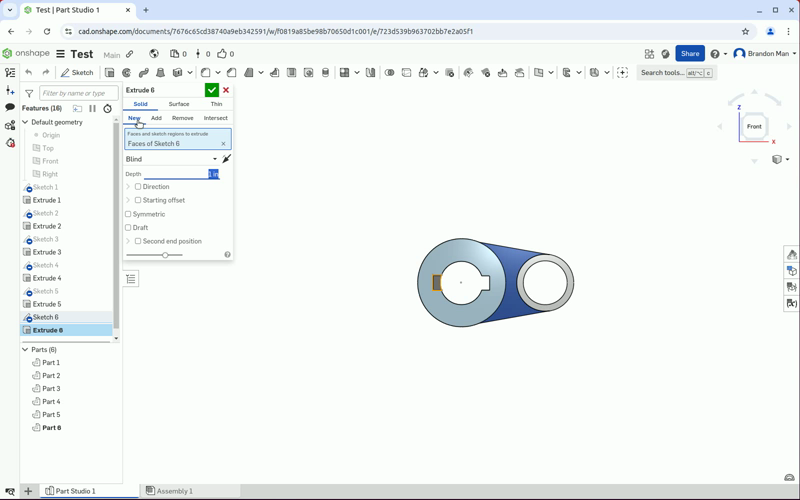
text(15.646)
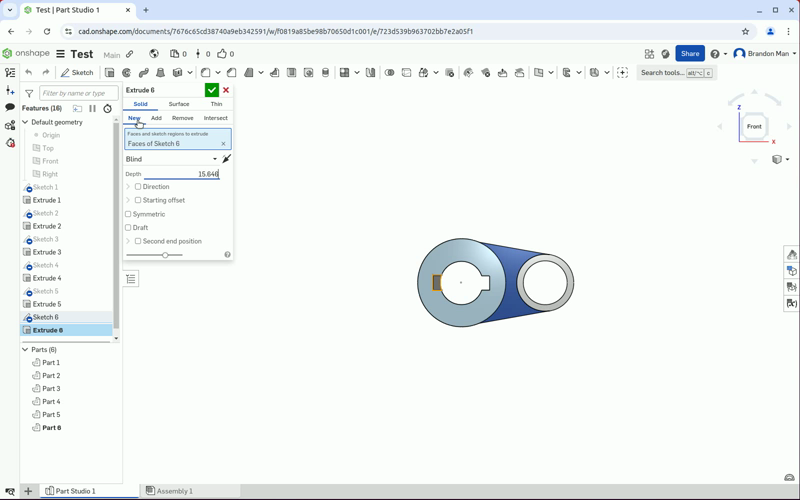
key(enter)
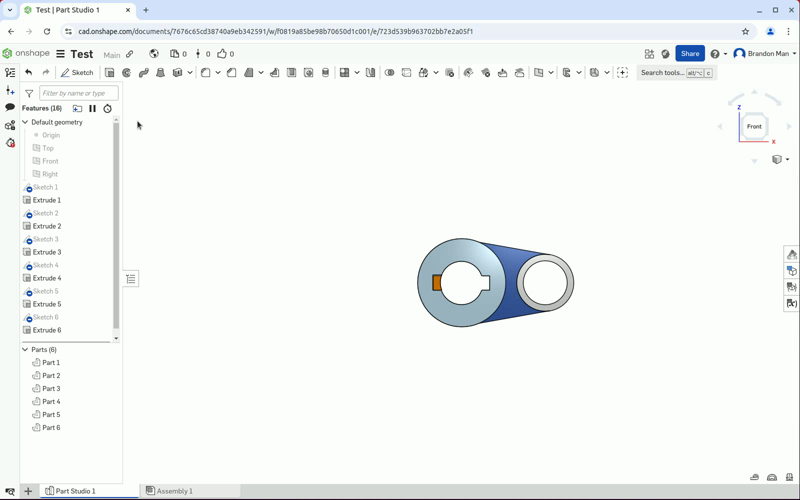
key(shift+h)
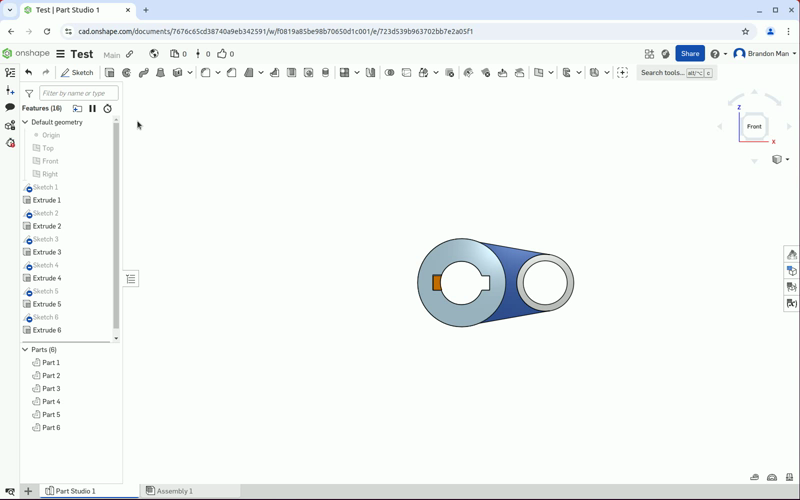
key(shift+h)
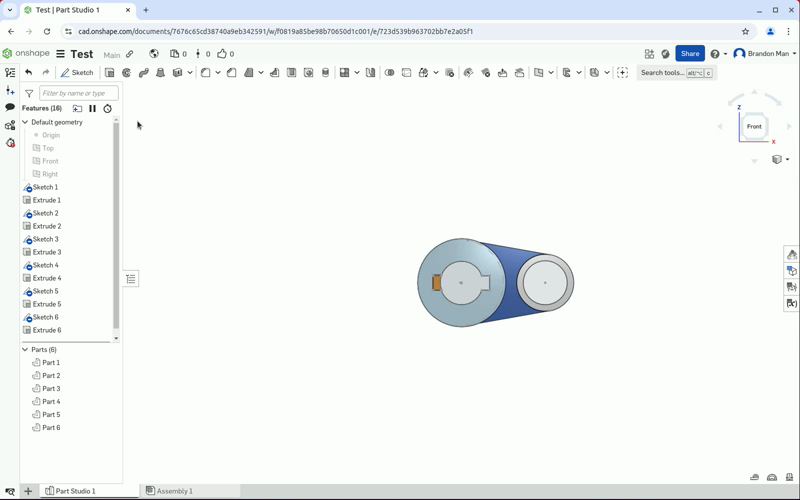
key(shift+7)
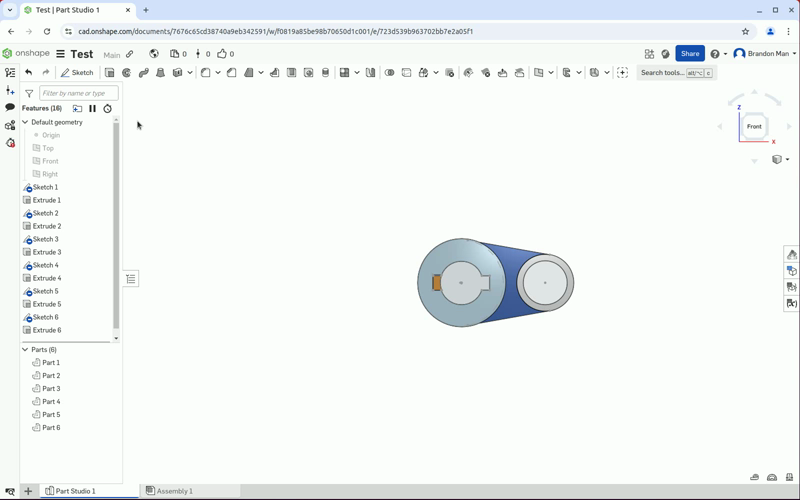
key(left, 2)
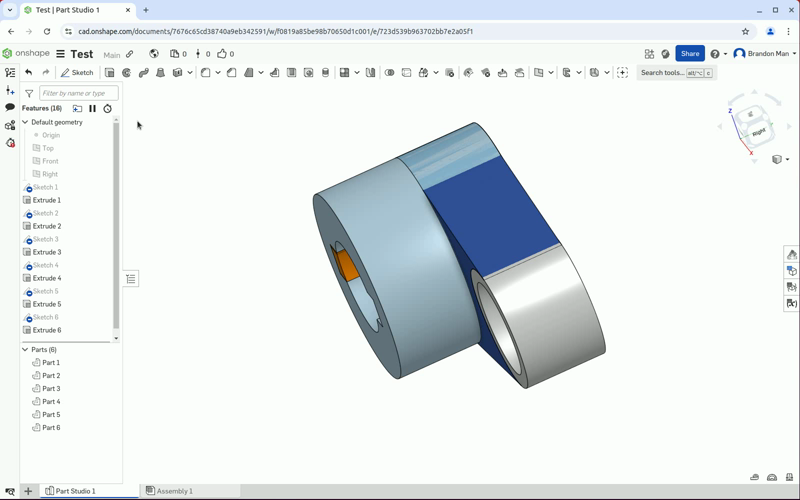
key(down, 2)
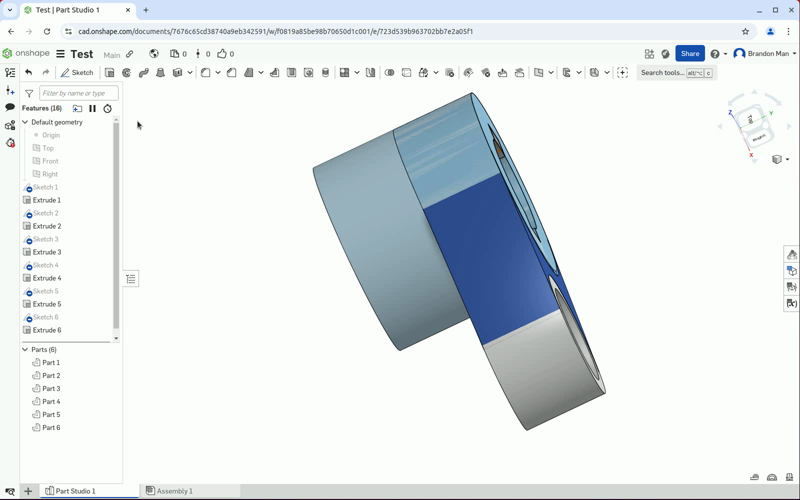
key(up, 2)
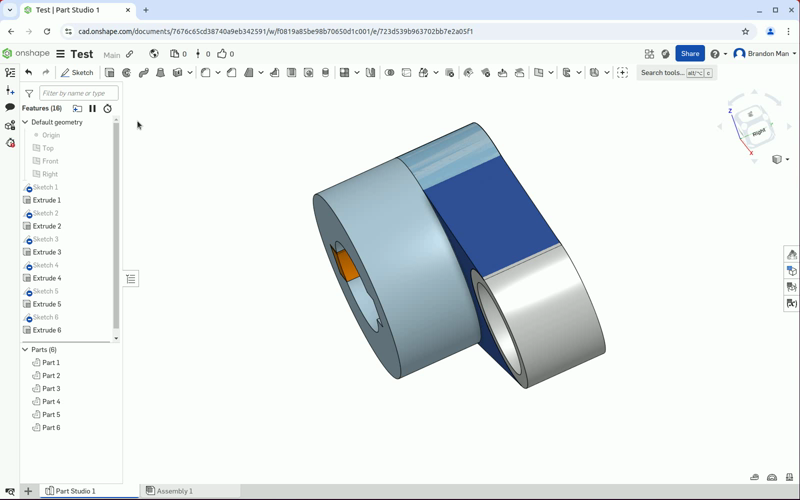
key(right, 2)
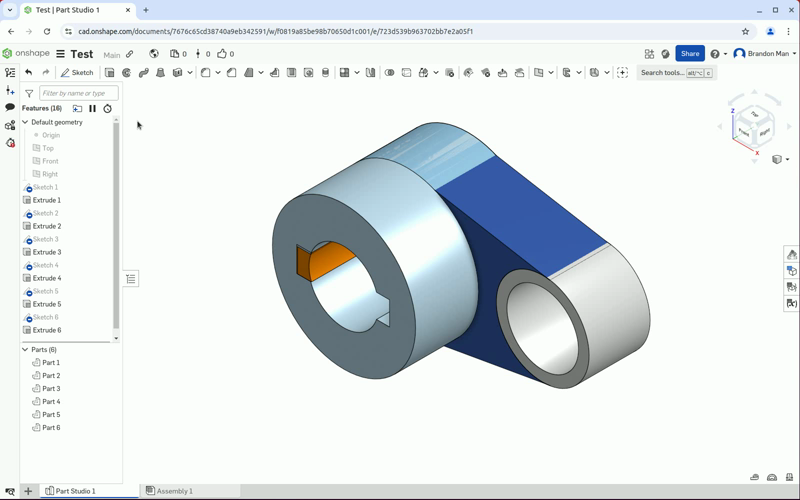
mouse_move(69, 189)
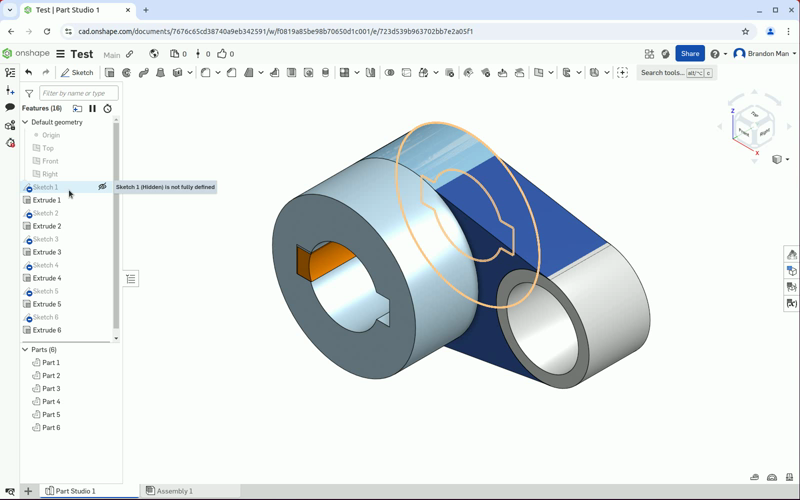
click(69, 189)